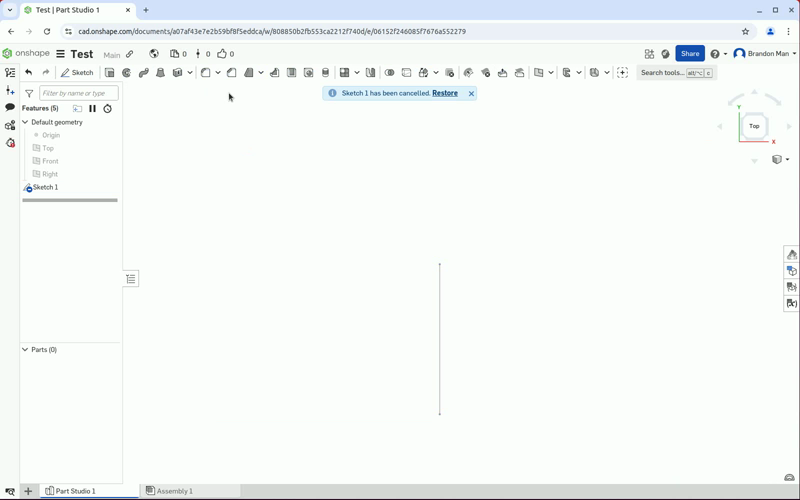
key(shift+h)
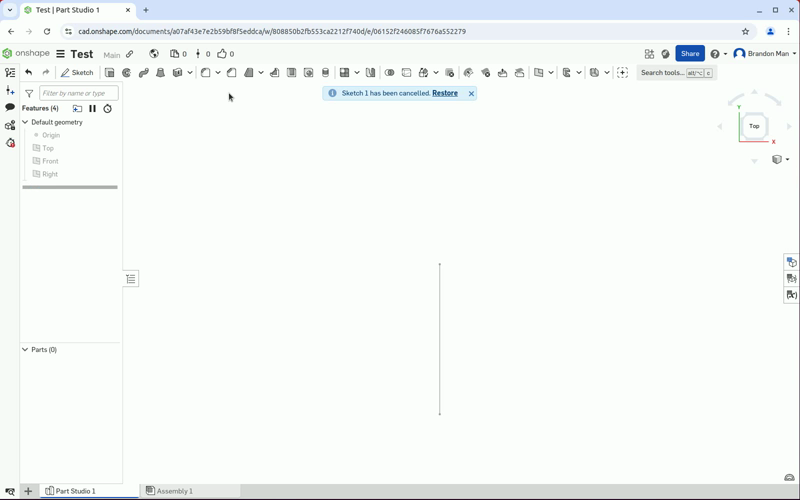
mouse_move(73, 352)
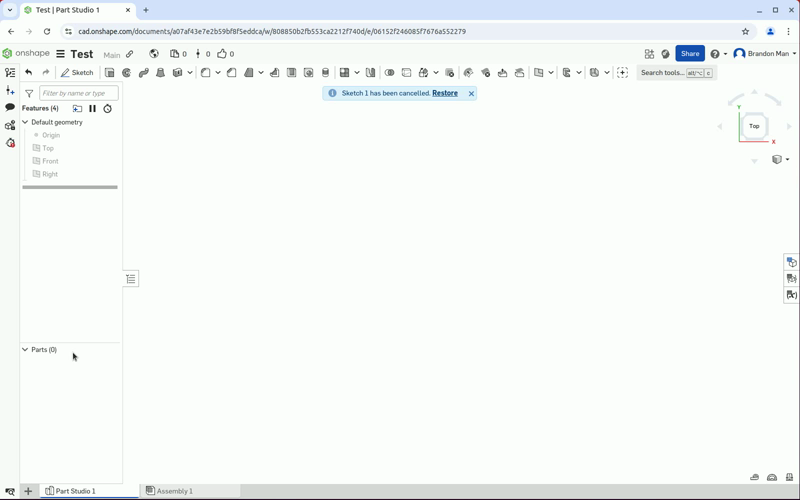
key(y)
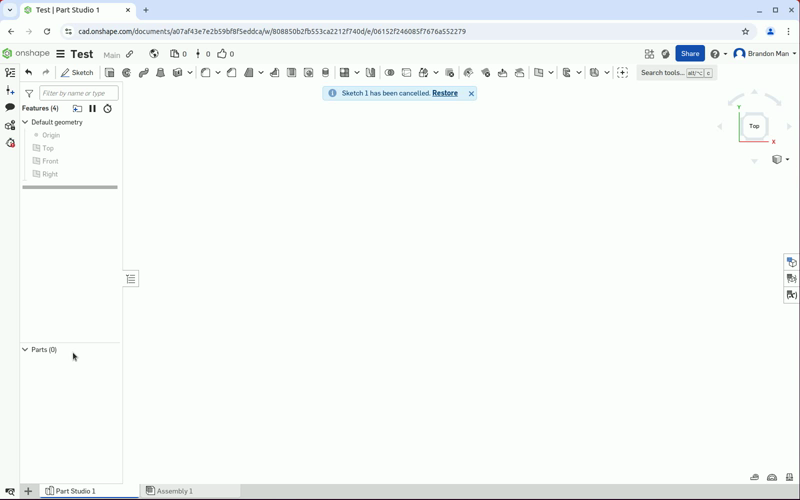
key(shift+p)
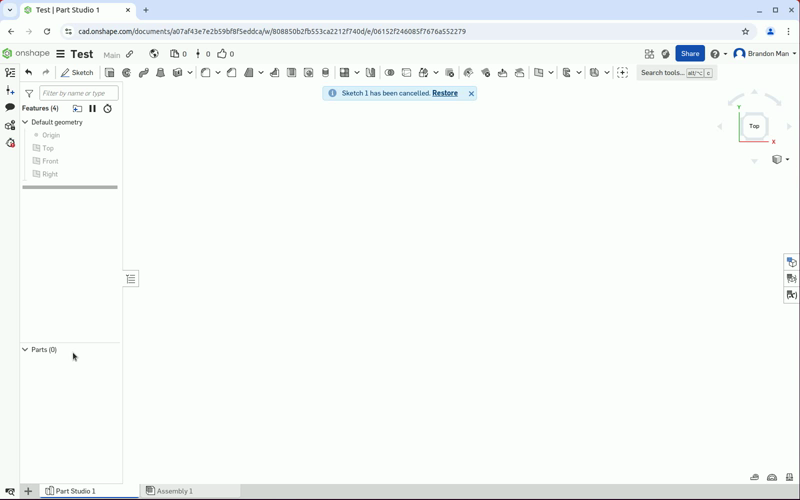
key(space)
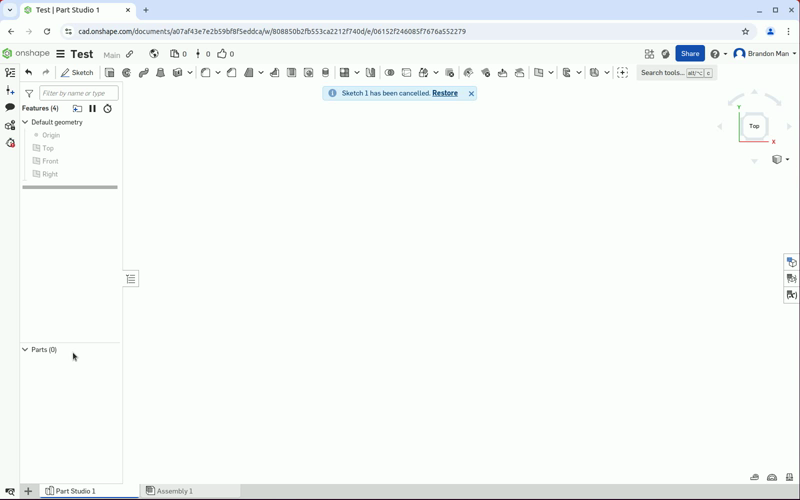
key_down(shift)
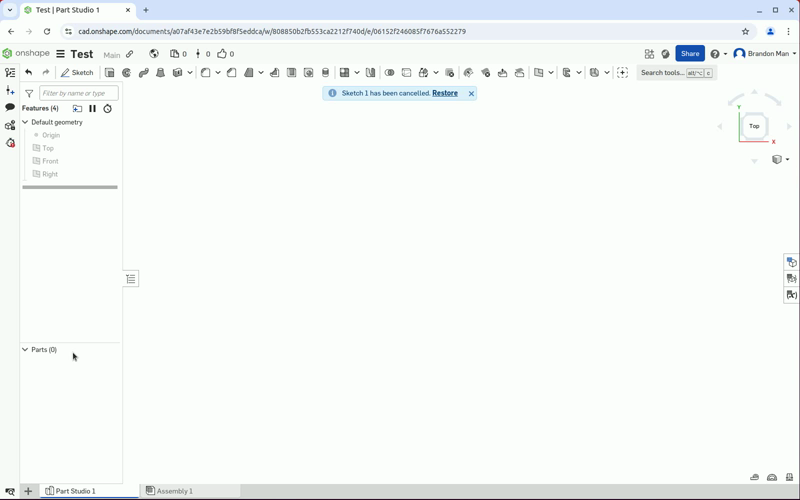
key(up)
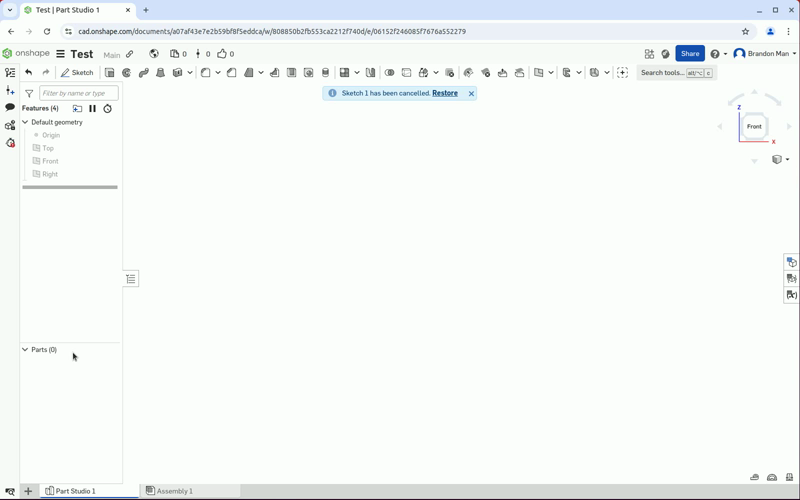
key_up(shift)
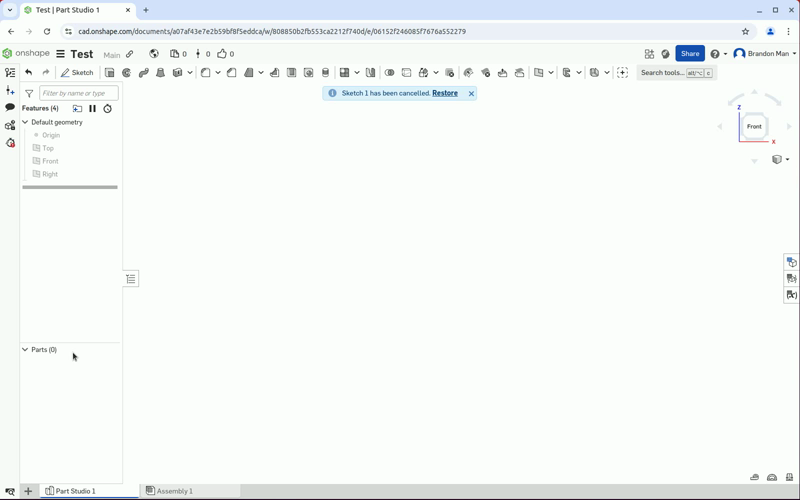
mouse_move(73, 352)
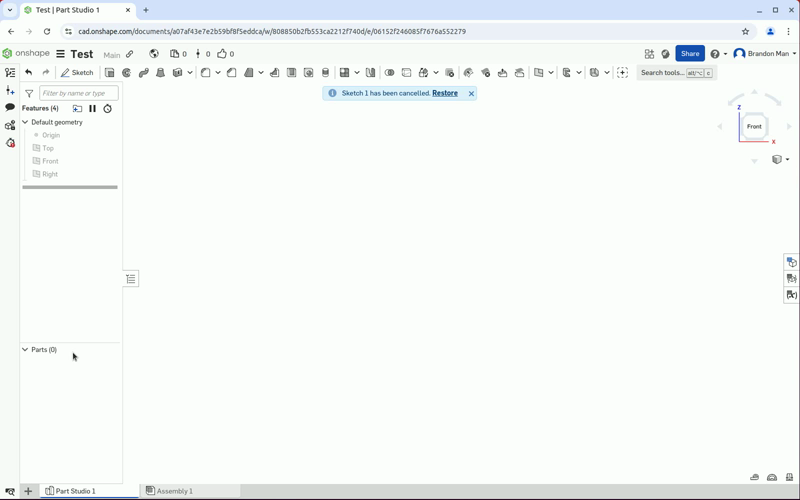
key(shift+y)
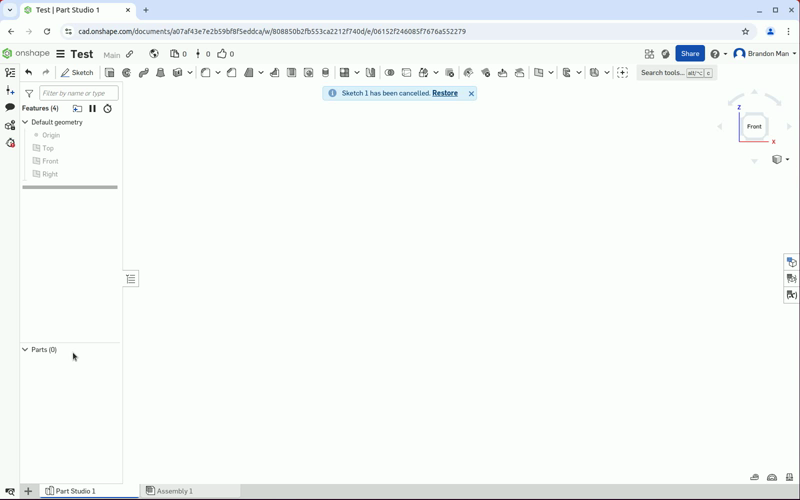
key(shift+s)
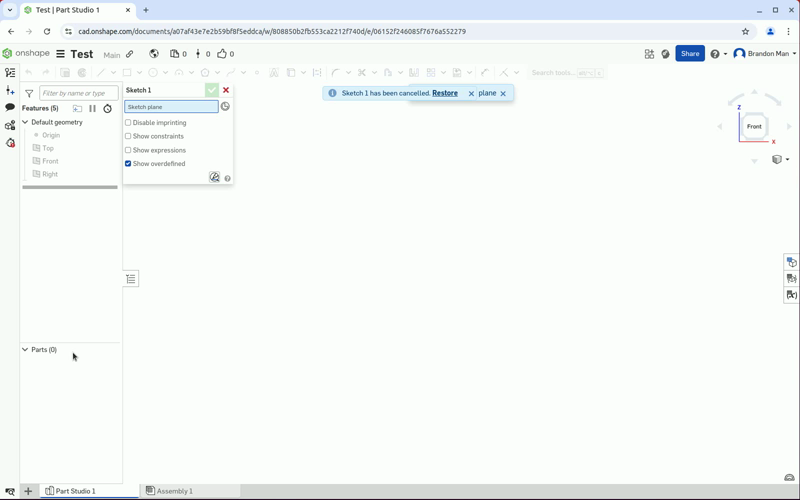
mouse_move(73, 163)
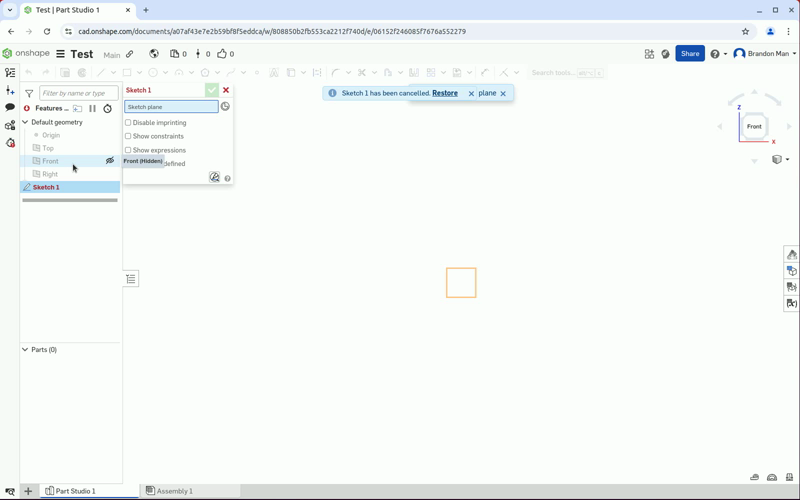
click(73, 163)
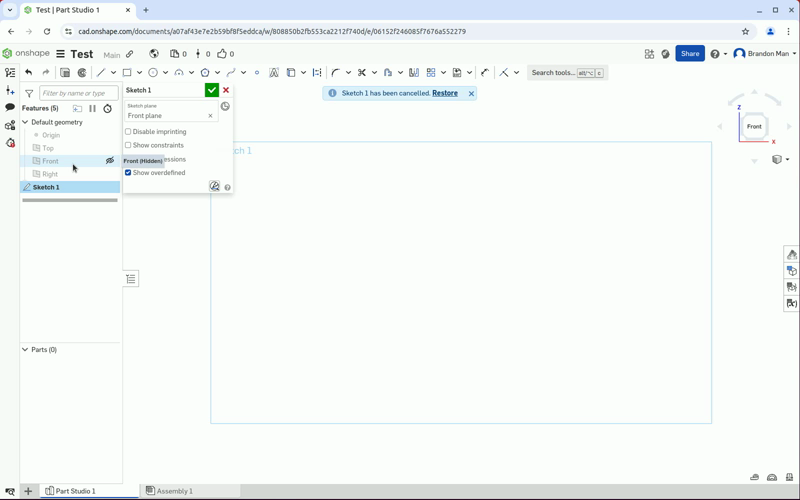
mouse_move(73, 352)
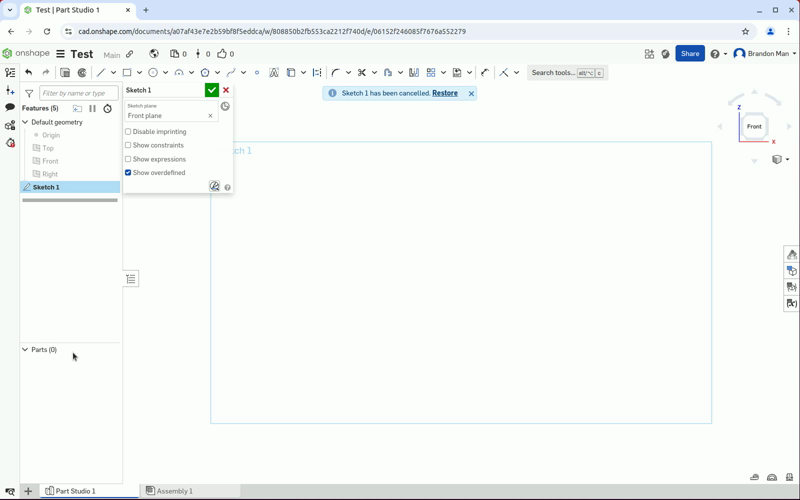
key(y)
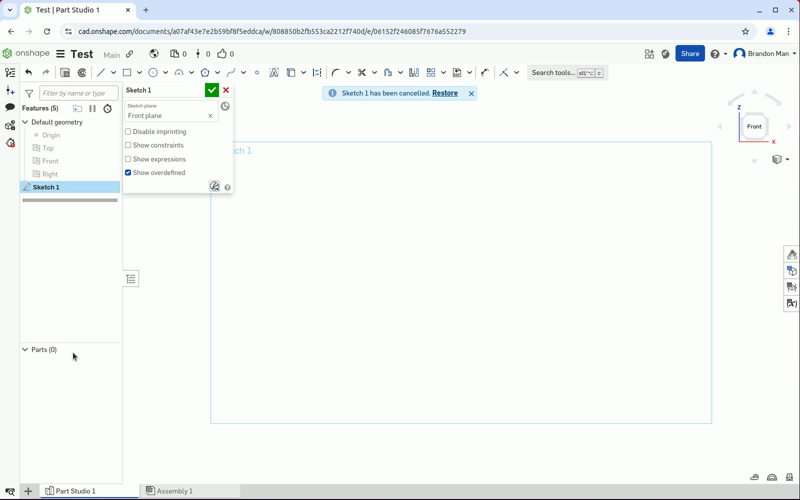
key(l)
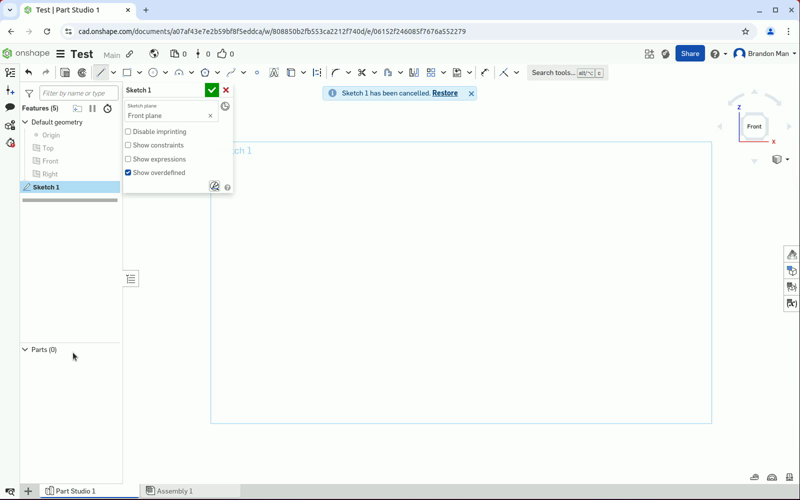
key_down(shift)
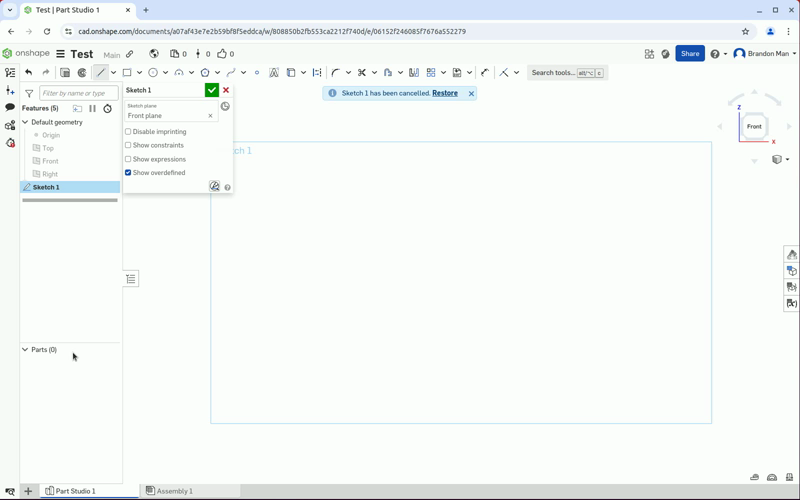
mouse_move(348, 346)
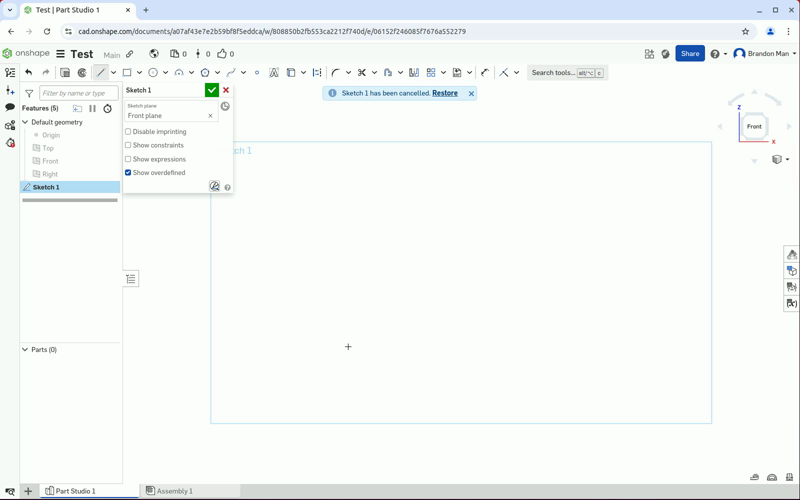
click(348, 346)
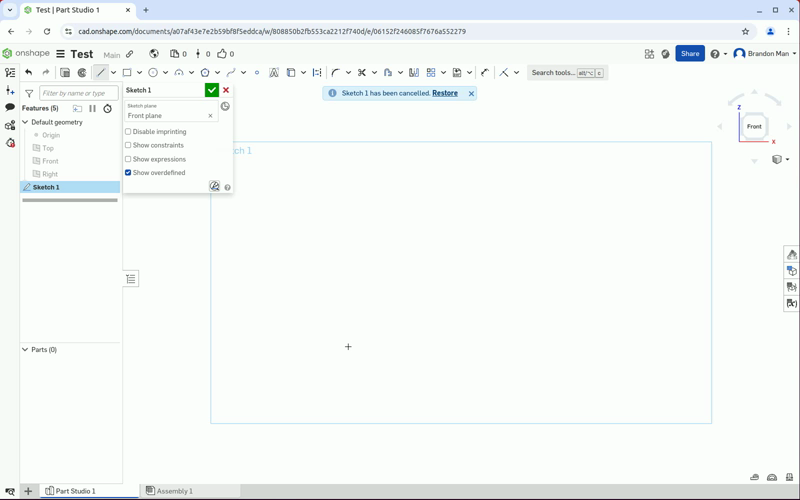
key_up(shift)
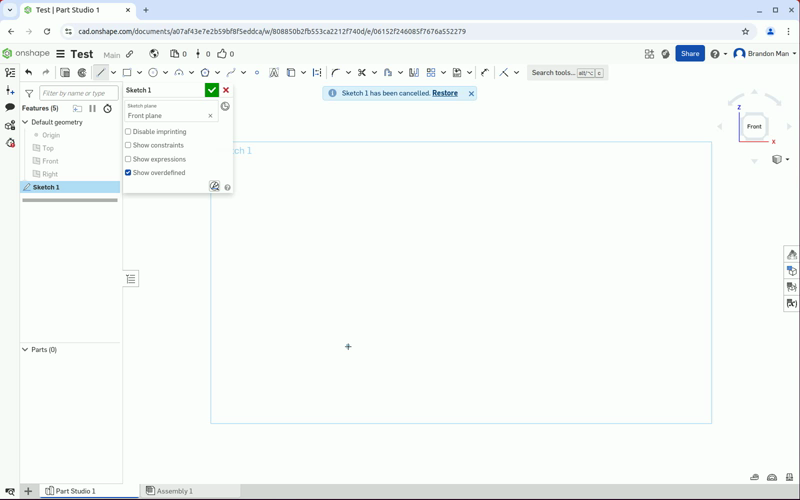
key_down(shift)
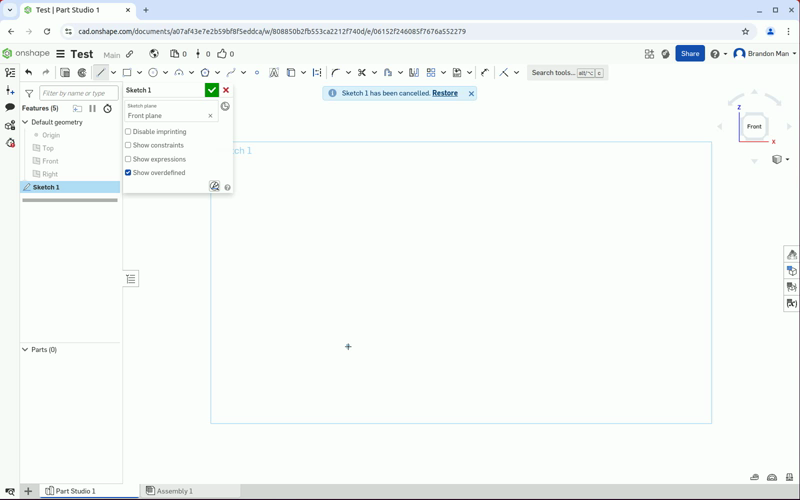
mouse_move(378, 346)
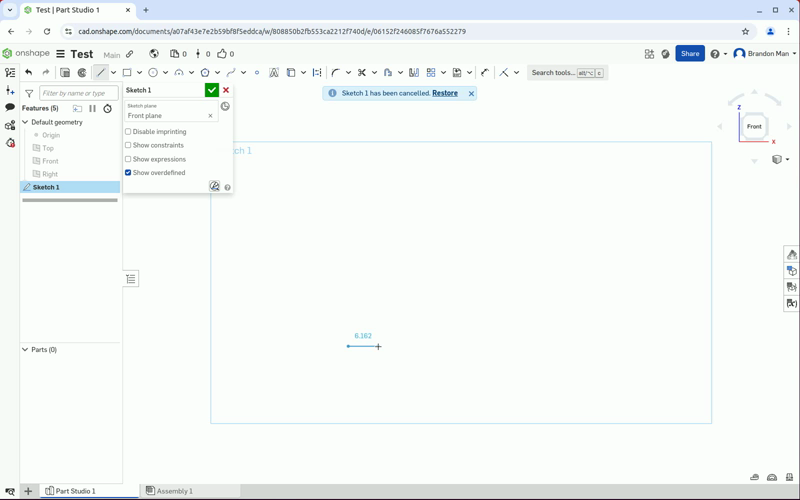
mouse_move(380, 346)
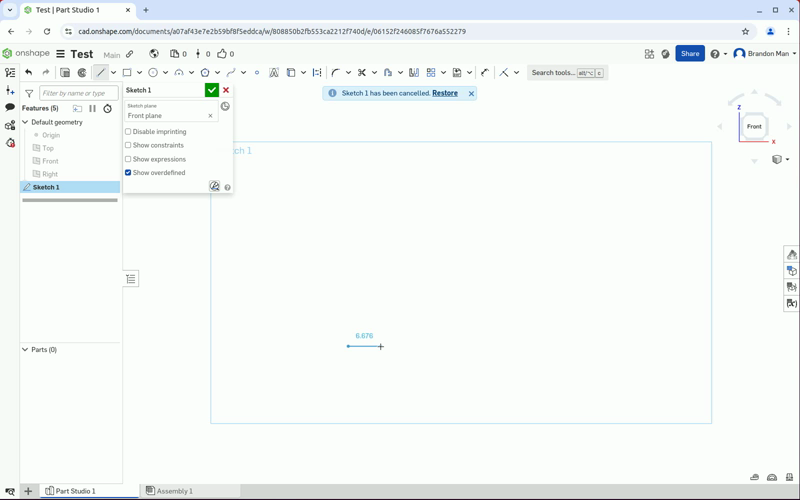
click(380, 346)
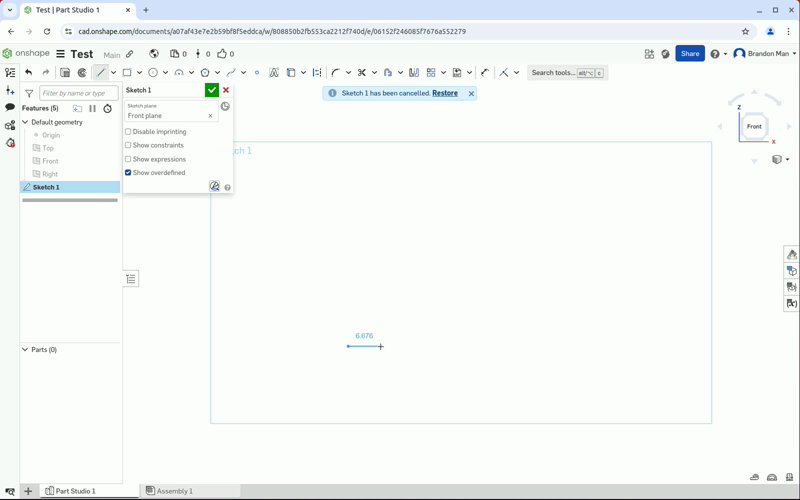
key_up(shift)
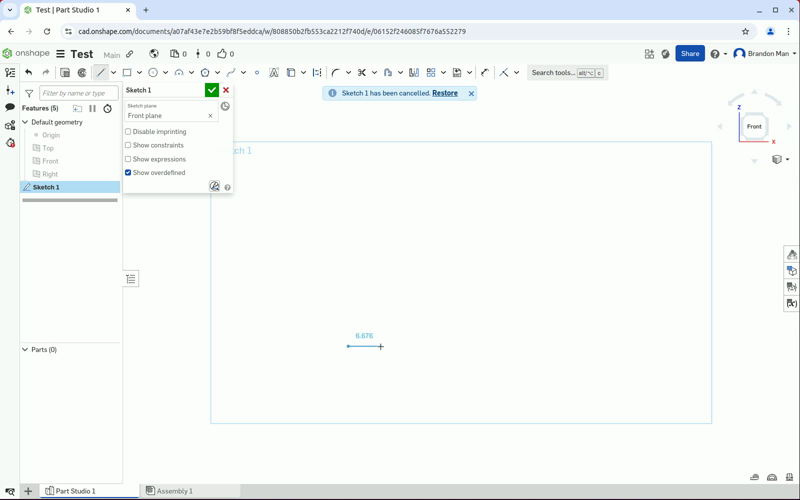
key_down(shift)
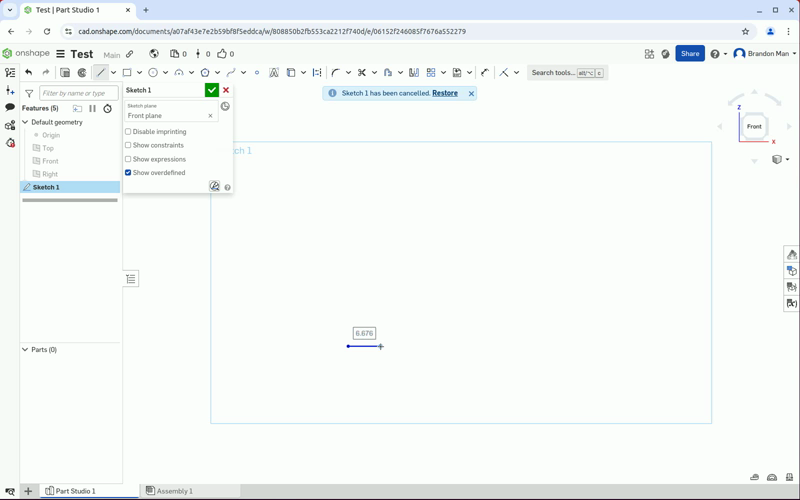
mouse_move(410, 346)
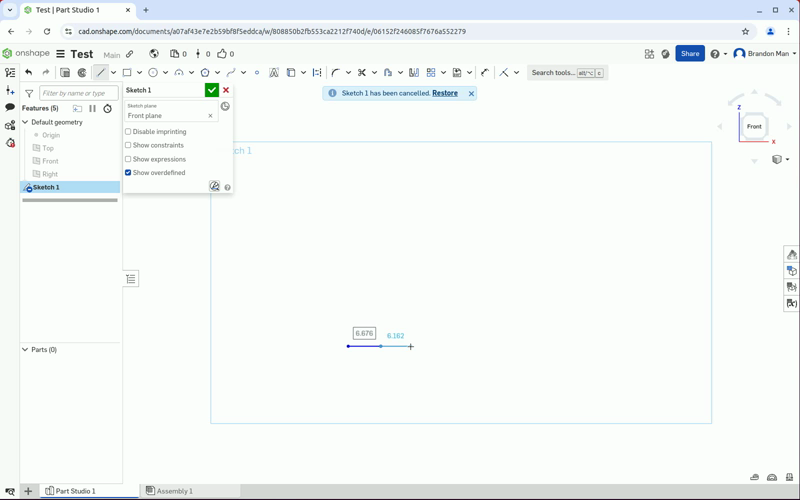
mouse_move(380, 313)
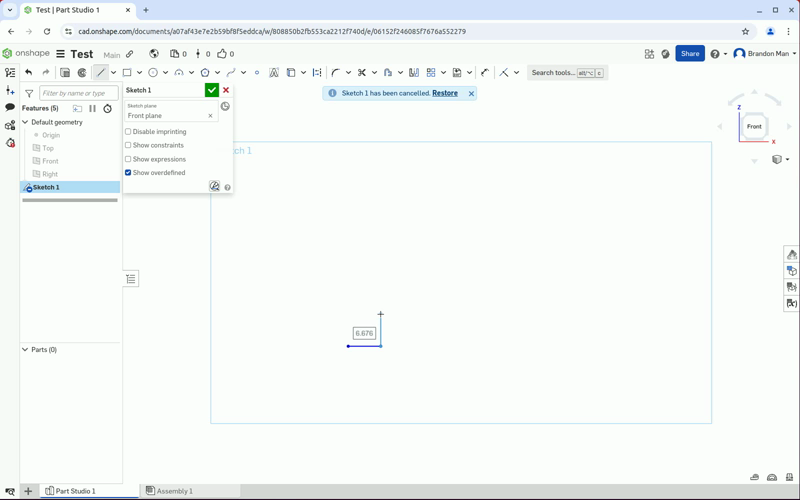
click(380, 313)
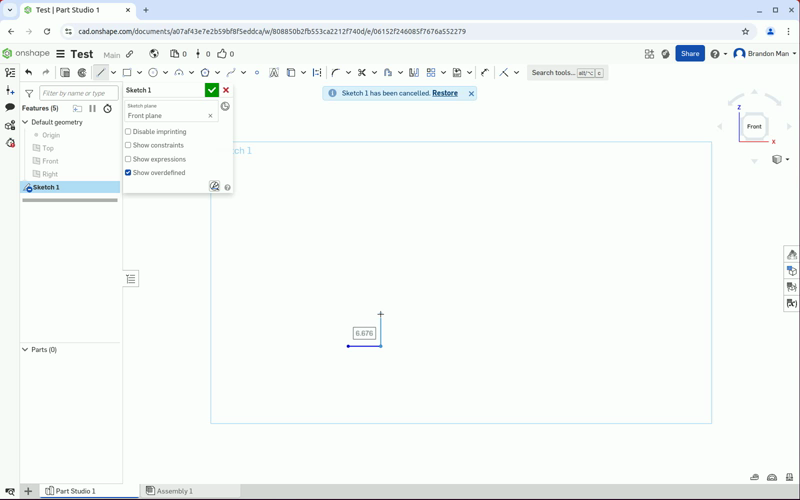
key_up(shift)
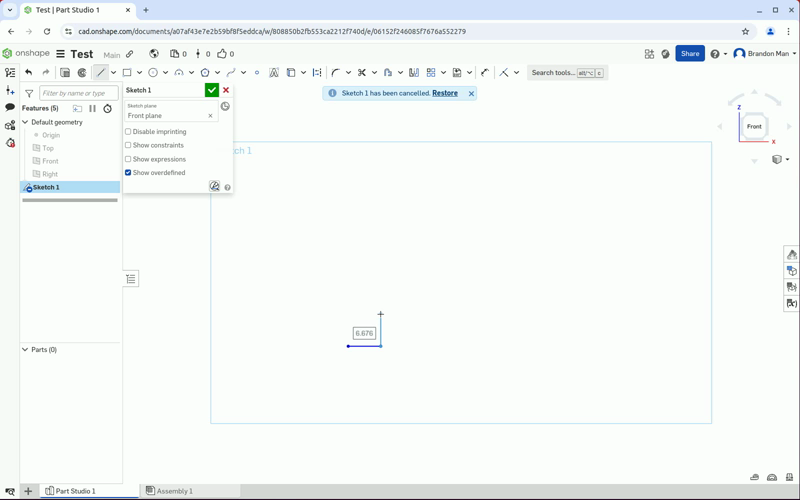
key_down(shift)
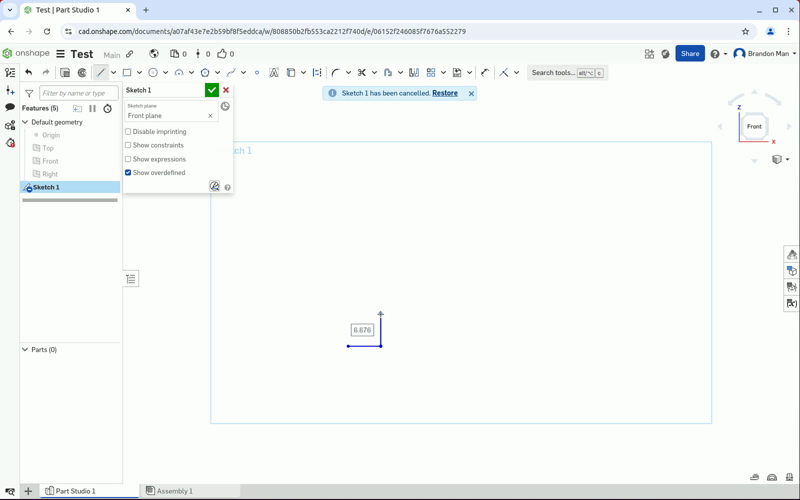
mouse_move(410, 313)
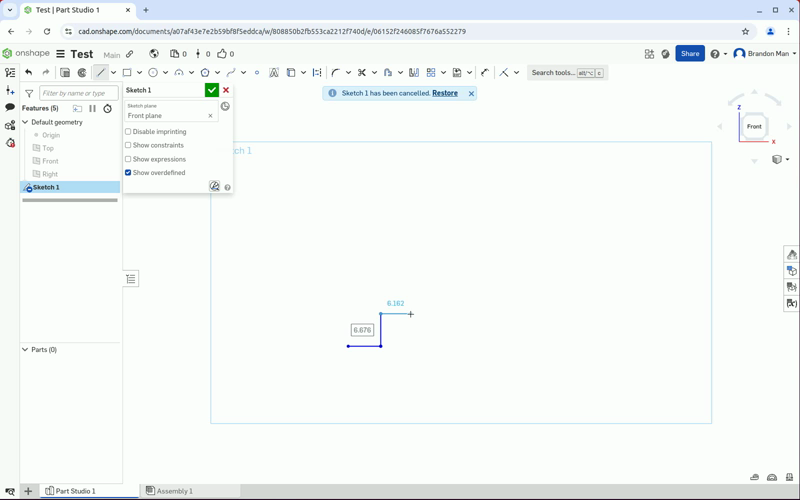
mouse_move(348, 313)
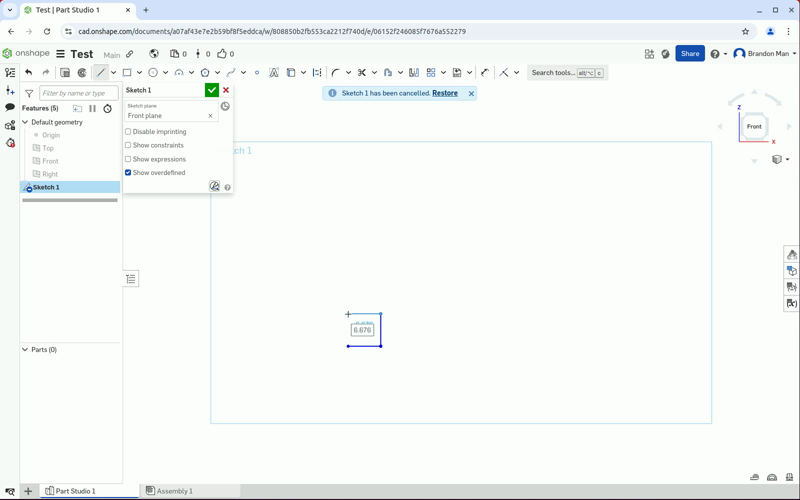
click(348, 313)
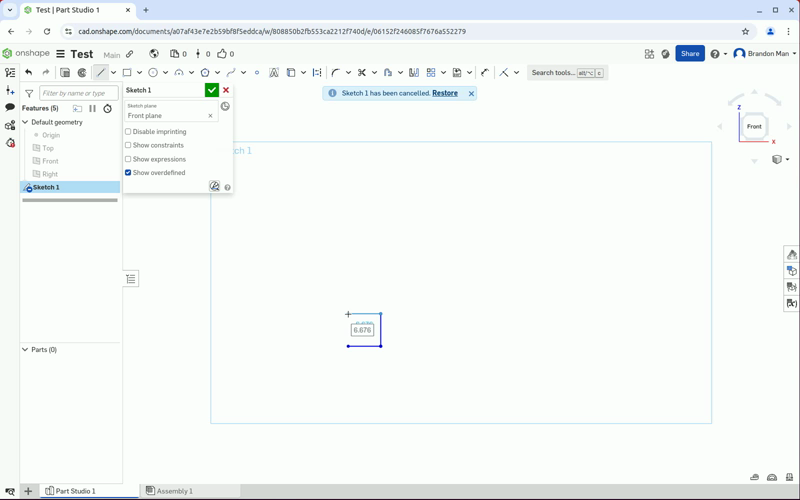
key_up(shift)
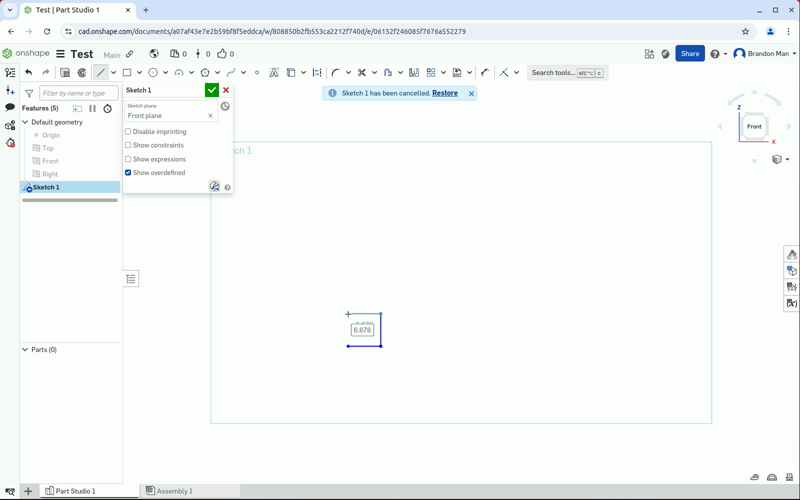
mouse_move(378, 313)
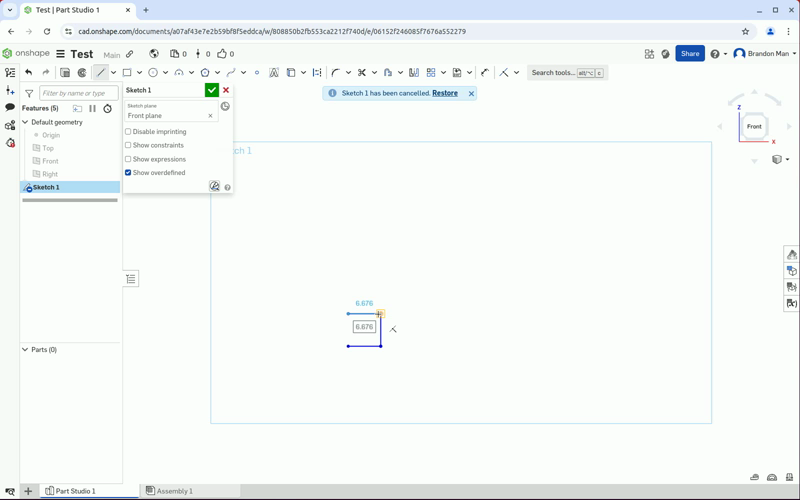
key_down(shift)
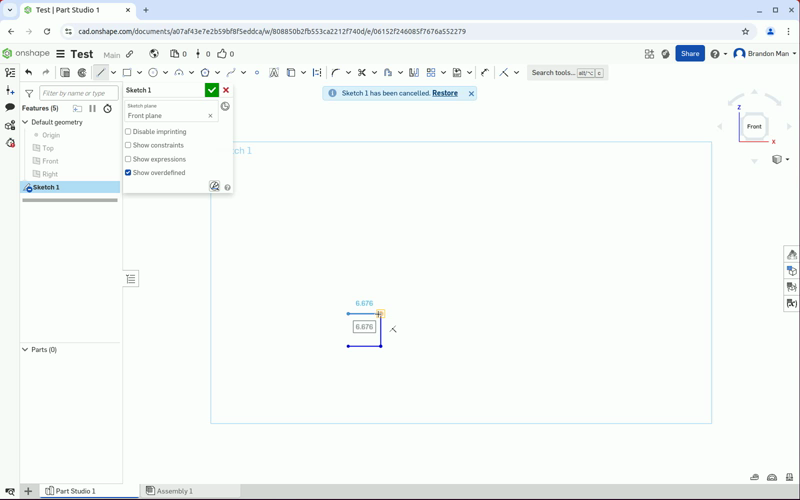
mouse_move(348, 346)
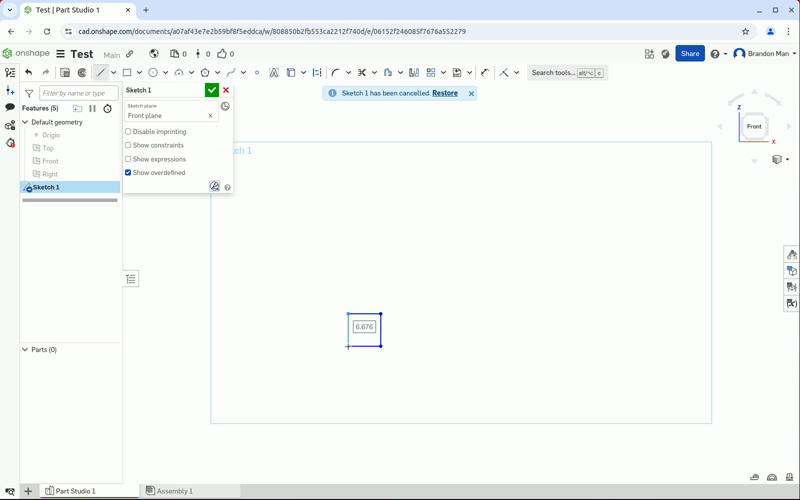
key_up(shift)
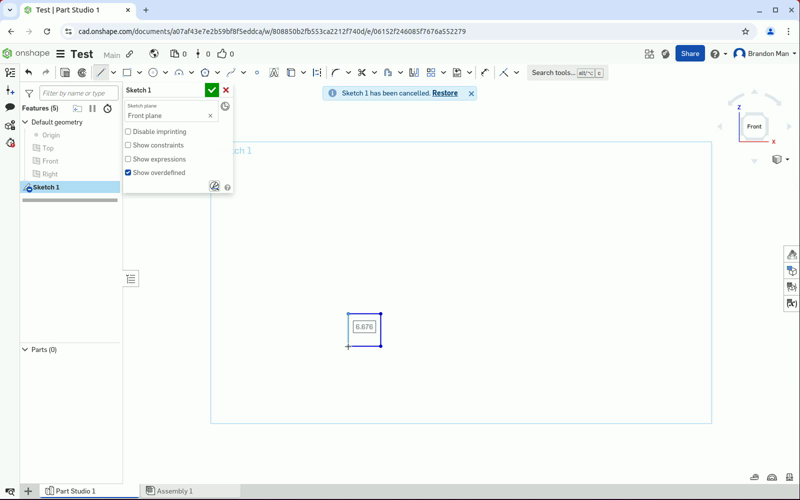
click(348, 346)
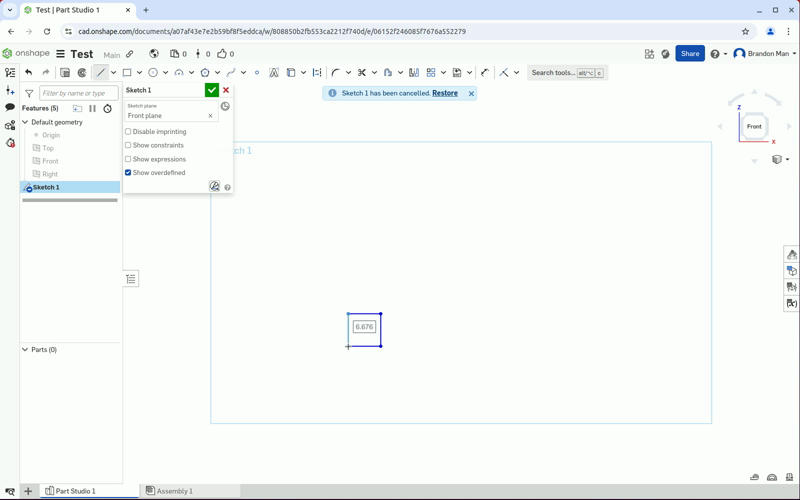
key(esc)
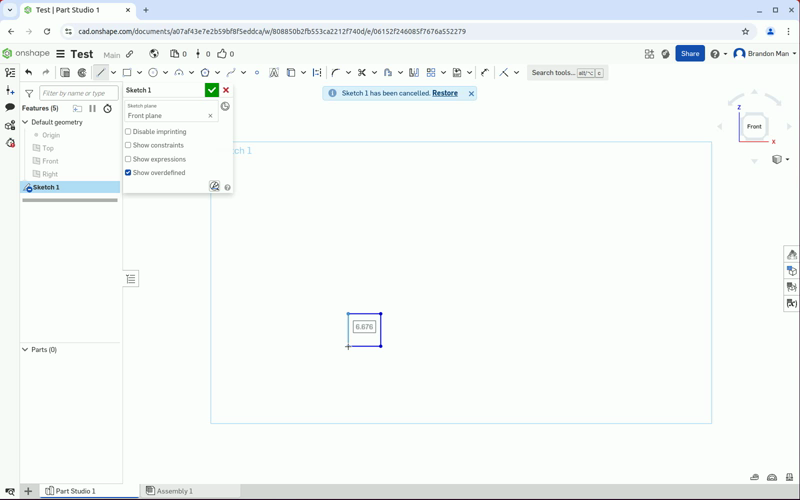
mouse_move(349, 316)
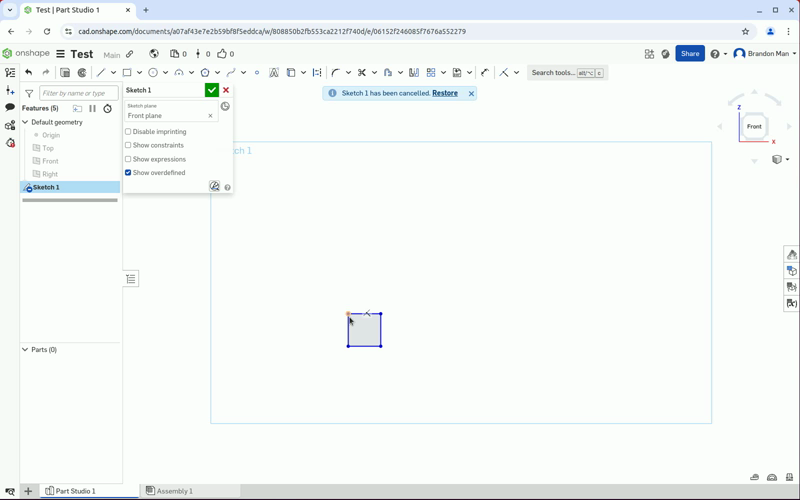
scroll(6)
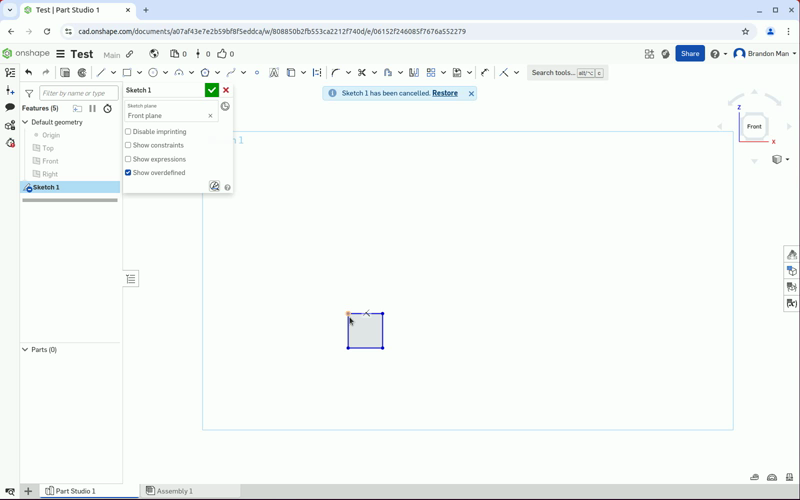
scroll(6)
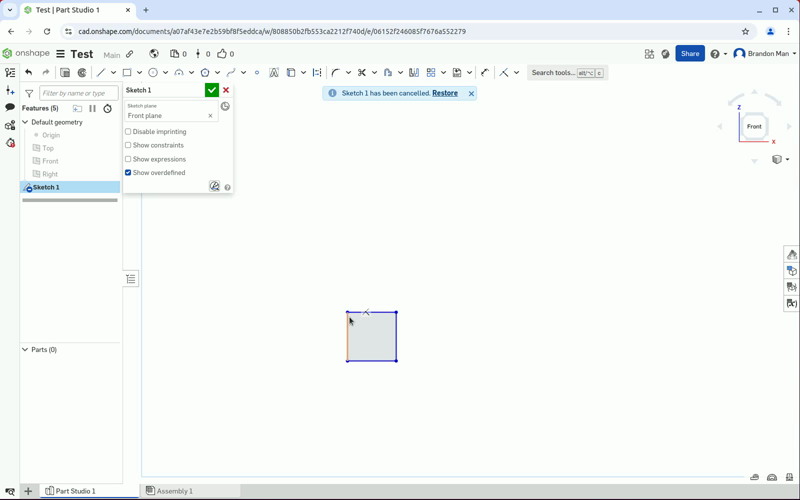
scroll(6)
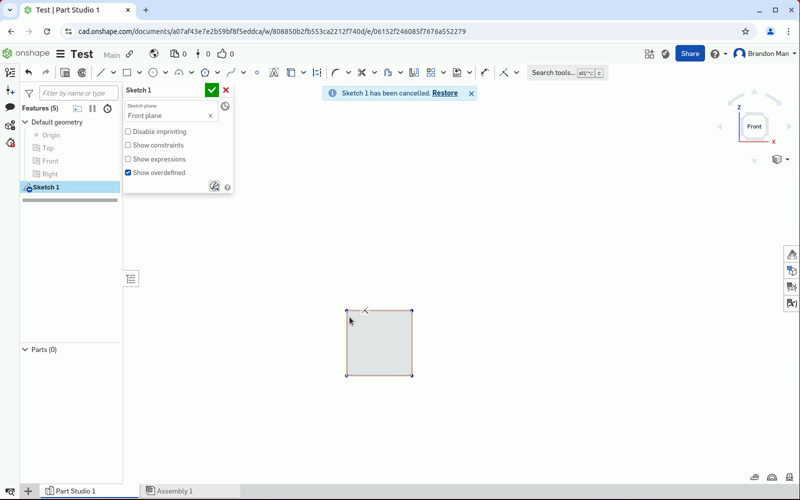
scroll(6)
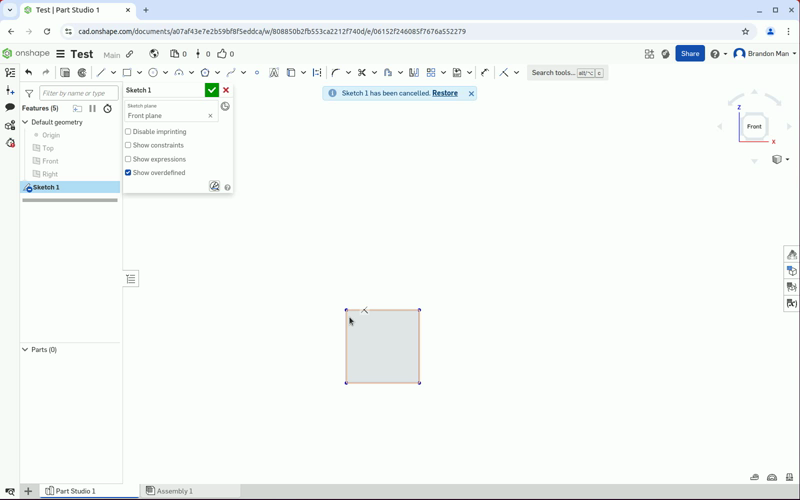
scroll(6)
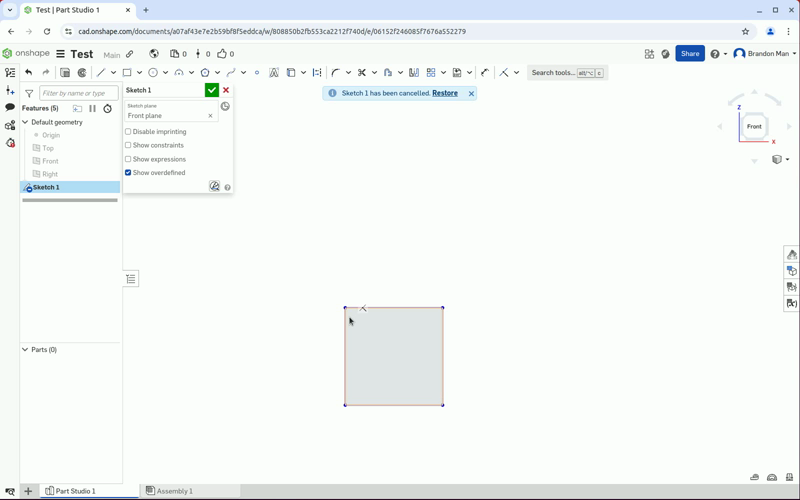
scroll(6)
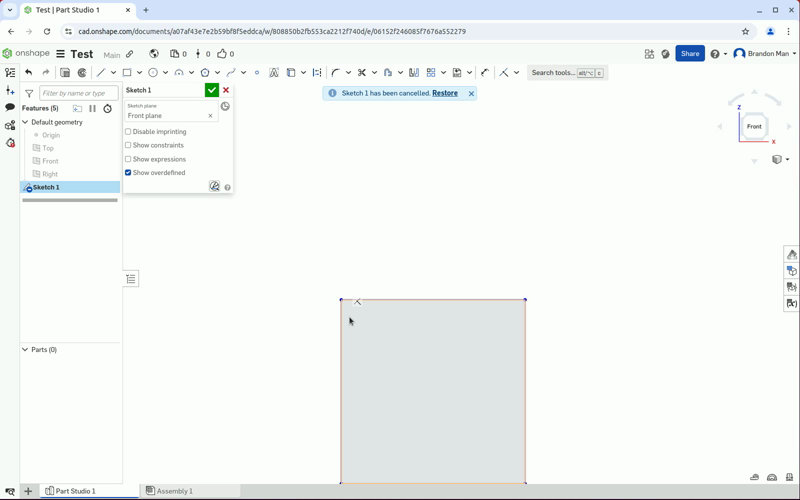
scroll(6)
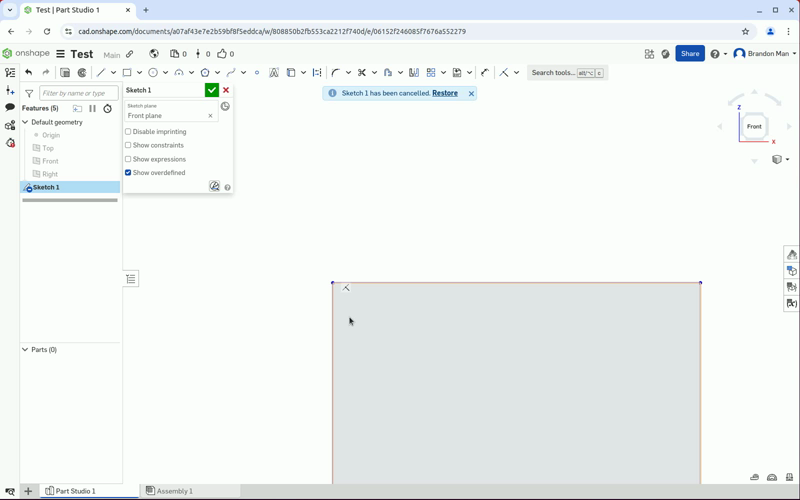
click(349, 316)
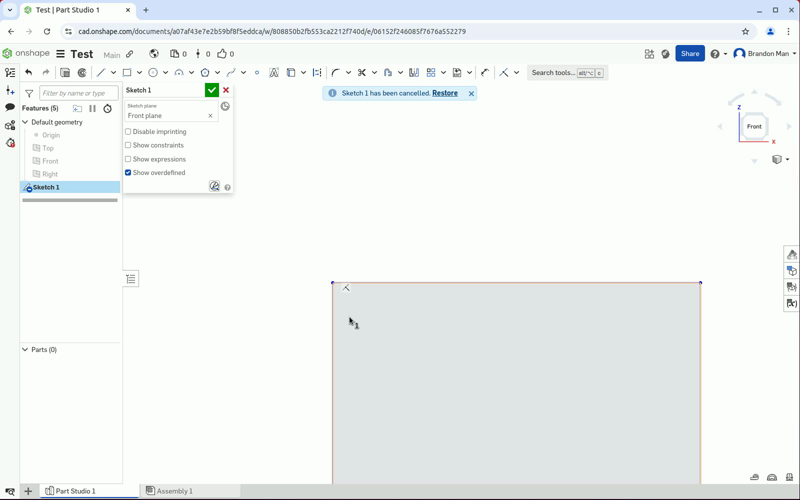
scroll(-6)
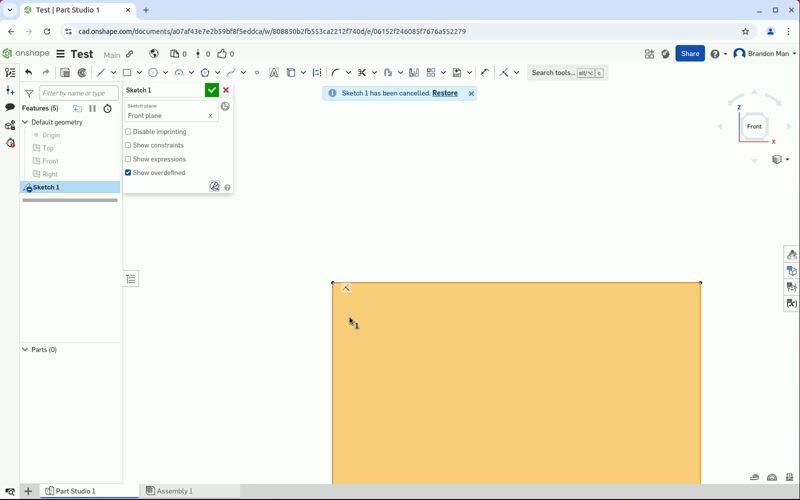
scroll(-6)
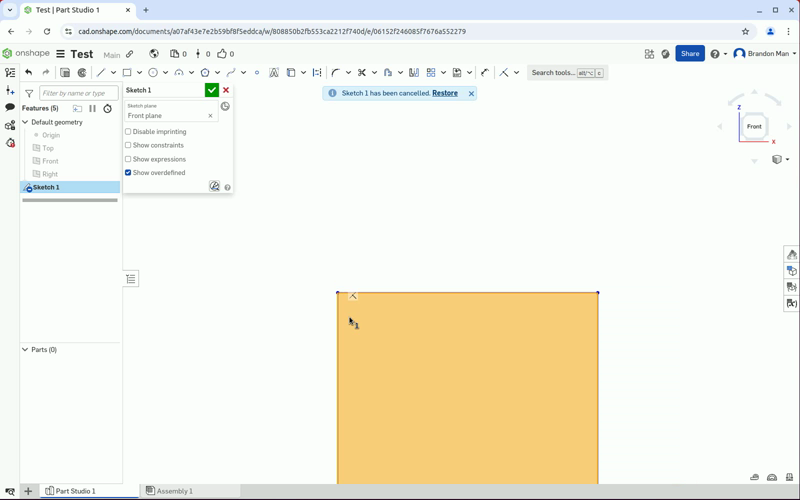
scroll(-6)
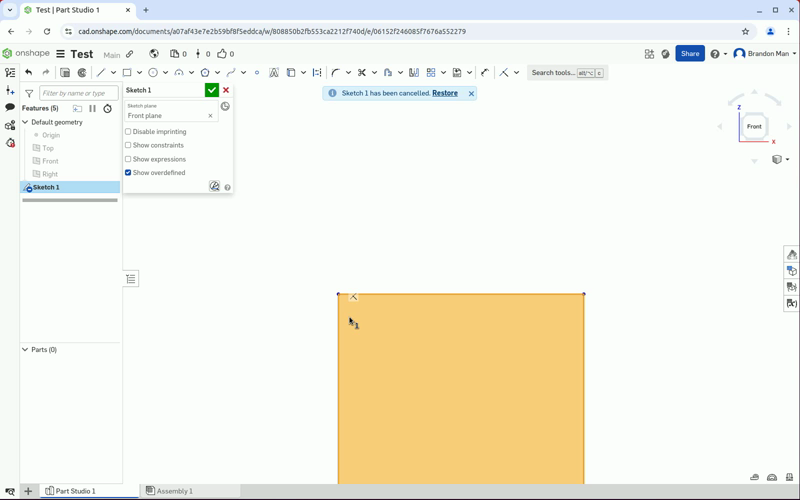
scroll(-6)
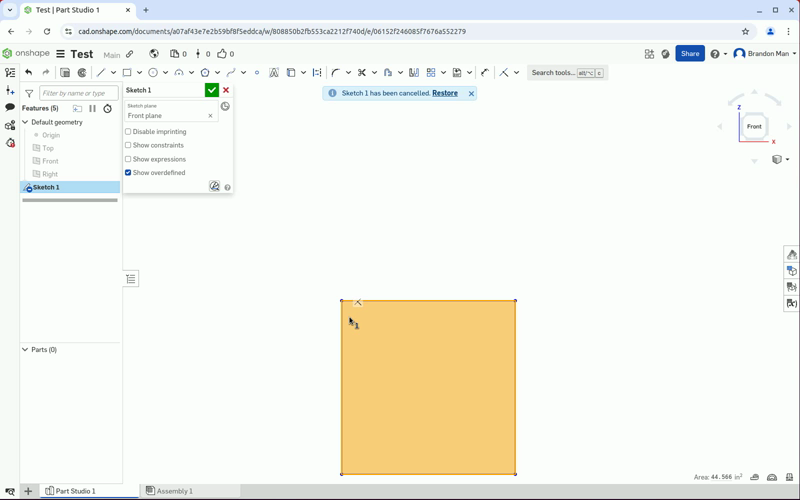
scroll(-6)
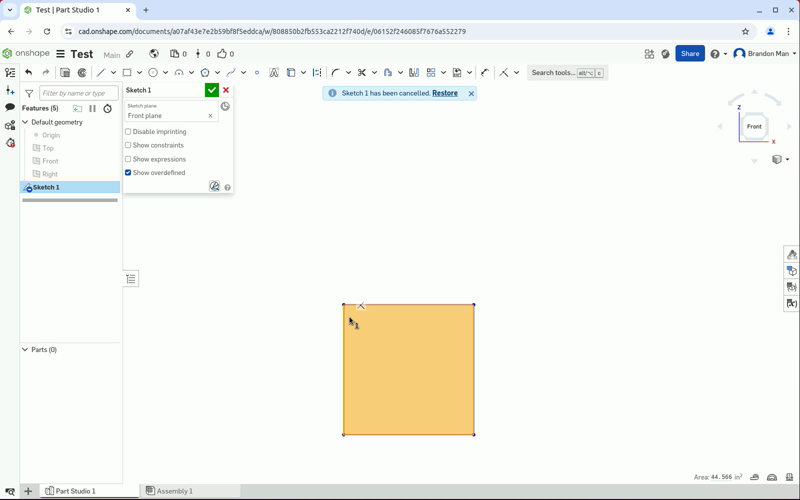
scroll(-6)
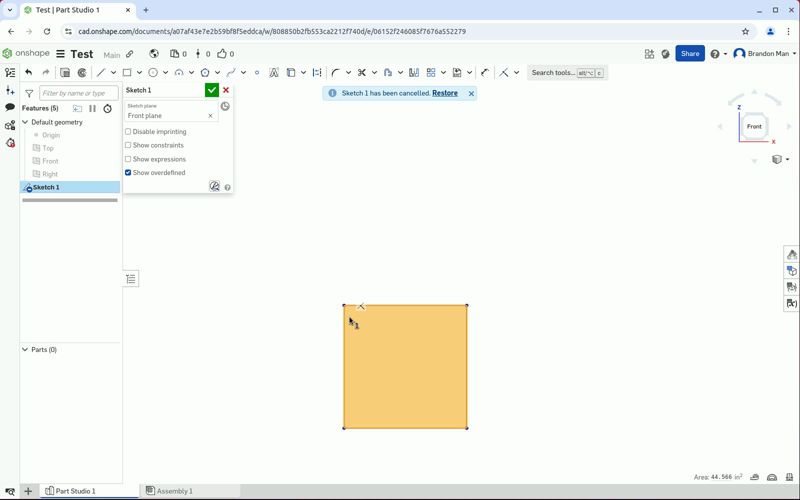
scroll(-6)
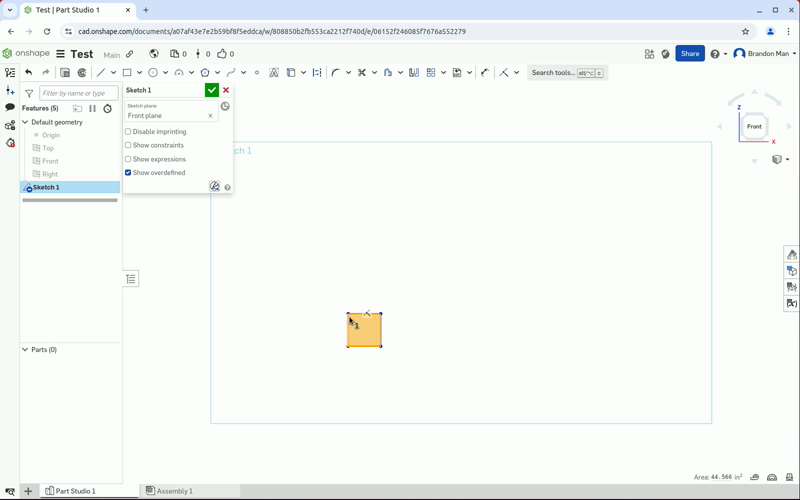
mouse_move(73, 352)
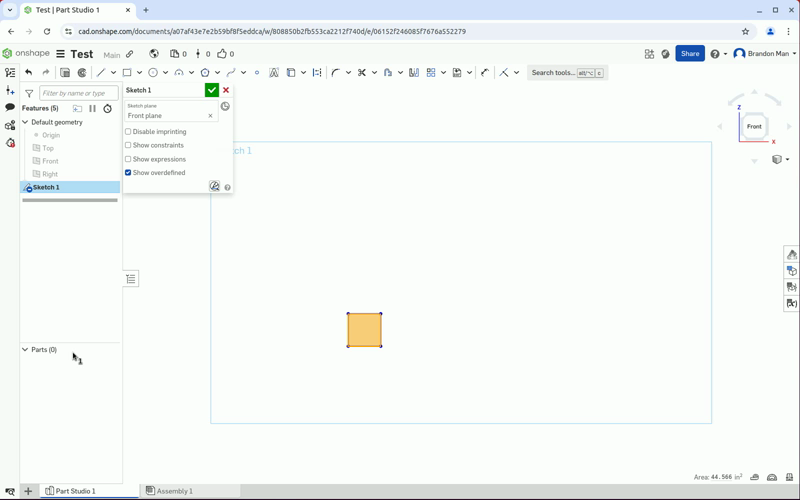
key(shift+y)
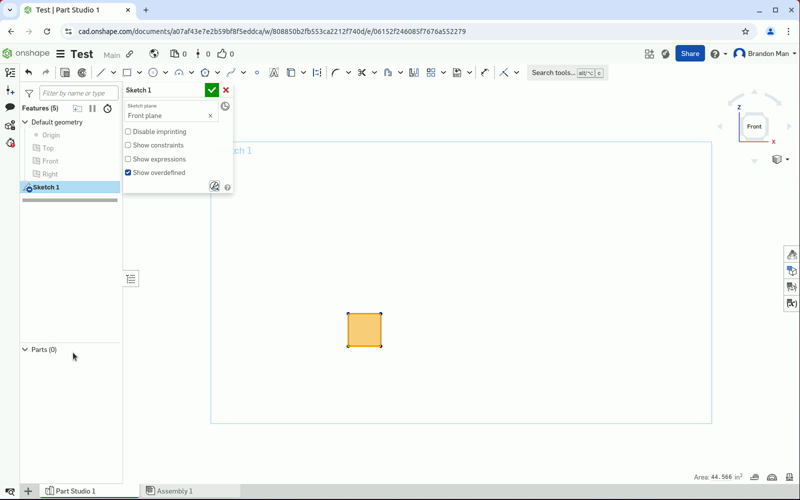
key(shift+e)
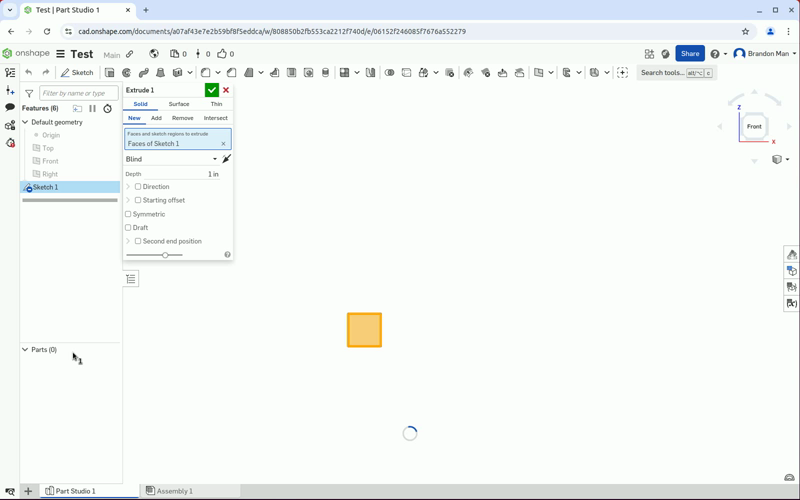
mouse_move(143, 106)
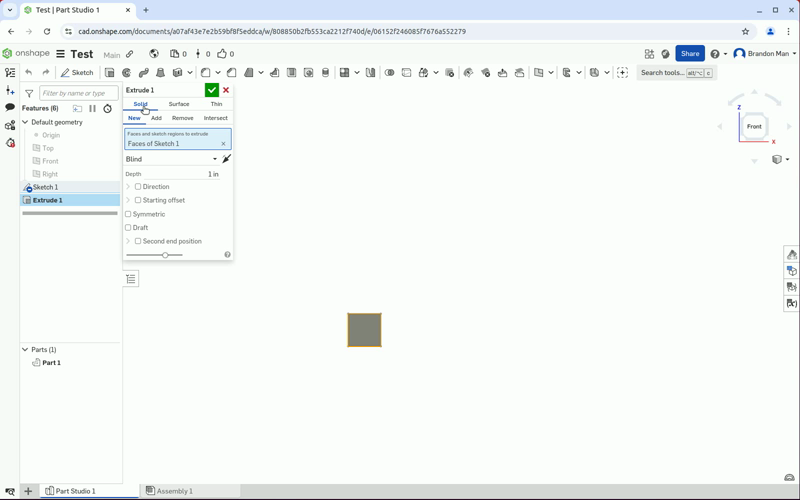
click(143, 106)
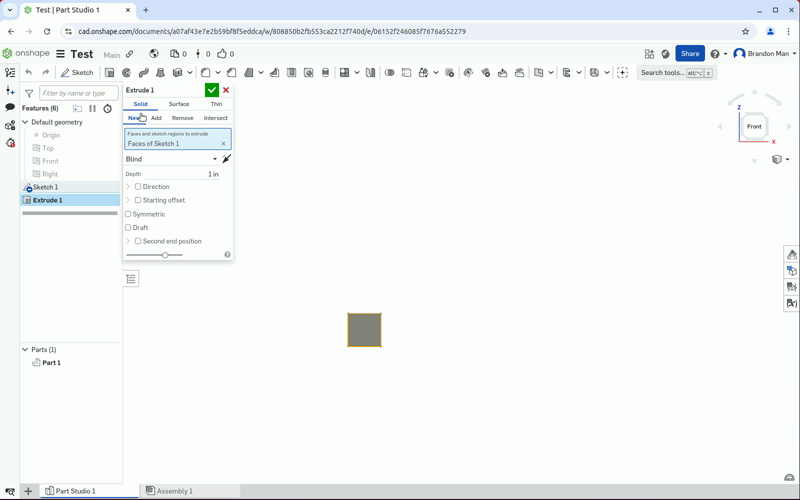
mouse_move(137, 120)
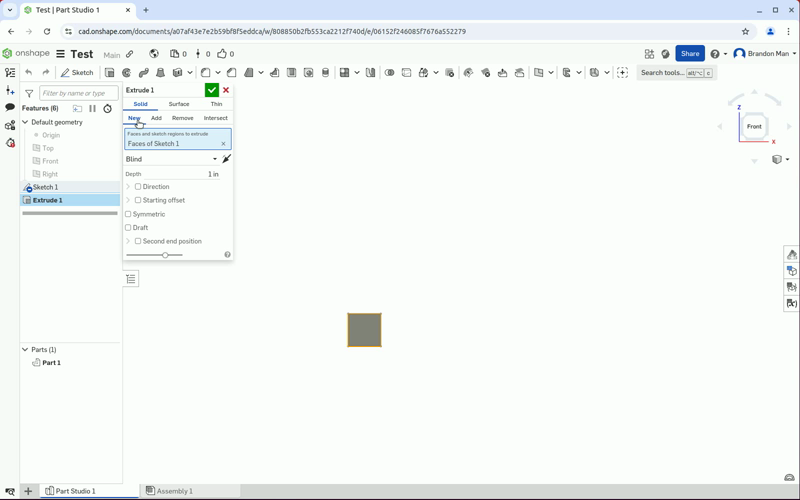
click(137, 120)
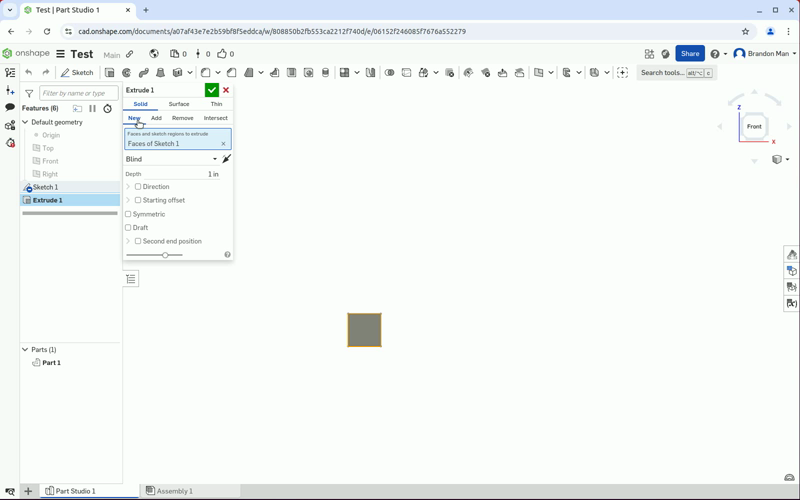
key(tab, 4)
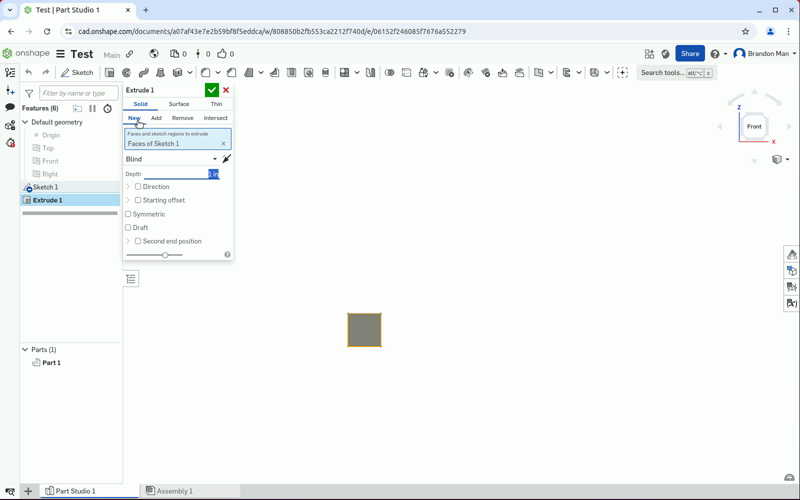
text(6.499)
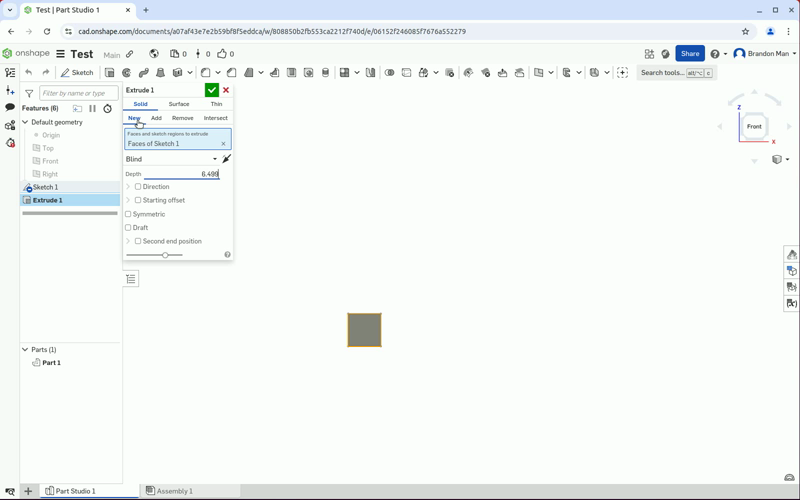
key(enter)
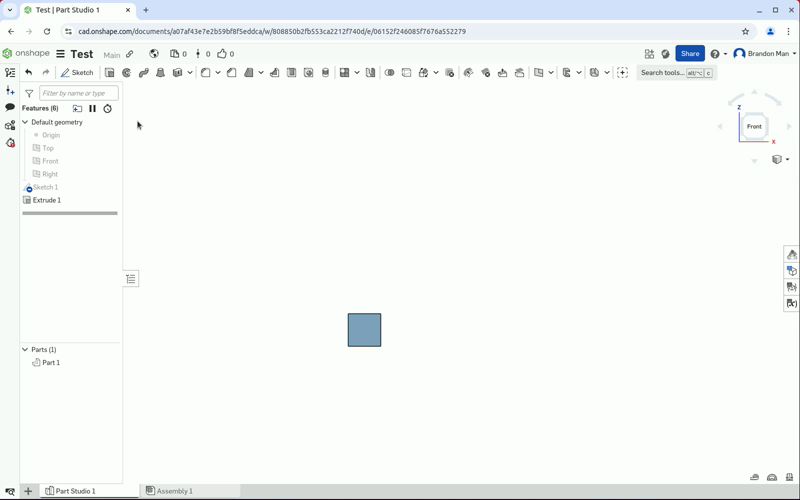
key(shift+h)
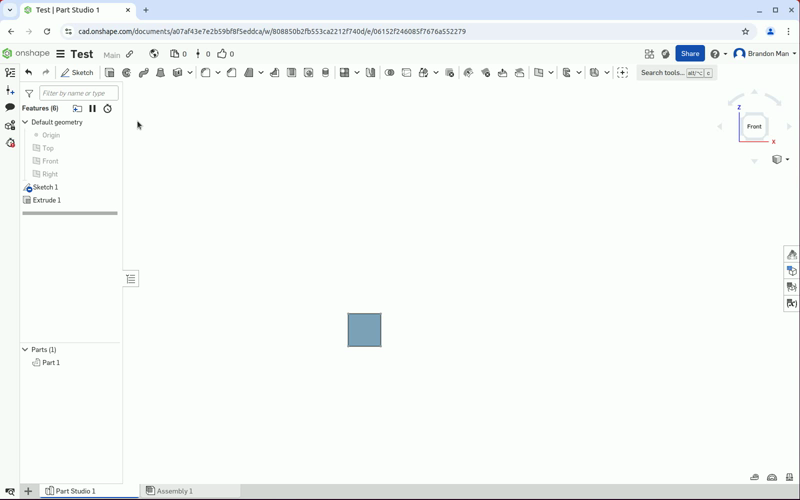
key(shift+h)
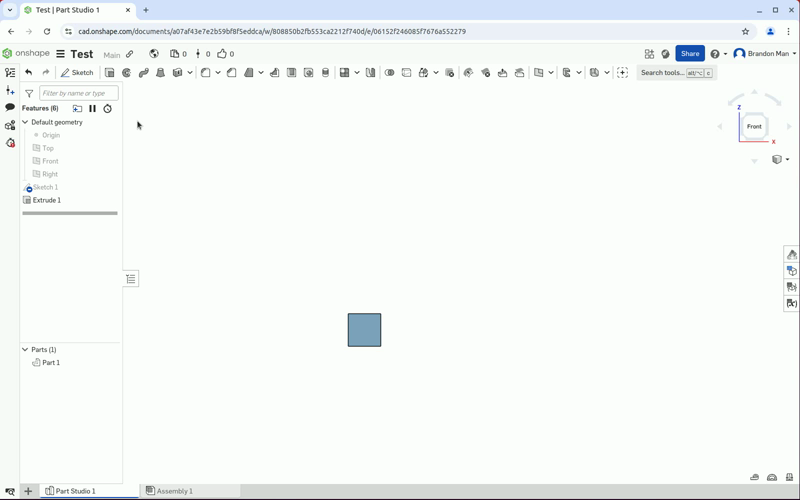
mouse_move(73, 189)
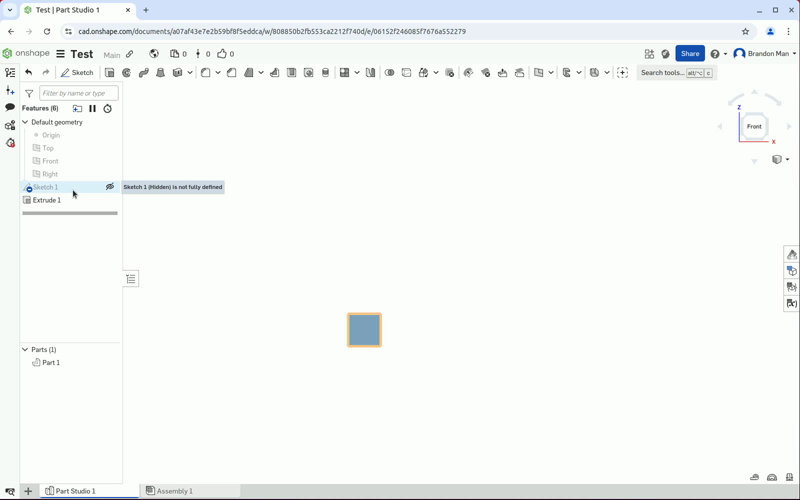
click(73, 189)
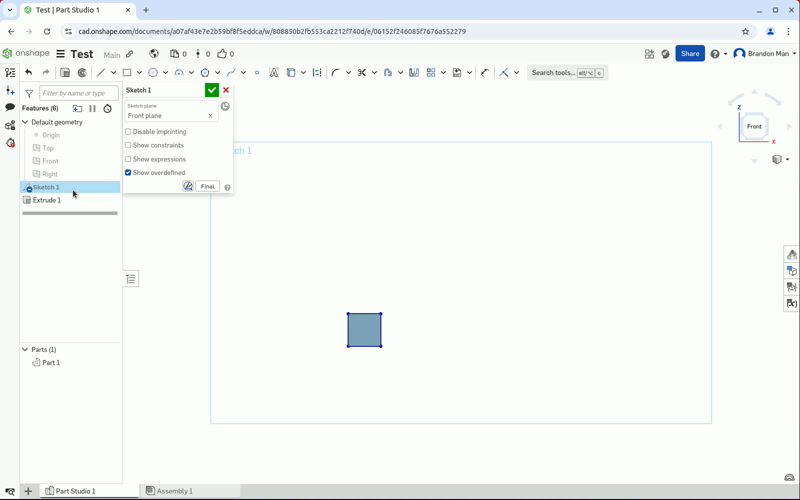
mouse_move(229, 92)
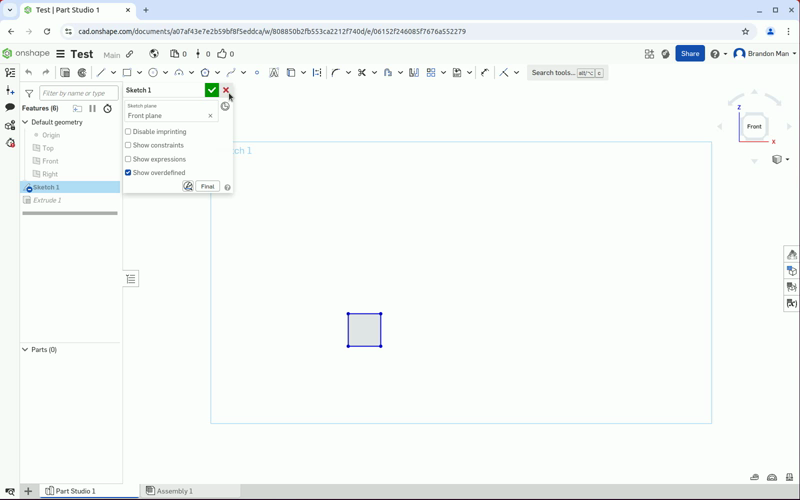
click(229, 92)
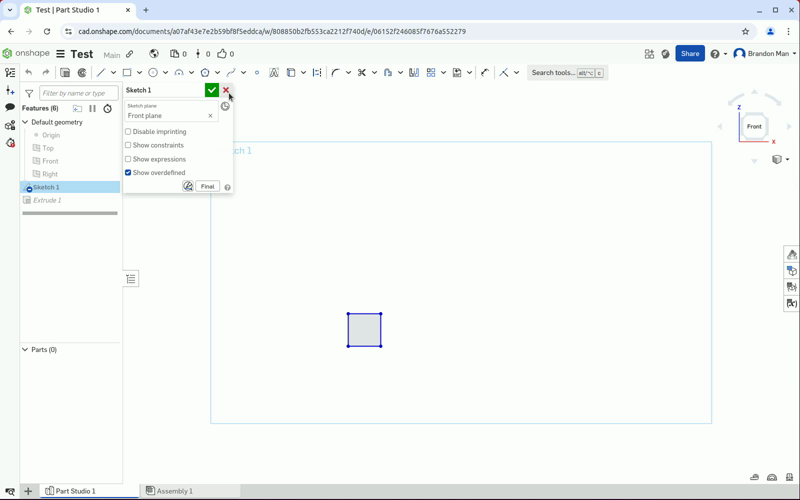
key(shift+s)
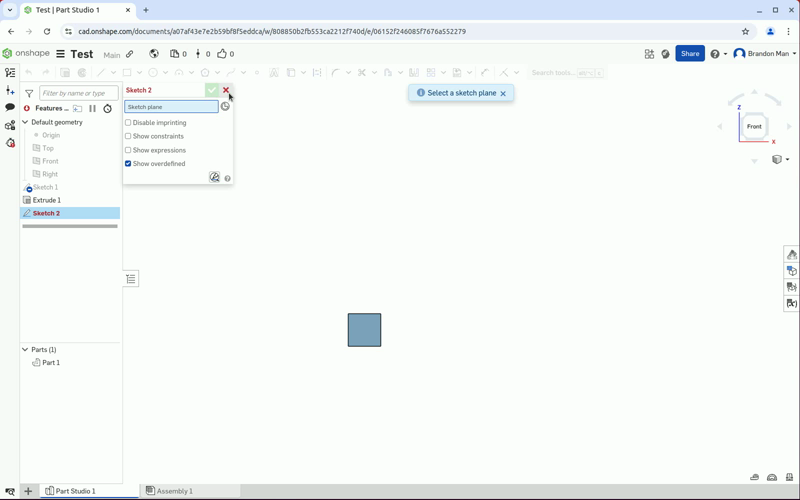
mouse_move(73, 163)
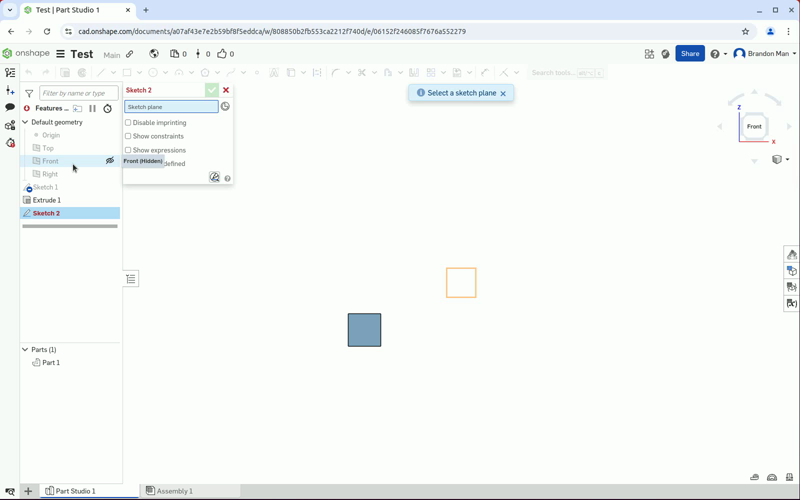
click(73, 163)
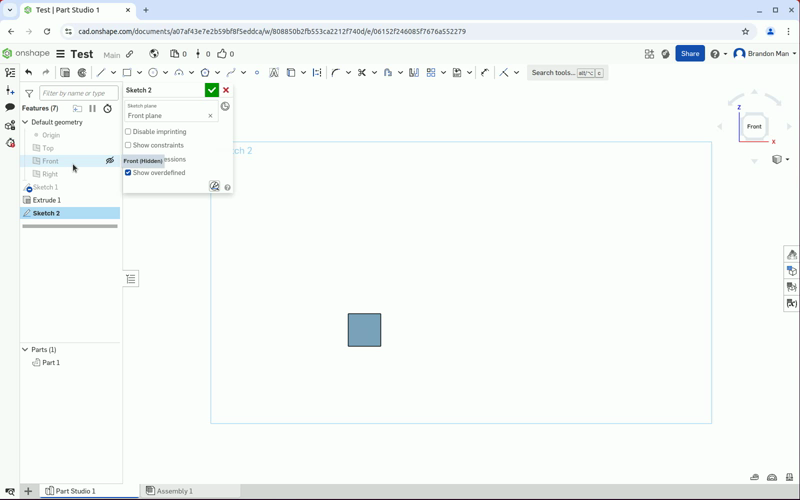
mouse_move(73, 352)
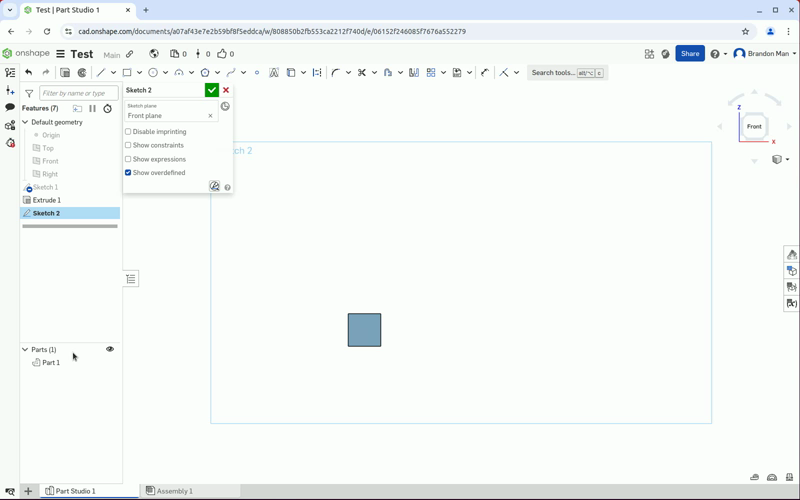
key(y)
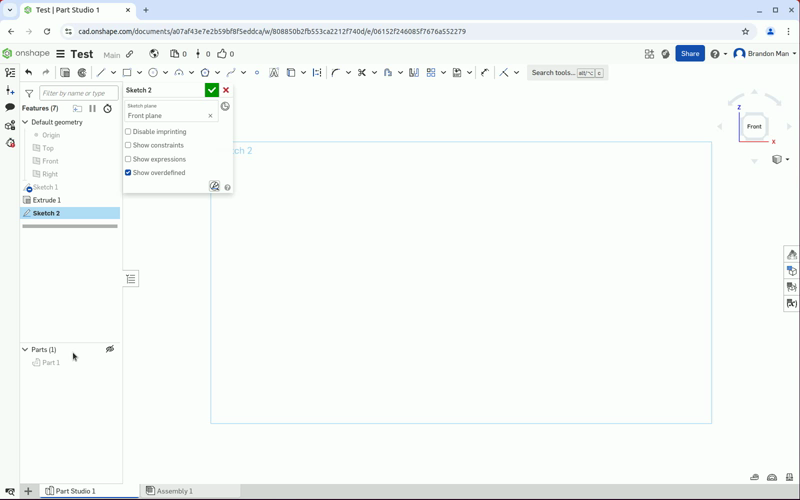
key(l)
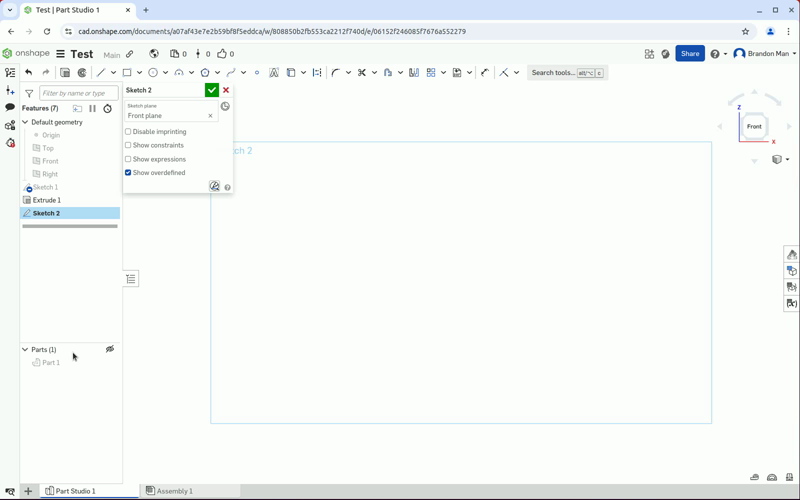
key_down(shift)
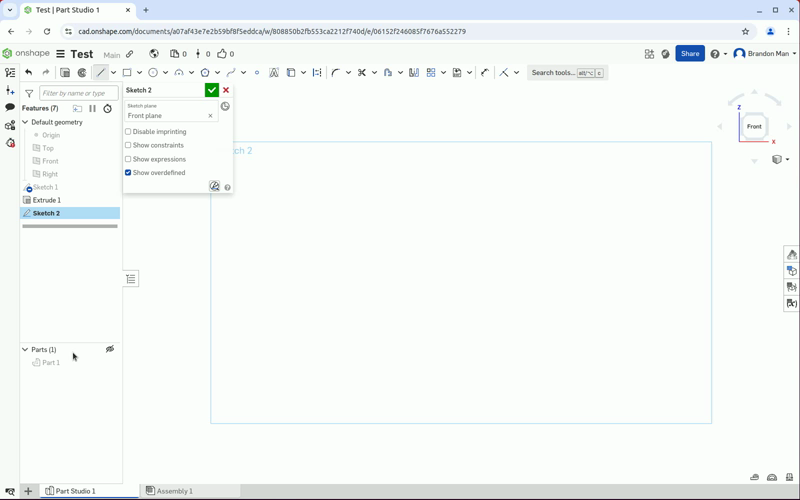
mouse_move(348, 282)
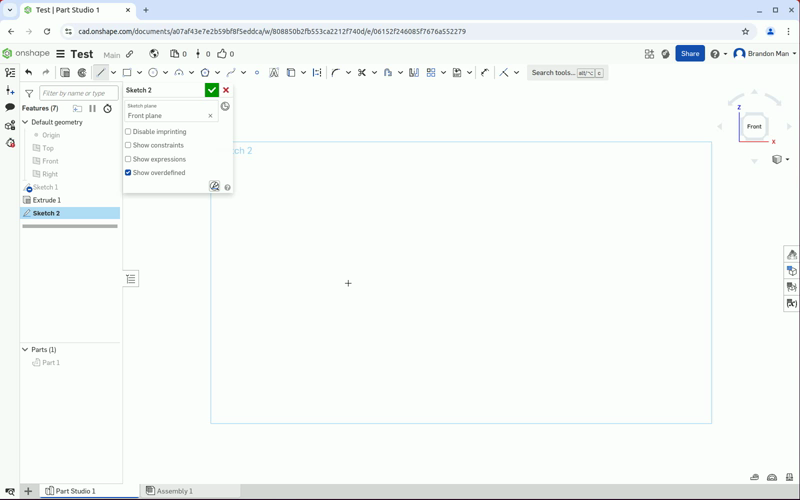
click(348, 282)
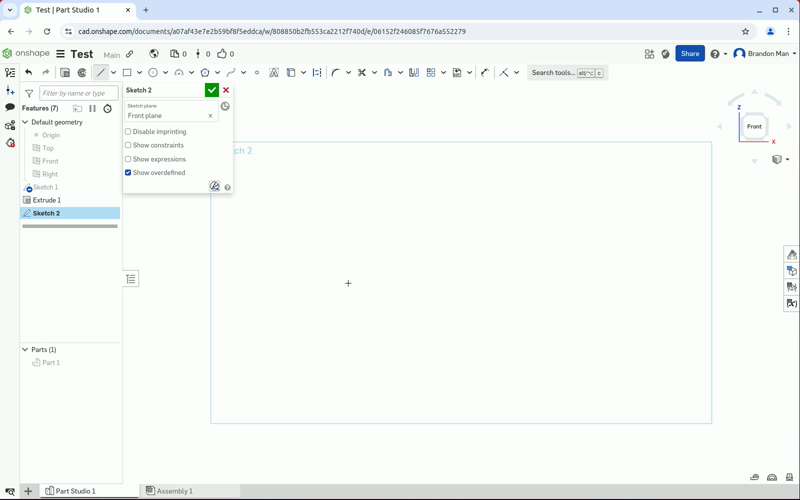
key_up(shift)
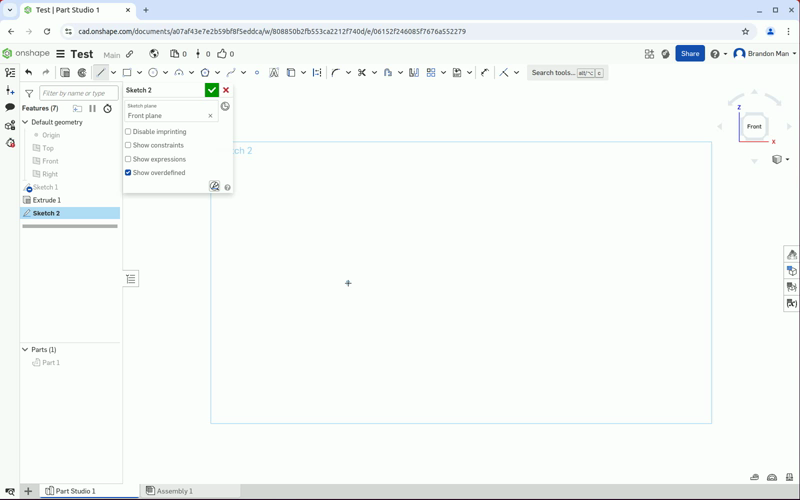
key_down(shift)
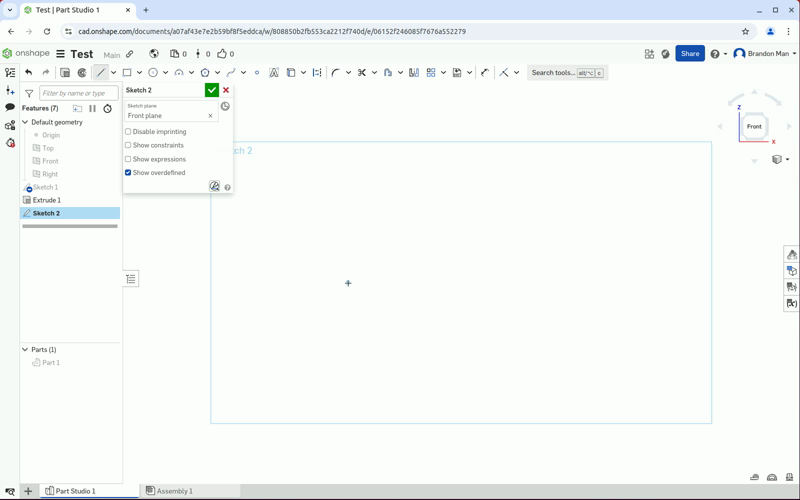
mouse_move(378, 282)
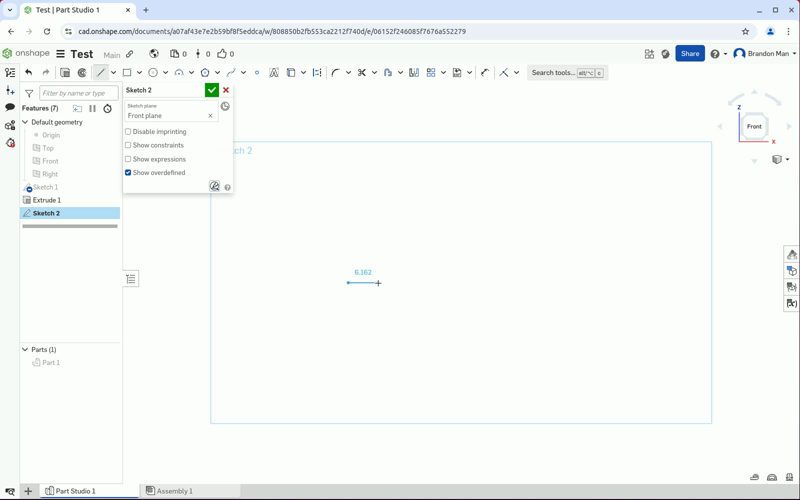
mouse_move(380, 282)
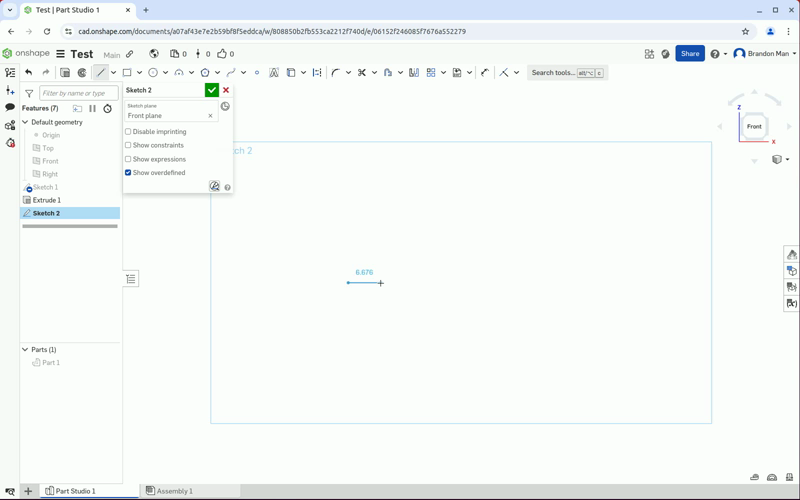
click(380, 282)
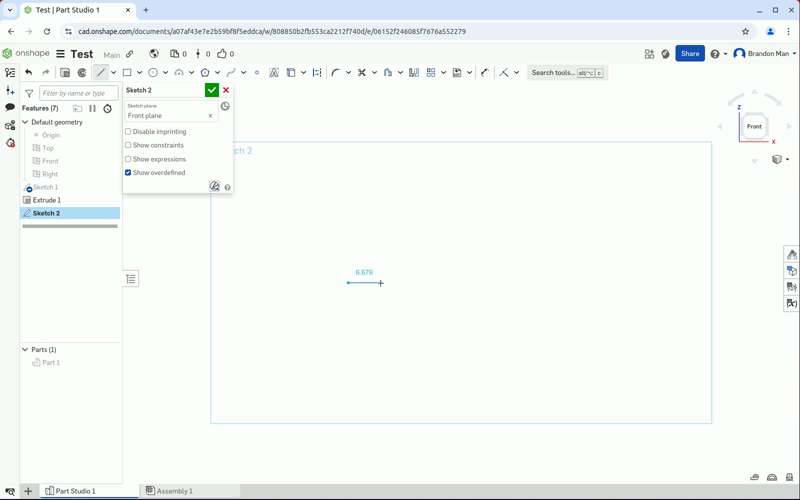
key_up(shift)
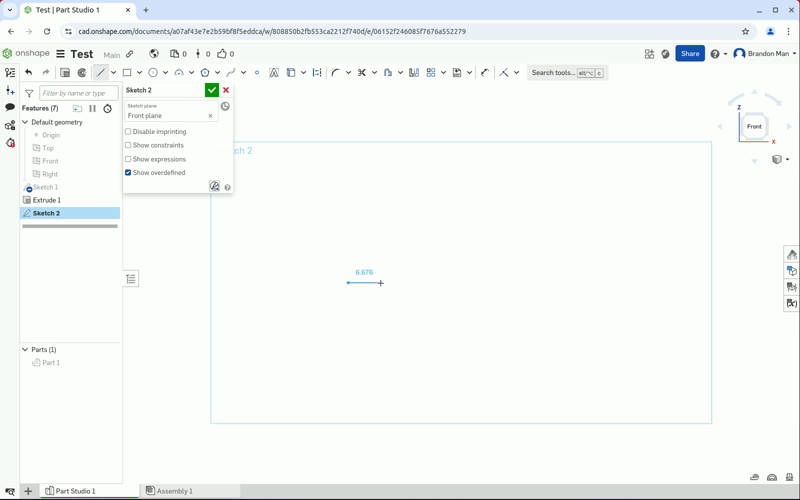
key_down(shift)
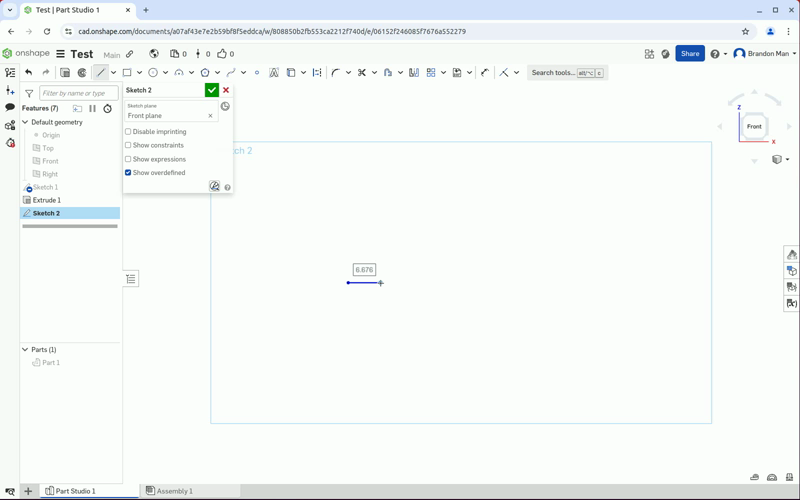
mouse_move(410, 282)
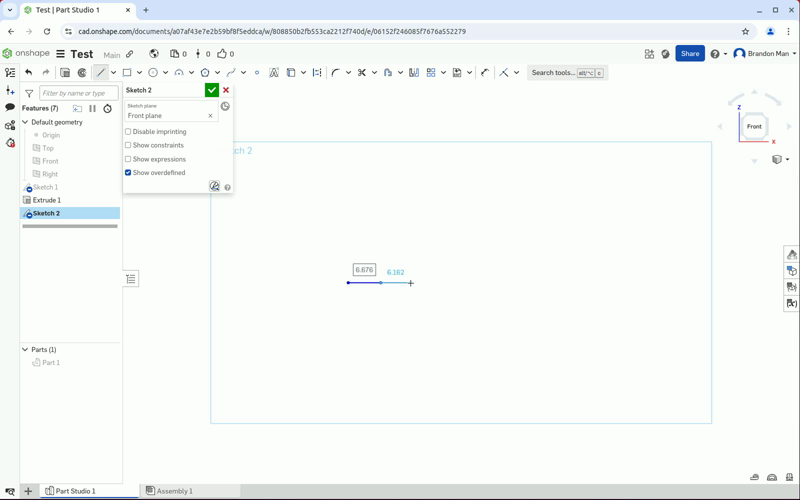
mouse_move(380, 250)
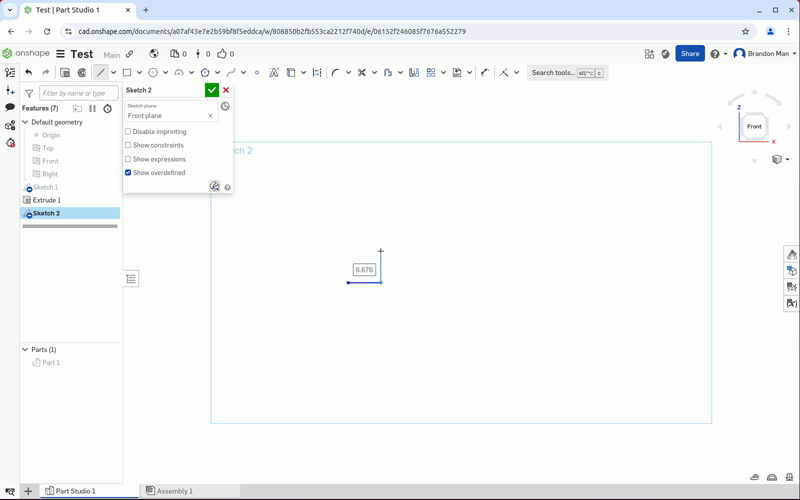
click(380, 250)
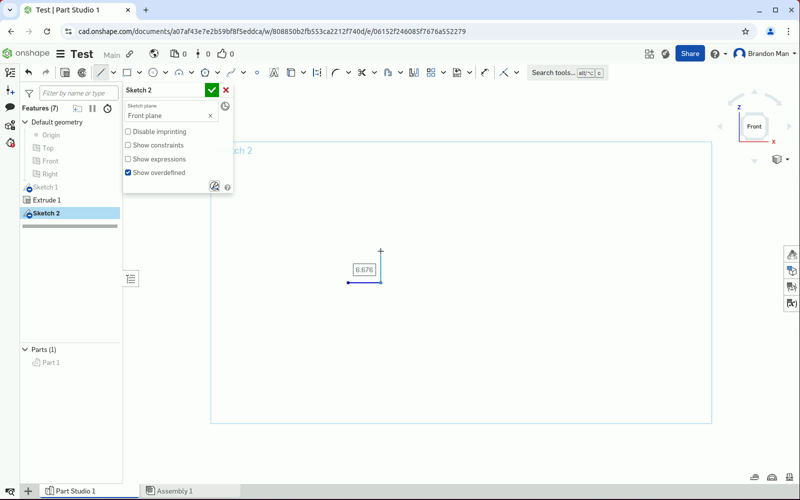
key_up(shift)
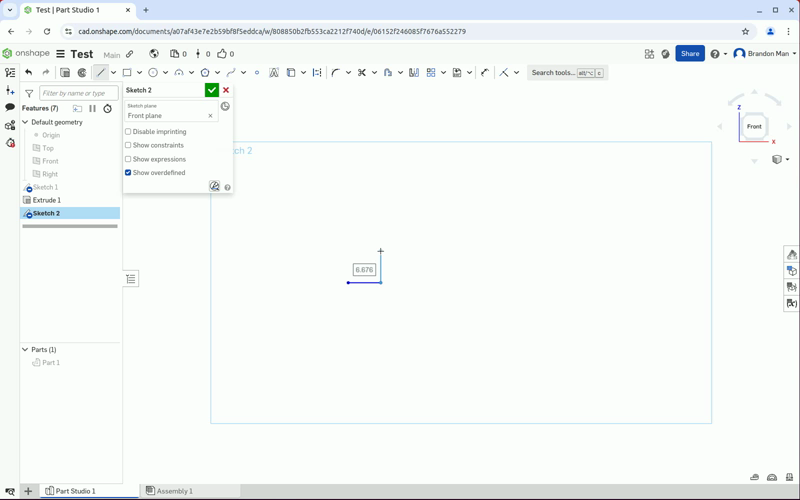
key_down(shift)
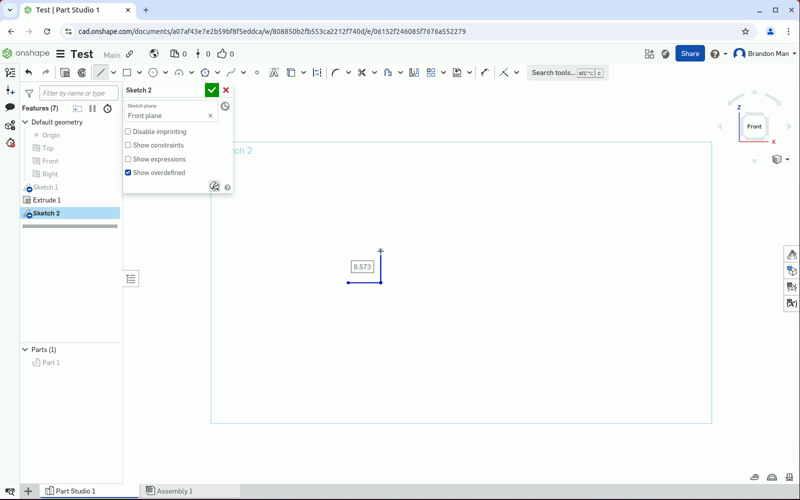
mouse_move(410, 250)
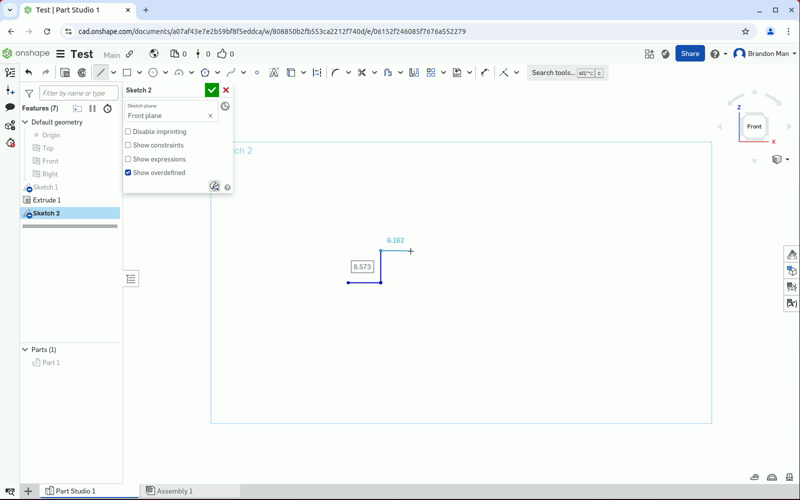
mouse_move(348, 250)
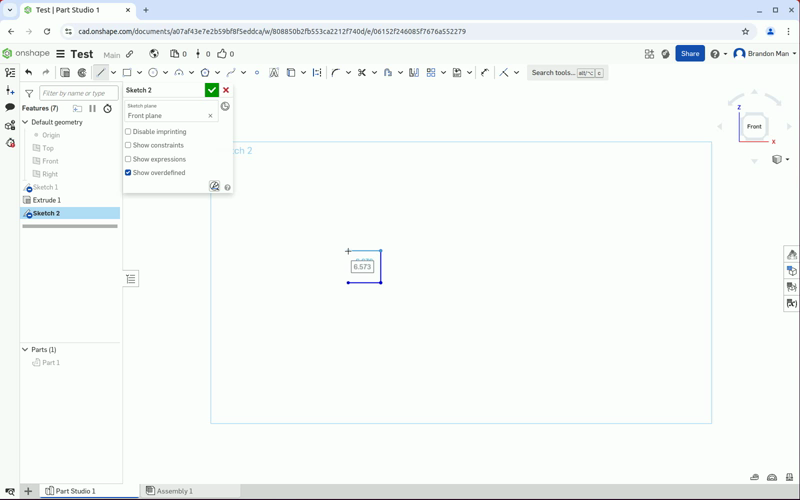
click(348, 250)
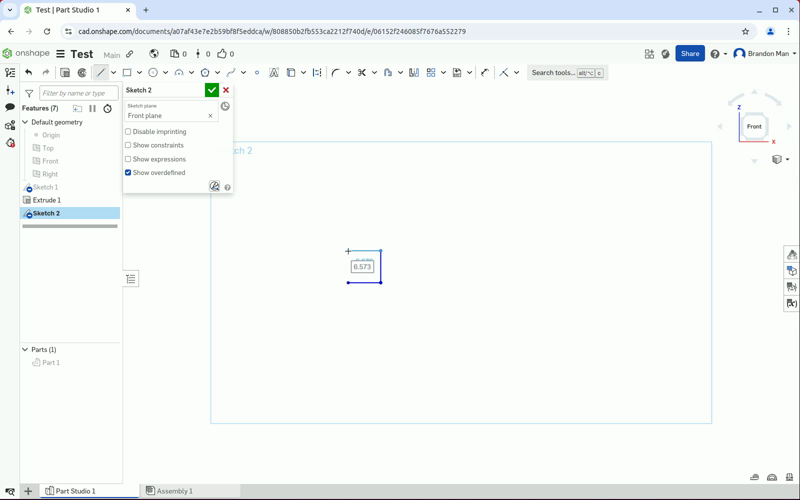
key_up(shift)
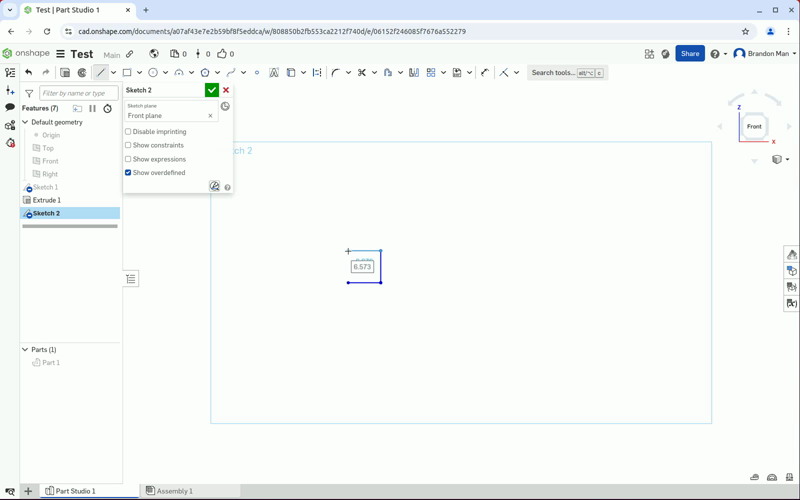
mouse_move(378, 250)
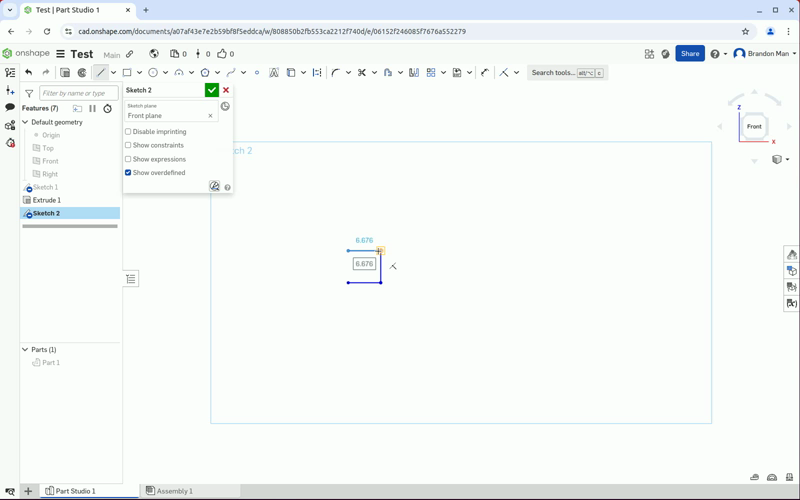
key_down(shift)
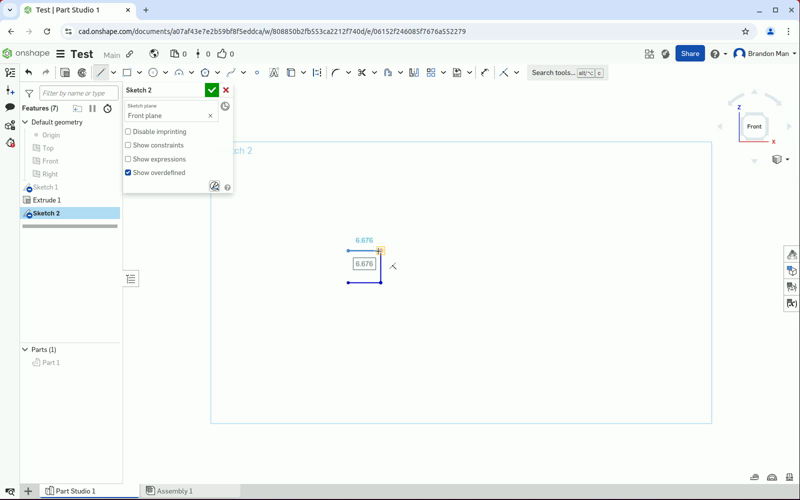
mouse_move(348, 282)
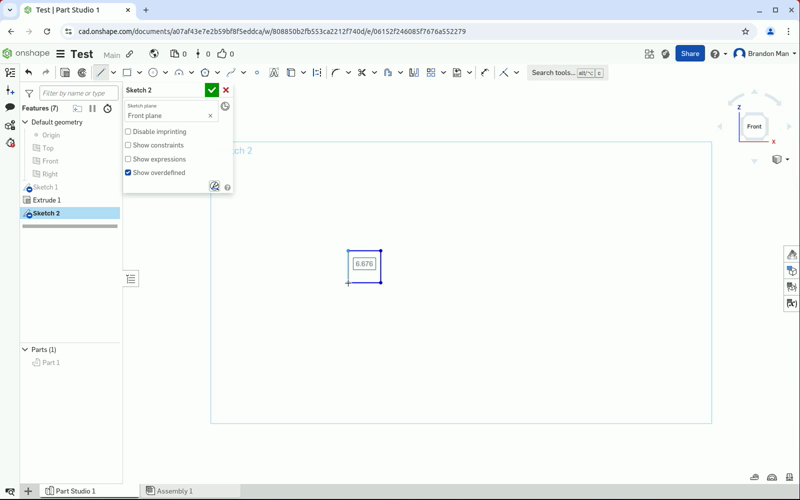
key_up(shift)
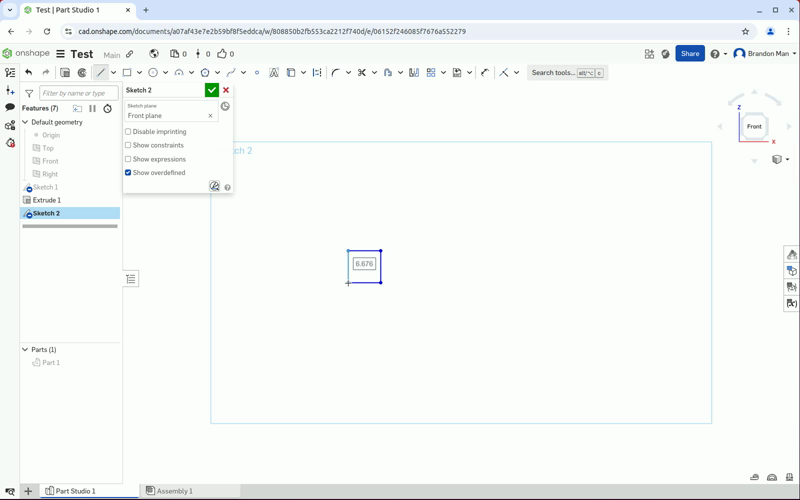
click(348, 282)
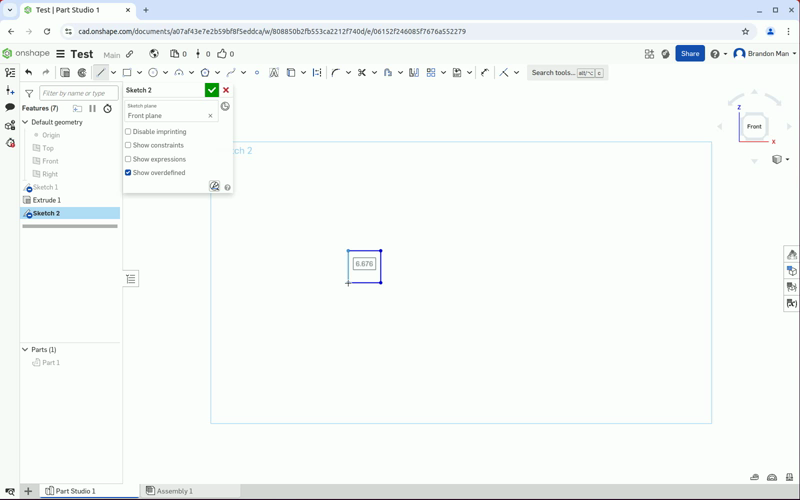
key(esc)
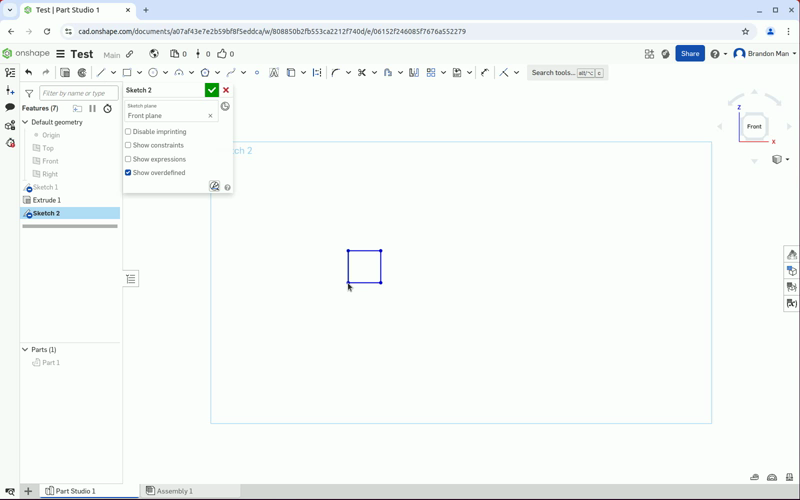
mouse_move(360, 266)
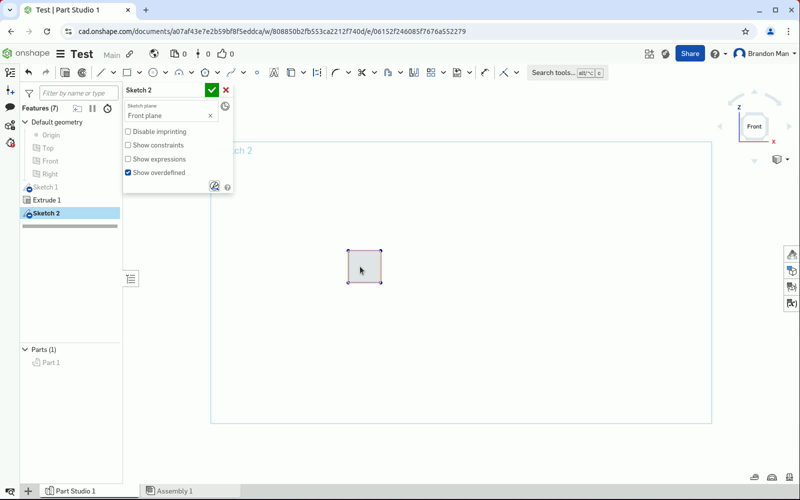
scroll(6)
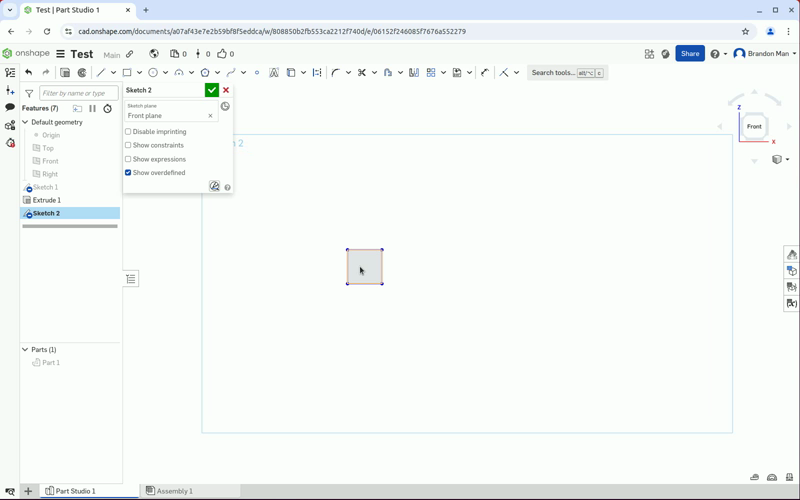
scroll(6)
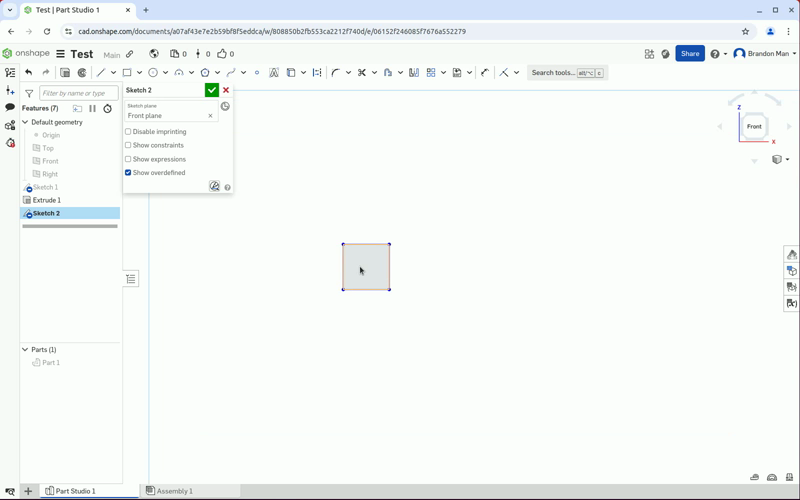
scroll(6)
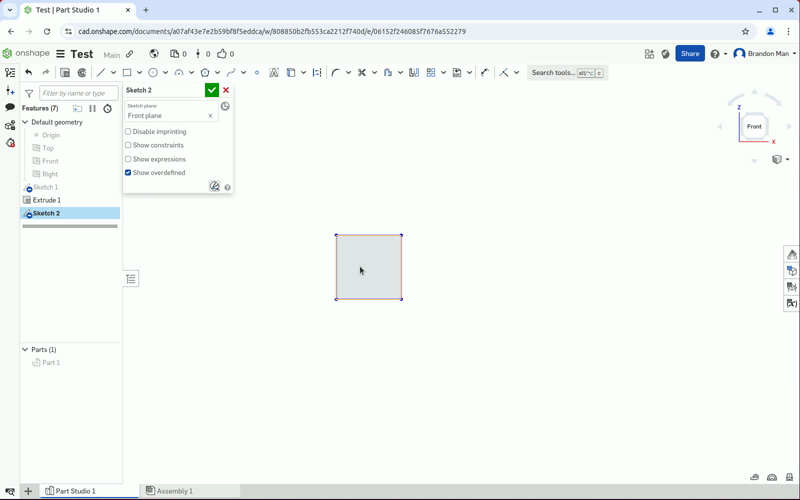
scroll(6)
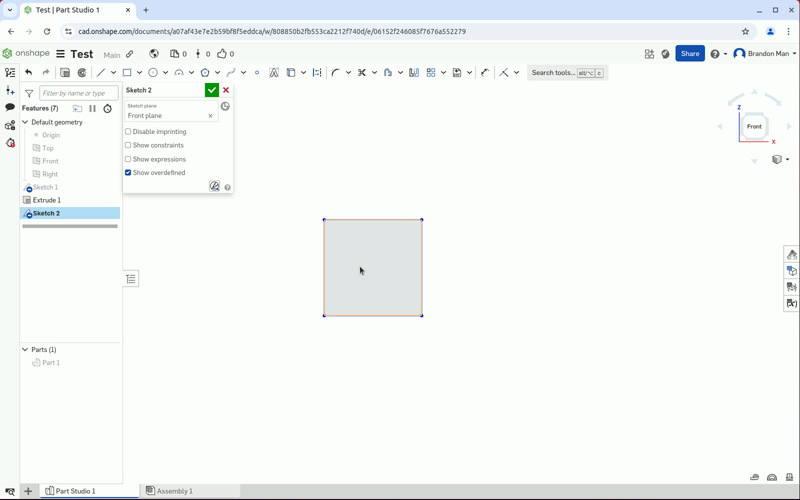
scroll(6)
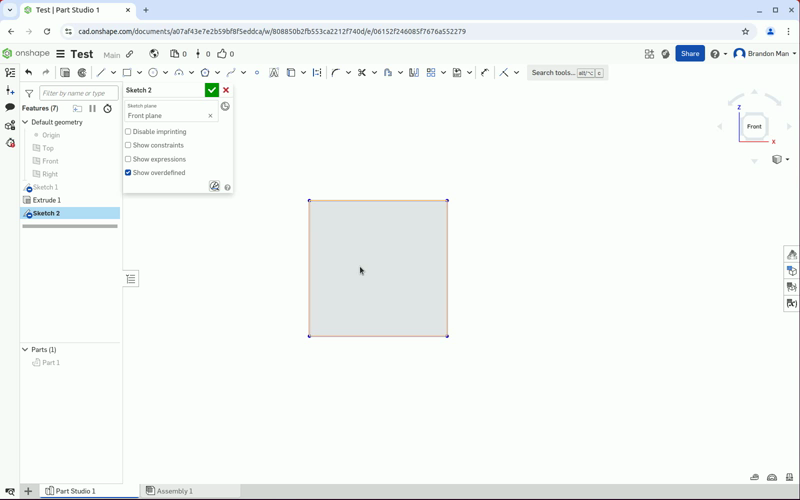
scroll(6)
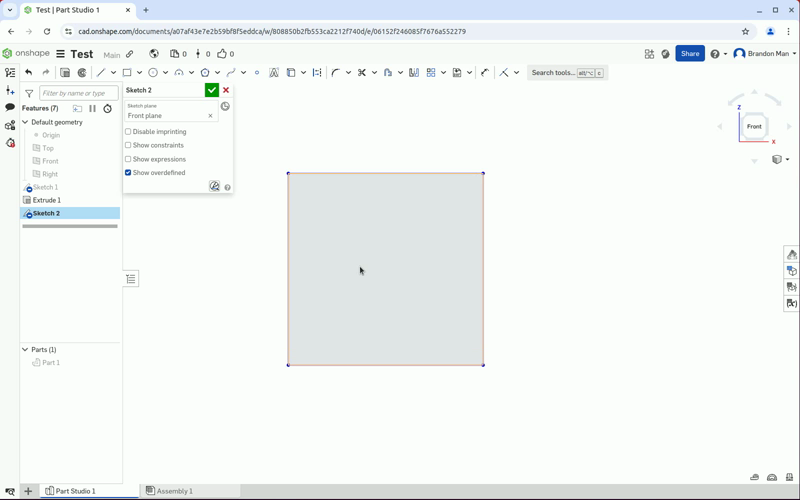
scroll(6)
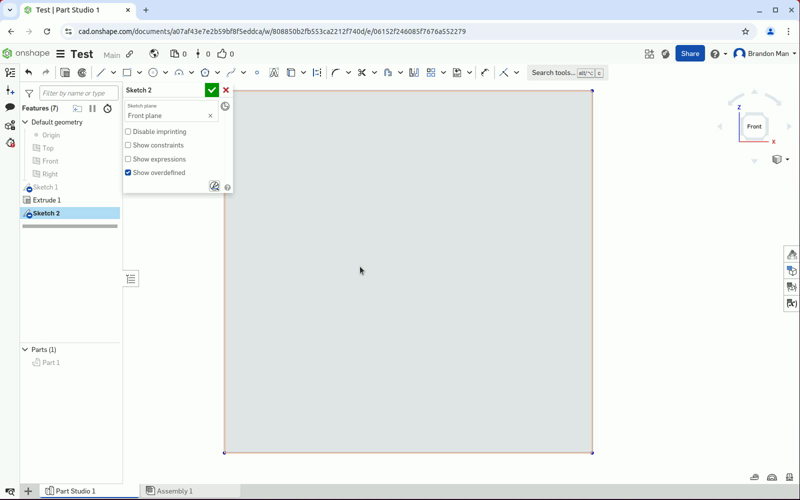
click(360, 266)
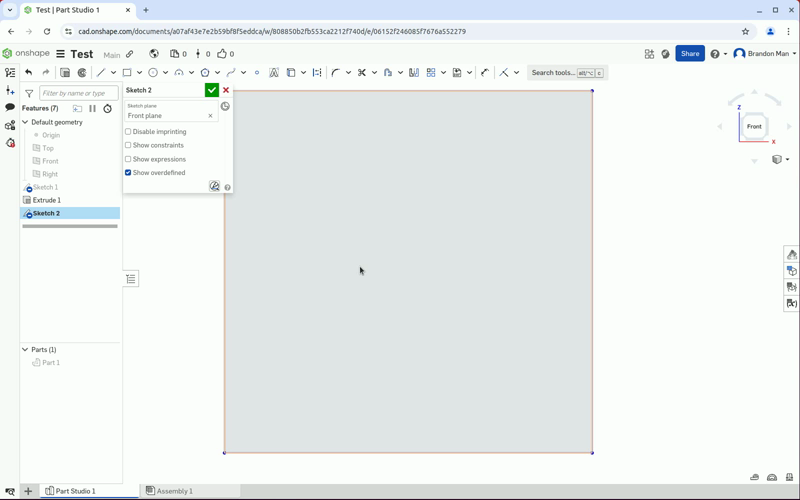
scroll(-6)
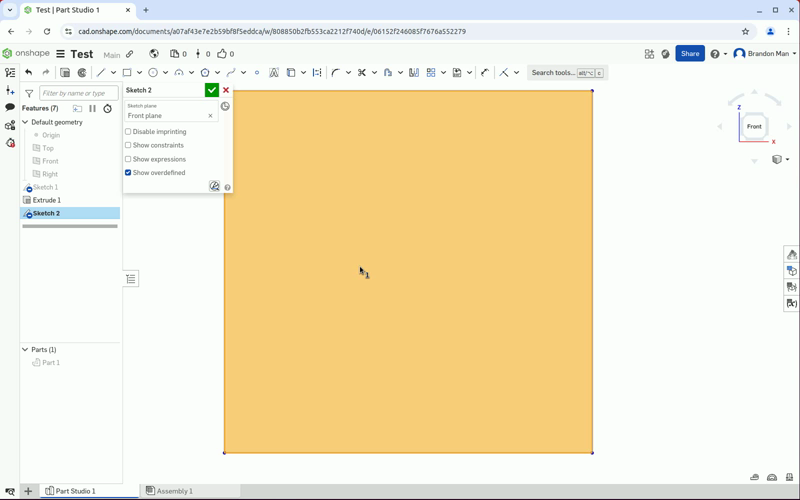
scroll(-6)
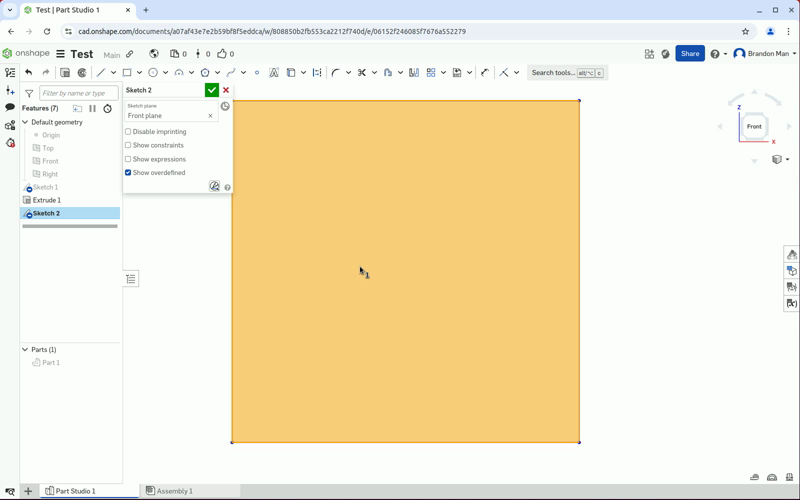
scroll(-6)
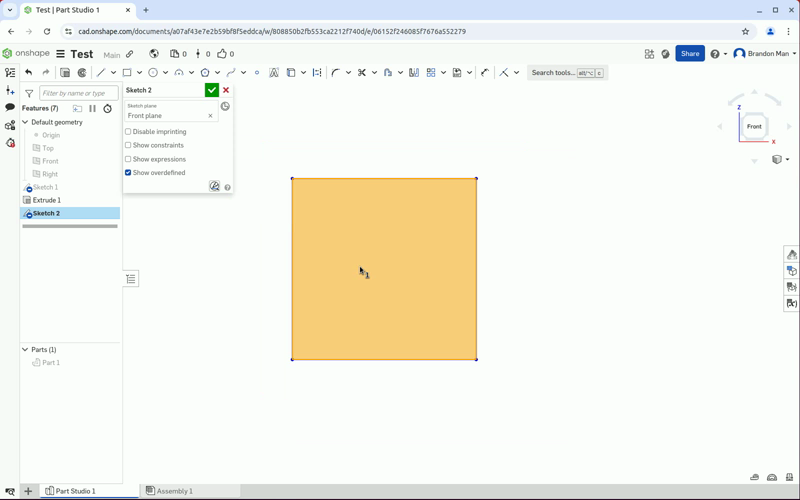
scroll(-6)
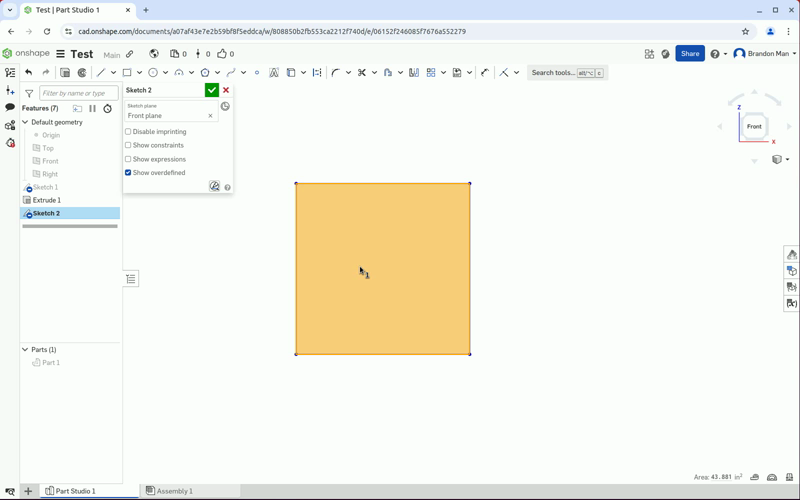
scroll(-6)
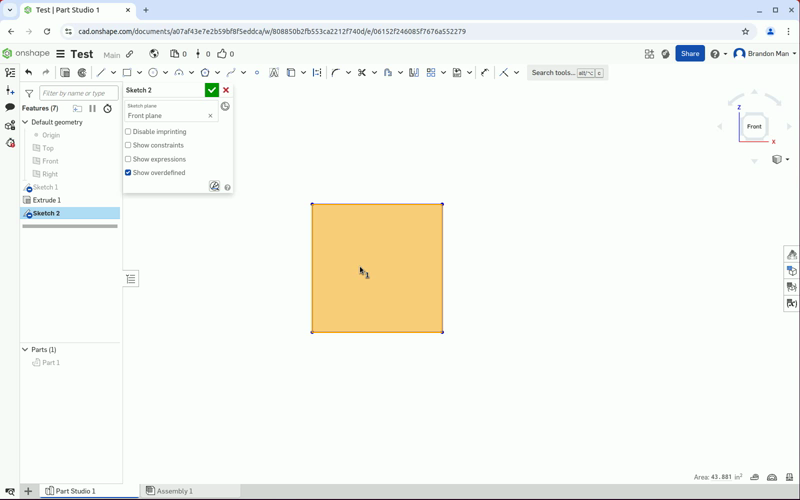
scroll(-6)
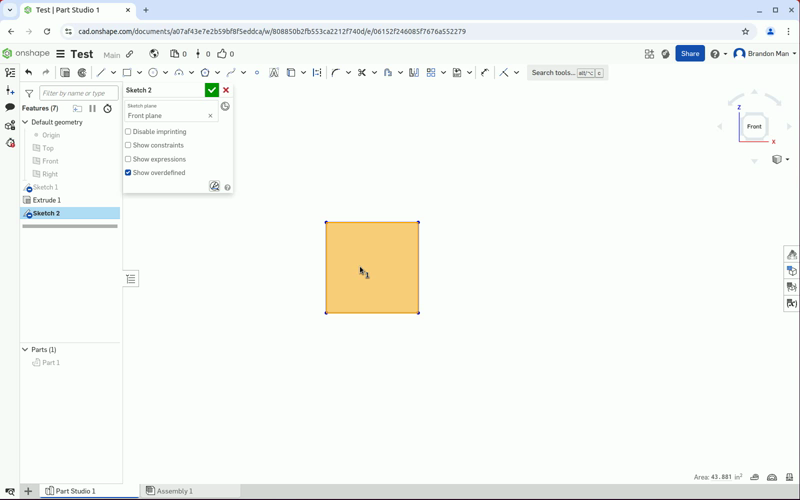
scroll(-6)
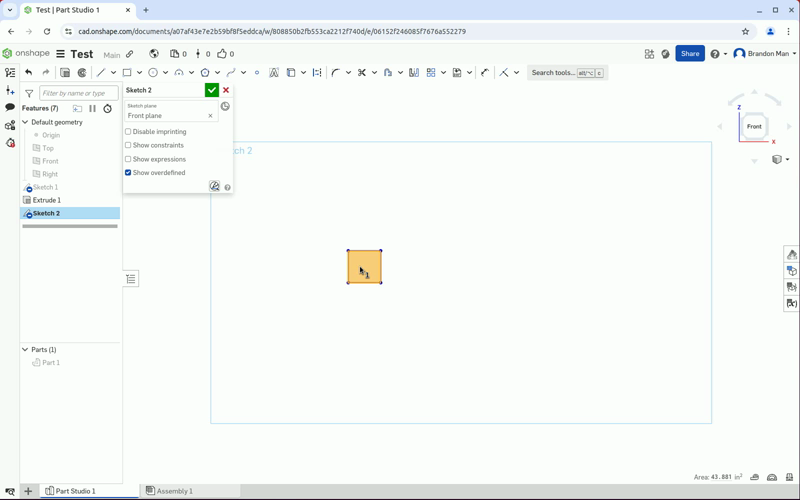
mouse_move(73, 352)
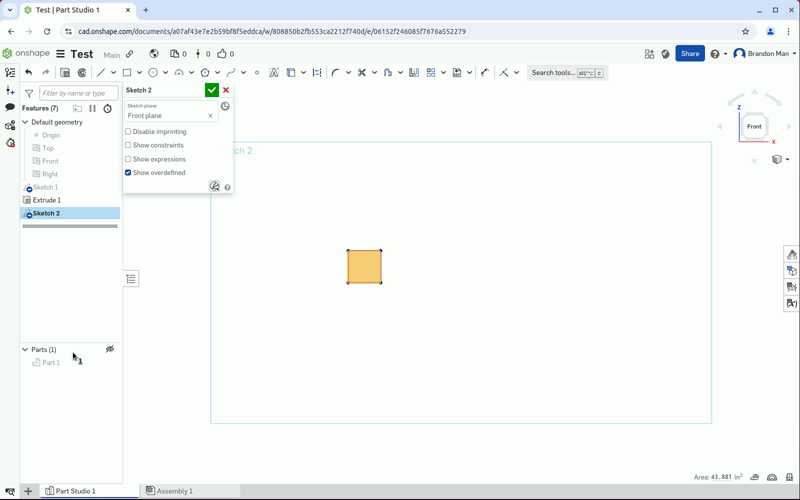
key(shift+y)
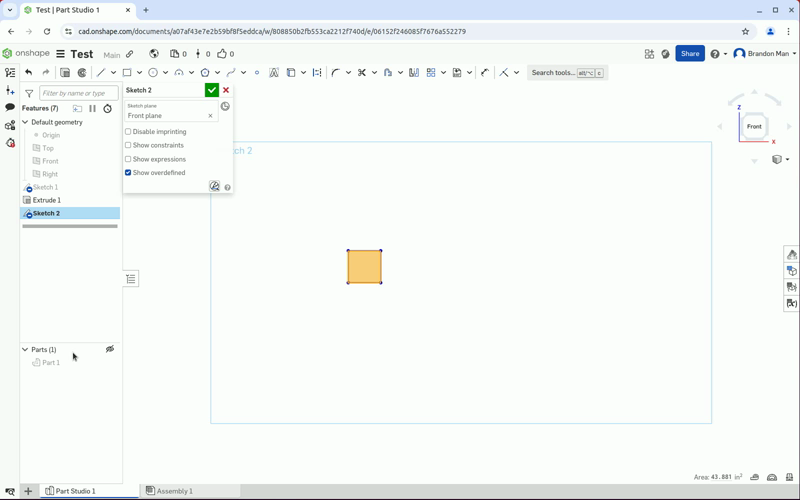
key(shift+e)
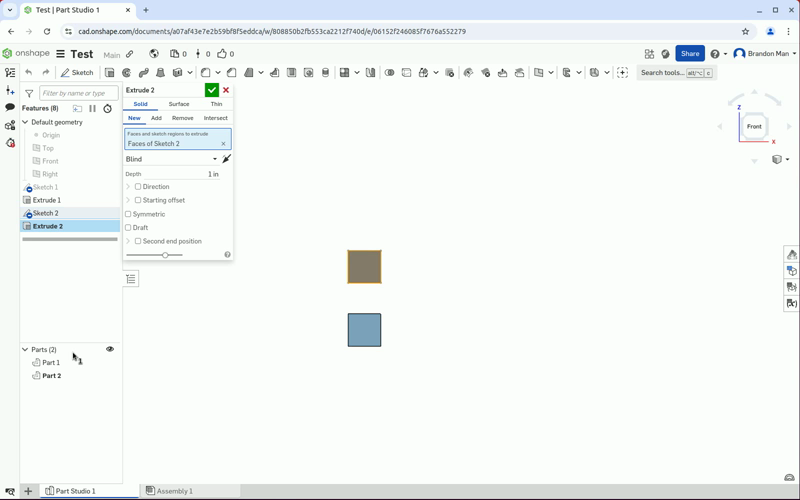
mouse_move(143, 106)
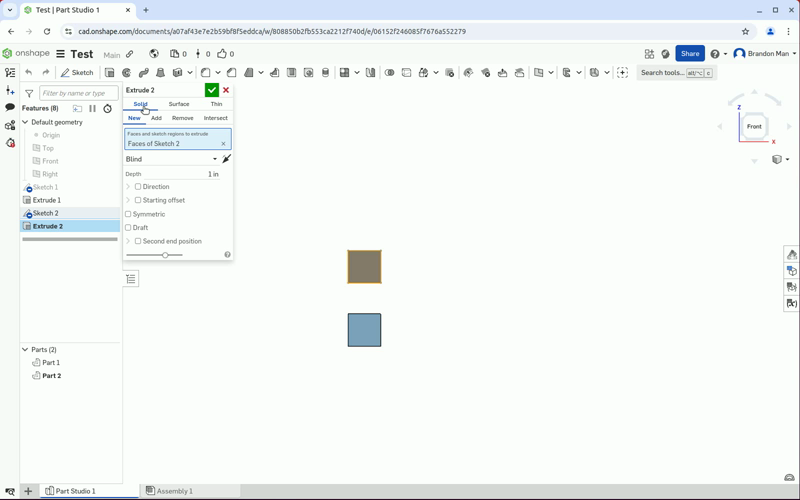
click(143, 106)
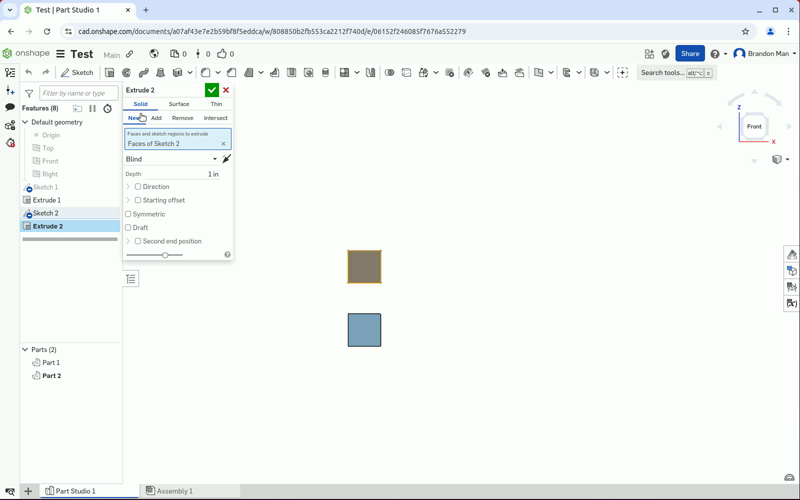
mouse_move(137, 120)
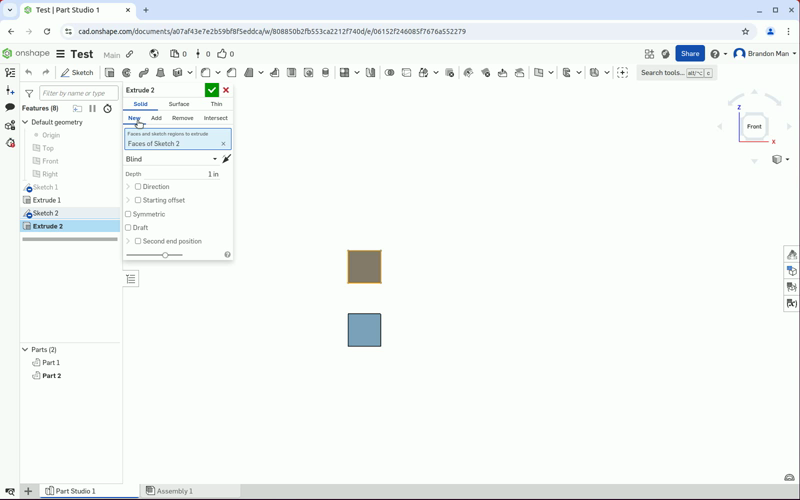
click(137, 120)
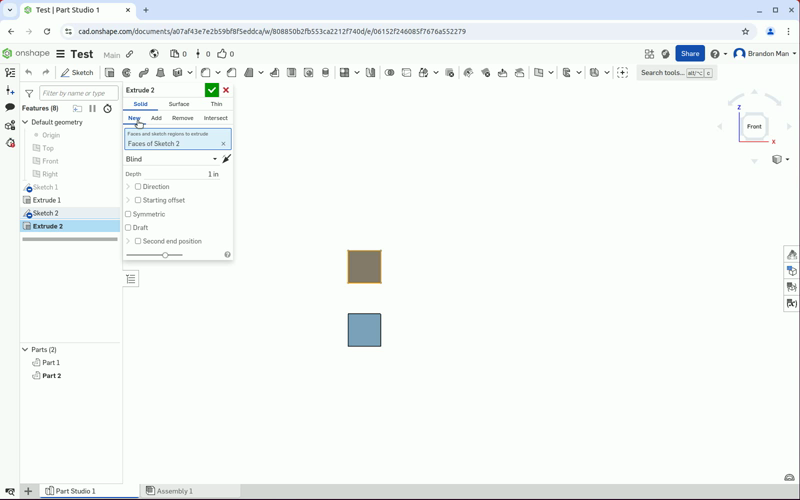
key(tab, 4)
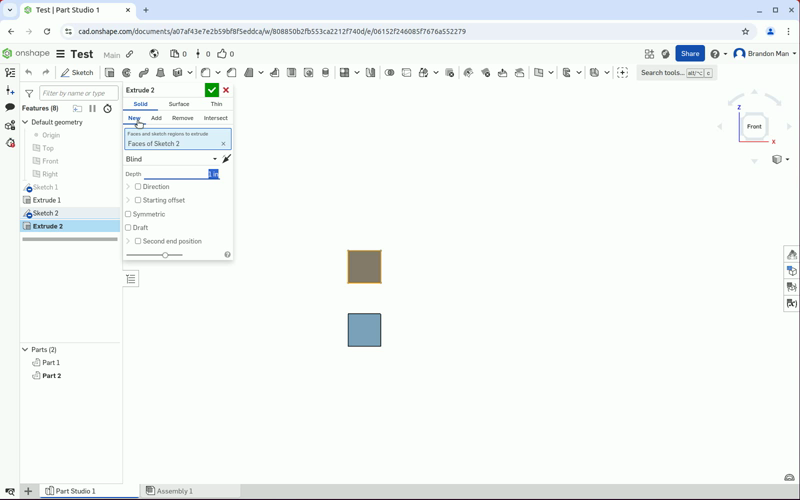
text(6.499)
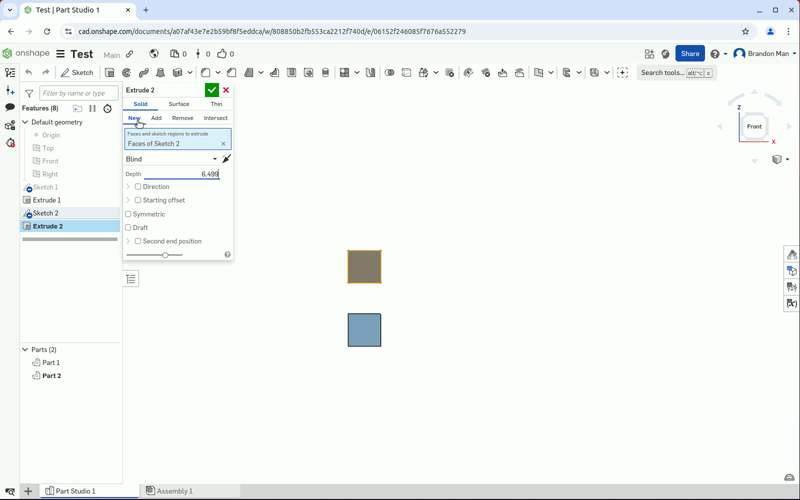
key(enter)
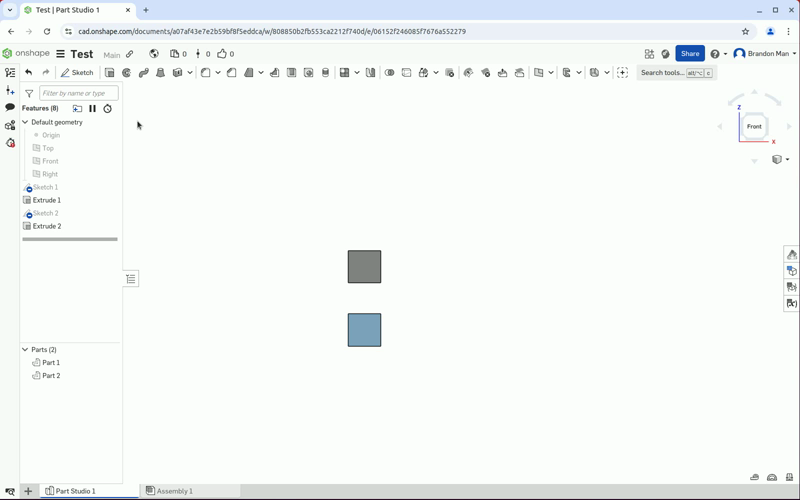
key(shift+h)
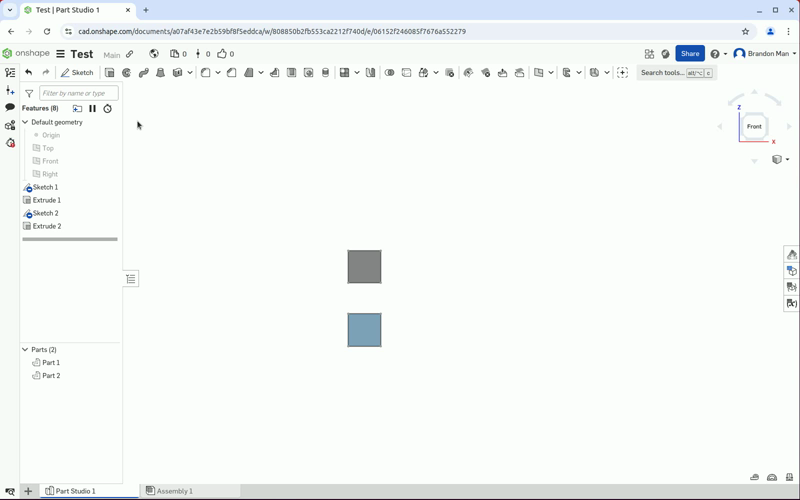
key(shift+h)
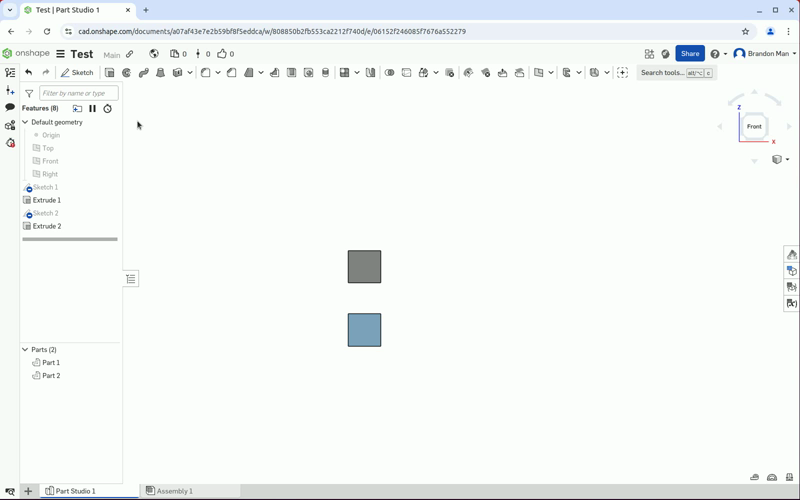
mouse_move(73, 189)
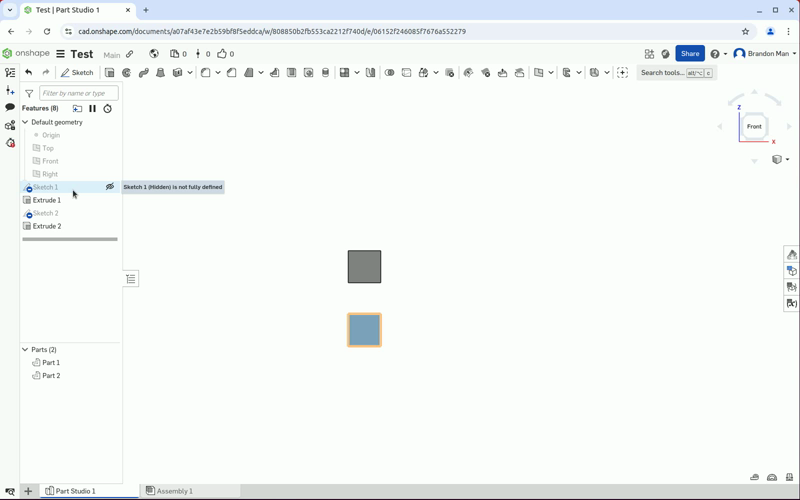
click(73, 189)
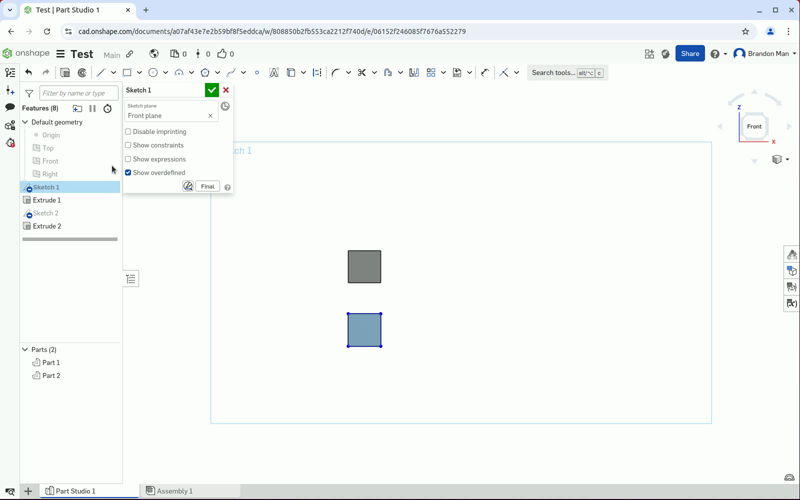
mouse_move(229, 92)
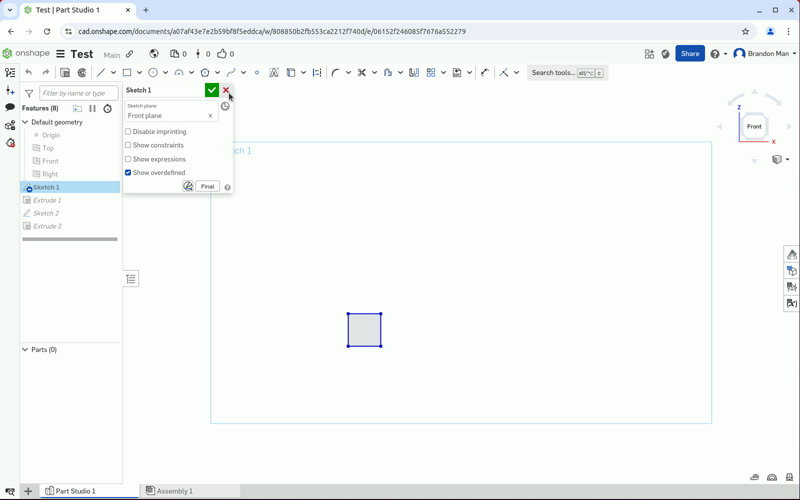
click(229, 92)
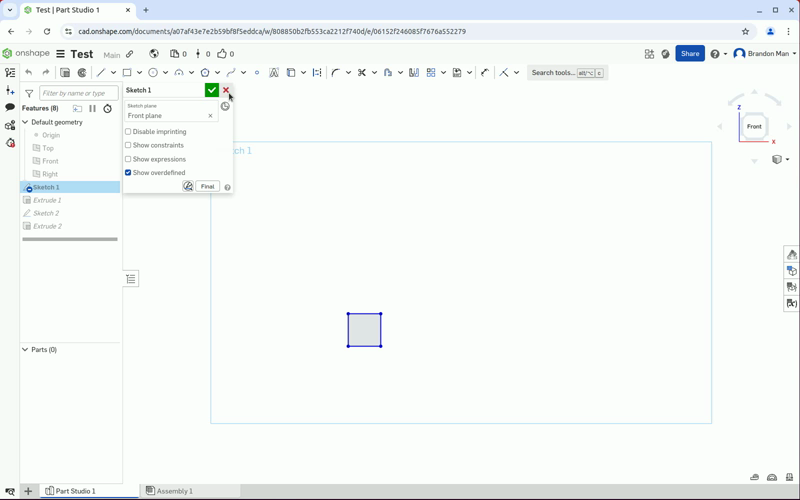
key(shift+s)
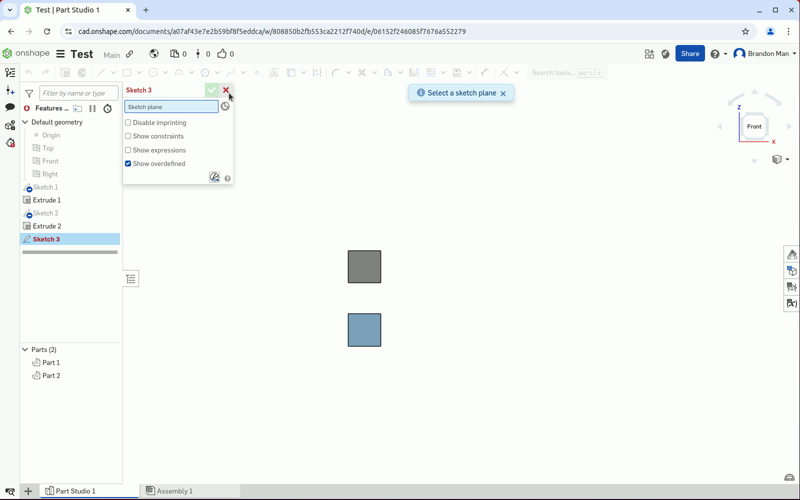
mouse_move(73, 163)
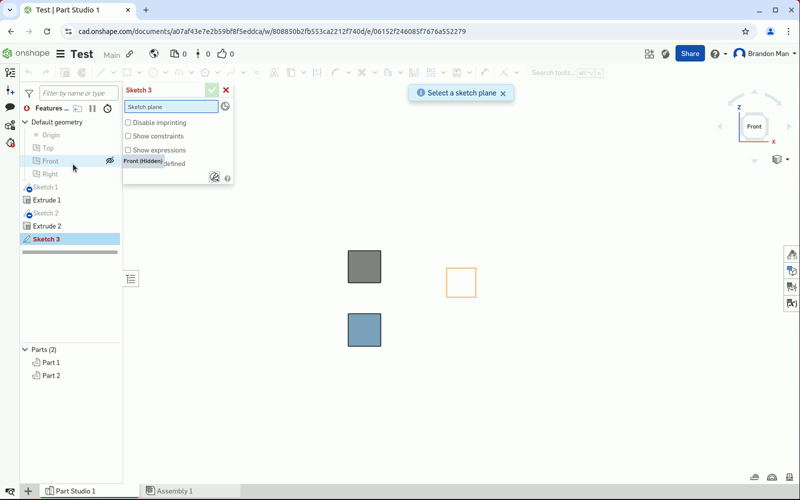
click(73, 163)
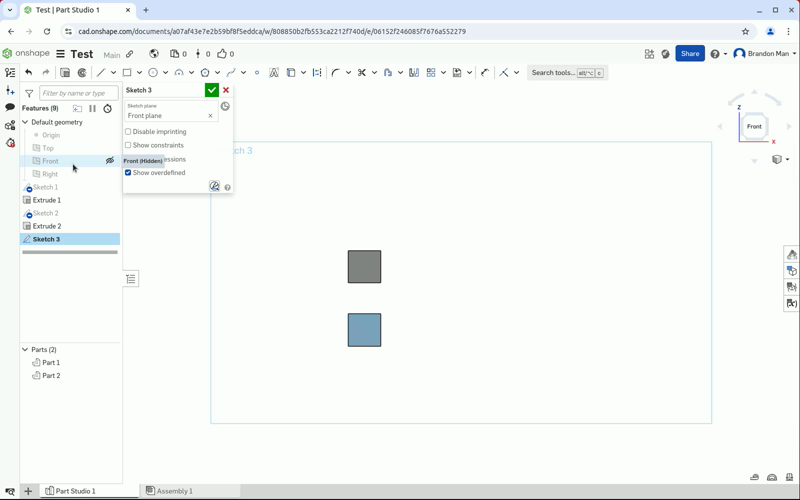
mouse_move(73, 352)
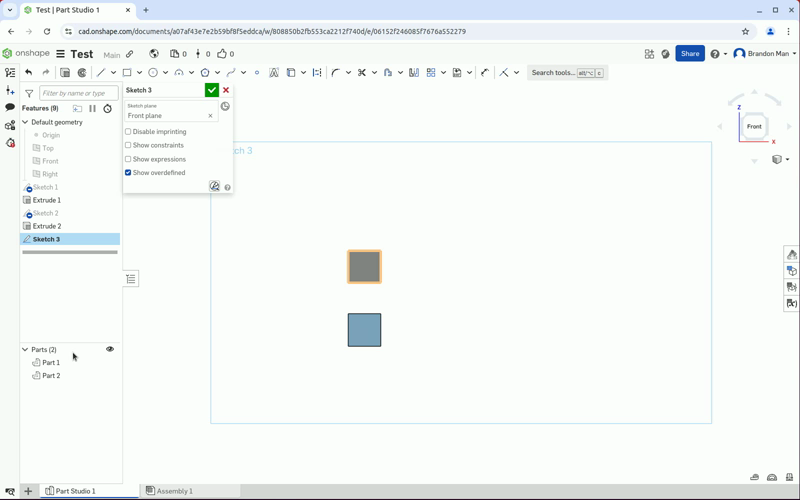
key(y)
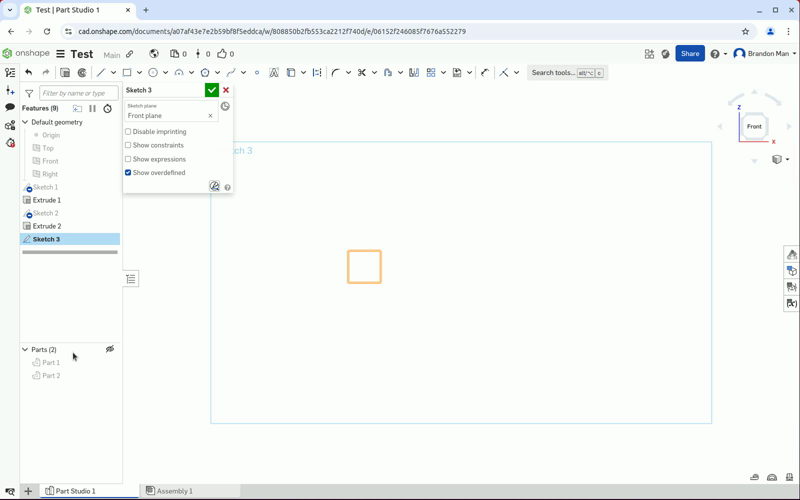
key(l)
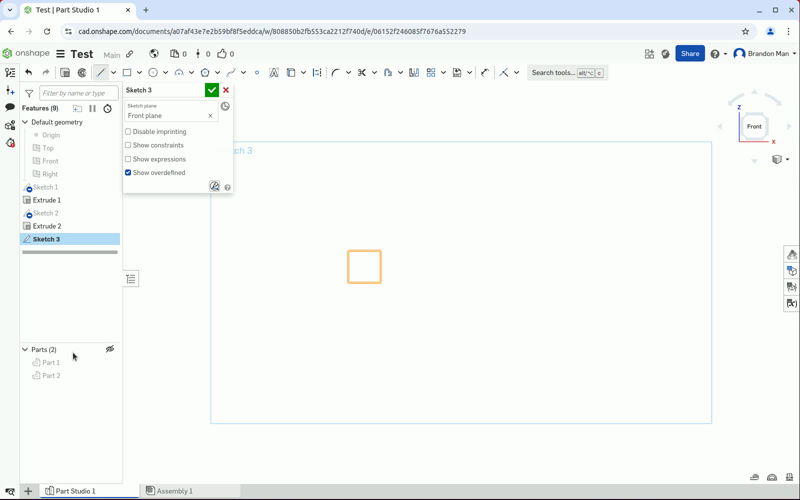
key_down(shift)
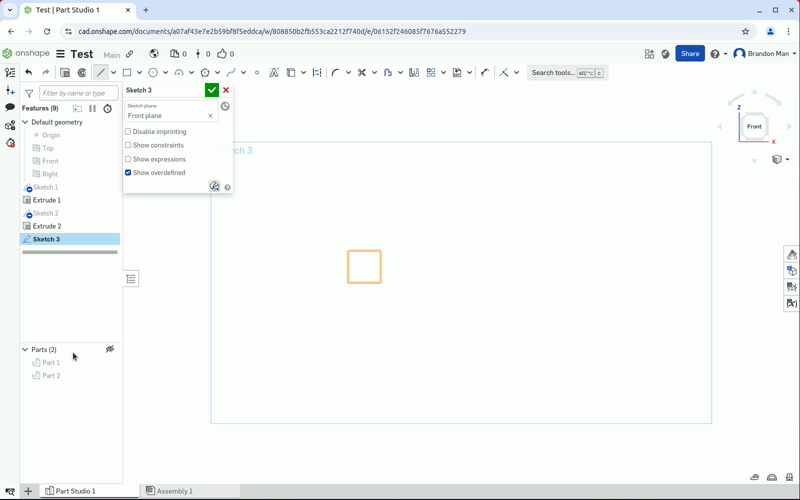
mouse_move(348, 314)
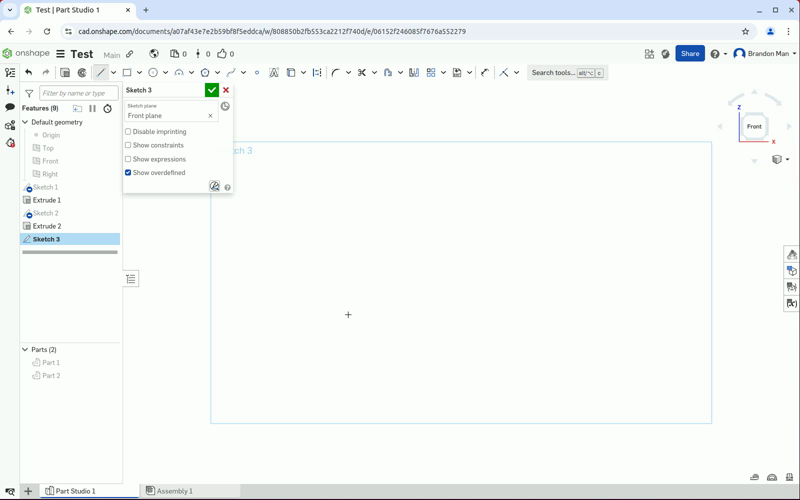
click(348, 314)
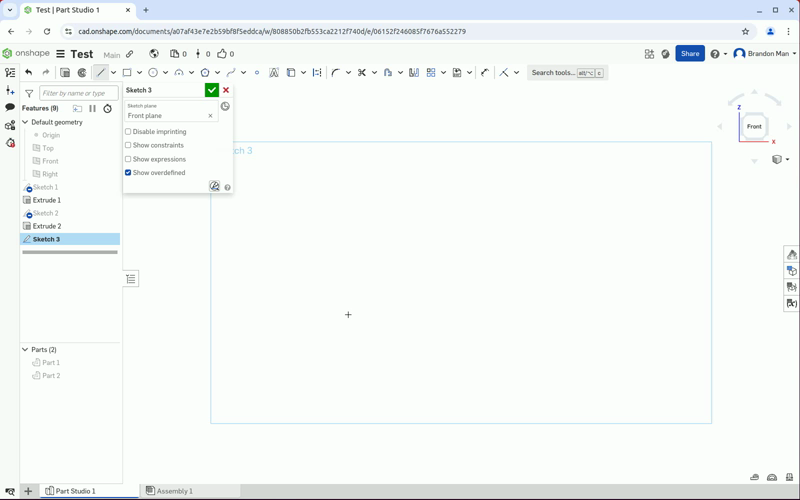
key_up(shift)
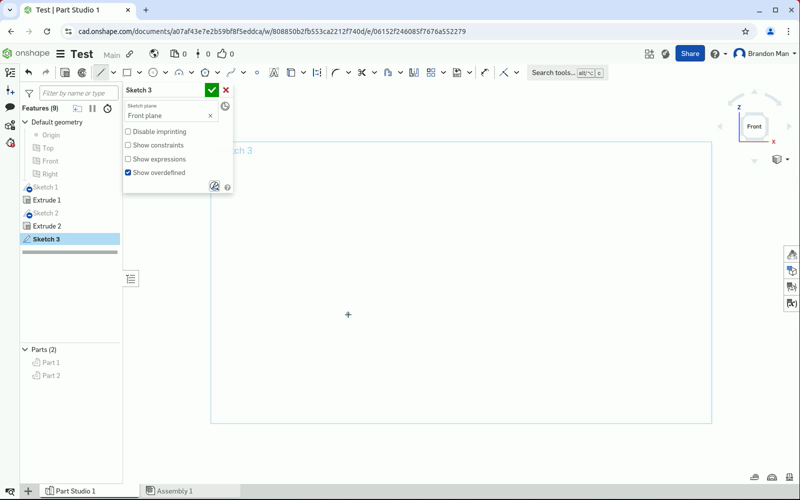
key_down(shift)
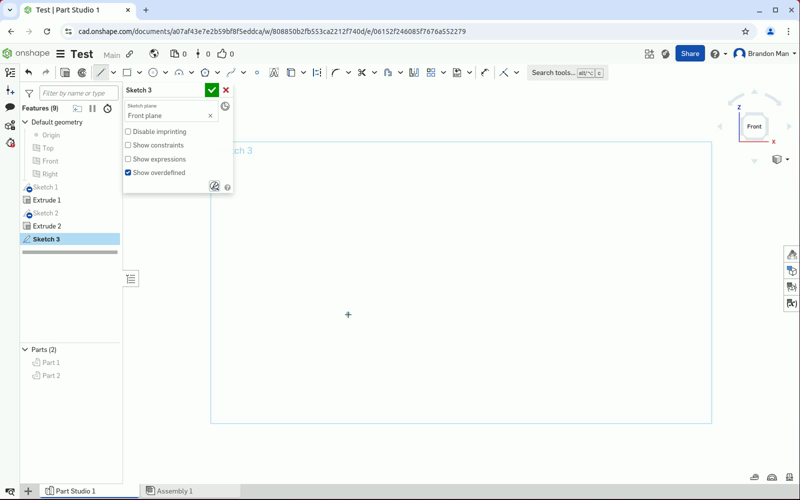
mouse_move(378, 314)
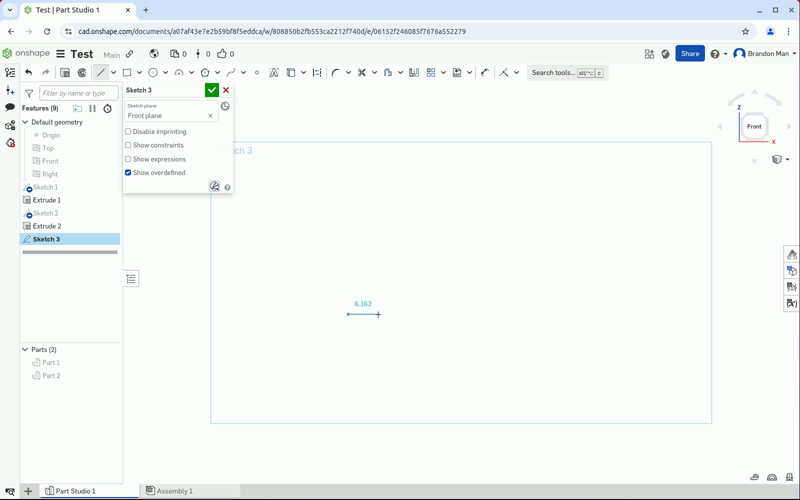
mouse_move(380, 314)
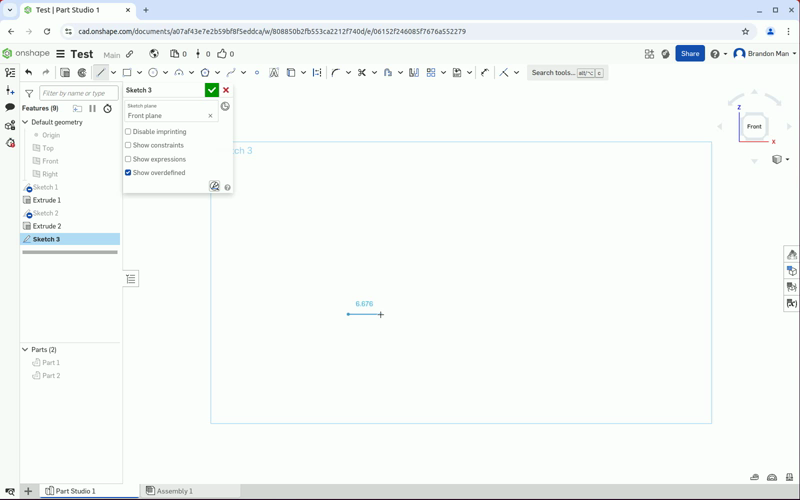
click(380, 314)
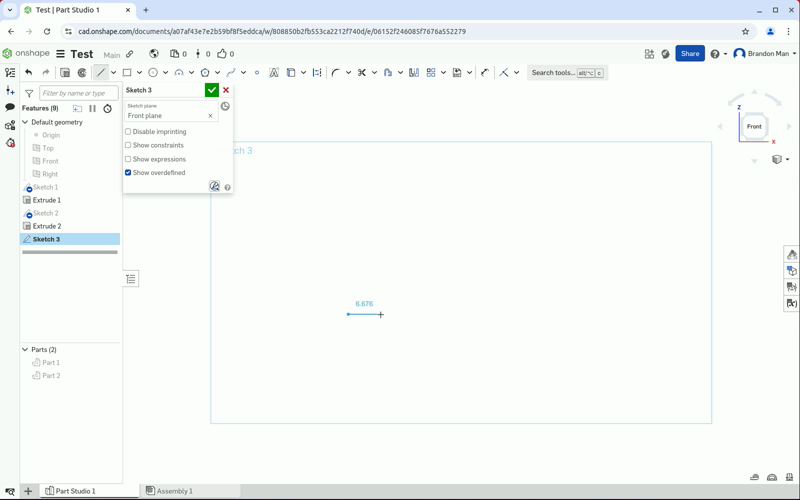
key_up(shift)
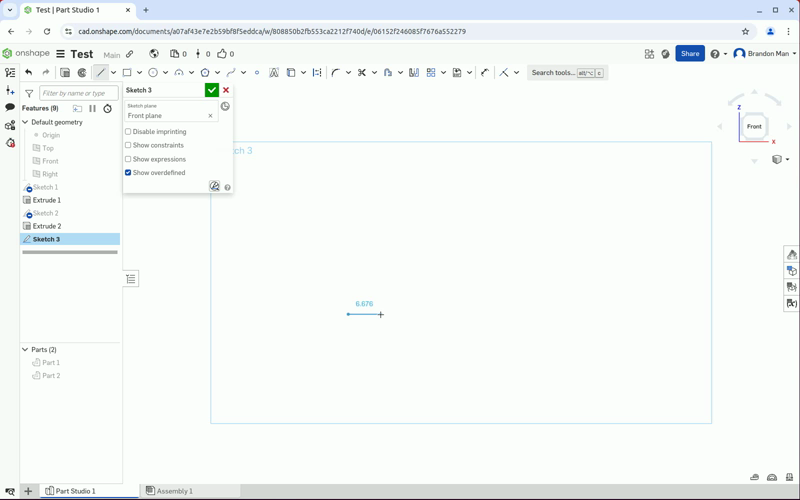
key_down(shift)
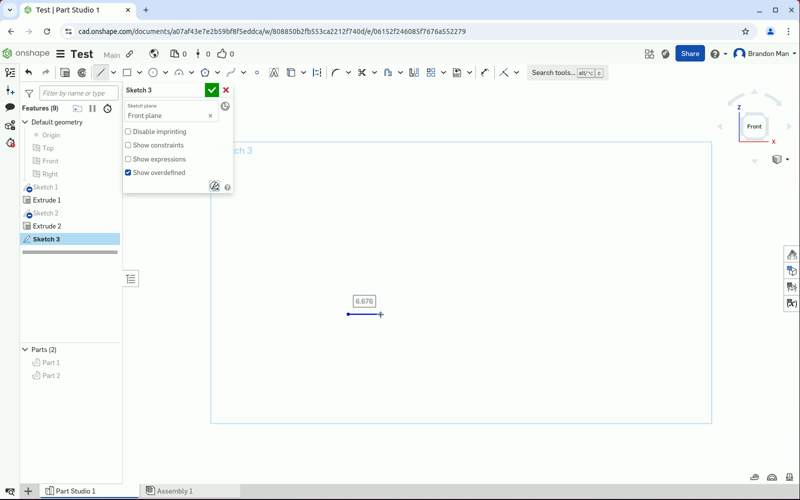
mouse_move(410, 314)
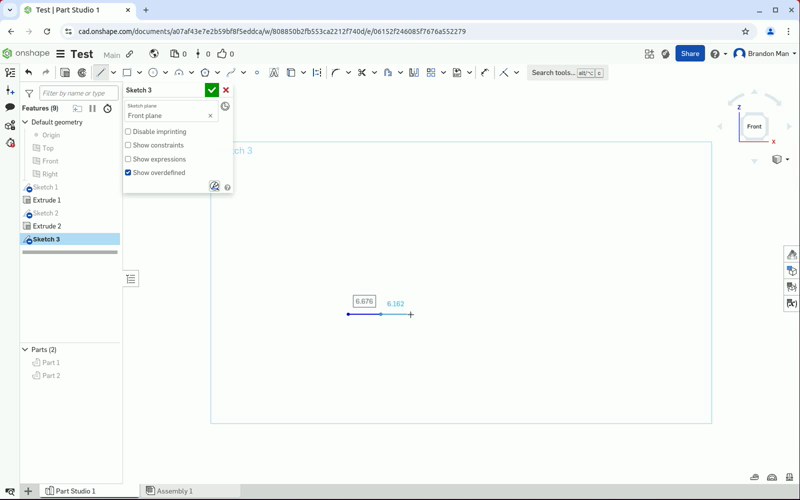
mouse_move(380, 282)
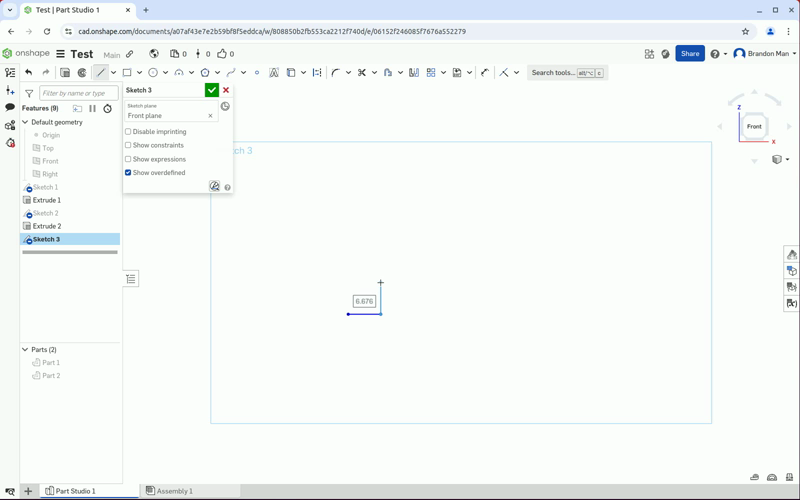
click(380, 282)
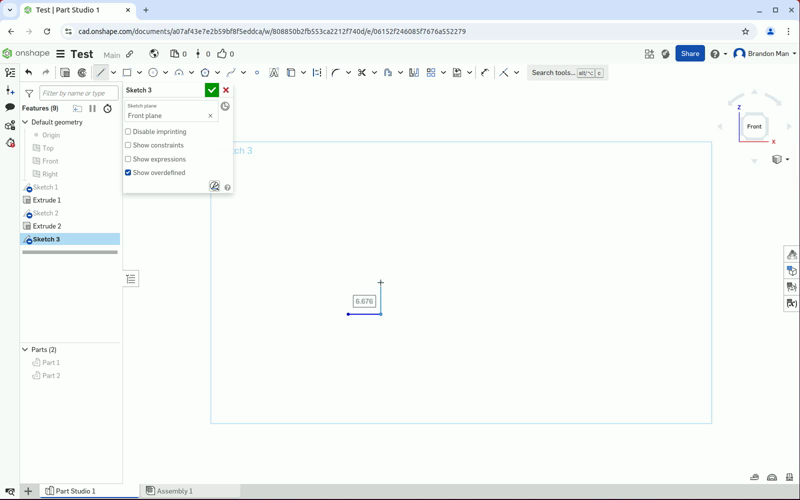
key_up(shift)
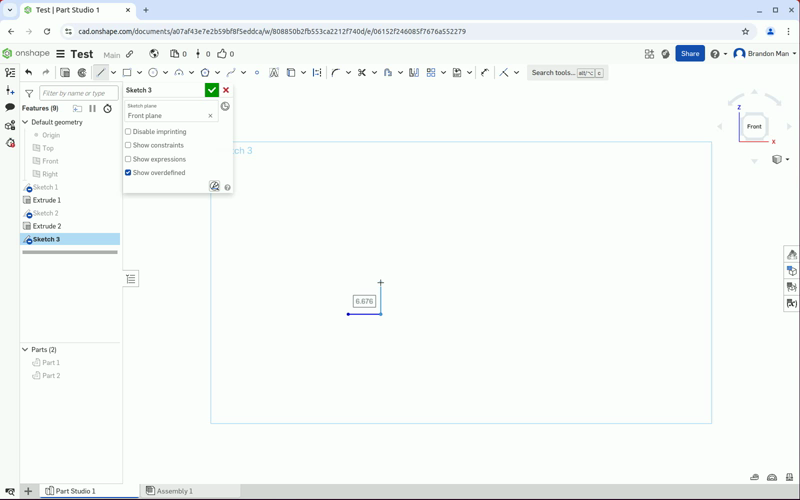
key_down(shift)
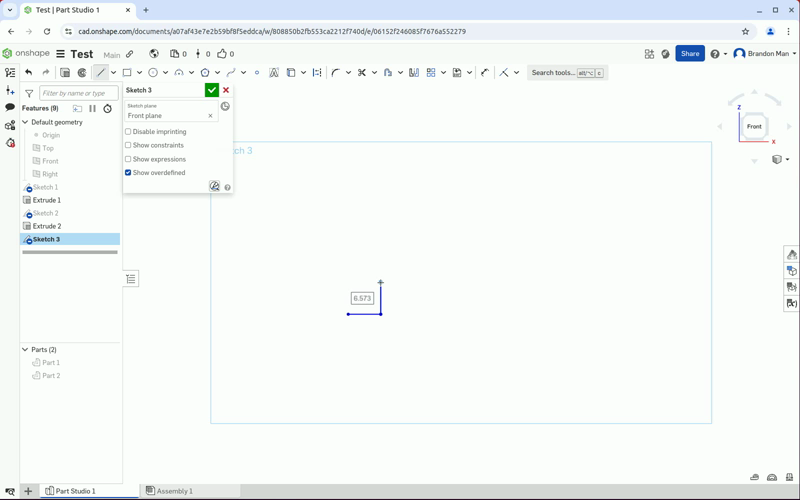
mouse_move(410, 282)
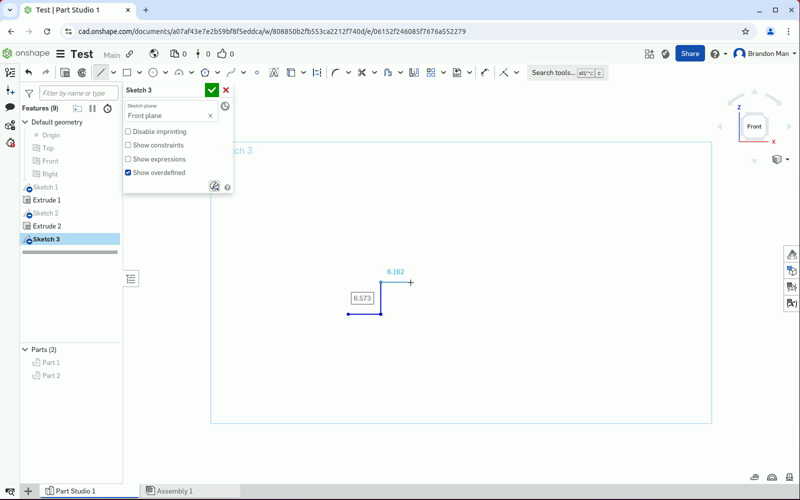
mouse_move(348, 282)
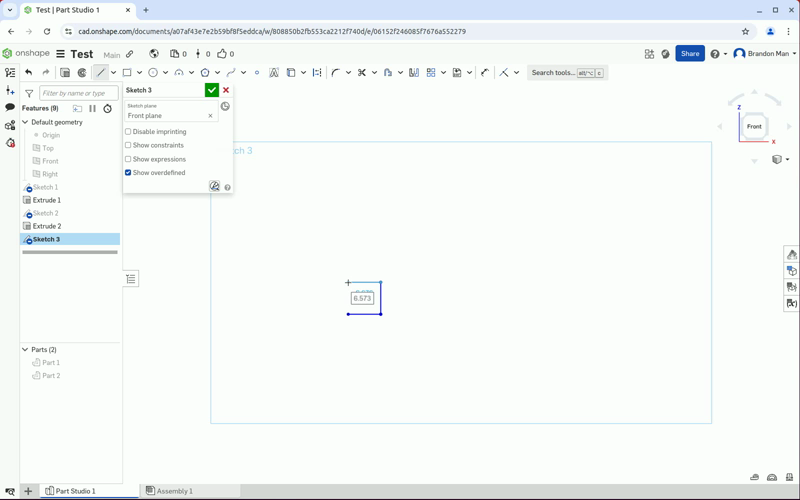
click(348, 282)
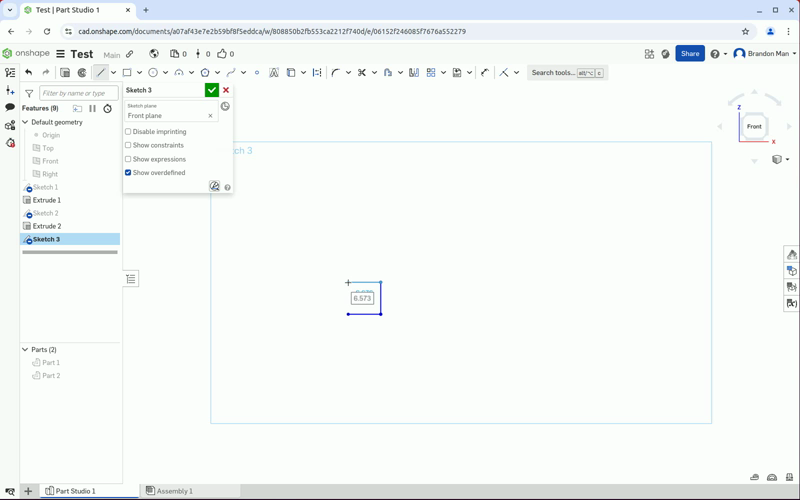
key_up(shift)
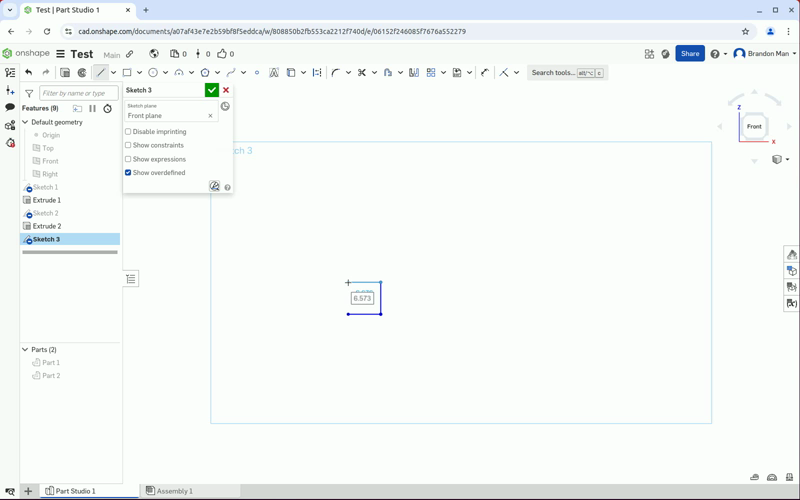
mouse_move(378, 282)
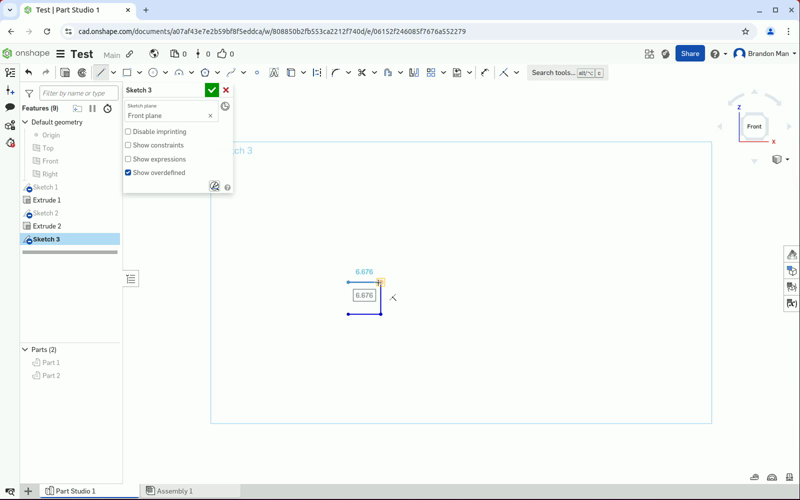
key_down(shift)
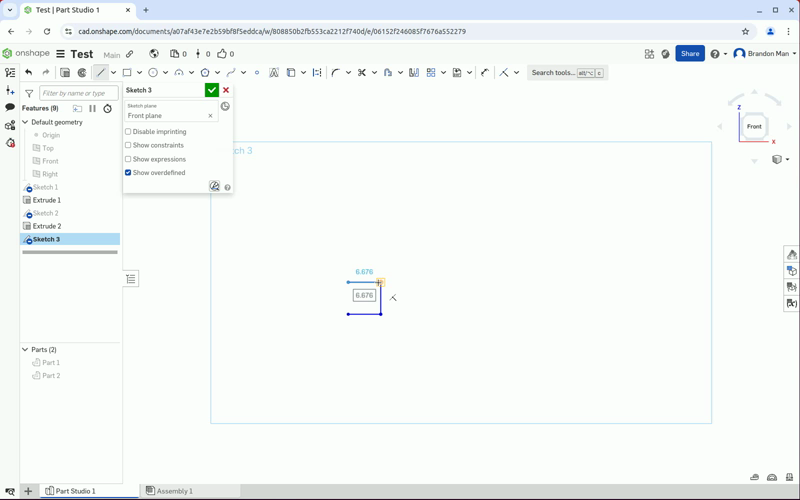
mouse_move(348, 314)
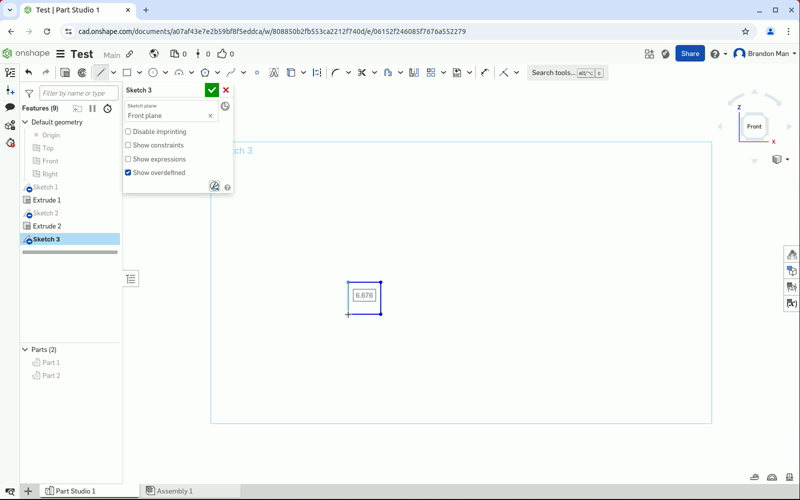
key_up(shift)
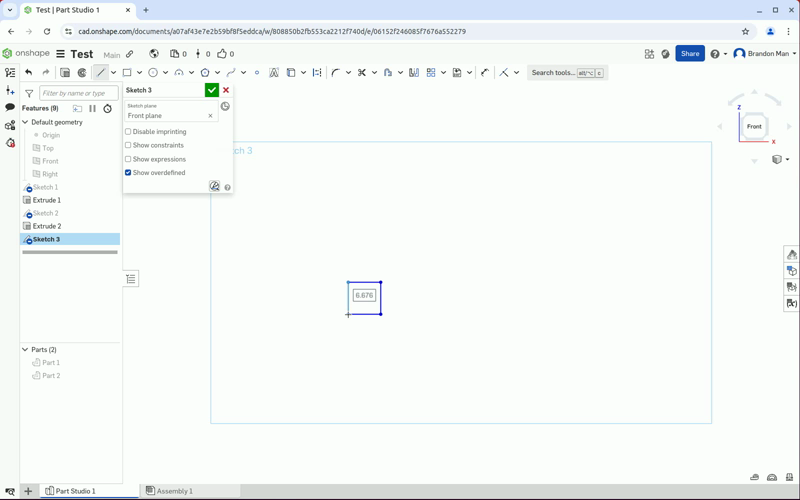
click(348, 314)
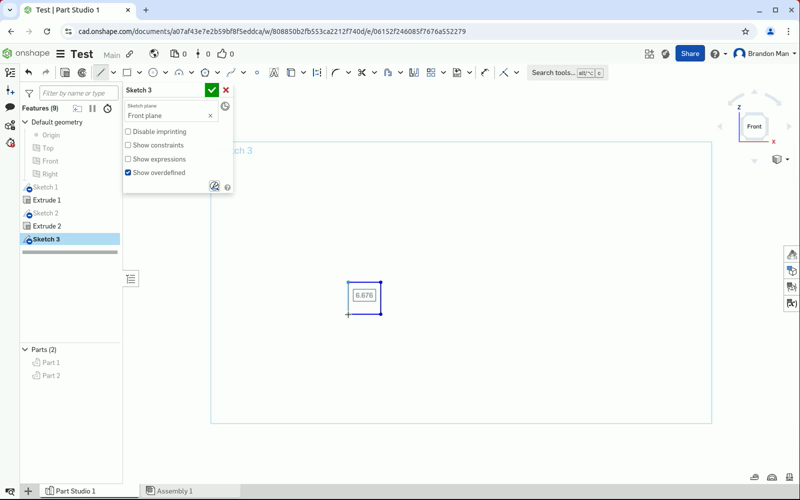
key(esc)
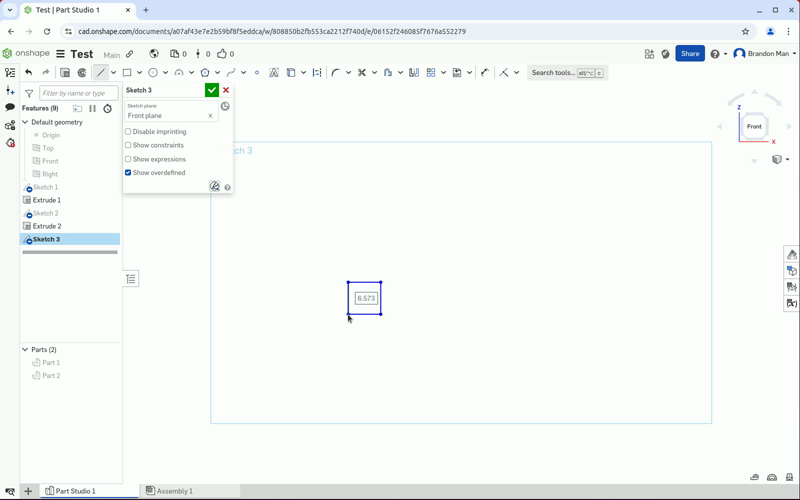
mouse_move(352, 313)
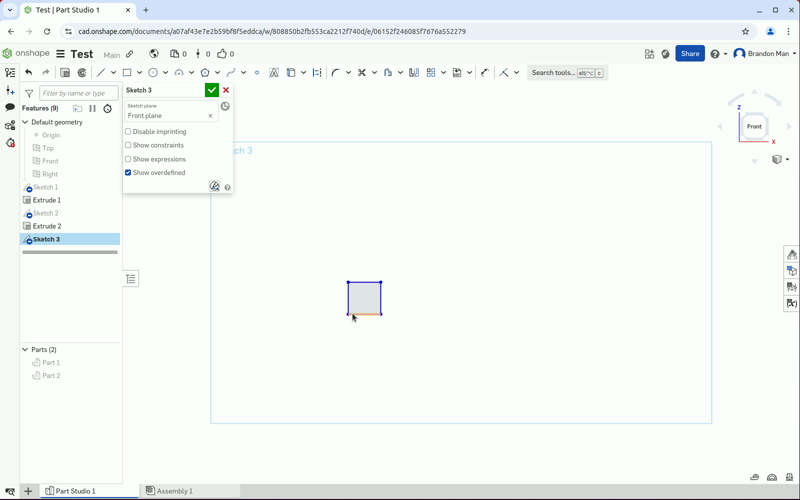
scroll(6)
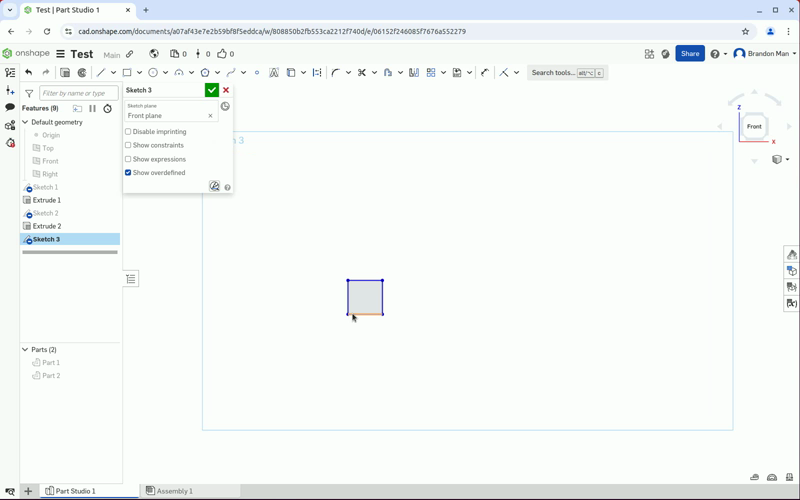
scroll(6)
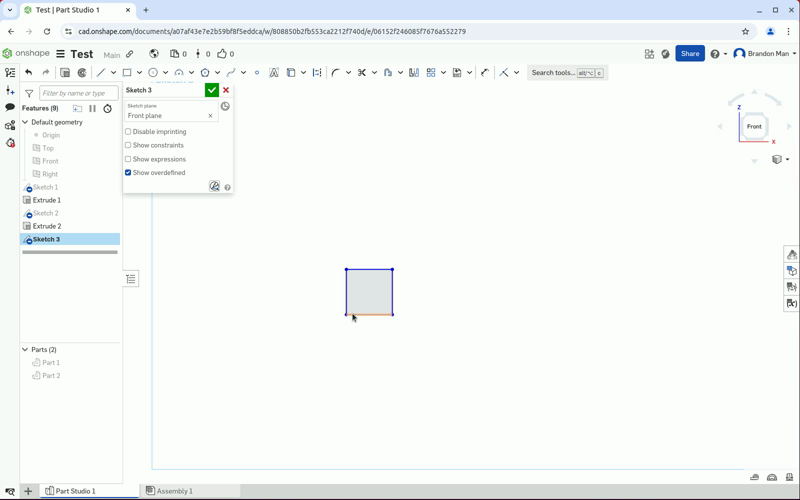
scroll(6)
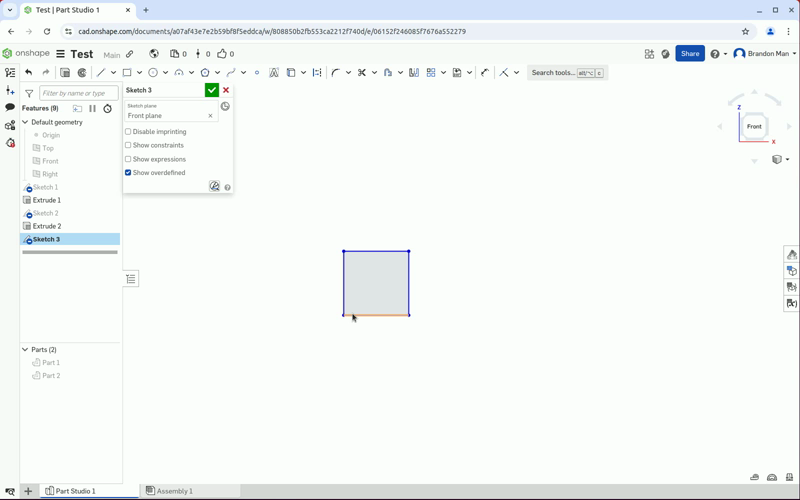
scroll(6)
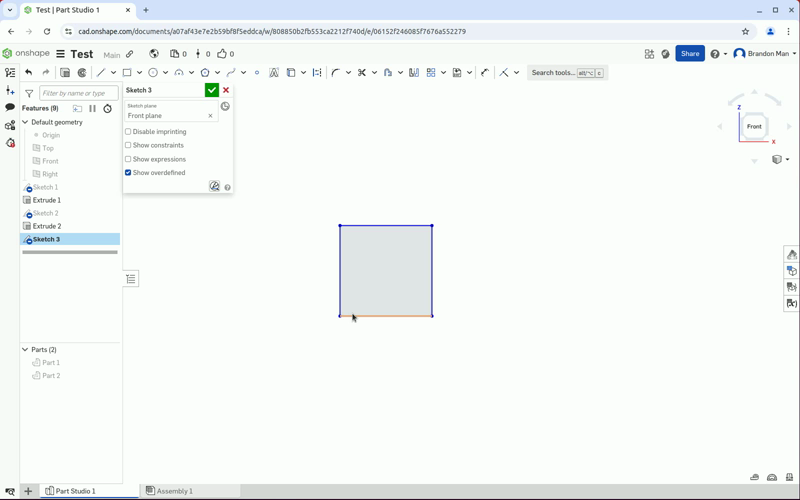
scroll(6)
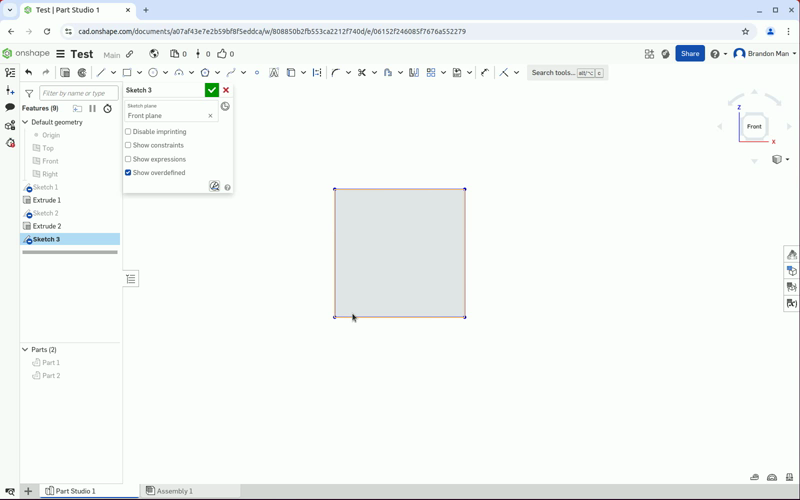
scroll(6)
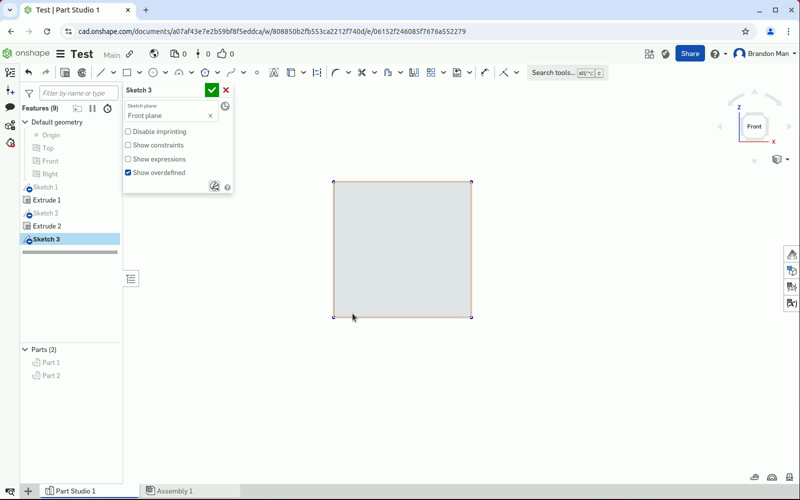
scroll(6)
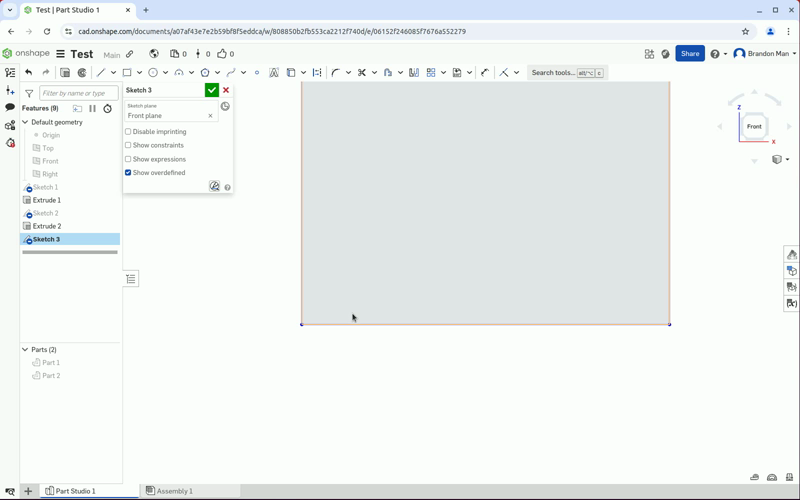
click(352, 313)
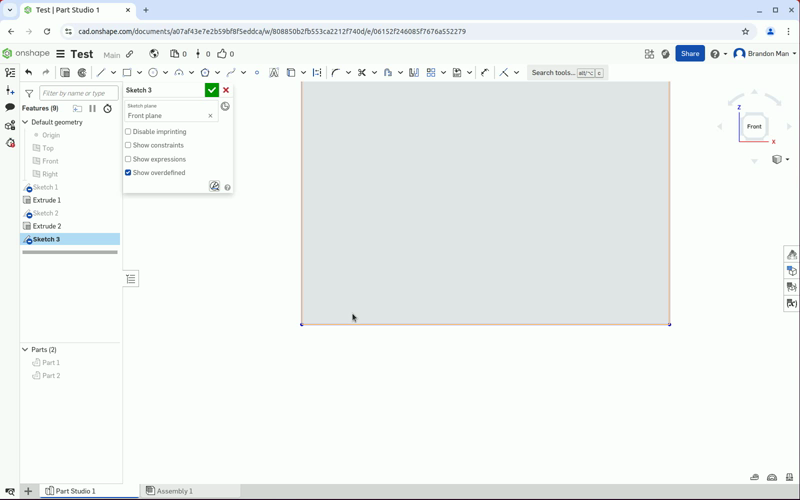
scroll(-6)
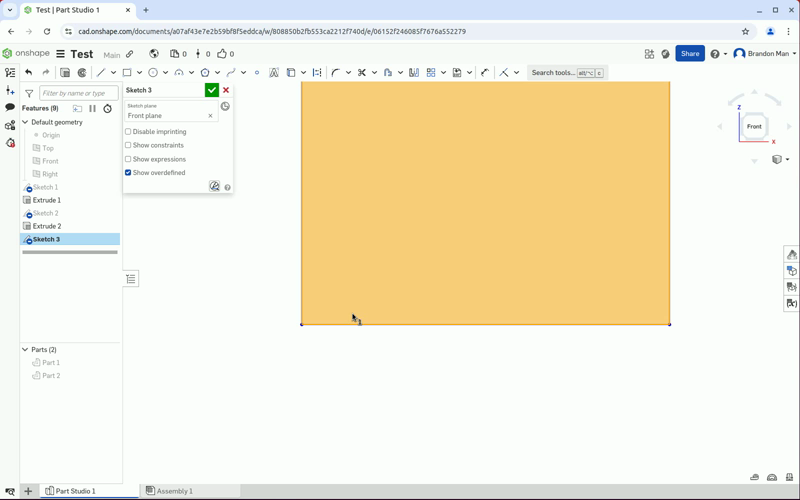
scroll(-6)
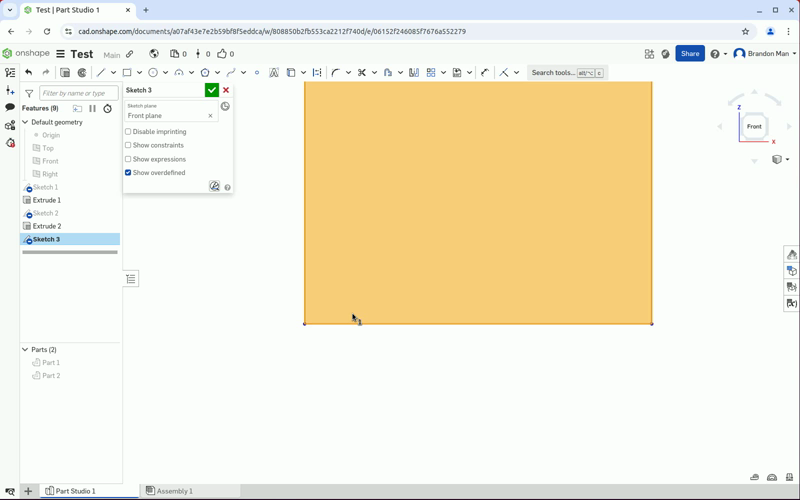
scroll(-6)
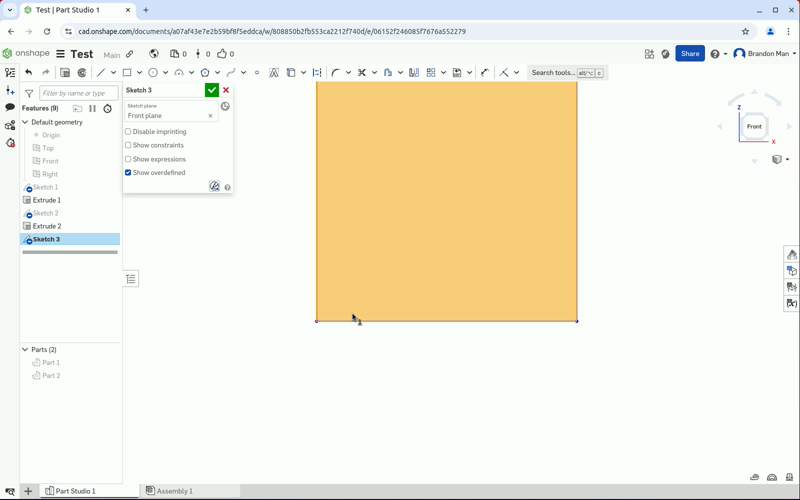
scroll(-6)
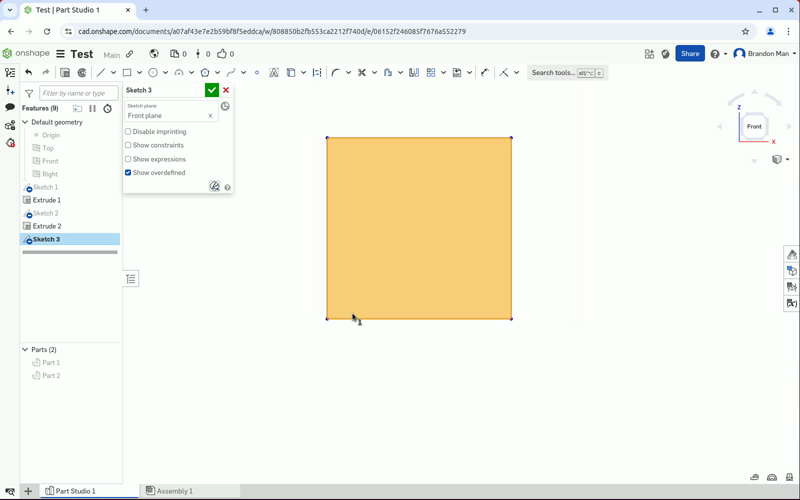
scroll(-6)
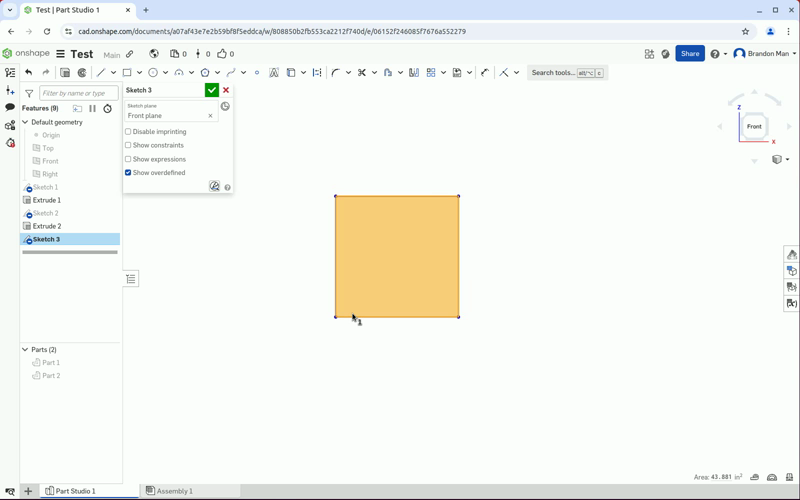
scroll(-6)
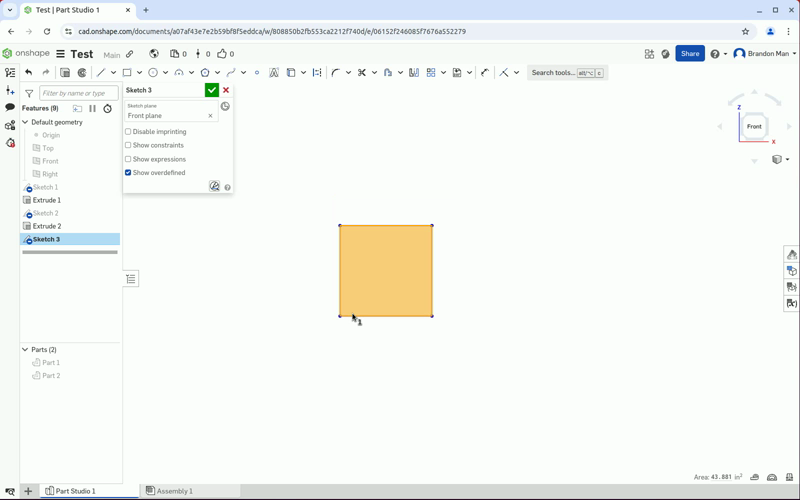
scroll(-6)
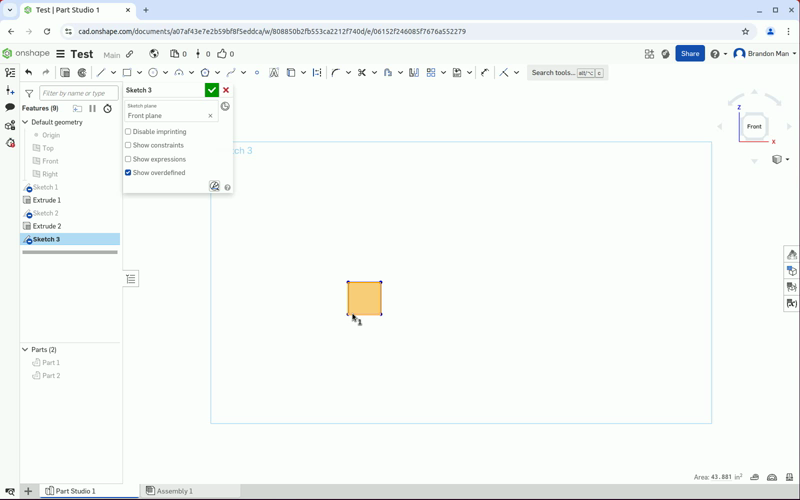
mouse_move(73, 352)
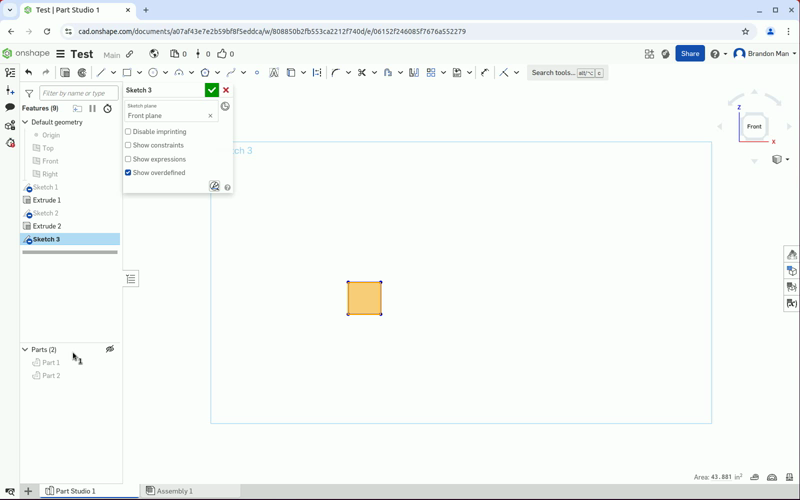
key(shift+y)
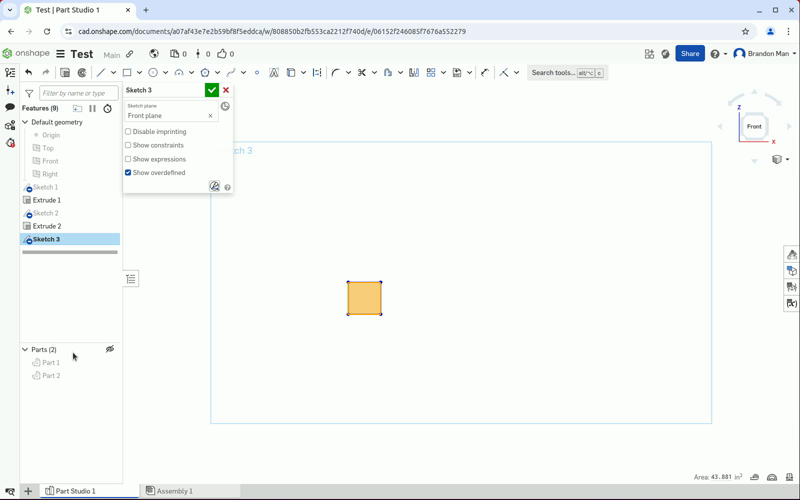
key(shift+e)
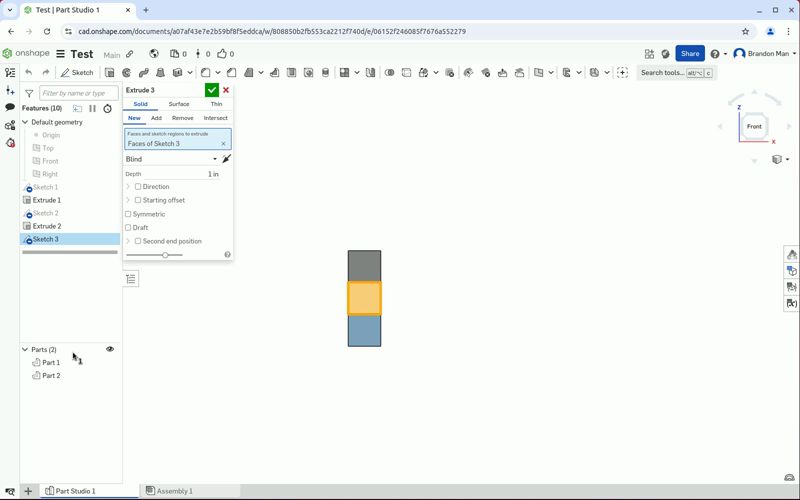
mouse_move(143, 106)
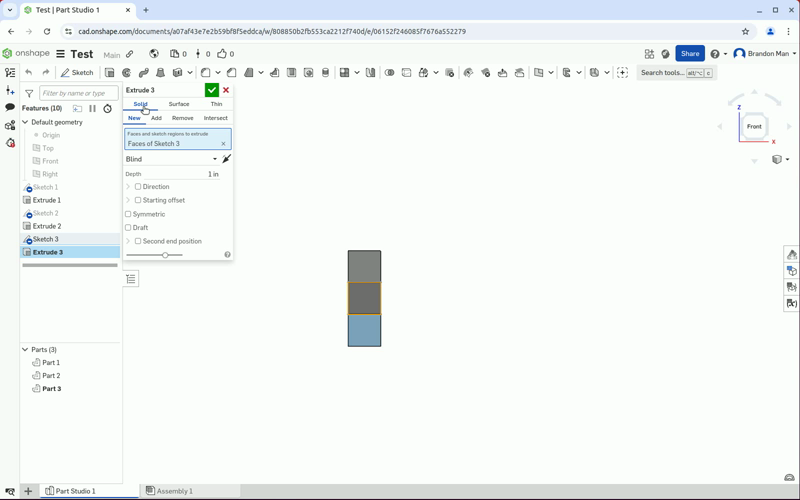
click(143, 106)
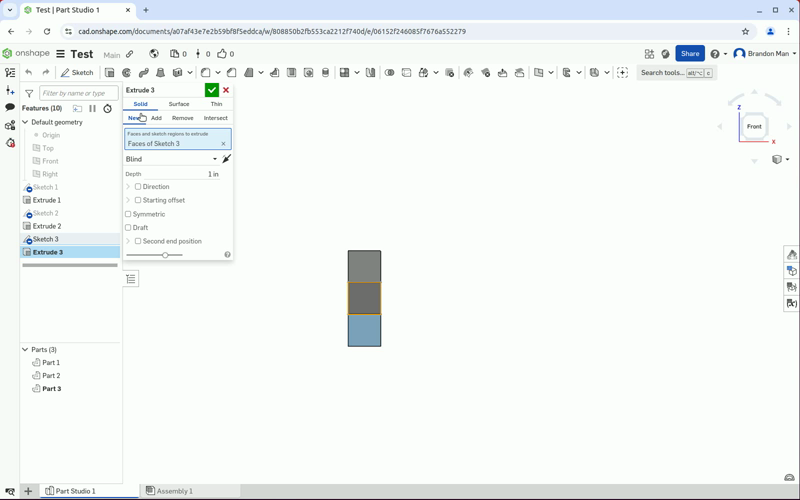
mouse_move(137, 120)
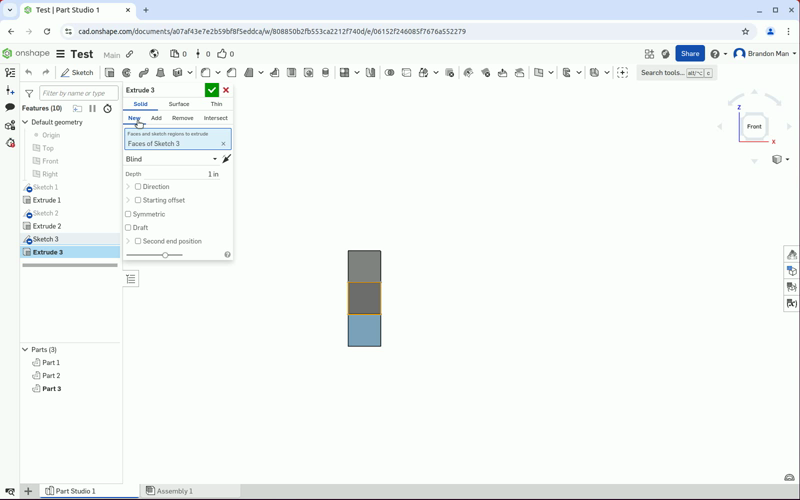
click(137, 120)
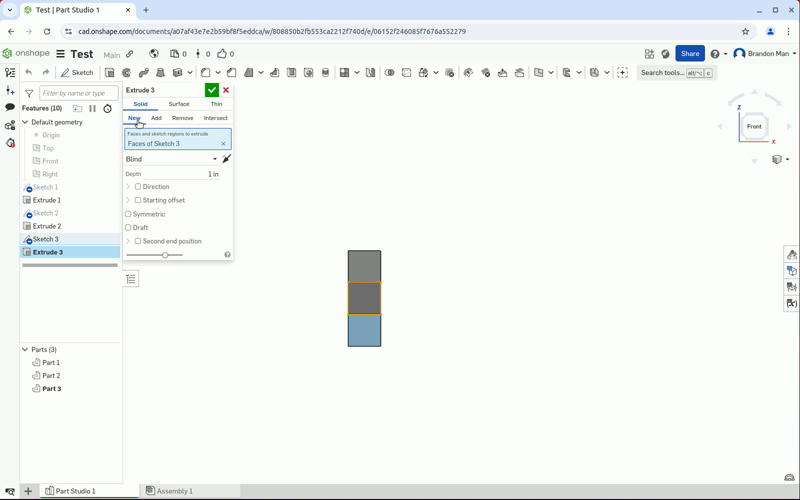
key(tab, 4)
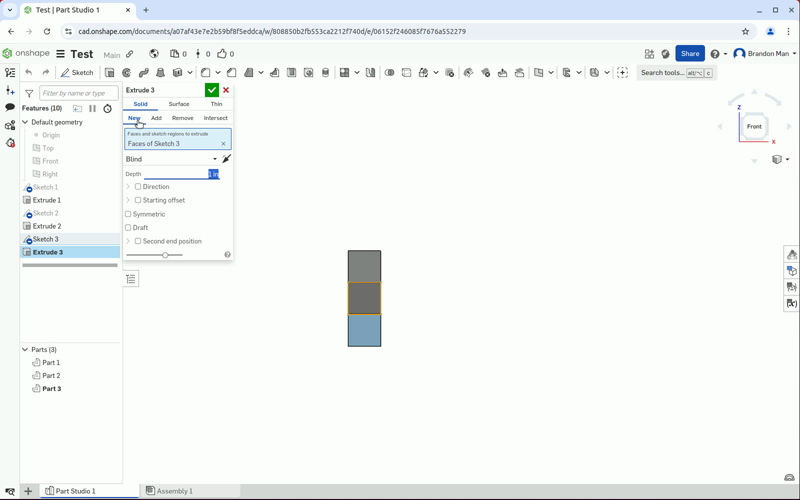
text(6.499)
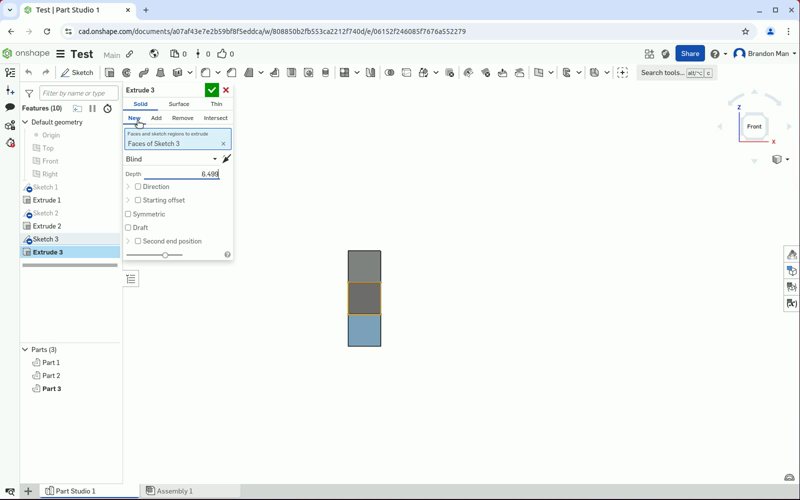
key(enter)
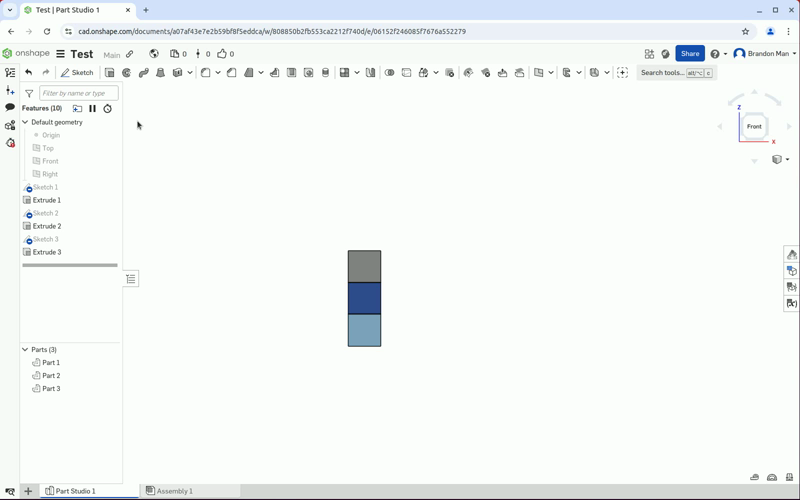
key(shift+h)
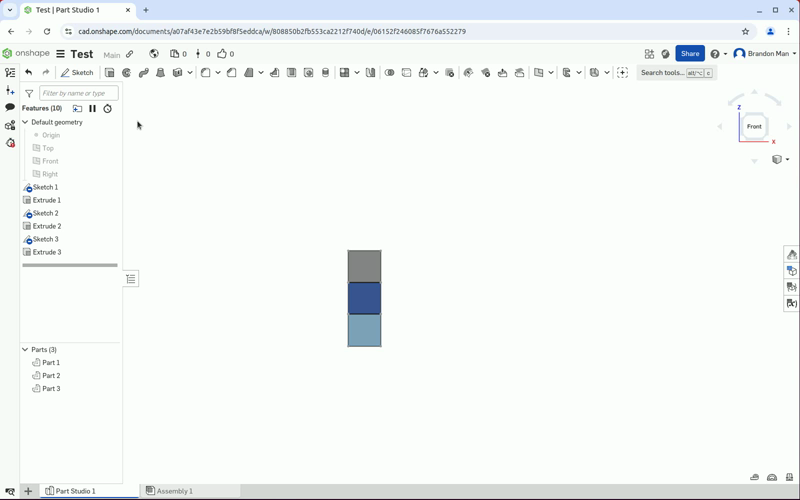
key(shift+h)
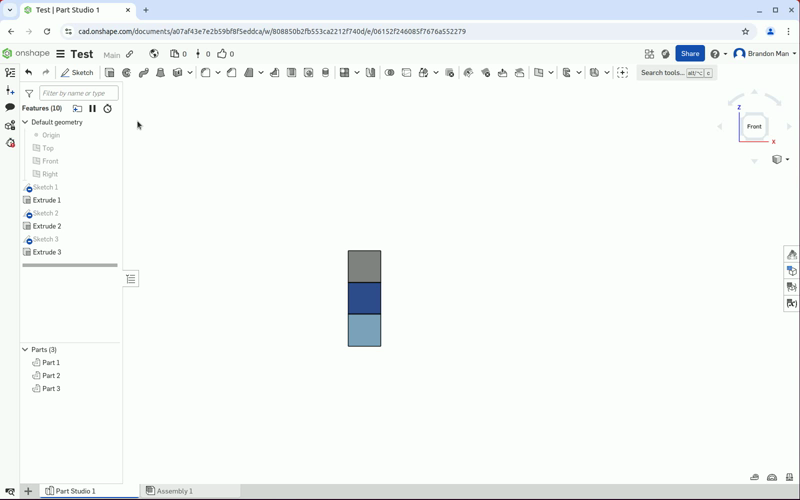
mouse_move(73, 189)
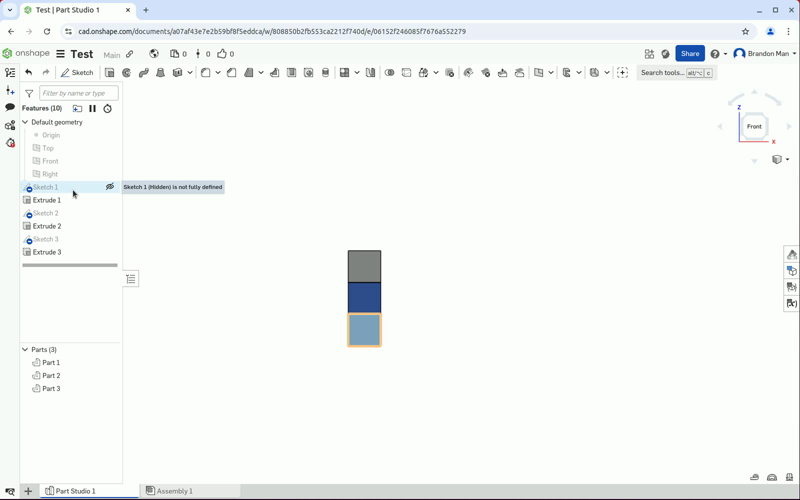
click(73, 189)
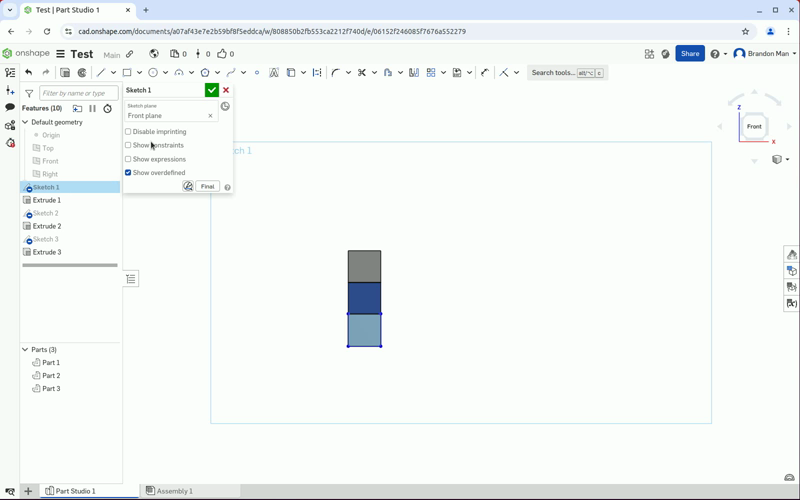
mouse_move(229, 92)
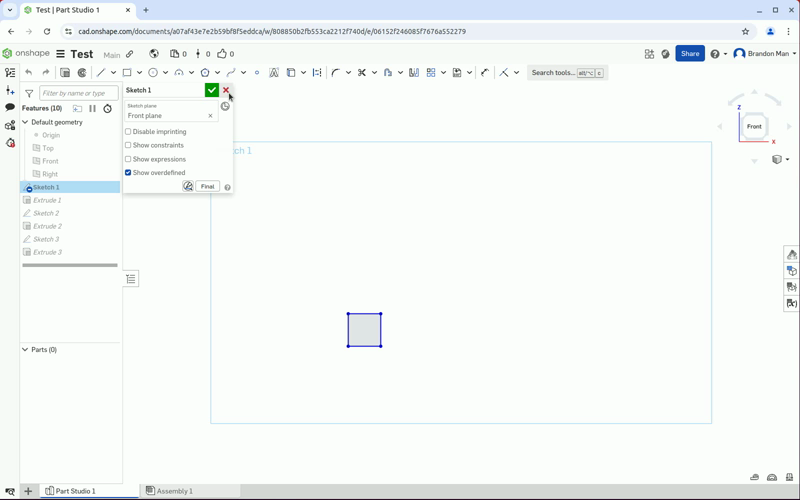
click(229, 92)
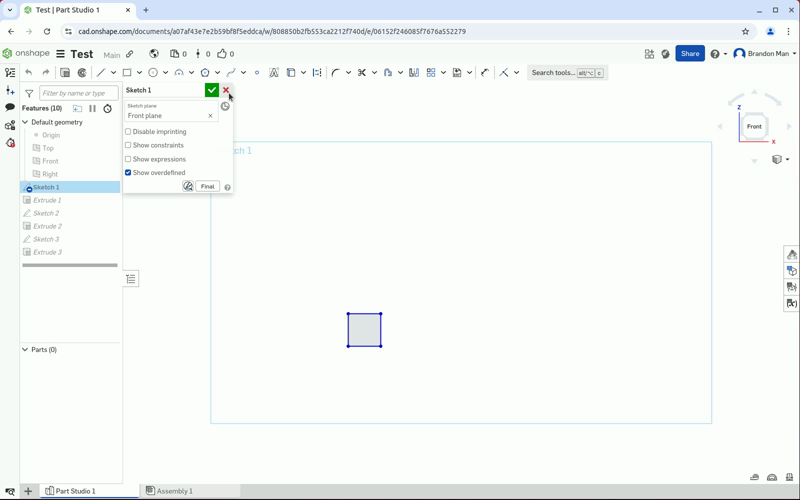
key(shift+s)
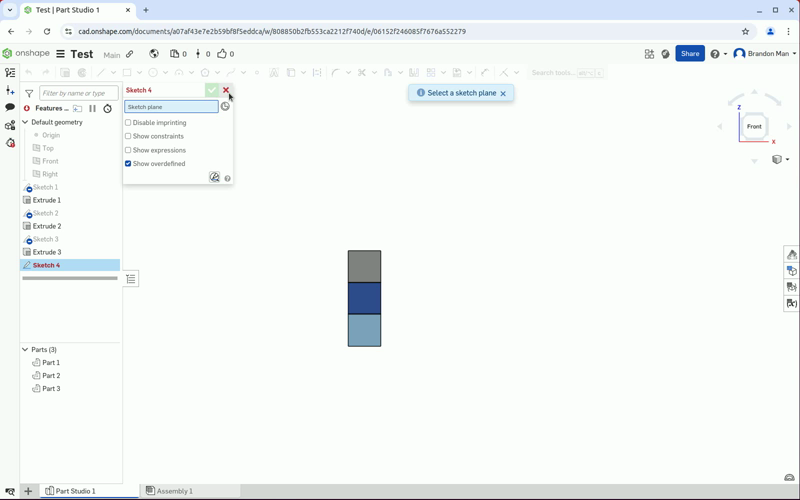
mouse_move(73, 163)
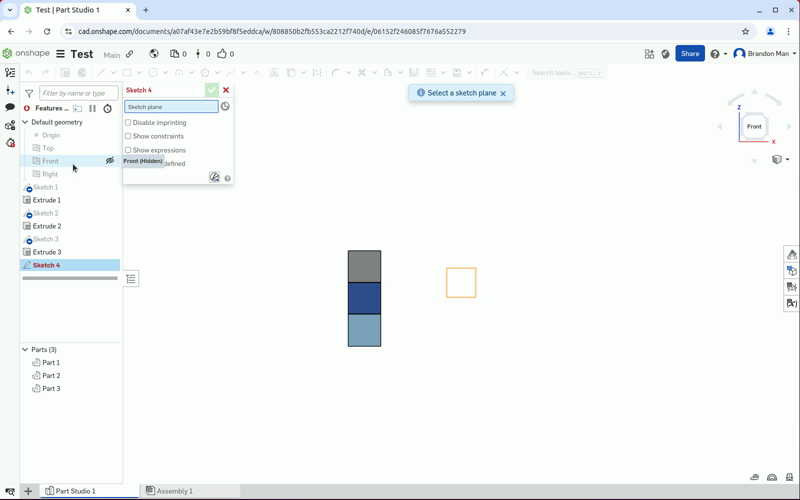
click(73, 163)
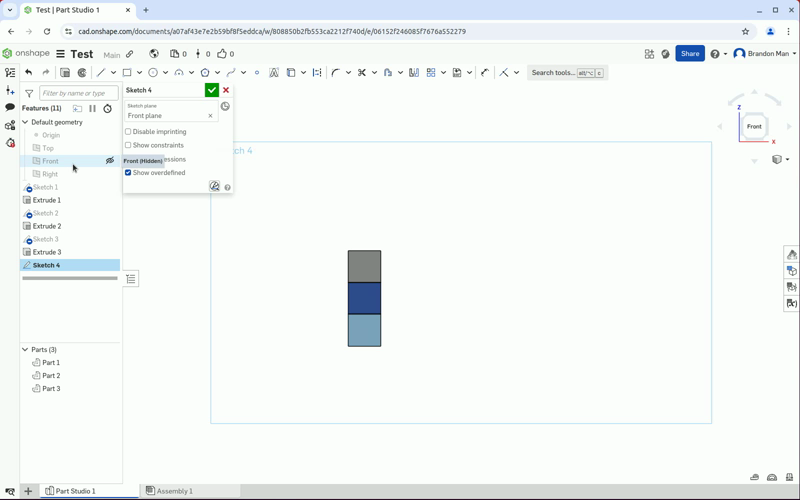
mouse_move(73, 352)
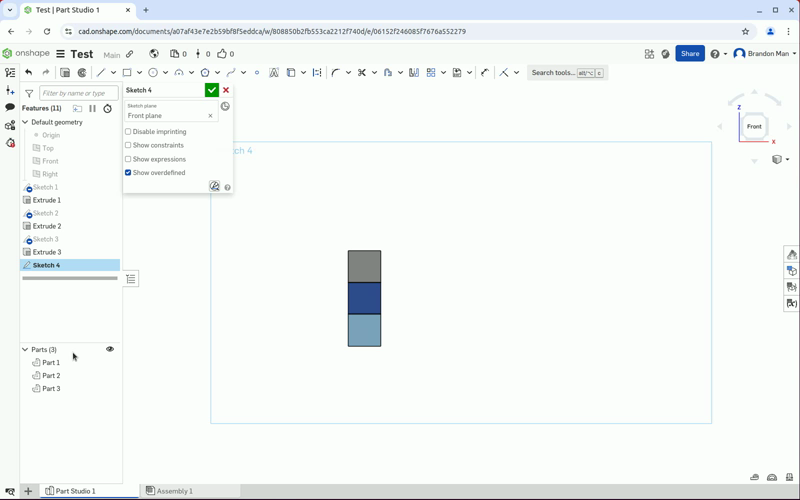
key(y)
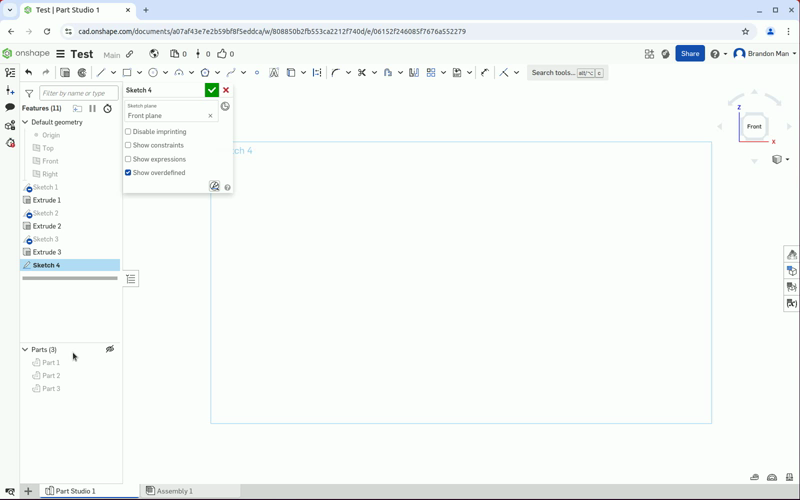
key(l)
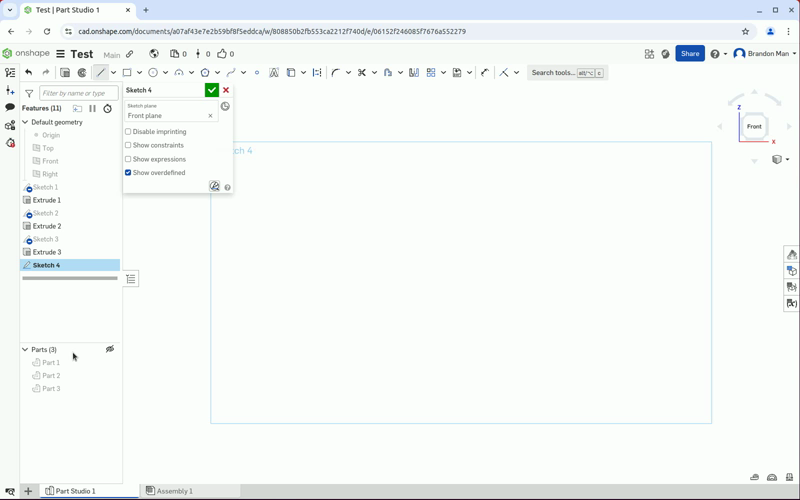
key_down(shift)
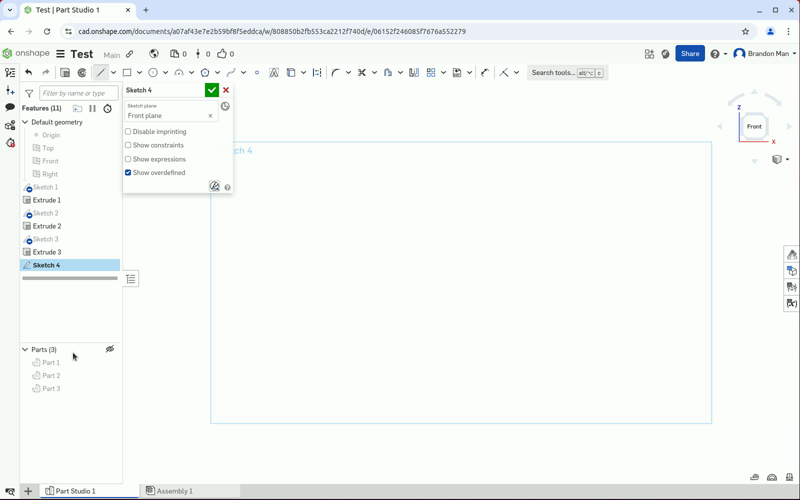
mouse_move(379, 314)
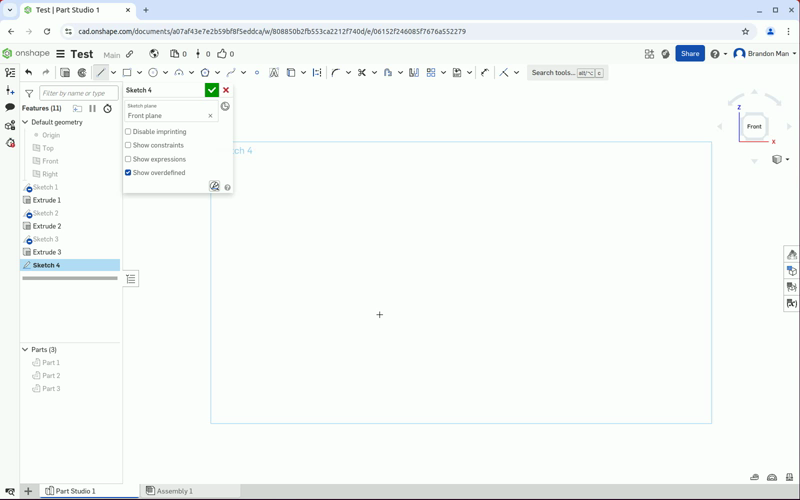
click(379, 314)
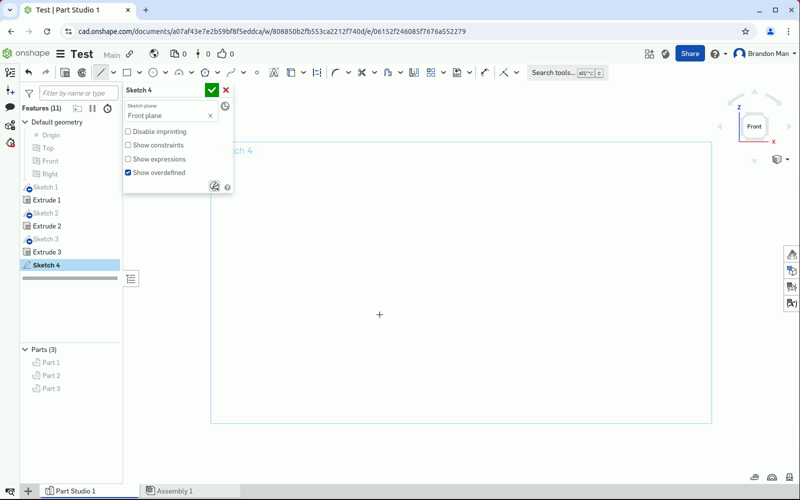
key_up(shift)
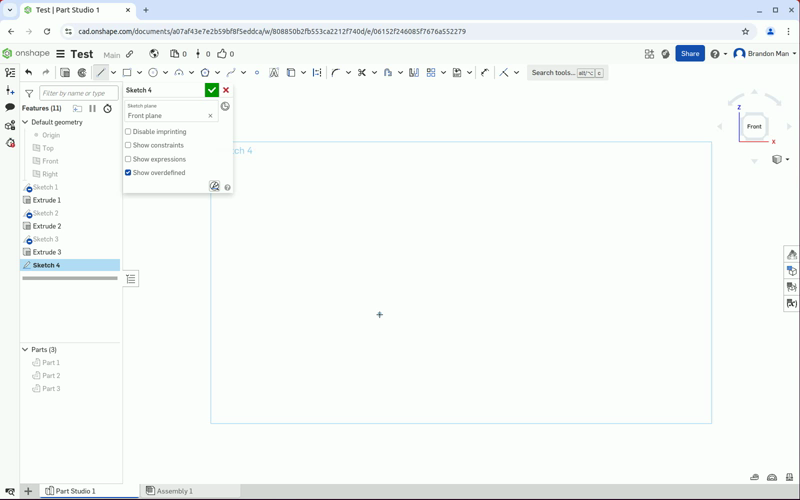
key_down(shift)
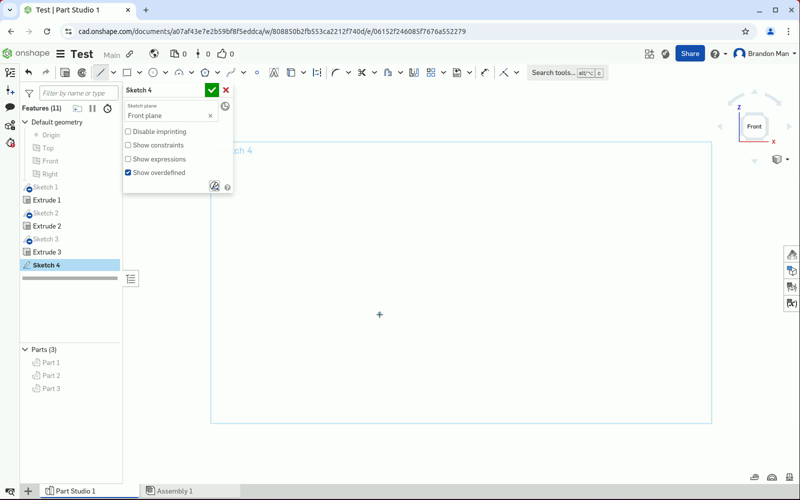
mouse_move(409, 314)
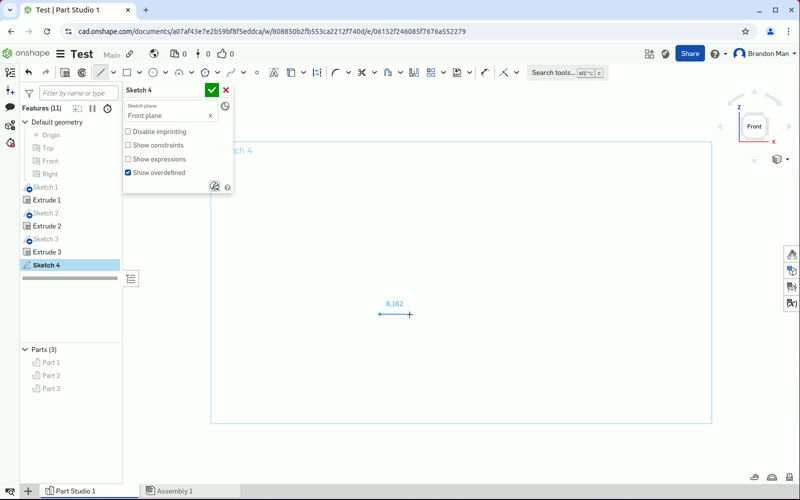
mouse_move(412, 314)
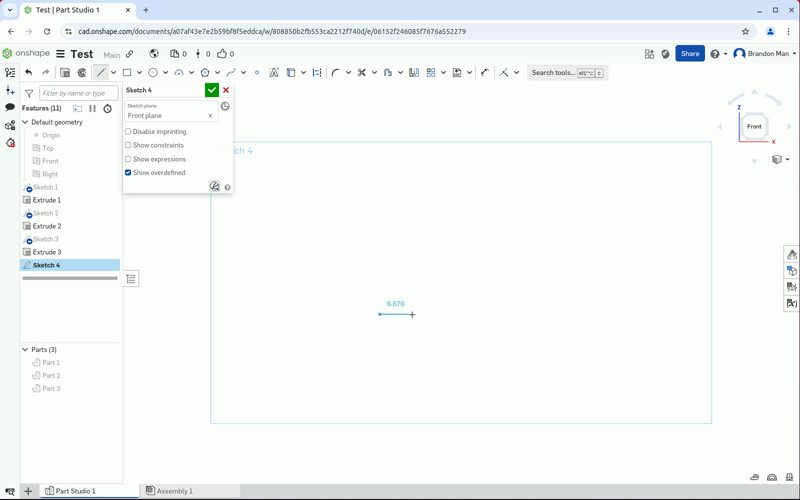
click(412, 314)
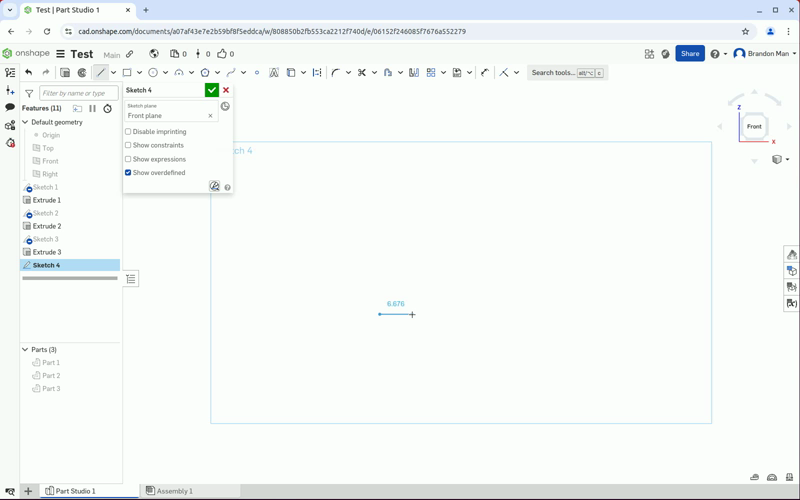
key_up(shift)
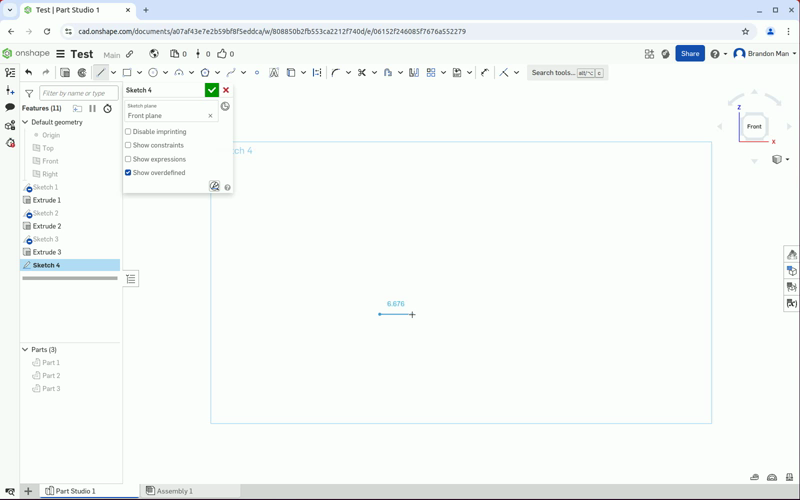
key_down(shift)
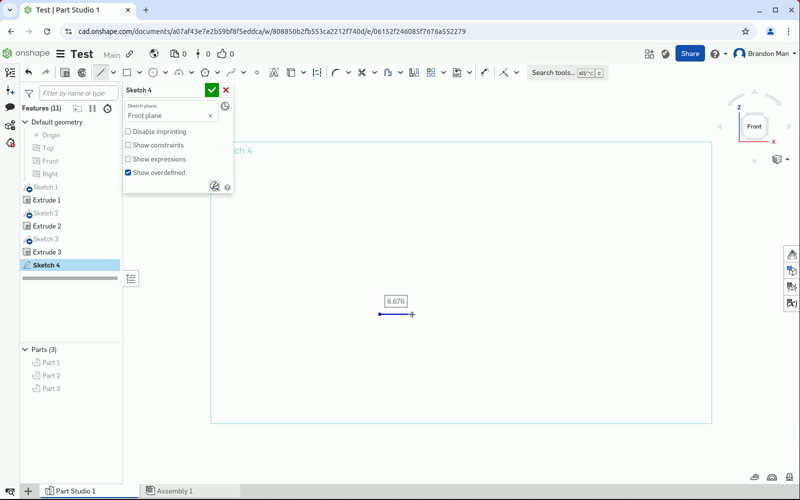
mouse_move(442, 314)
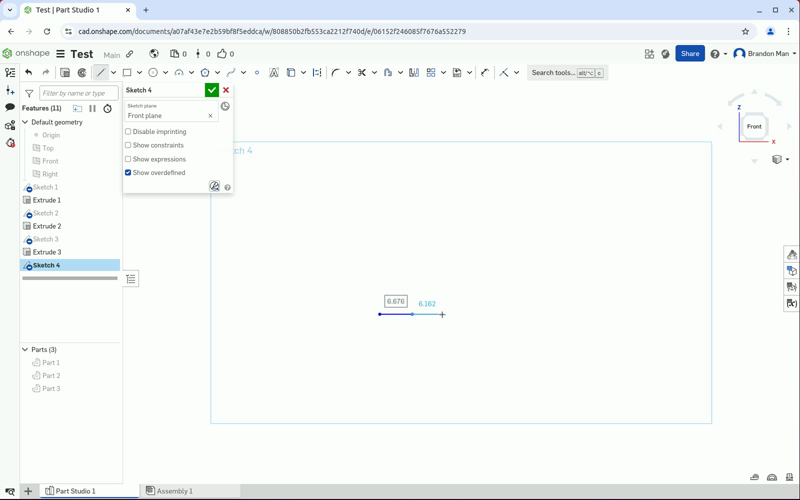
mouse_move(412, 282)
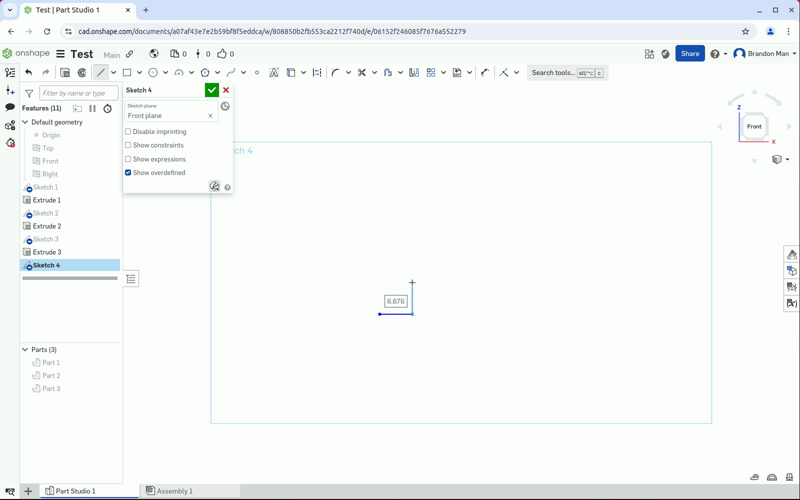
click(412, 282)
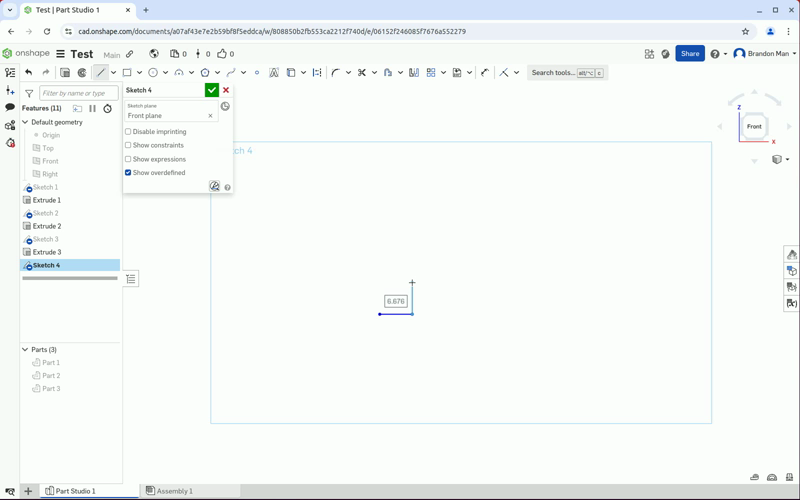
key_up(shift)
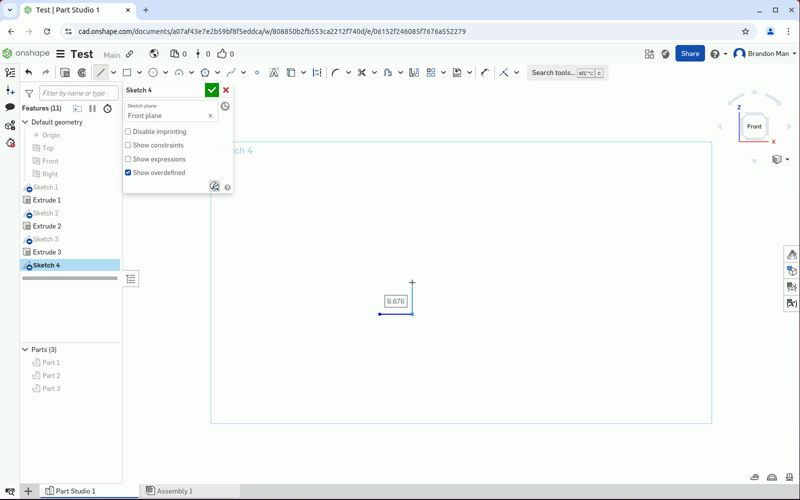
key_down(shift)
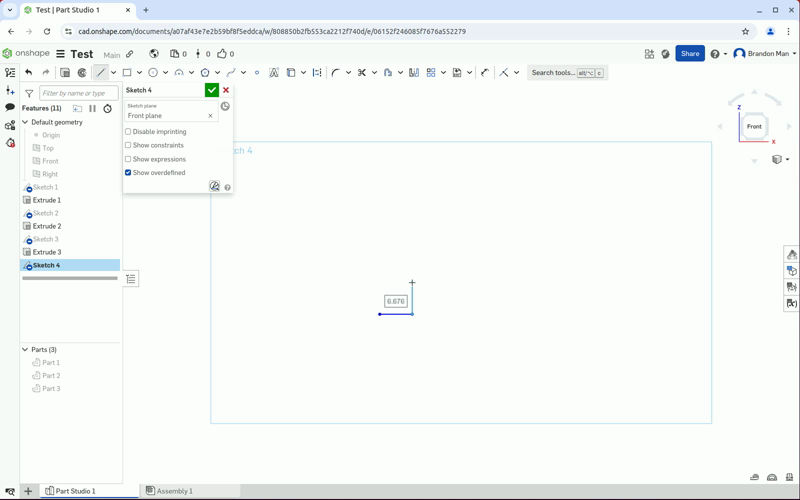
mouse_move(442, 282)
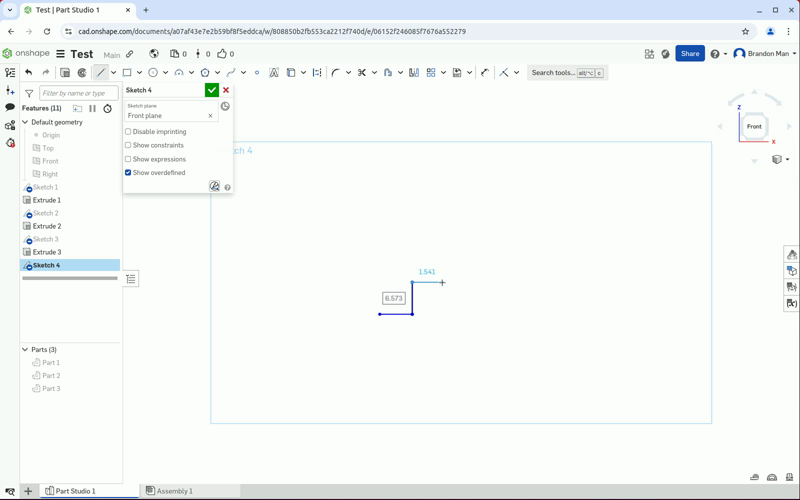
mouse_move(379, 282)
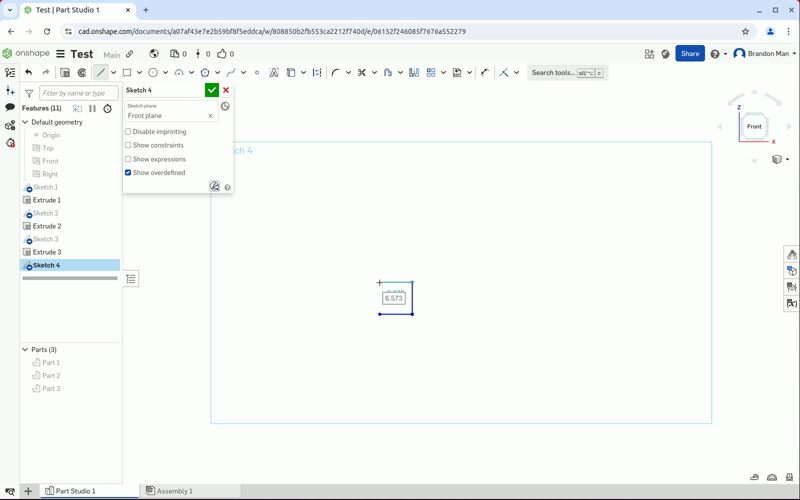
click(379, 282)
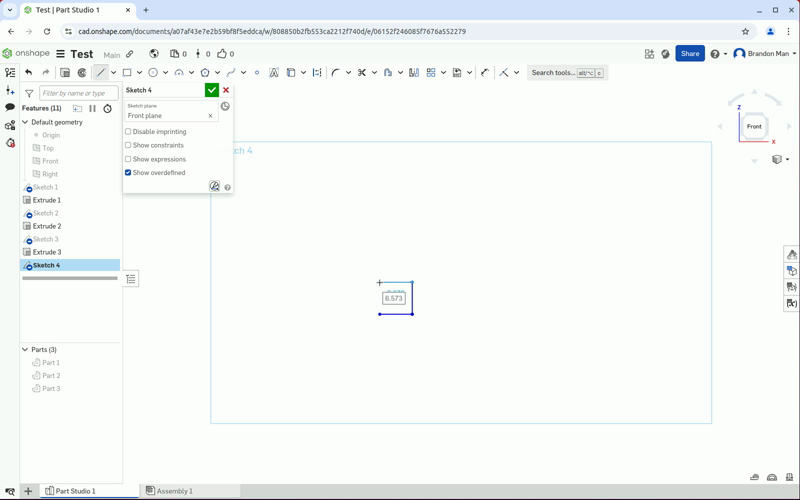
key_up(shift)
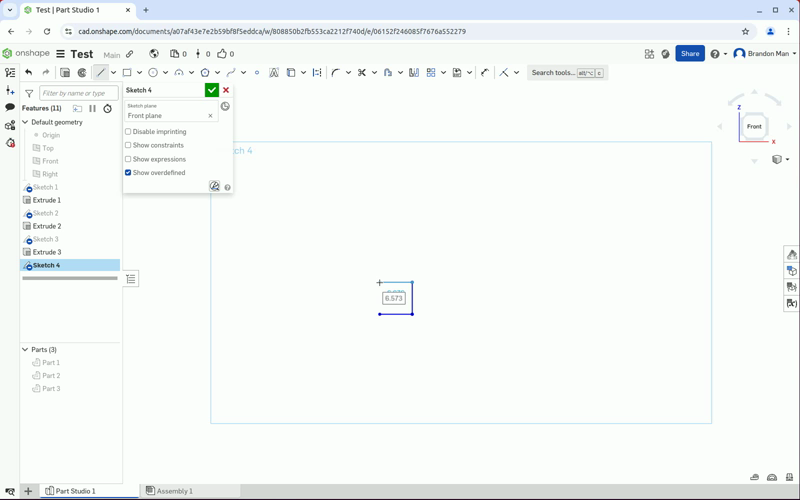
mouse_move(409, 282)
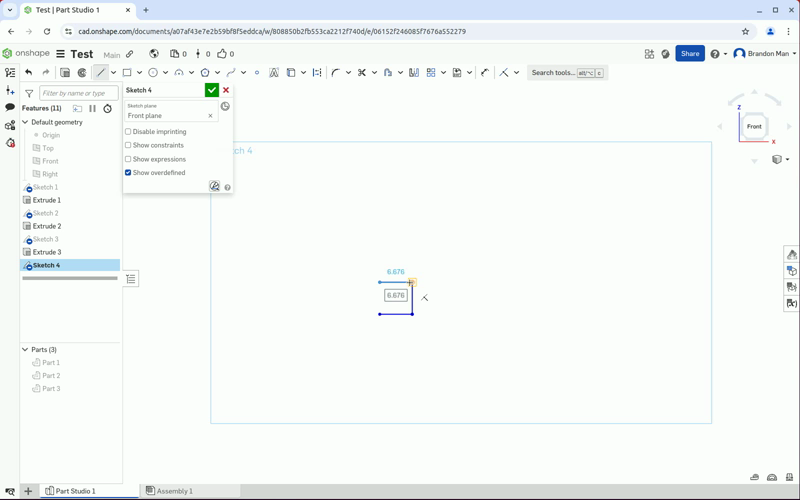
key_down(shift)
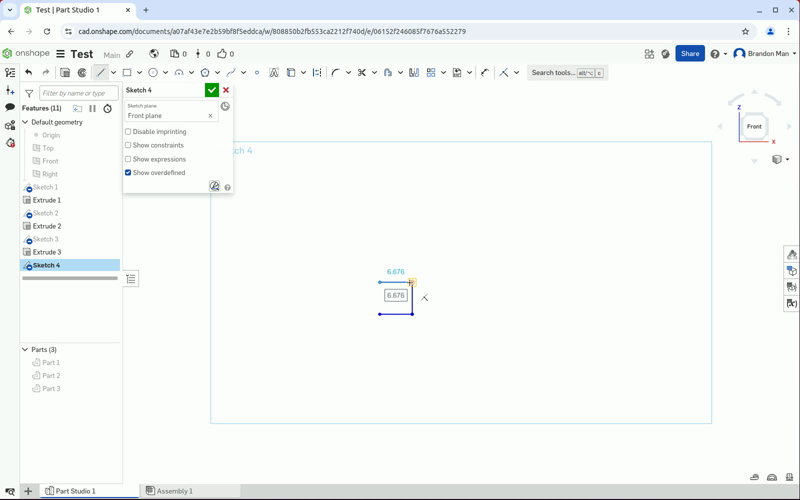
mouse_move(379, 314)
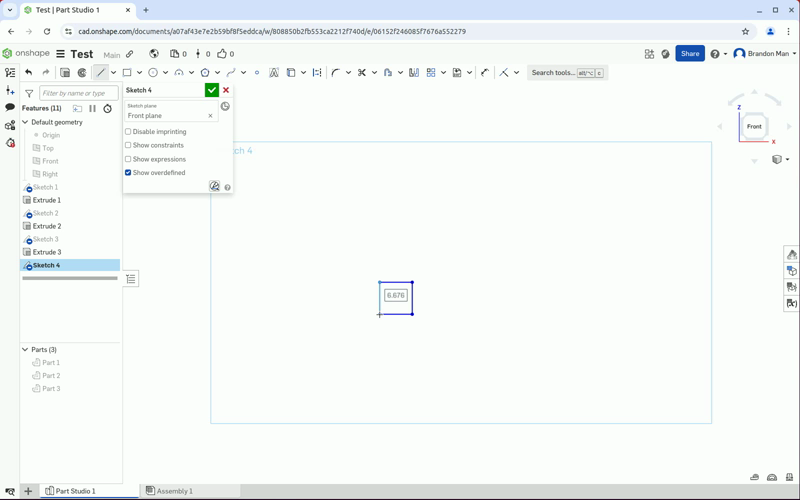
key_up(shift)
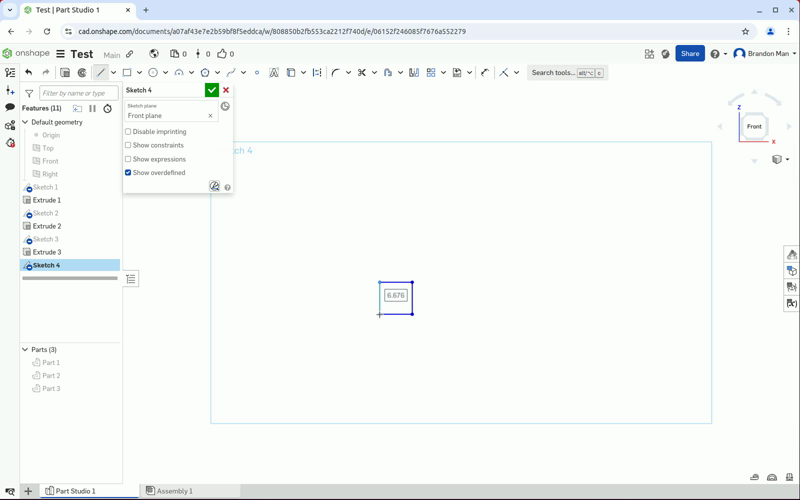
click(379, 314)
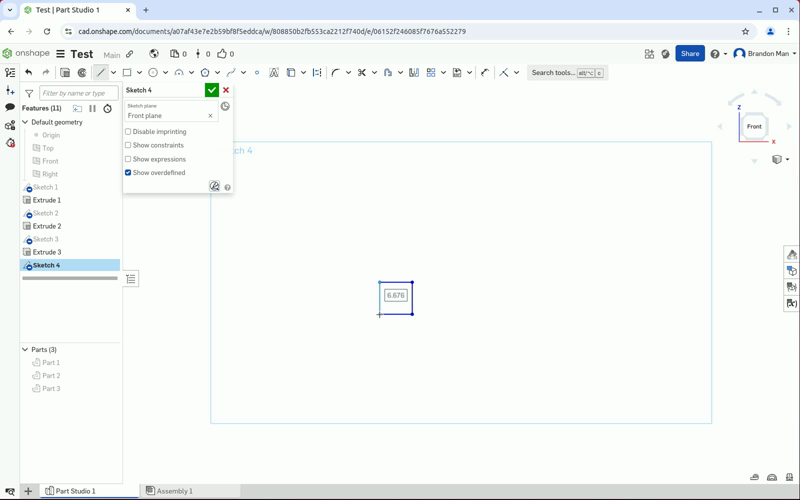
key(esc)
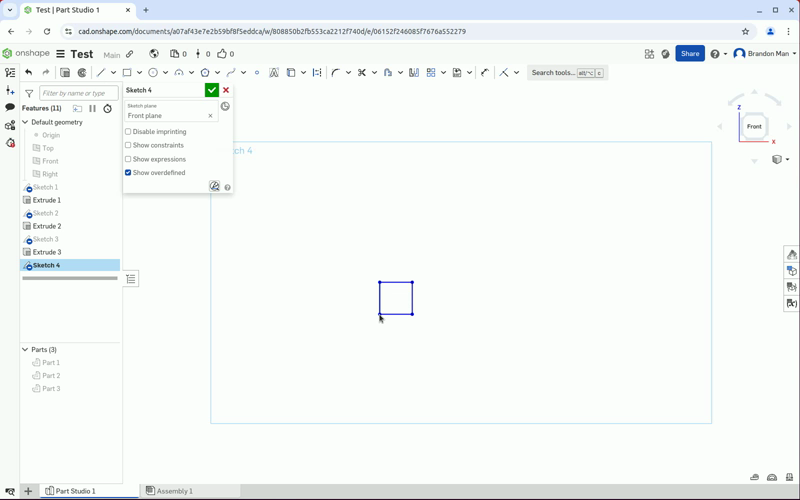
mouse_move(385, 288)
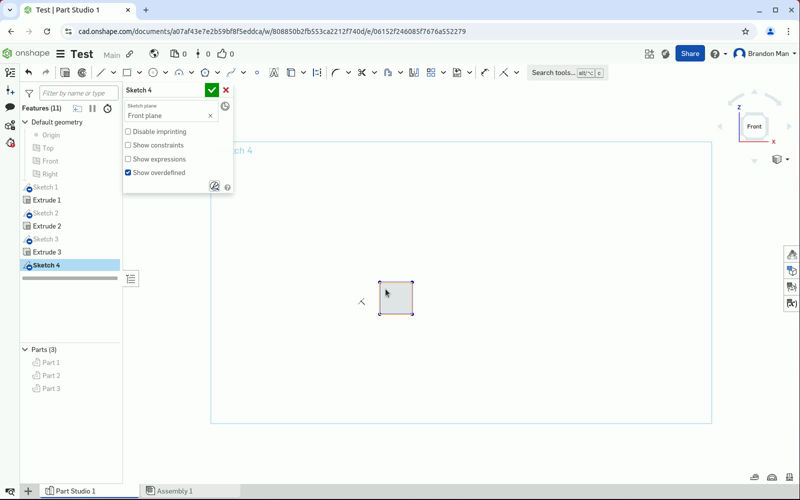
scroll(6)
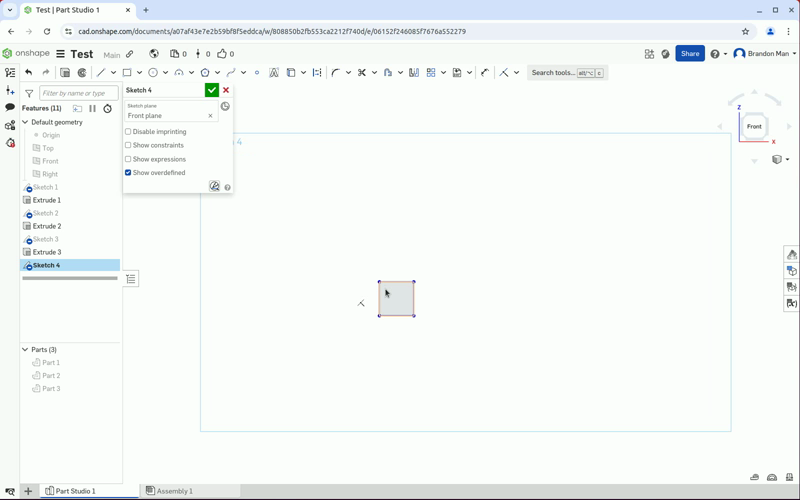
scroll(6)
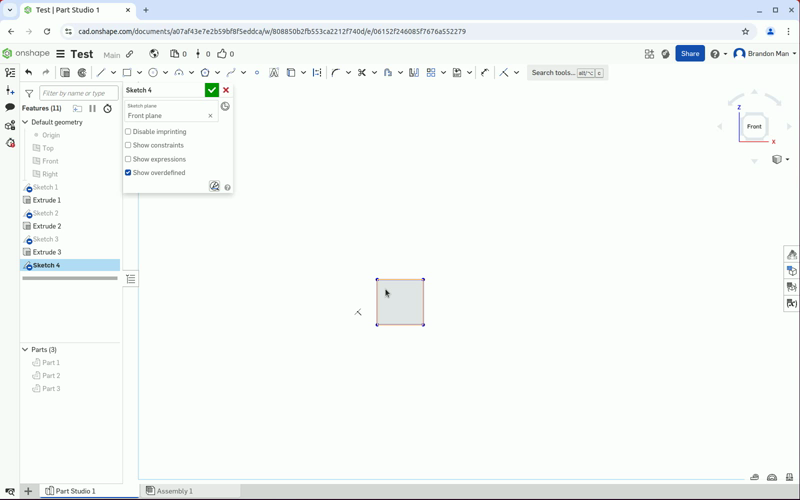
scroll(6)
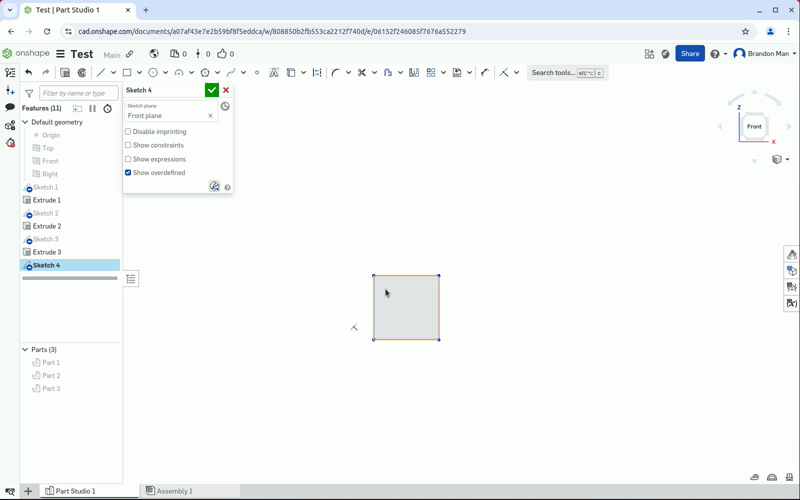
scroll(6)
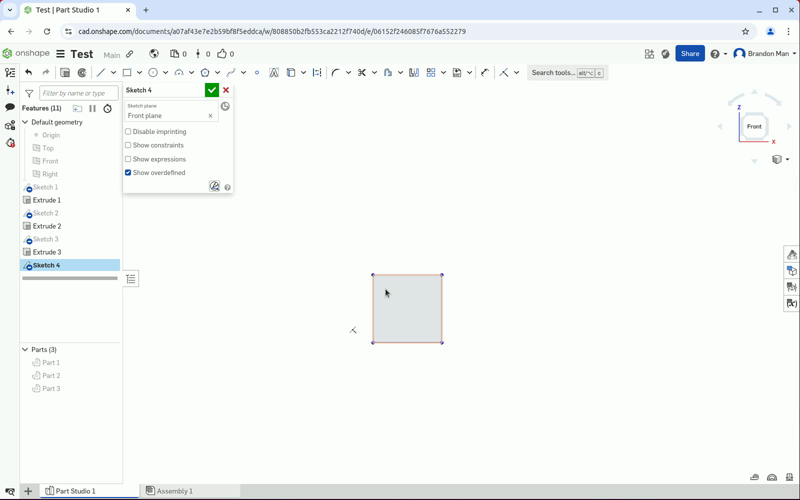
scroll(6)
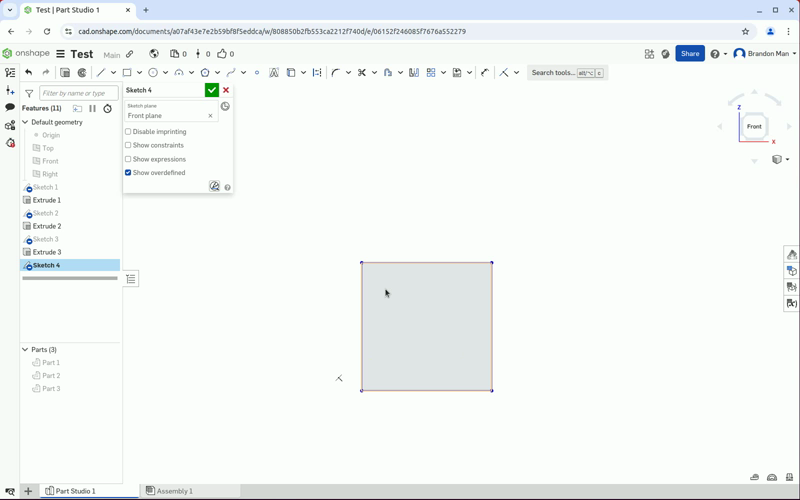
scroll(6)
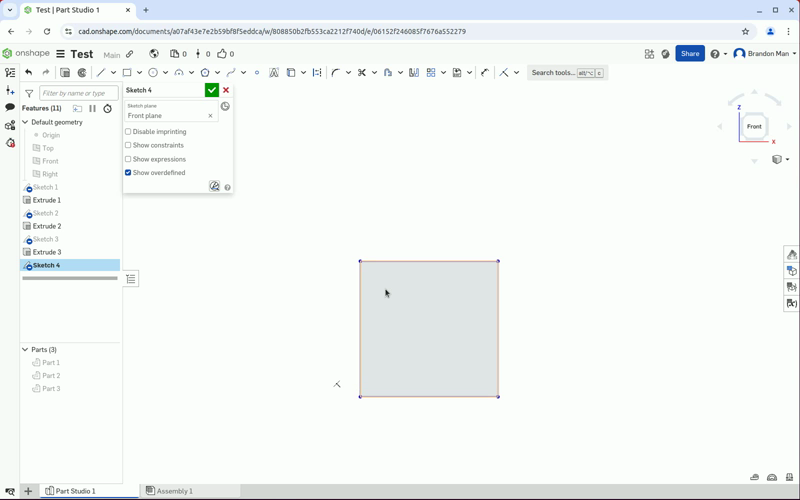
scroll(6)
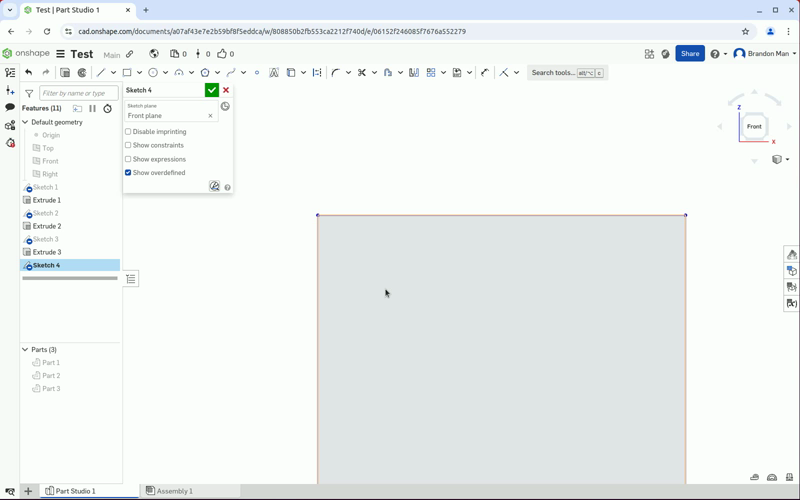
click(385, 288)
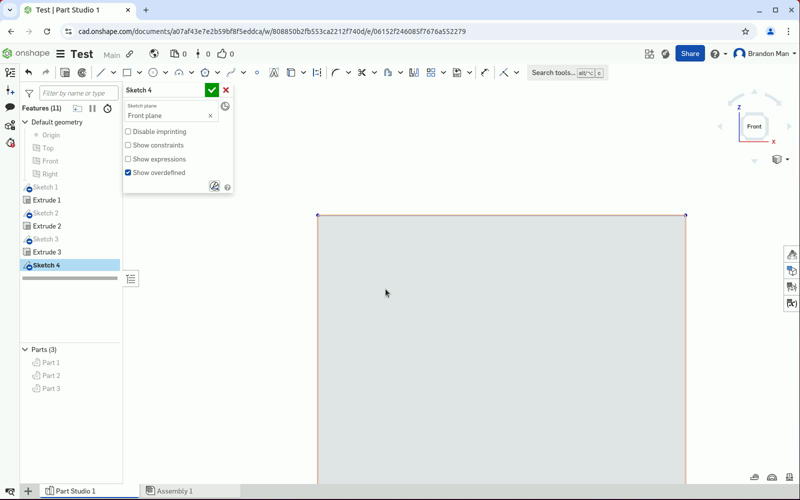
scroll(-6)
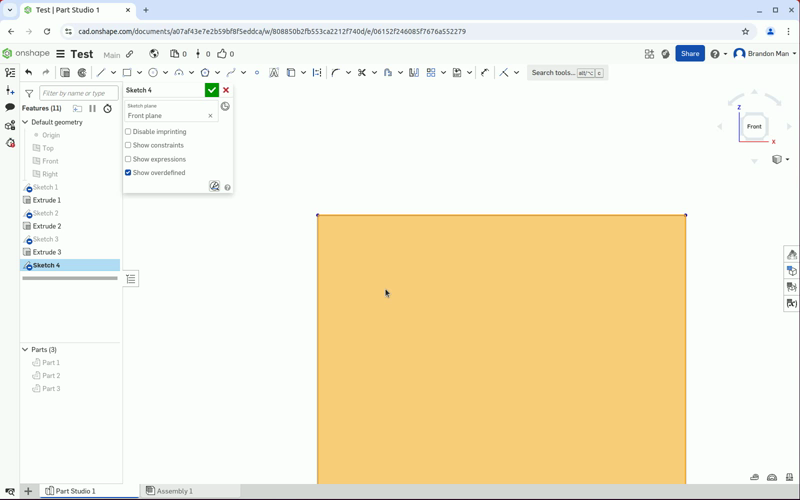
scroll(-6)
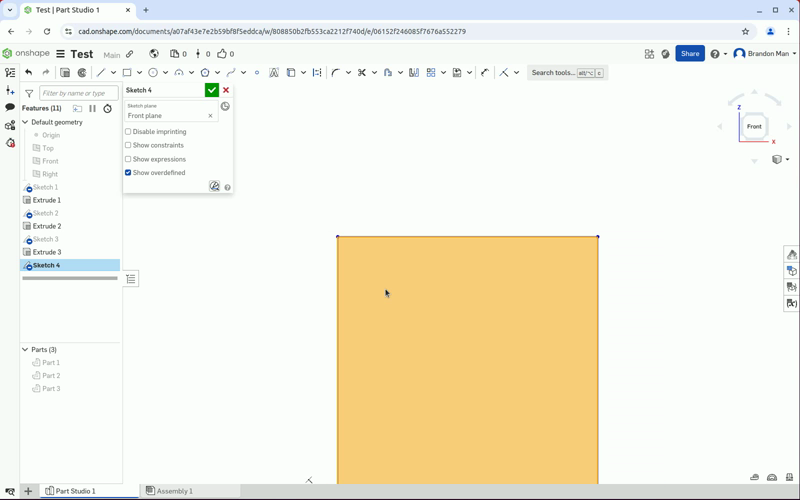
scroll(-6)
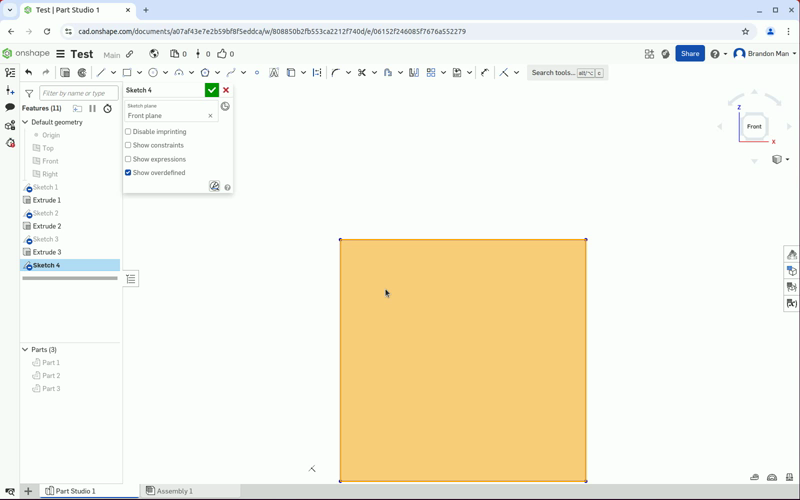
scroll(-6)
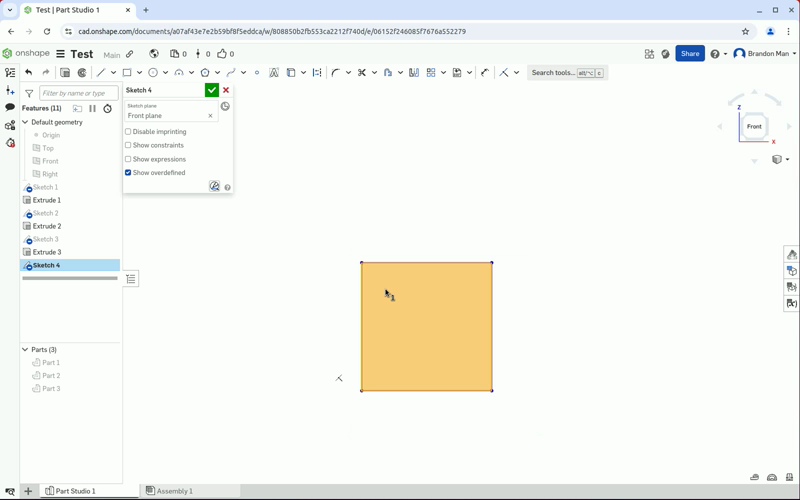
scroll(-6)
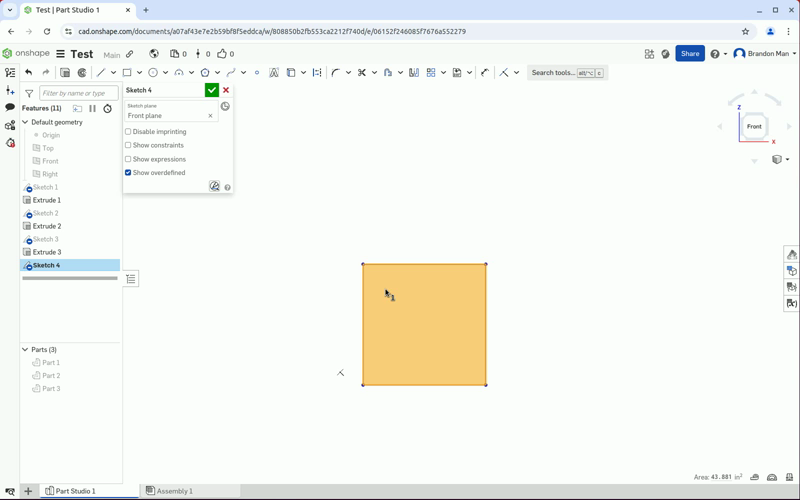
scroll(-6)
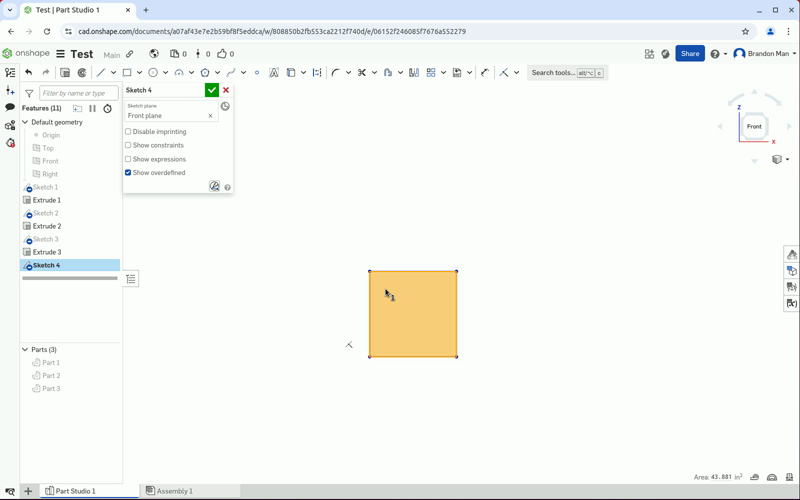
scroll(-6)
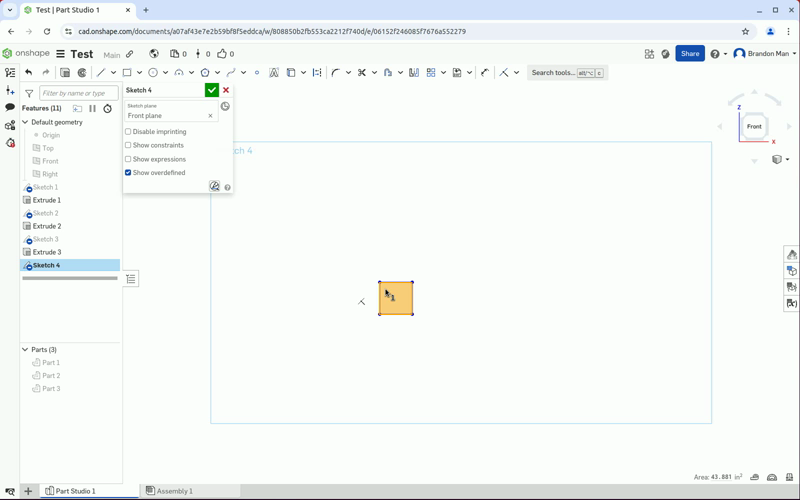
mouse_move(73, 352)
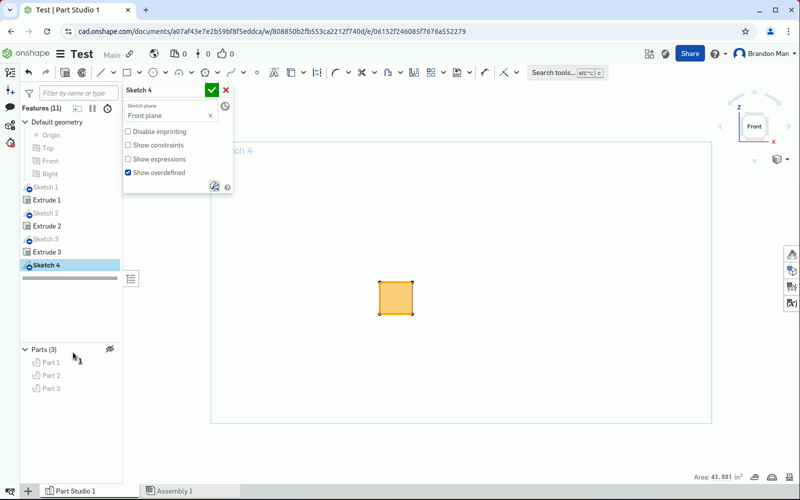
key(shift+y)
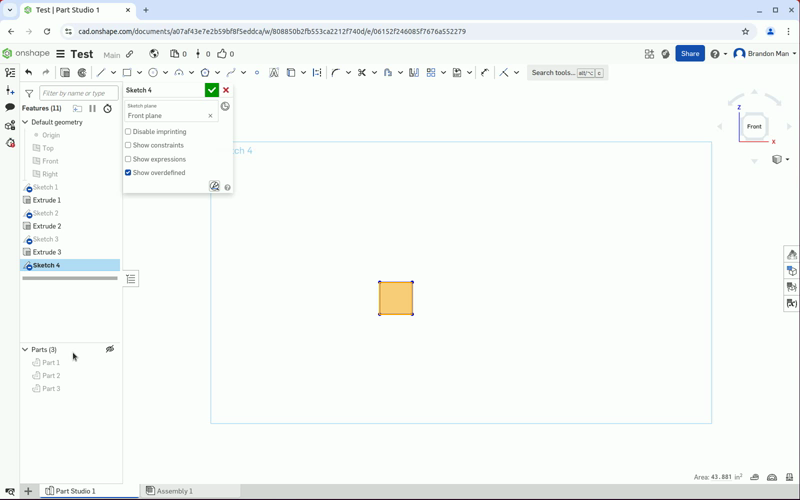
key(shift+e)
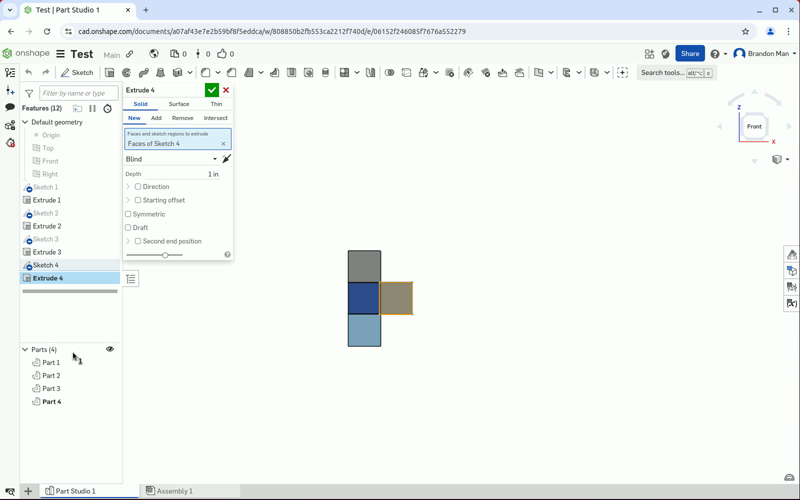
mouse_move(143, 106)
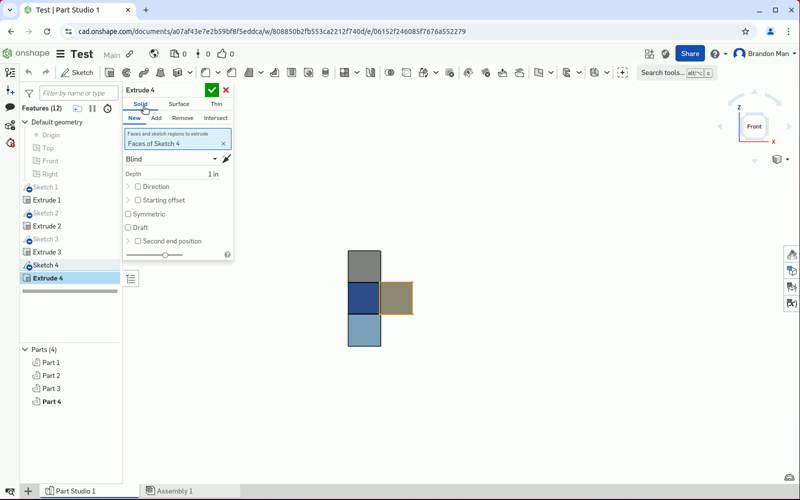
click(143, 106)
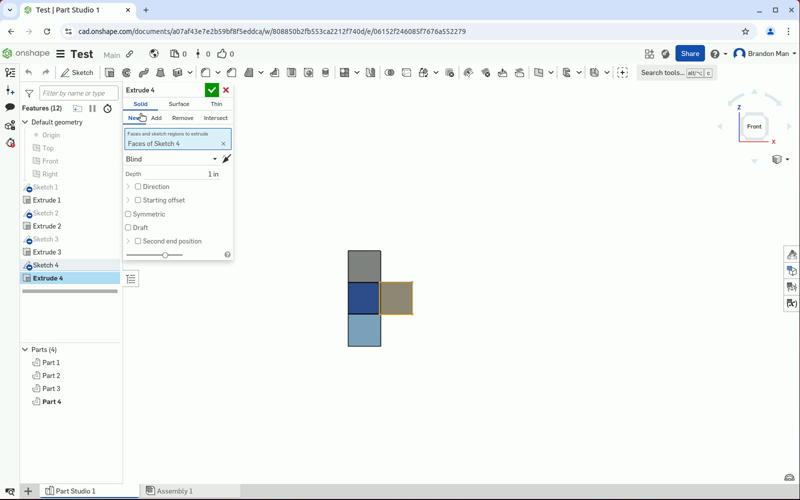
mouse_move(137, 120)
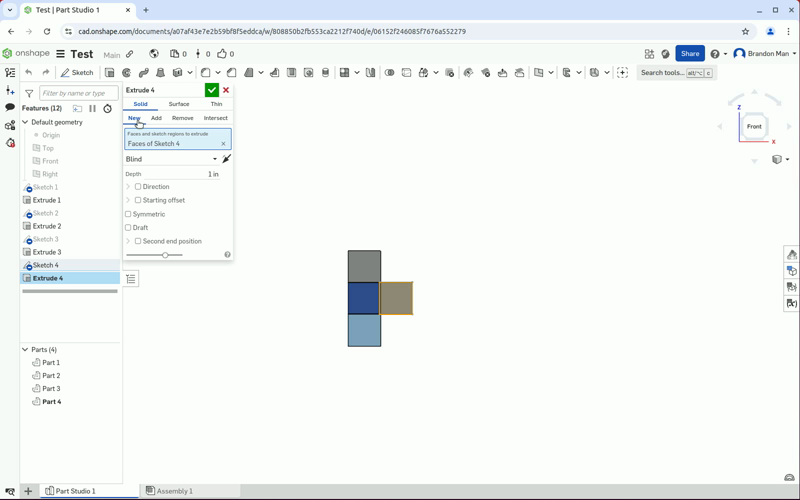
click(137, 120)
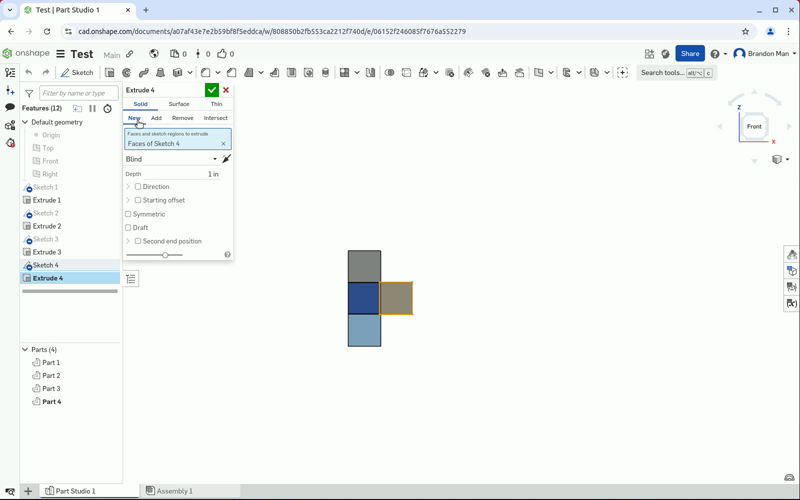
key(tab, 4)
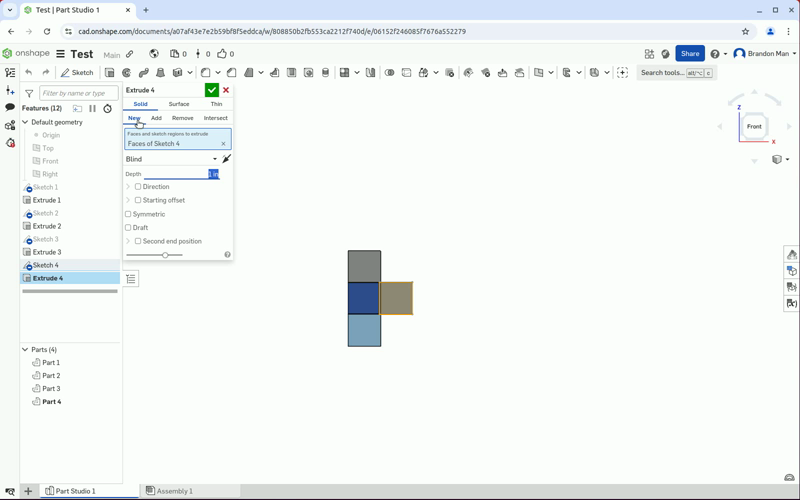
text(6.499)
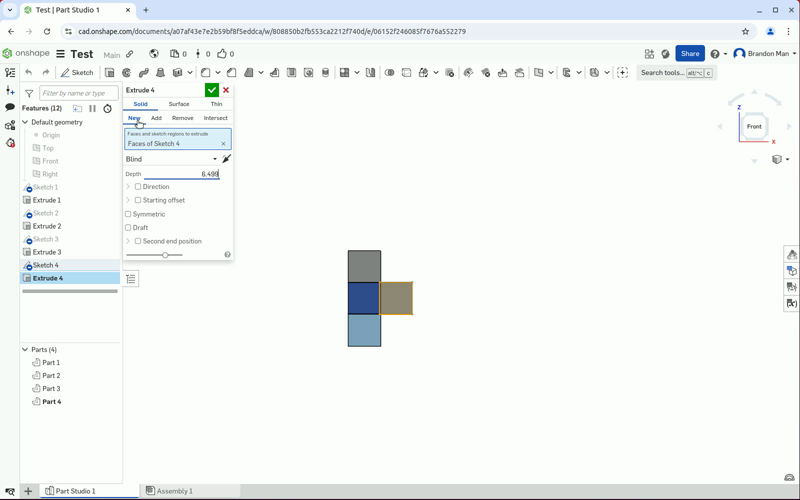
key(enter)
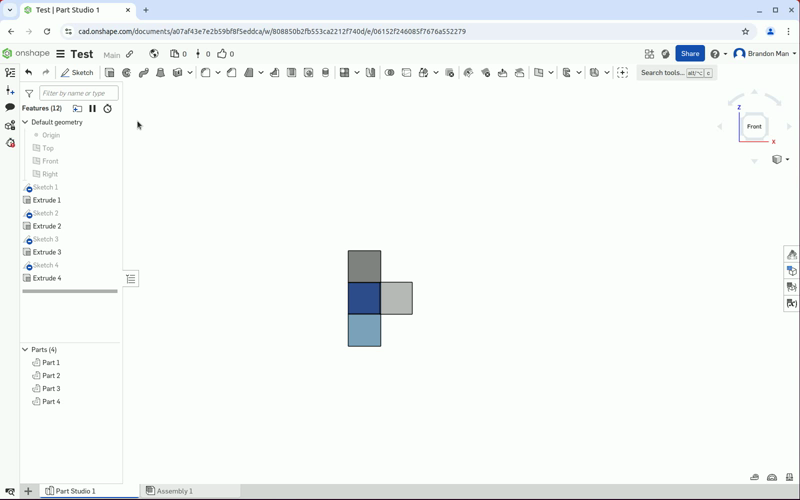
key(shift+h)
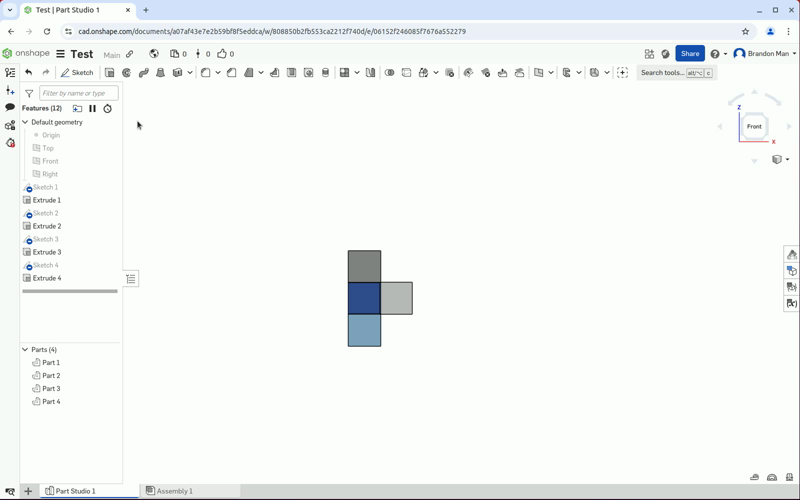
key(shift+h)
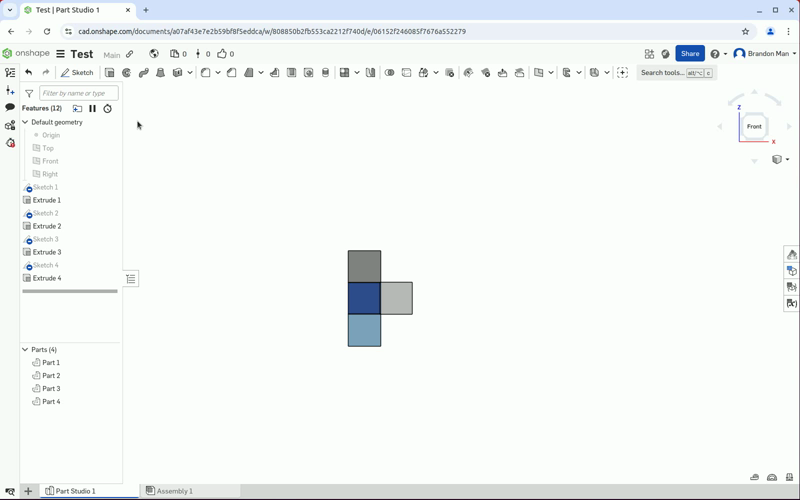
mouse_move(73, 189)
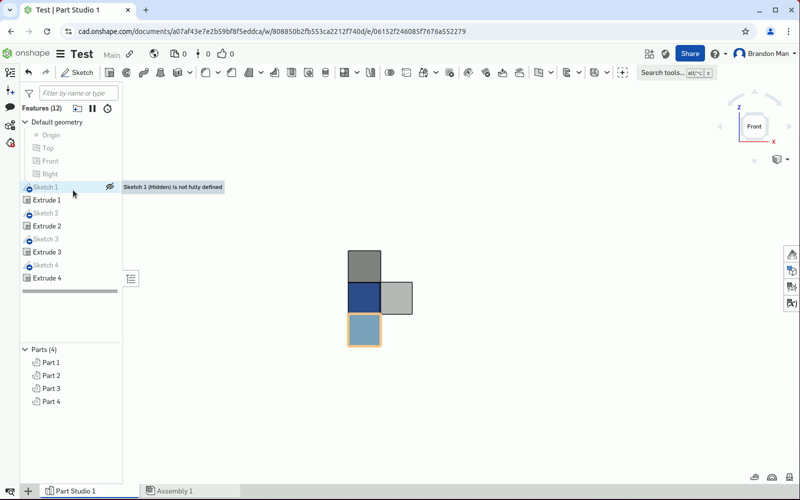
click(73, 189)
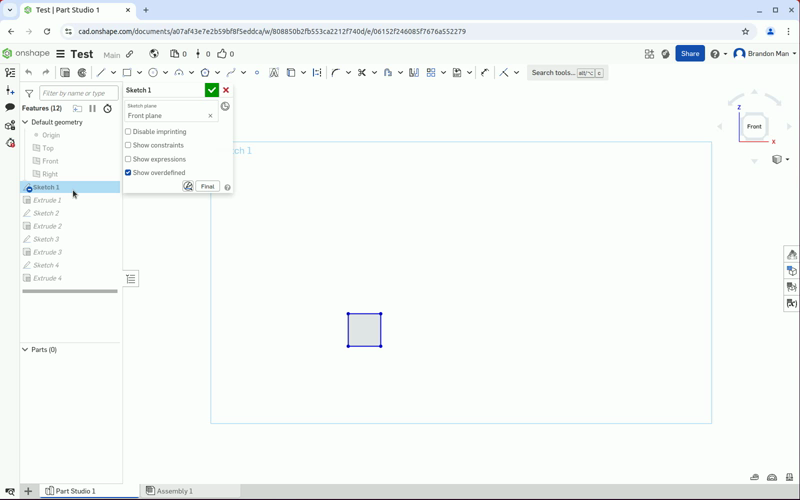
mouse_move(229, 92)
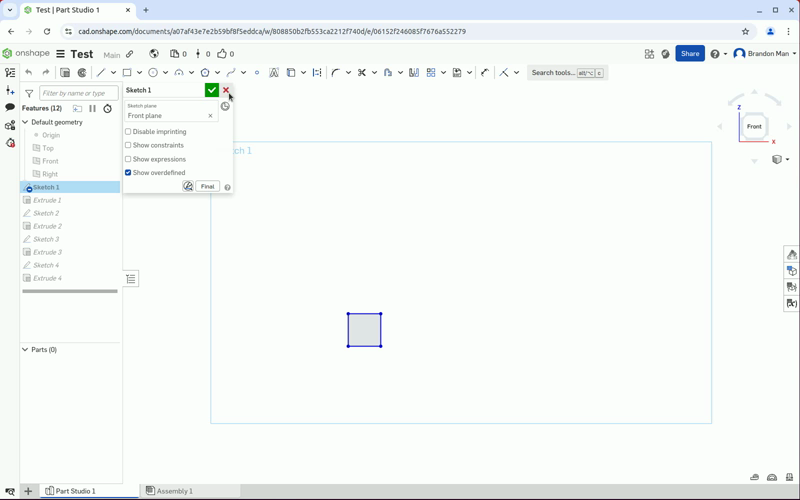
click(229, 92)
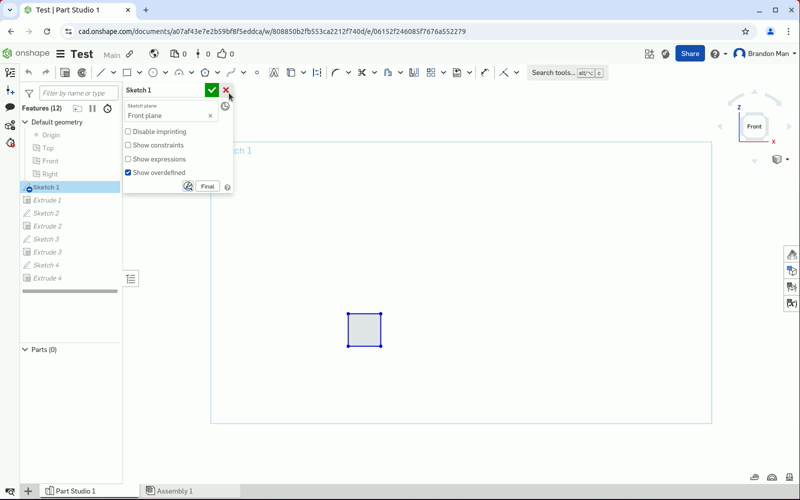
key(shift+s)
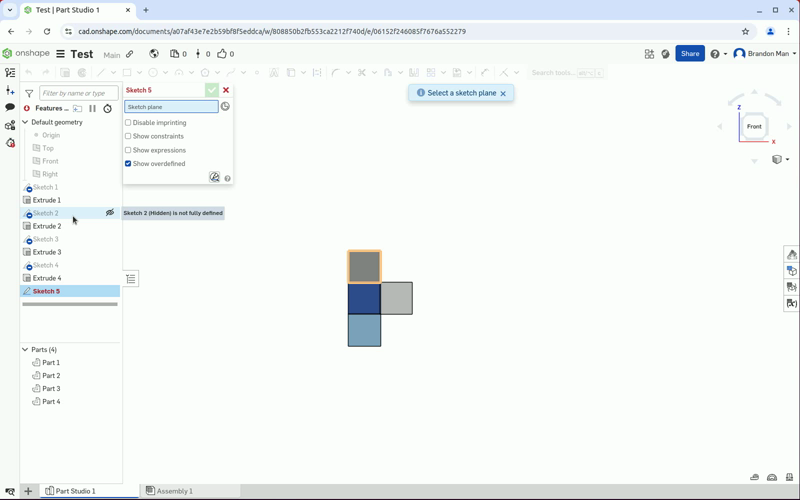
scroll(3)
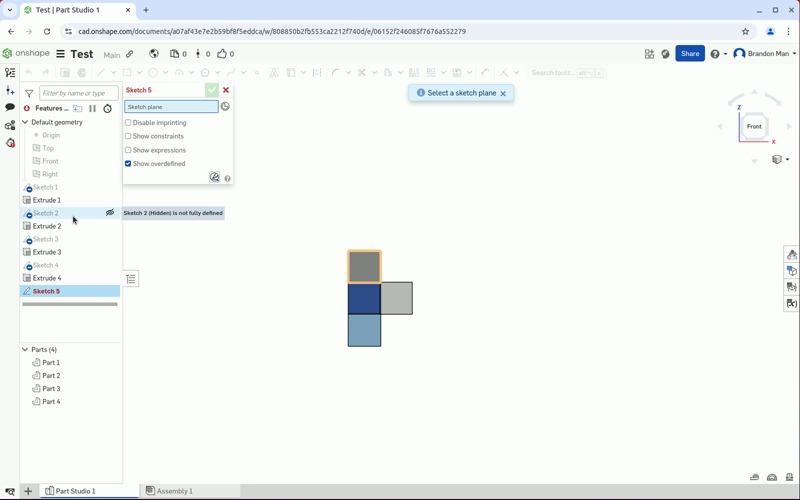
mouse_move(73, 163)
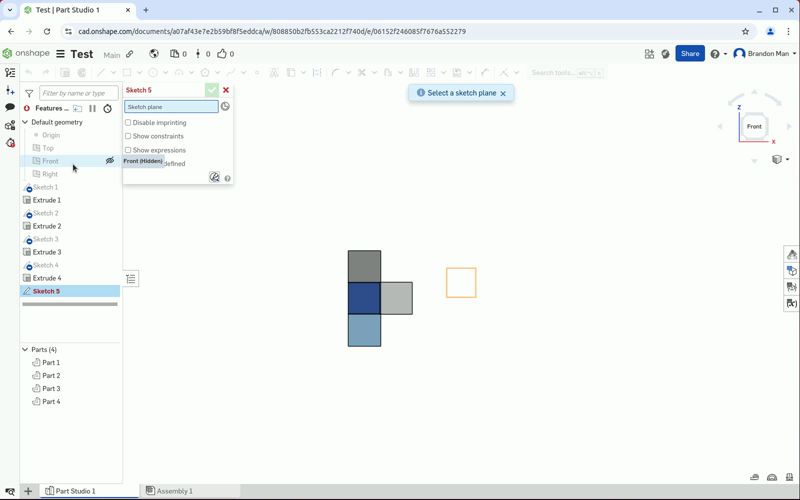
click(73, 163)
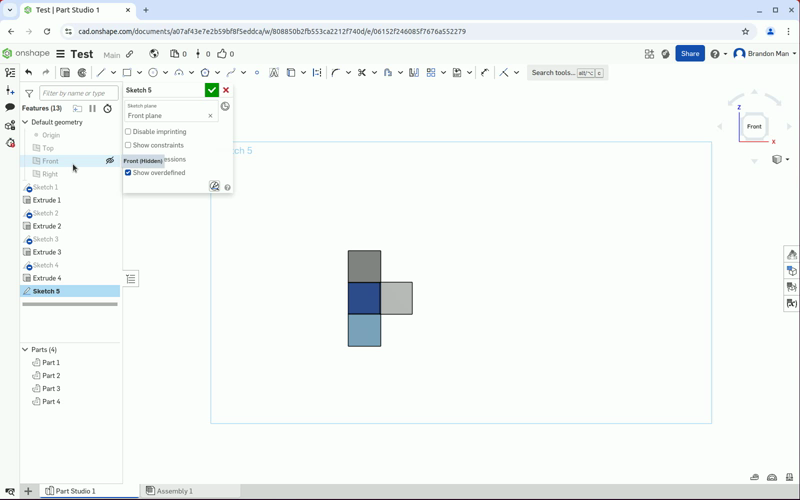
mouse_move(73, 352)
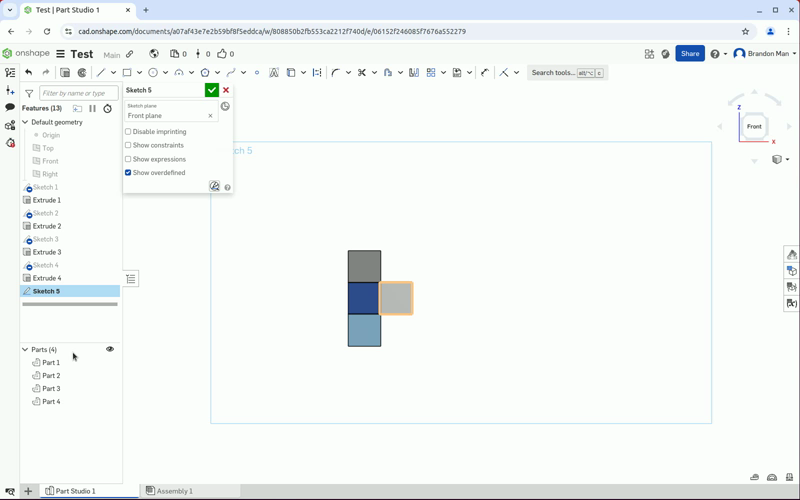
key(y)
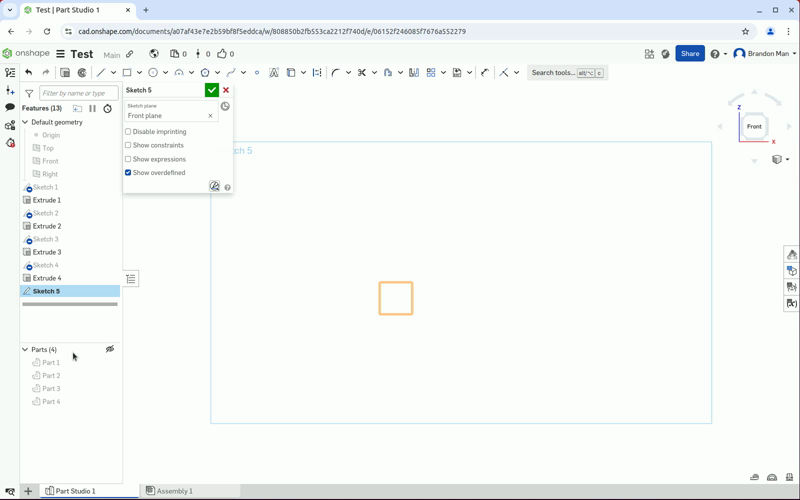
key(l)
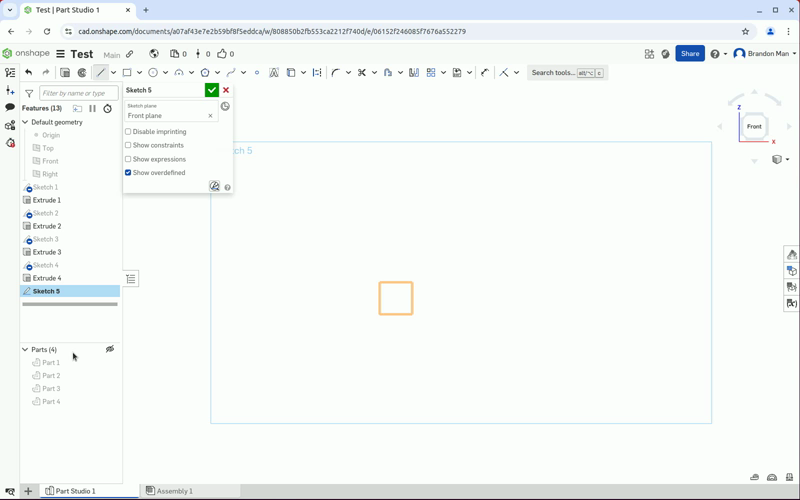
key_down(shift)
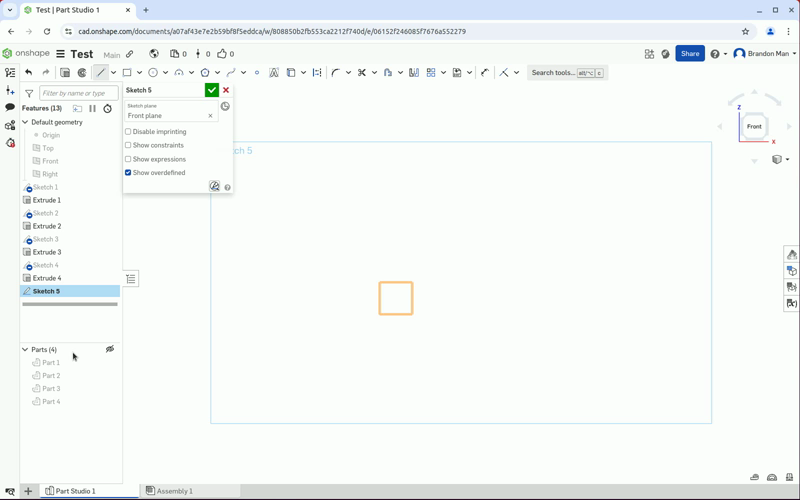
mouse_move(411, 314)
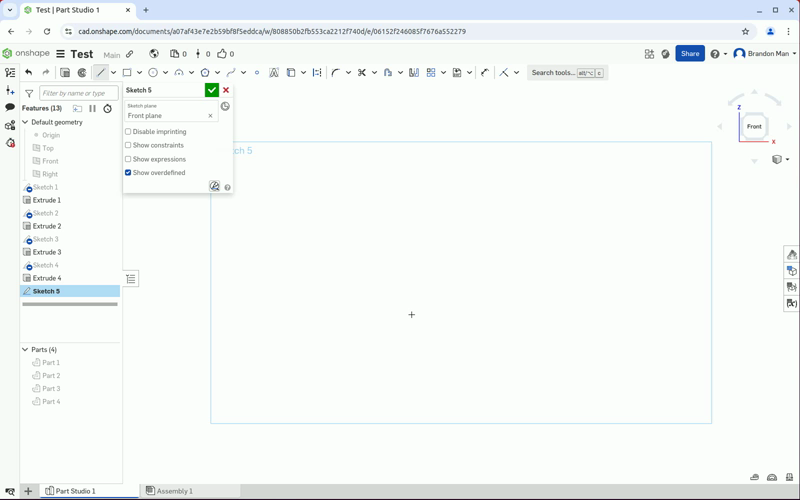
click(411, 314)
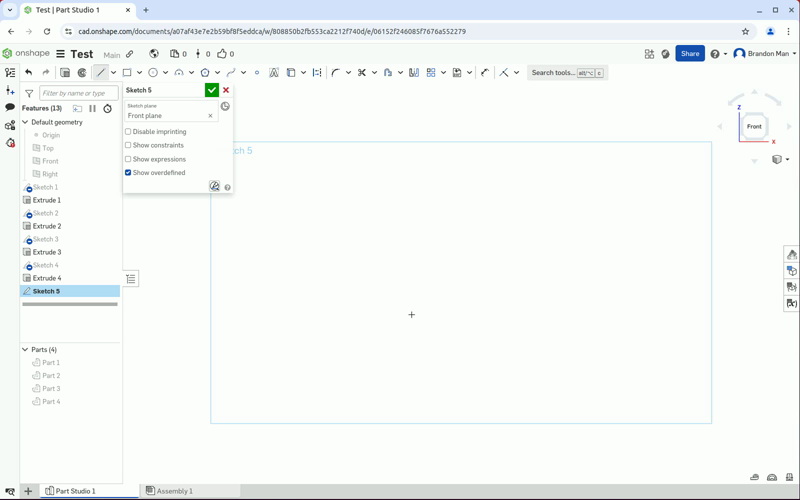
key_up(shift)
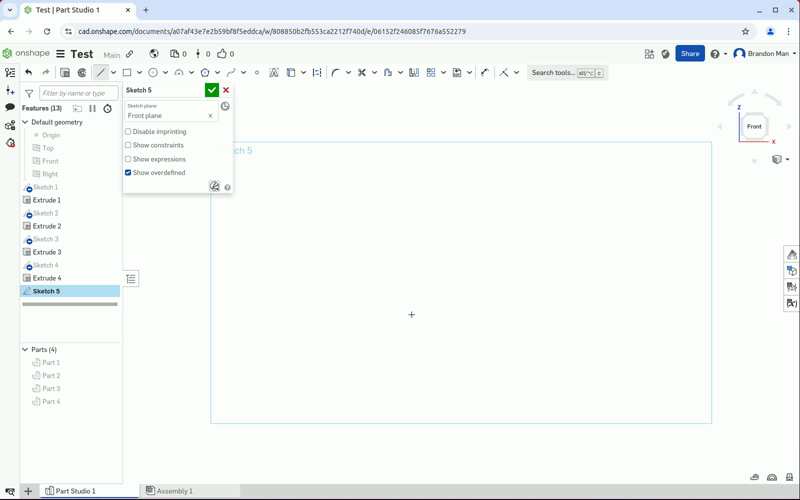
key_down(shift)
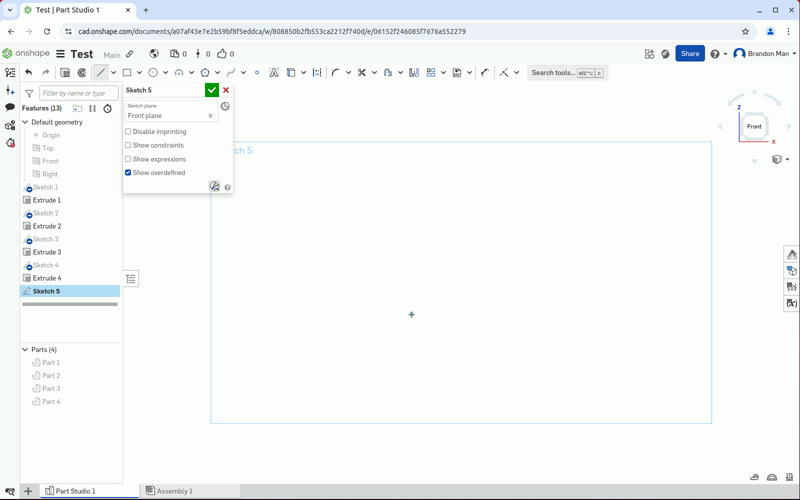
mouse_move(441, 314)
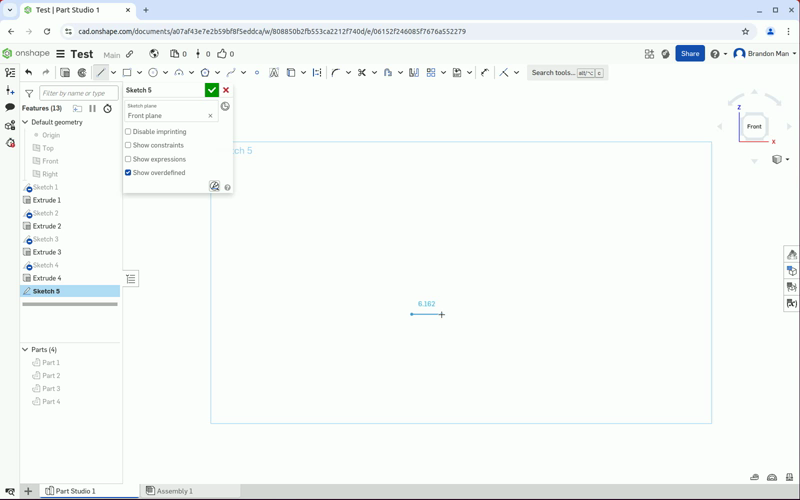
mouse_move(444, 314)
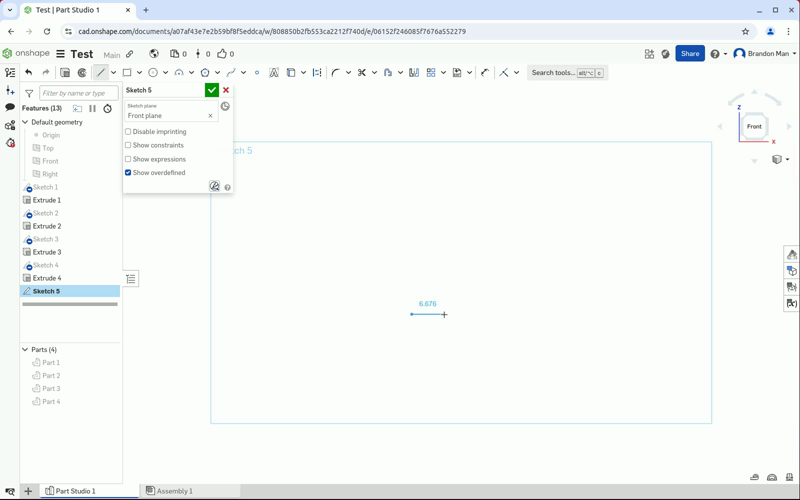
click(444, 314)
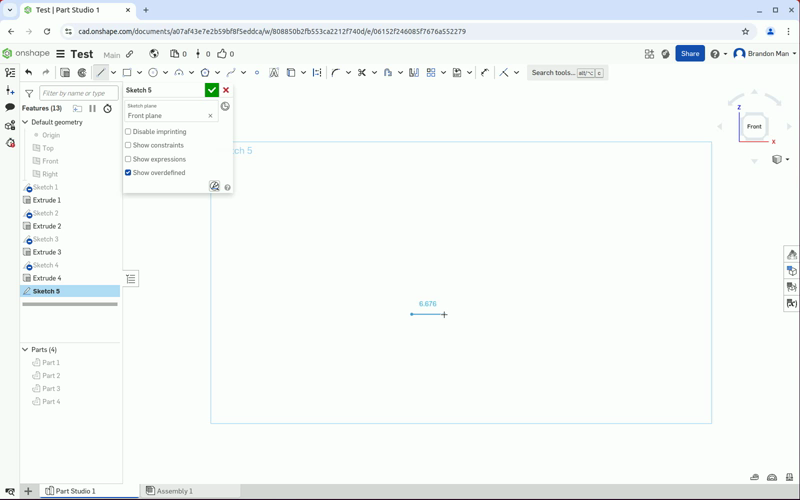
key_up(shift)
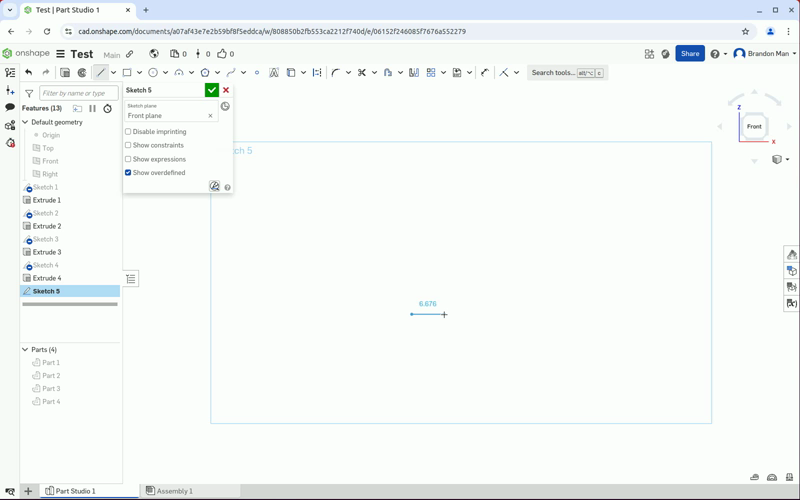
key_down(shift)
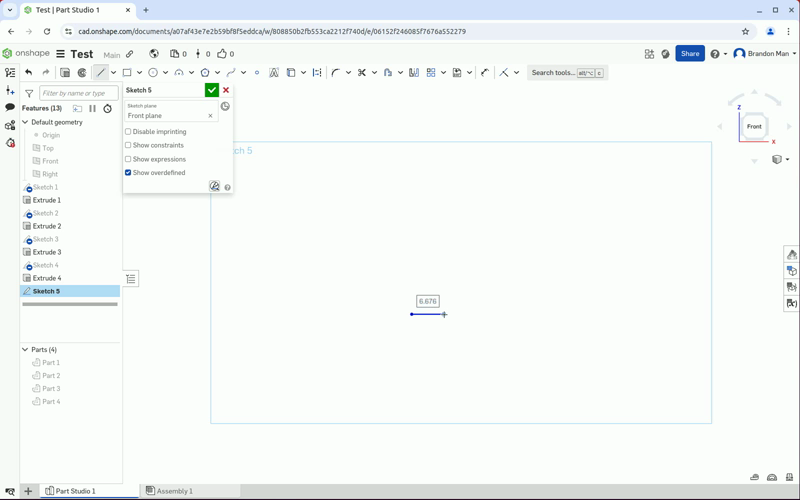
mouse_move(474, 314)
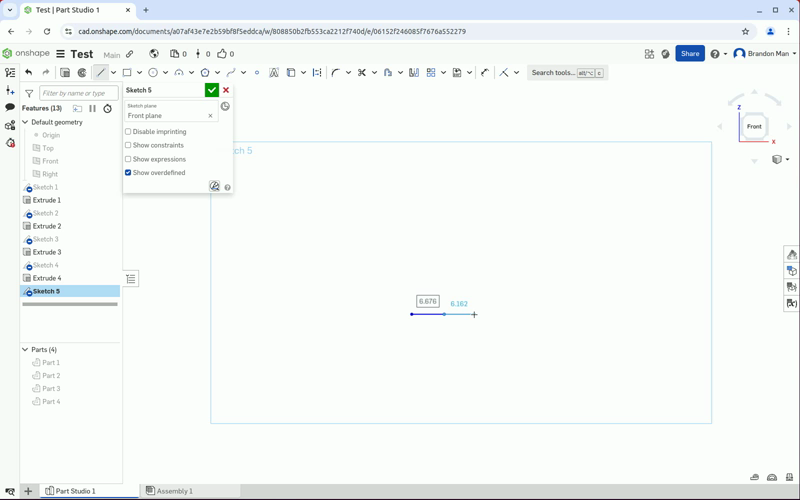
mouse_move(444, 282)
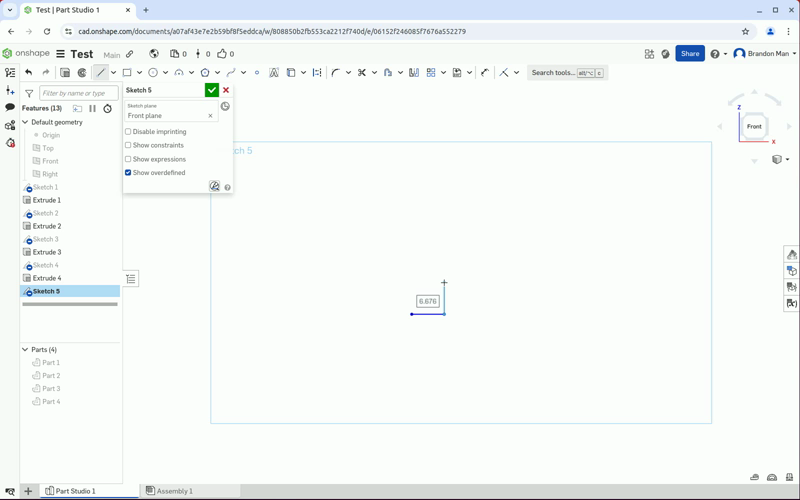
click(444, 282)
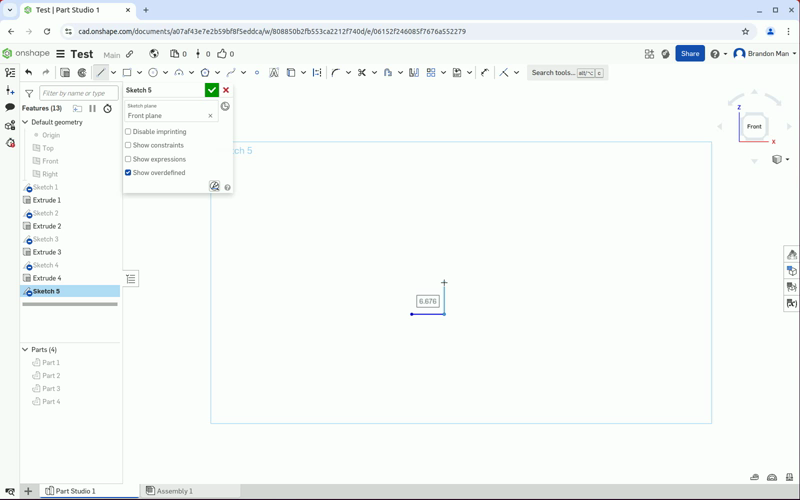
key_up(shift)
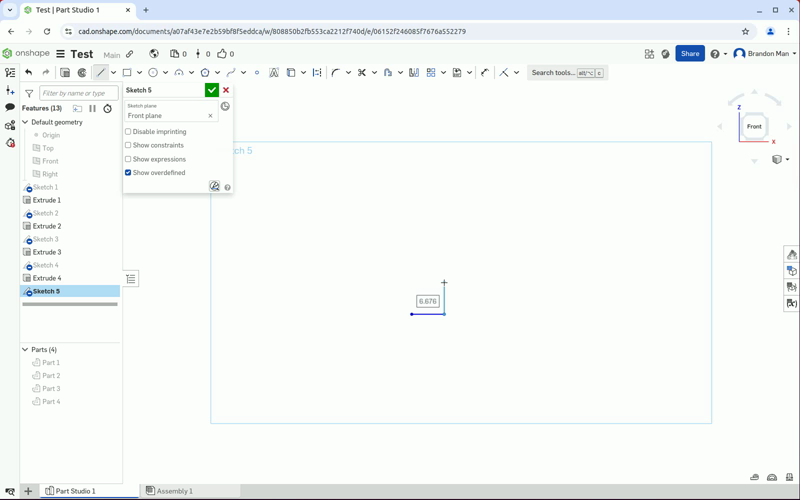
key_down(shift)
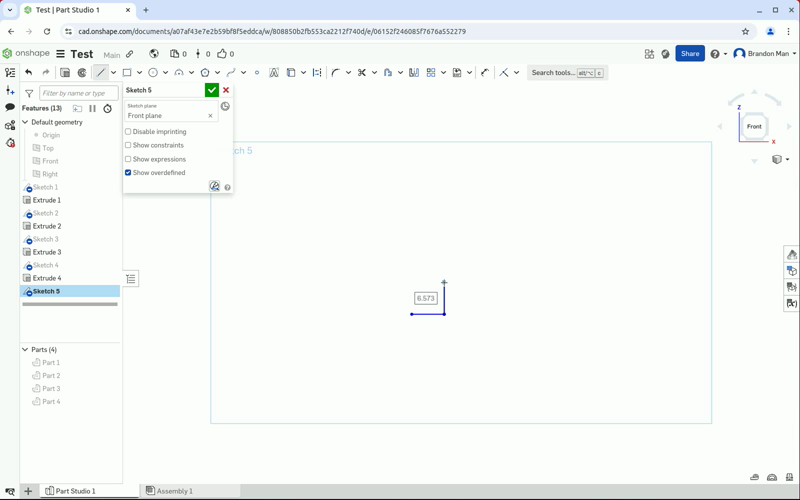
mouse_move(474, 282)
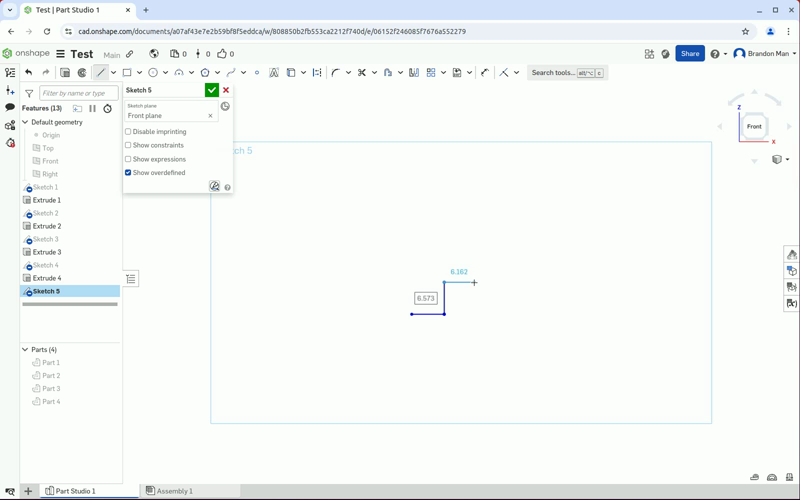
mouse_move(411, 282)
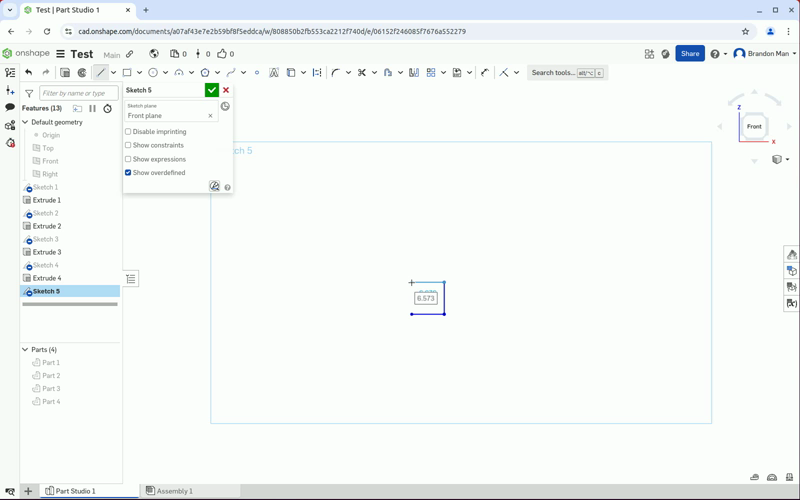
click(411, 282)
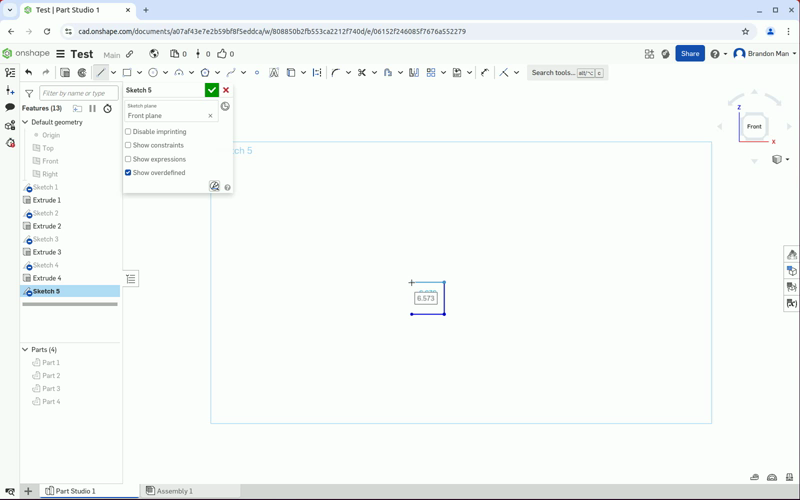
key_up(shift)
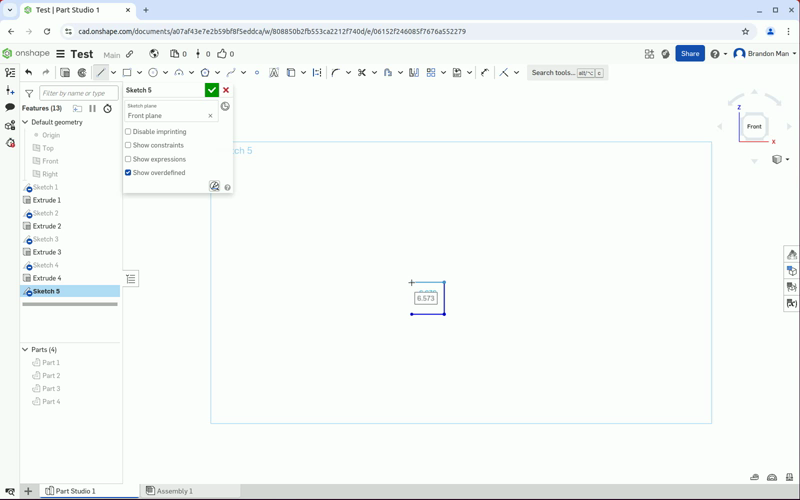
mouse_move(441, 282)
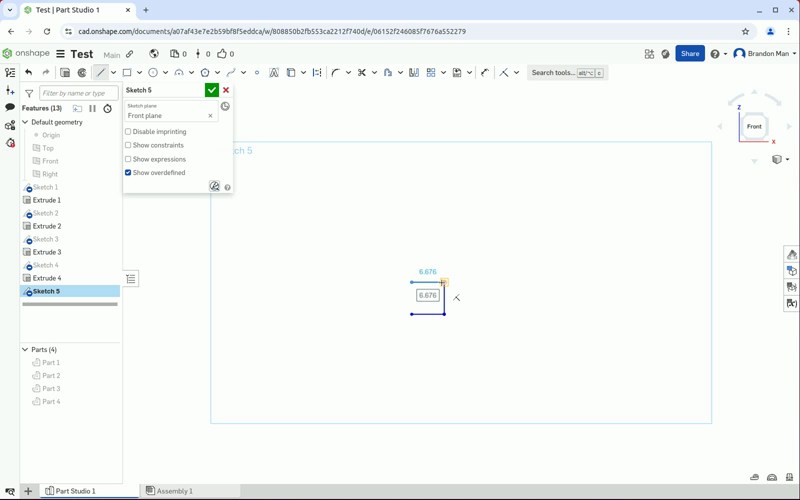
key_down(shift)
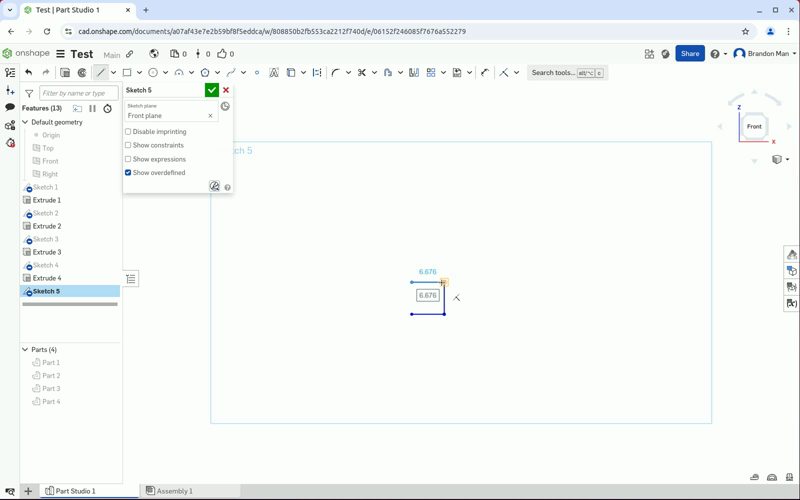
mouse_move(411, 314)
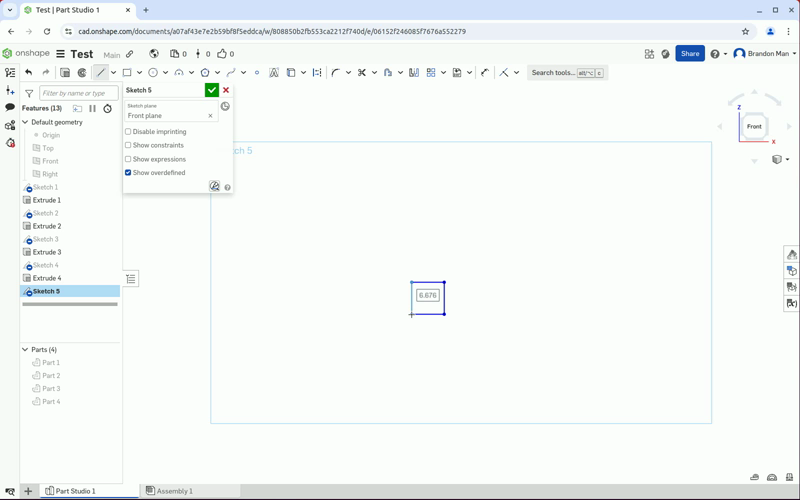
key_up(shift)
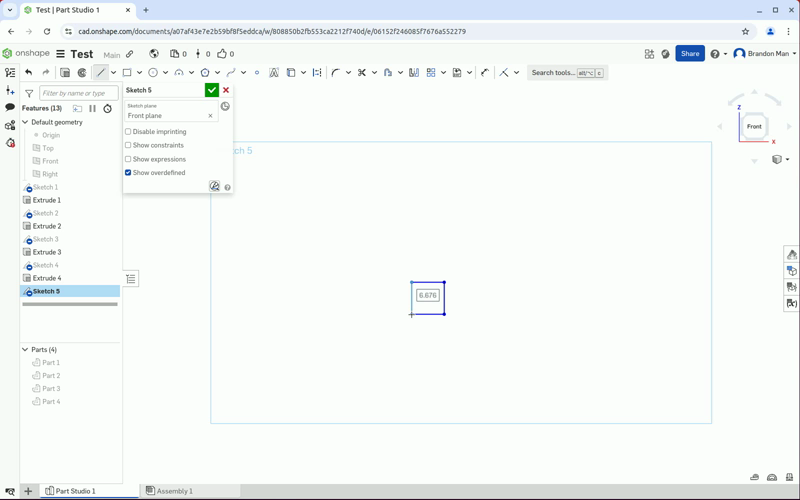
click(411, 314)
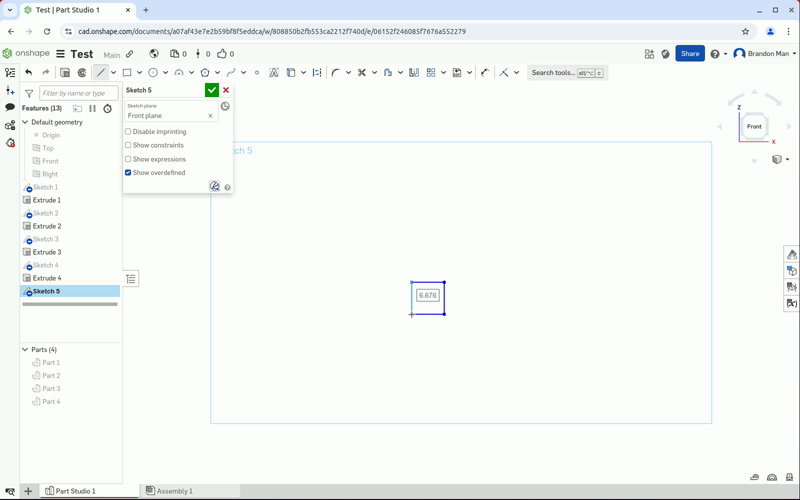
key(esc)
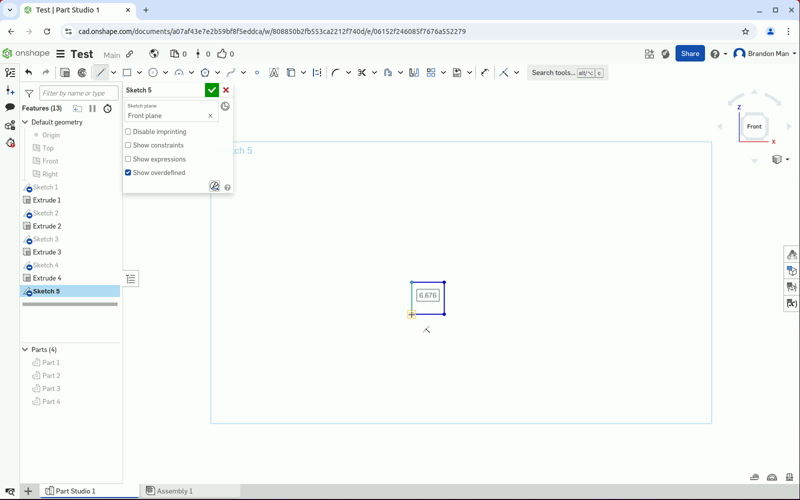
mouse_move(430, 303)
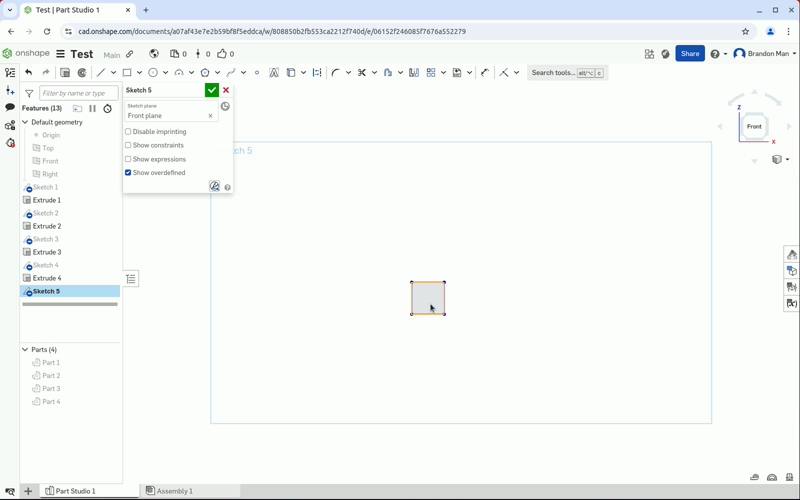
scroll(6)
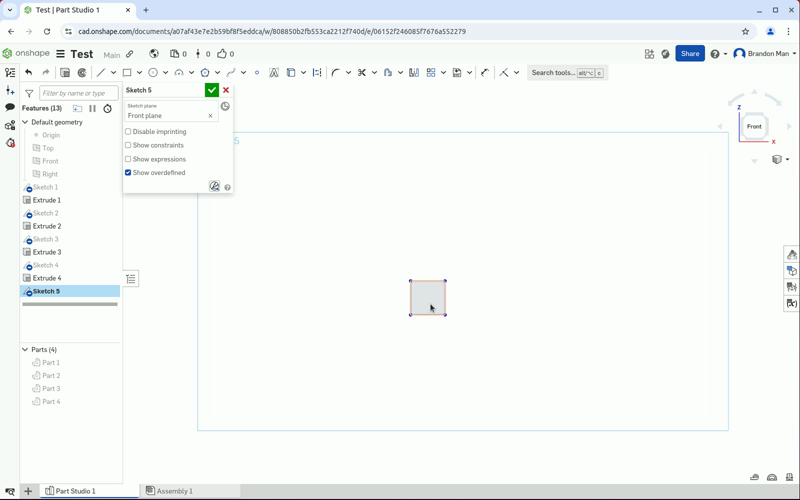
scroll(6)
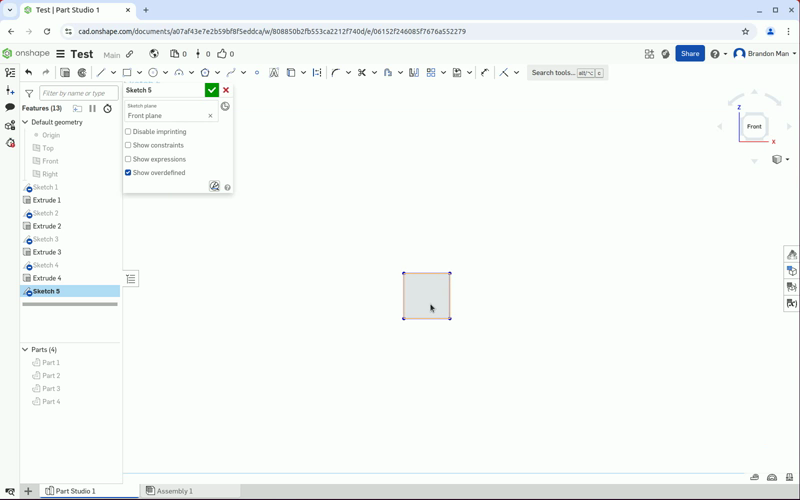
scroll(6)
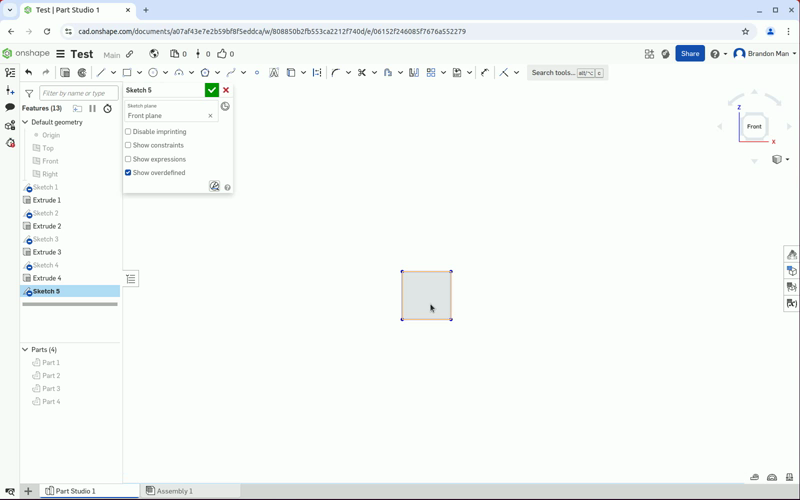
scroll(6)
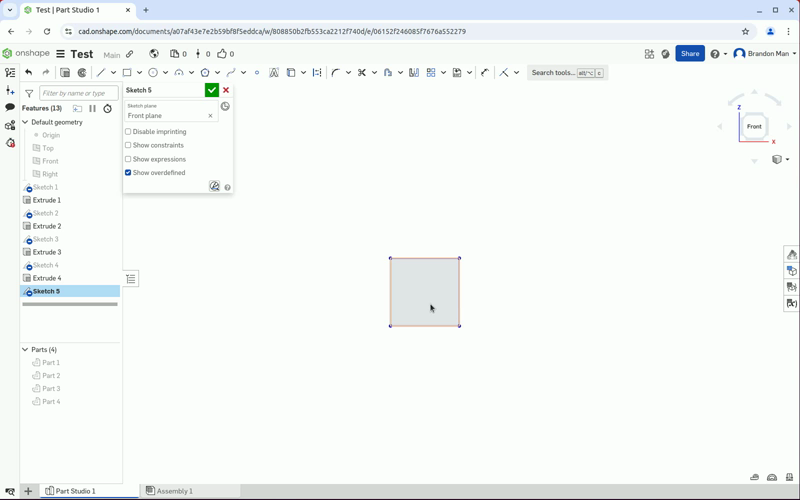
scroll(6)
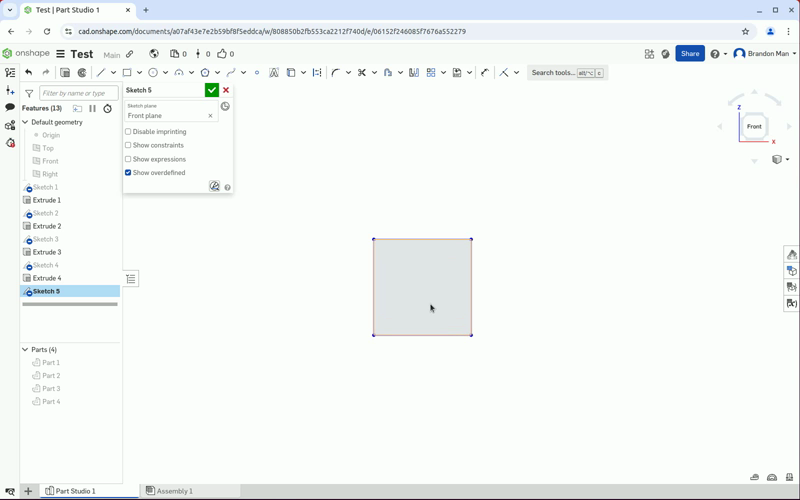
scroll(6)
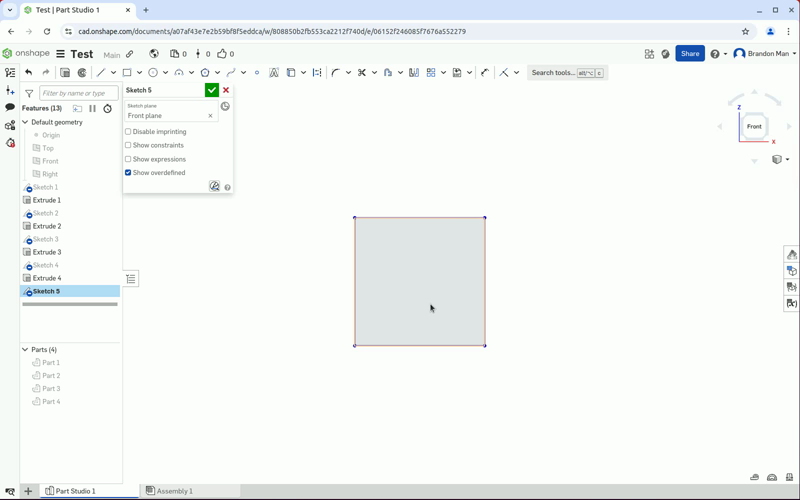
scroll(6)
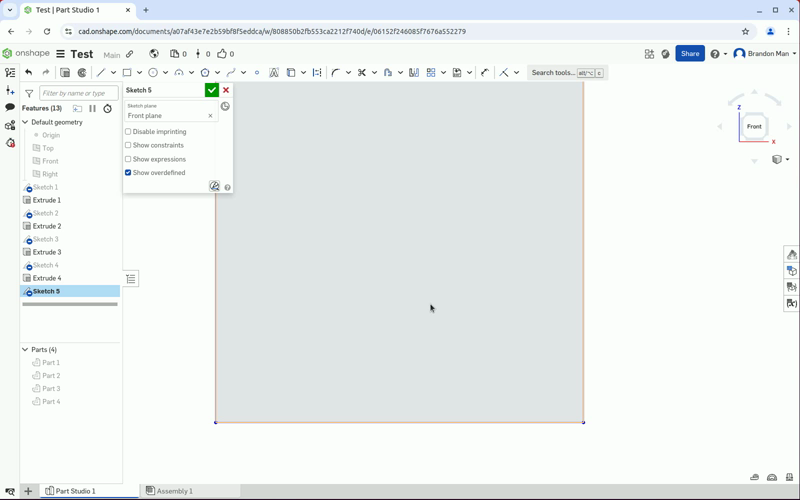
click(430, 303)
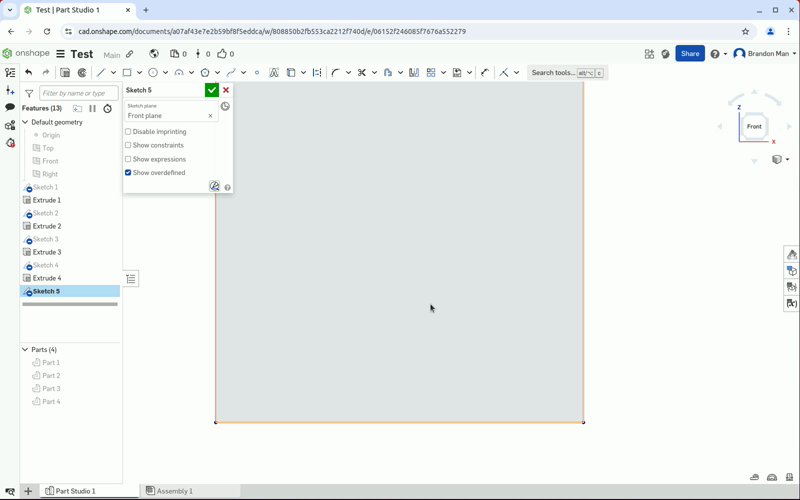
scroll(-6)
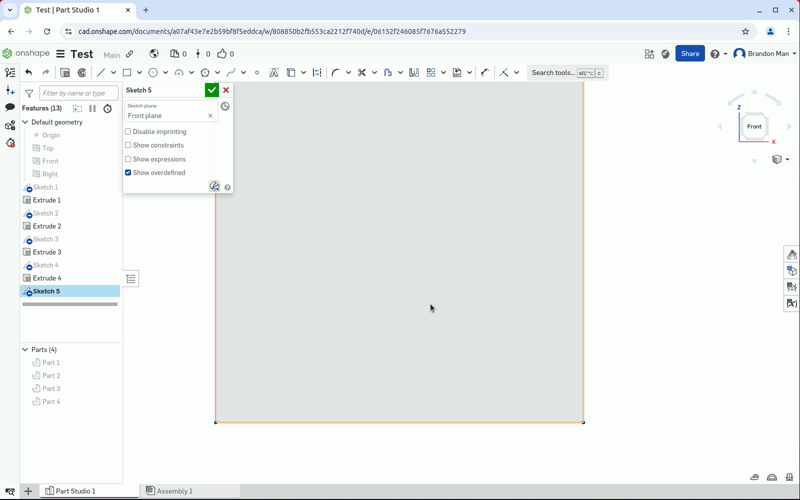
scroll(-6)
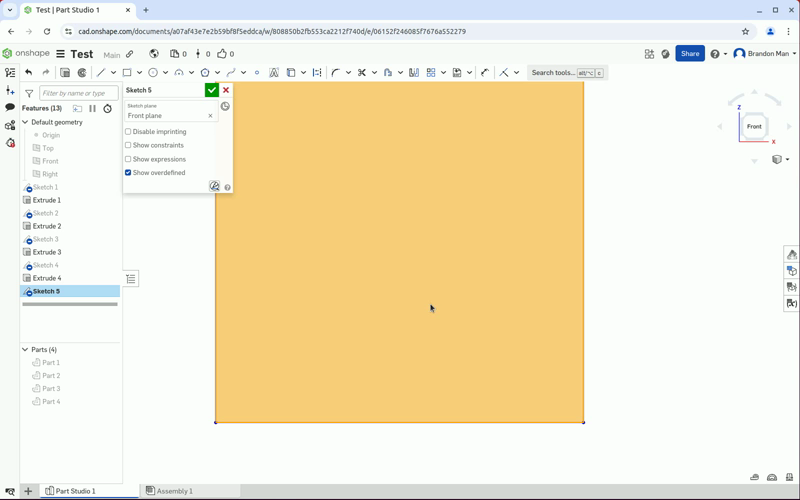
scroll(-6)
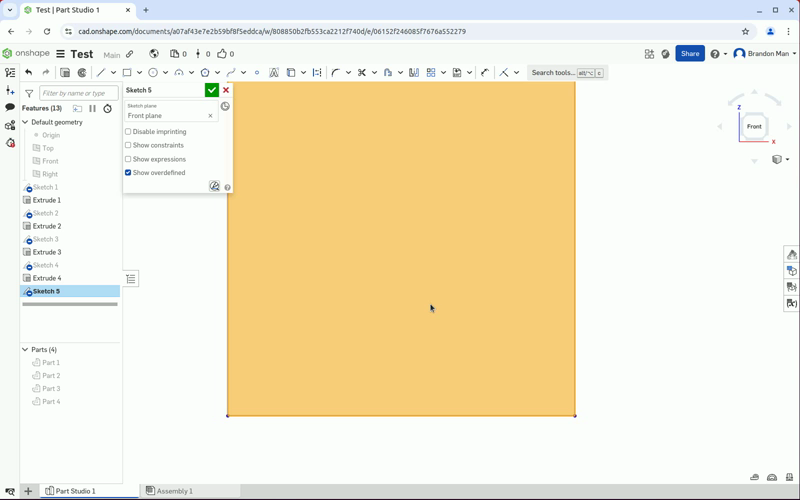
scroll(-6)
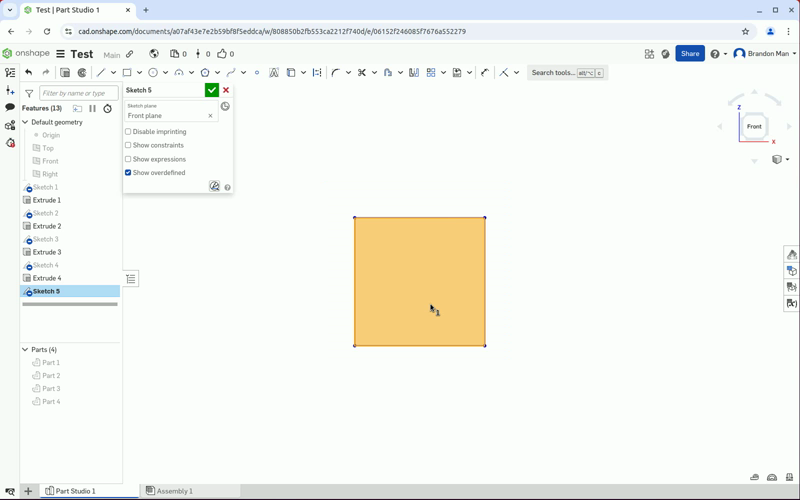
scroll(-6)
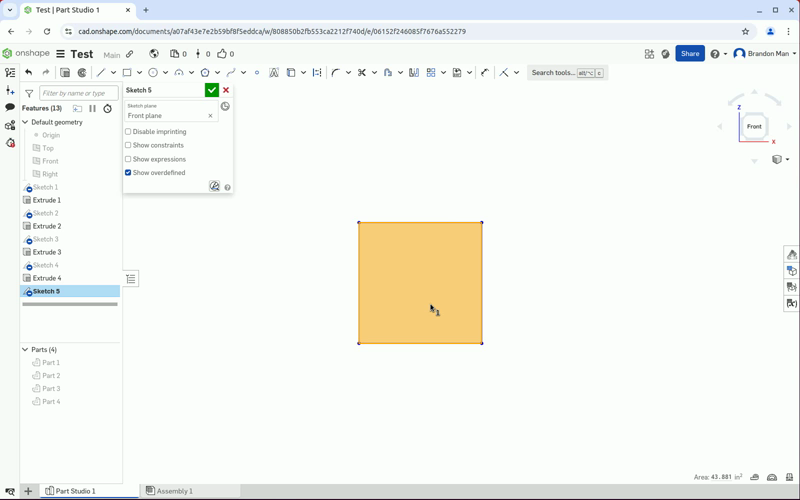
scroll(-6)
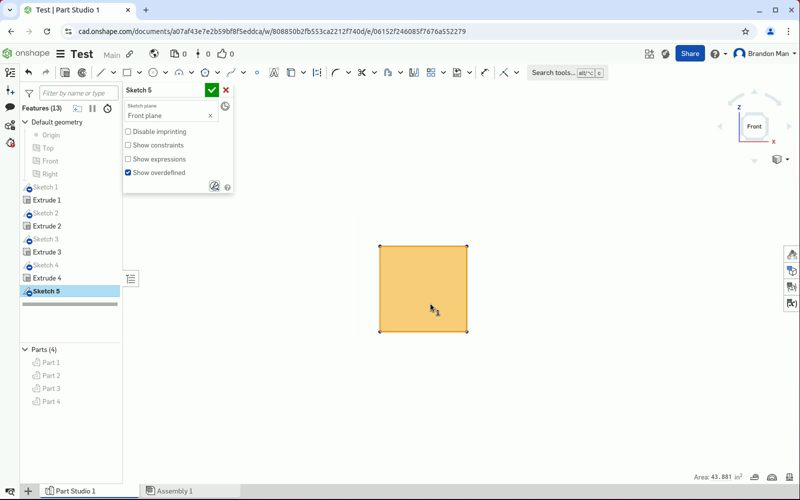
scroll(-6)
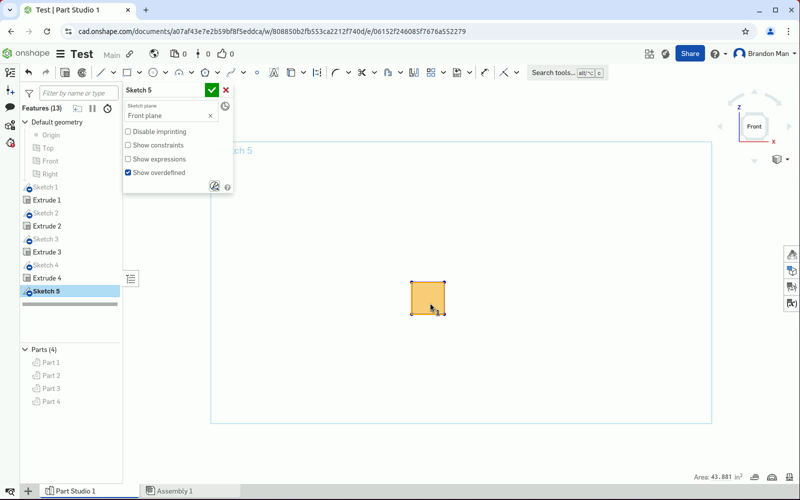
mouse_move(73, 352)
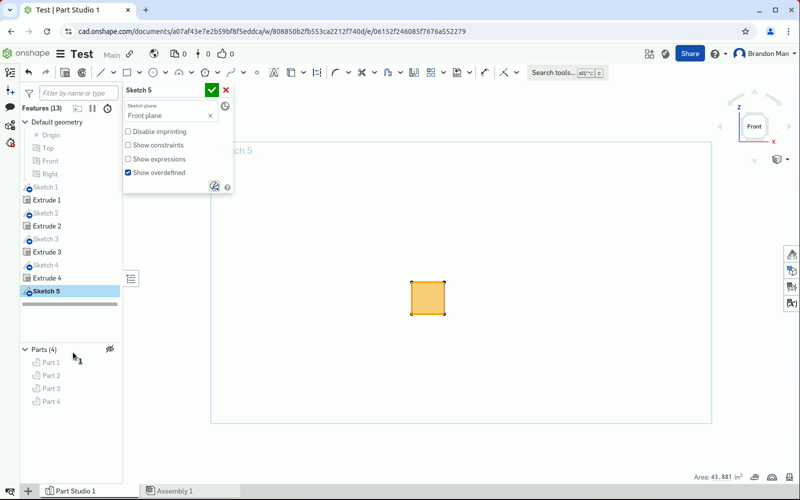
key(shift+y)
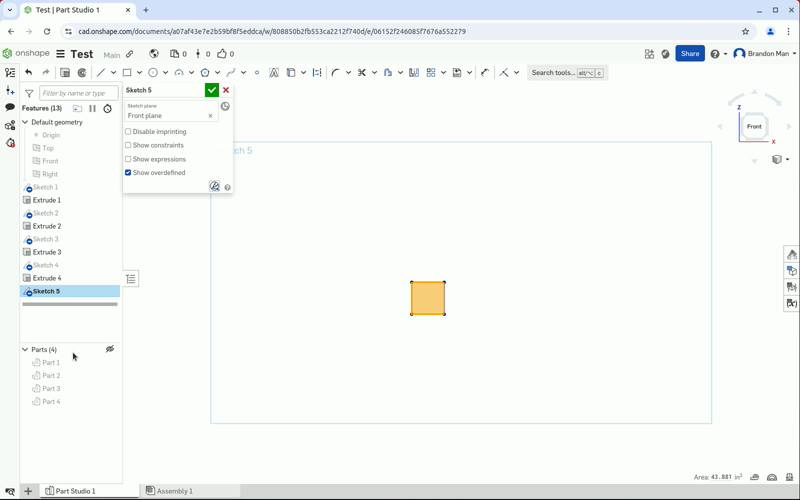
key(shift+e)
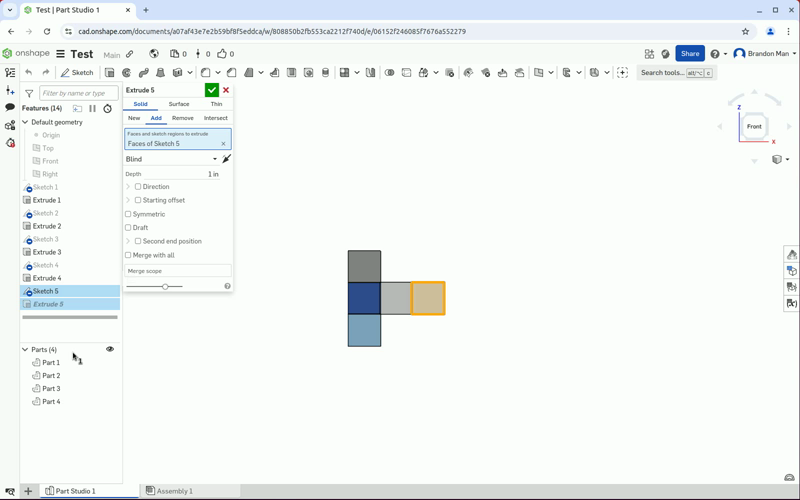
mouse_move(143, 106)
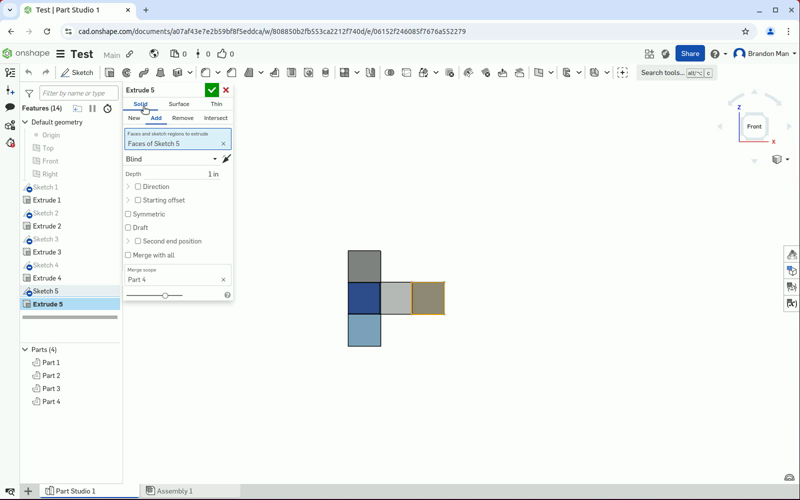
click(143, 106)
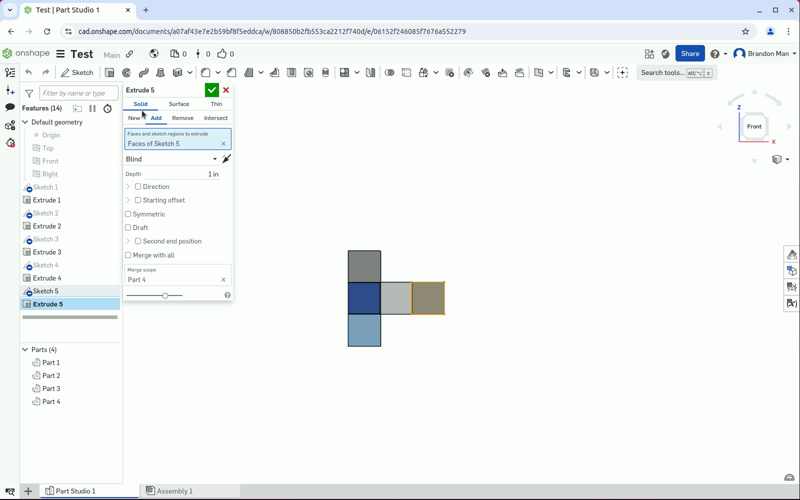
mouse_move(137, 120)
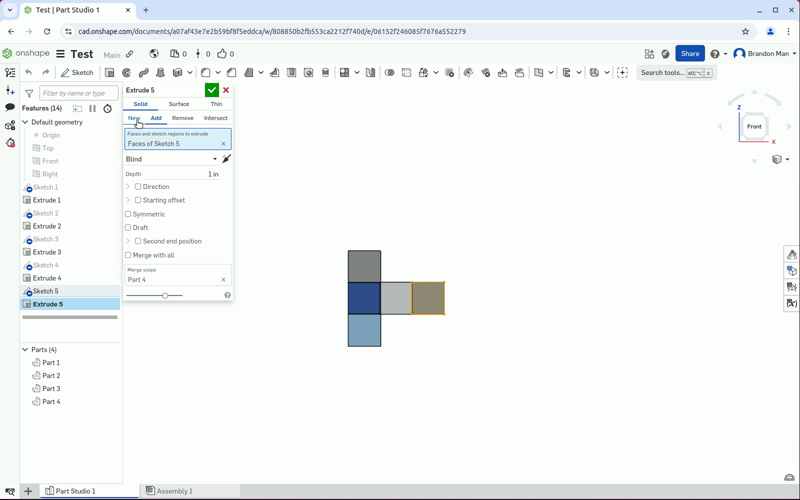
click(137, 120)
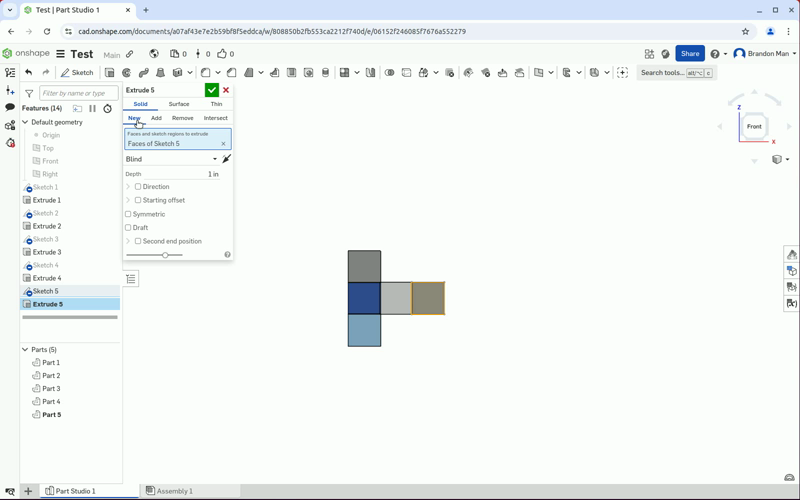
key(tab, 4)
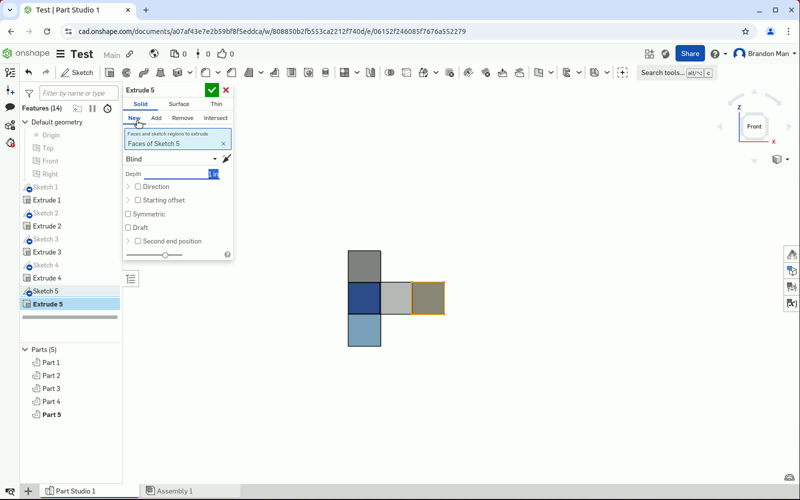
text(6.499)
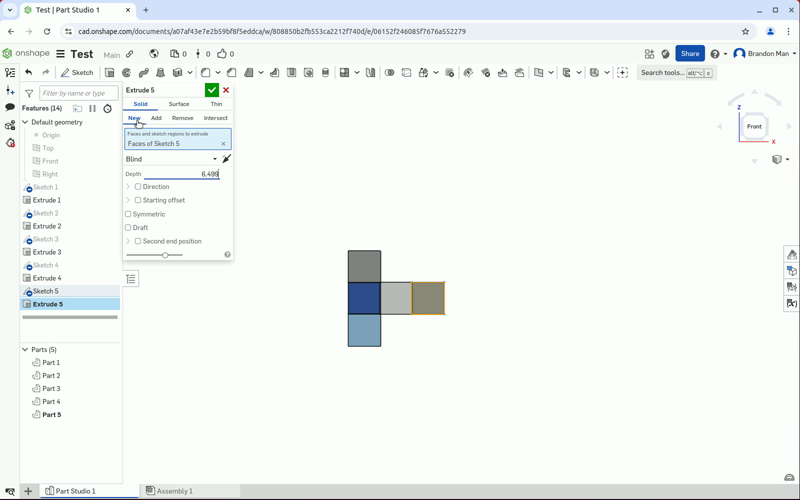
key(enter)
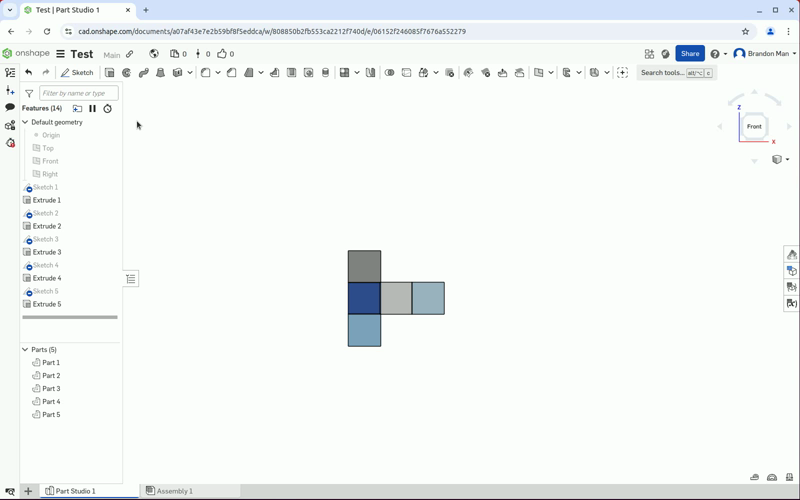
key(shift+h)
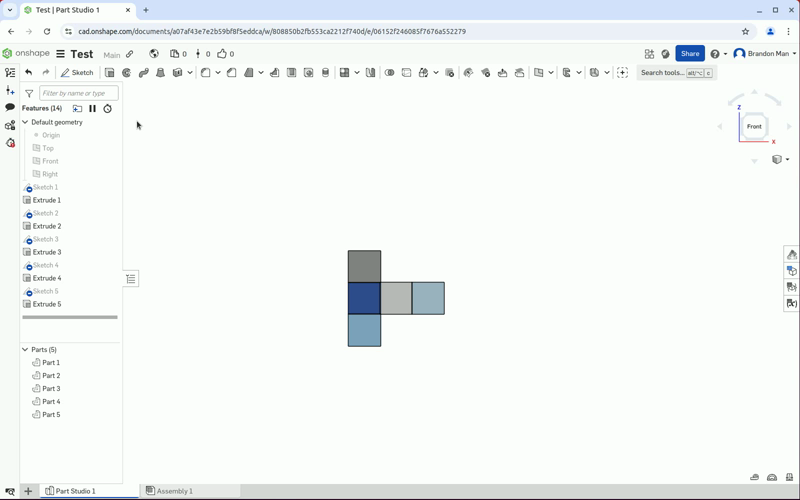
key(shift+h)
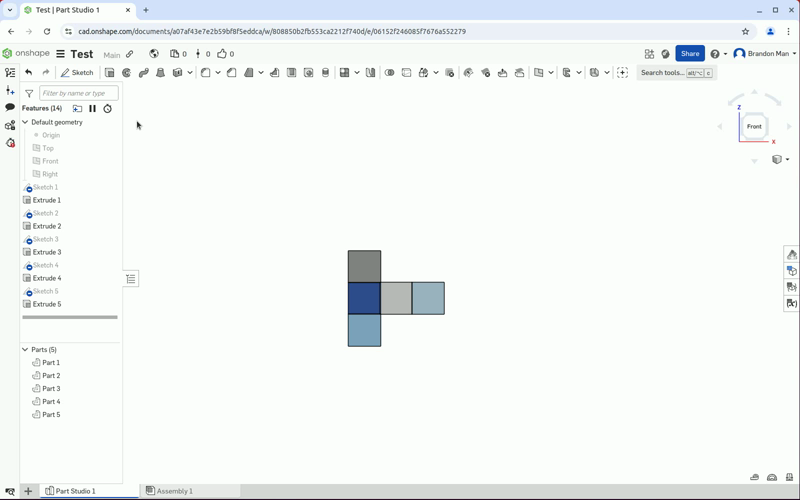
mouse_move(73, 189)
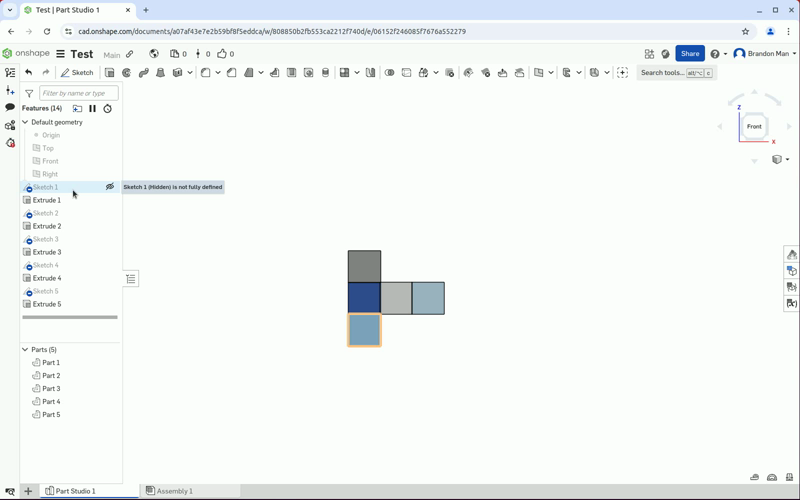
click(73, 189)
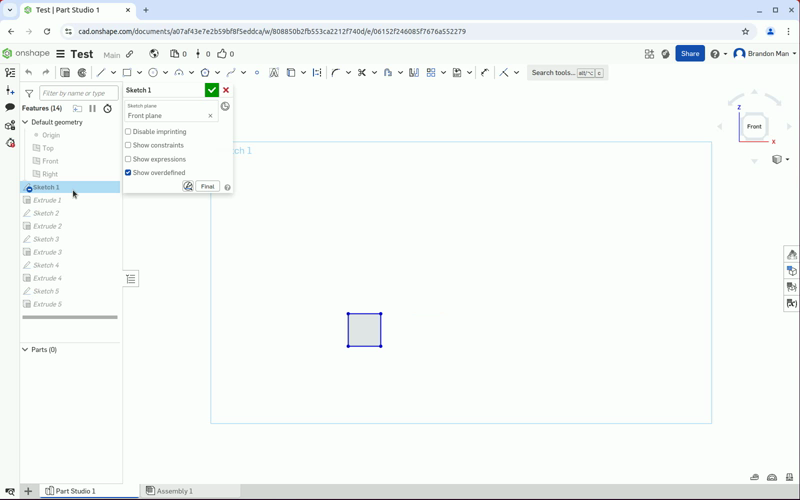
mouse_move(229, 92)
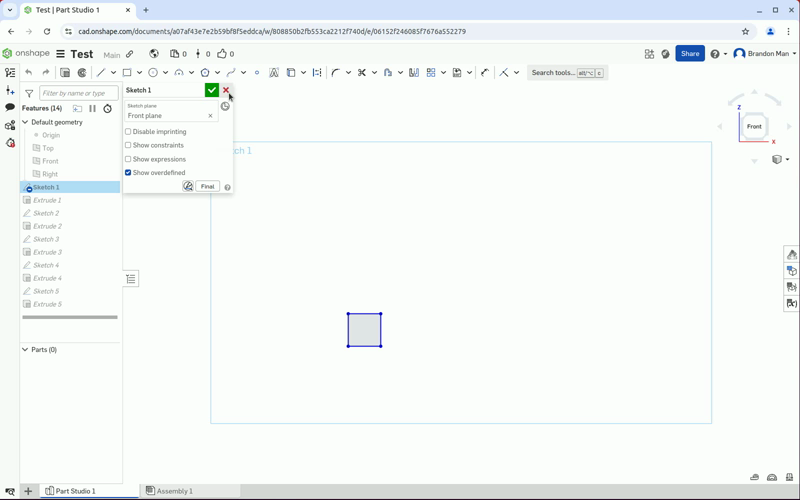
click(229, 92)
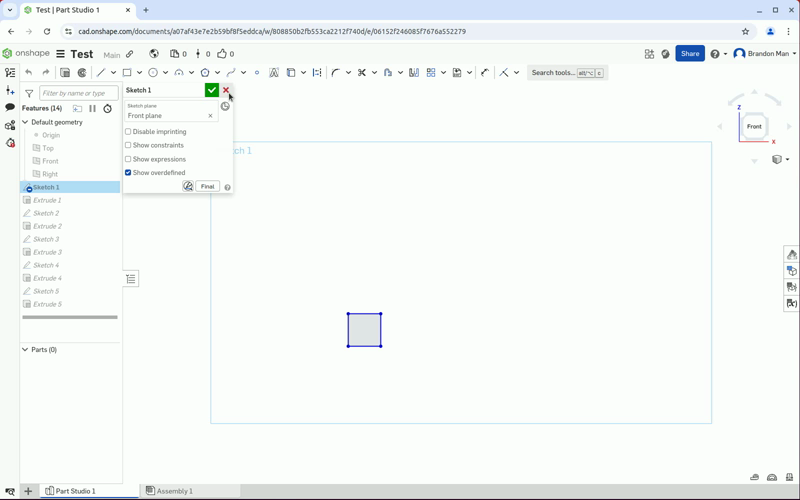
key(shift+s)
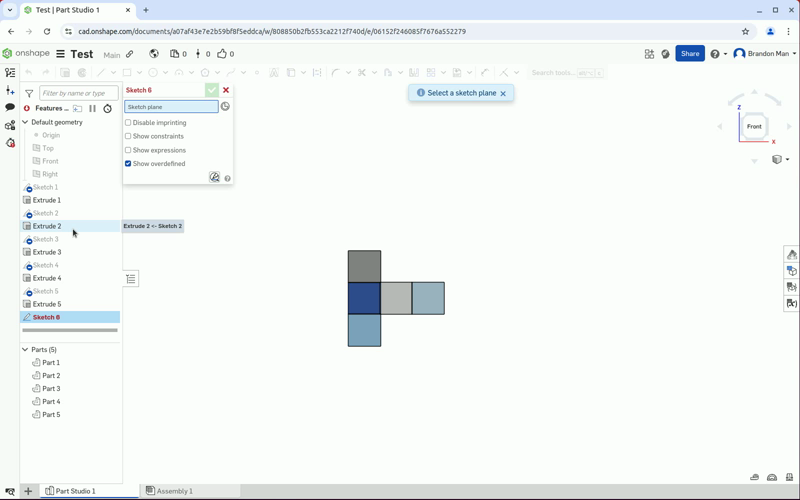
scroll(3)
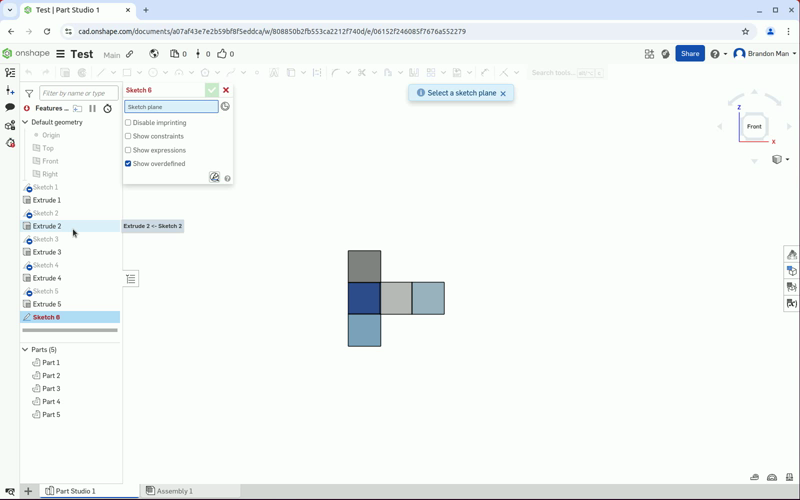
mouse_move(73, 163)
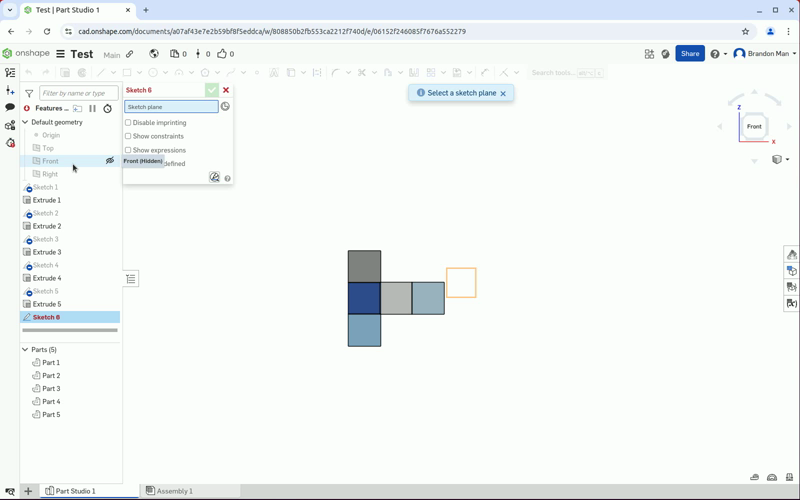
click(73, 163)
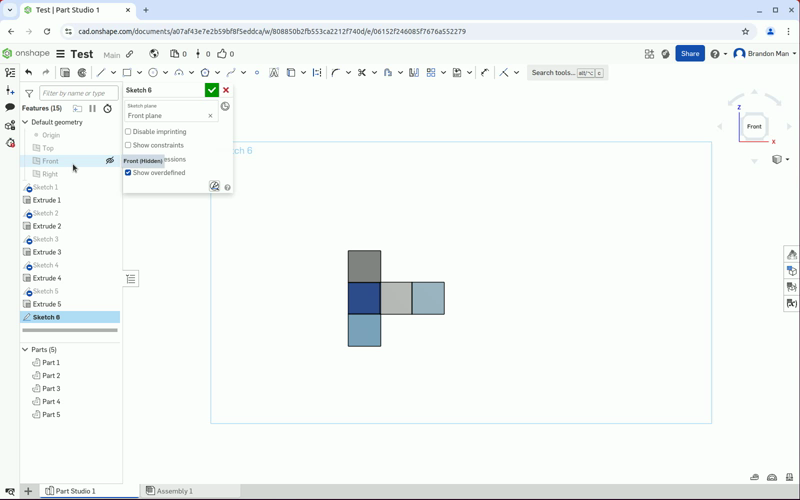
mouse_move(73, 352)
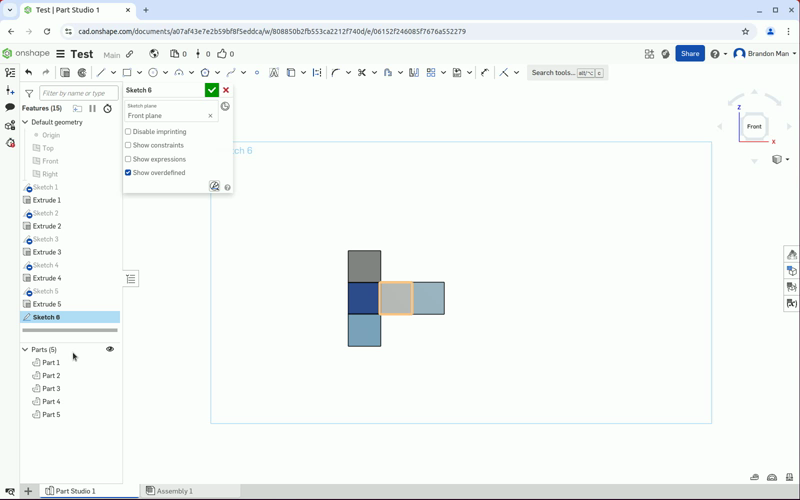
key(y)
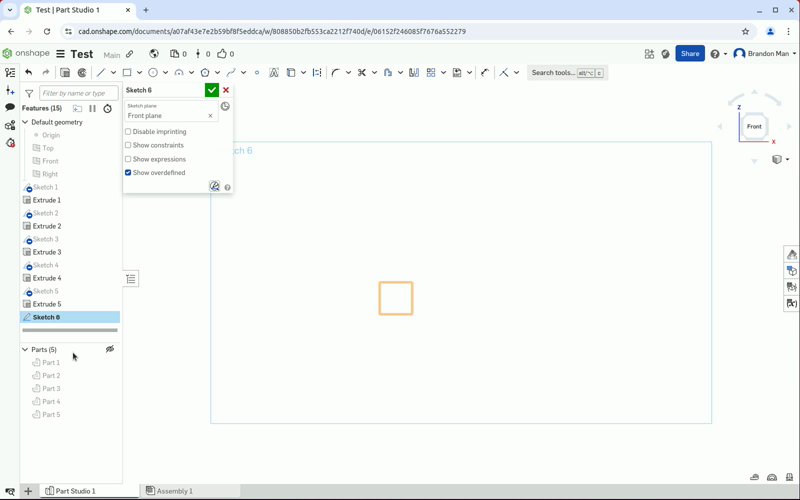
key(l)
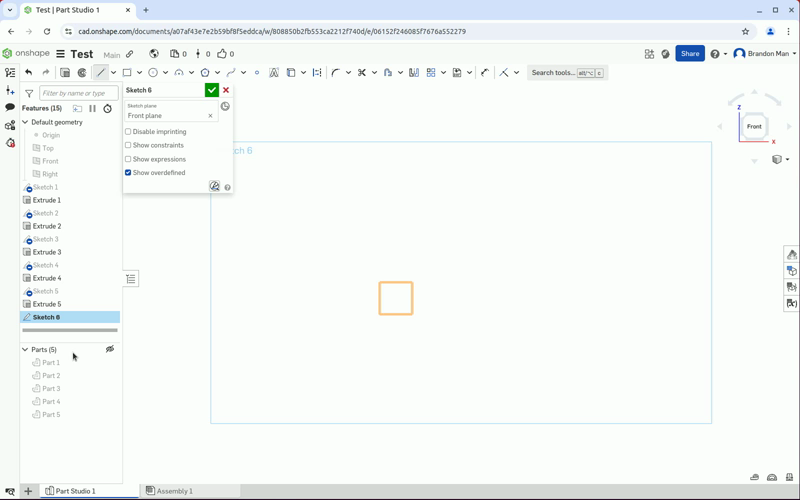
key_down(shift)
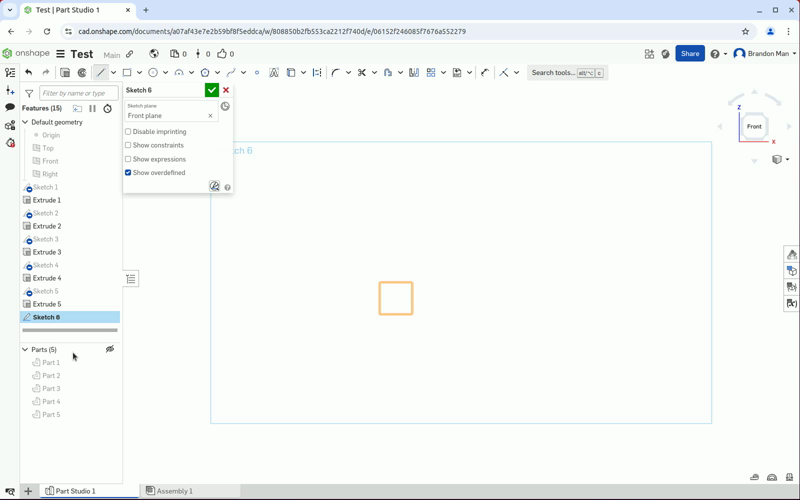
mouse_move(411, 346)
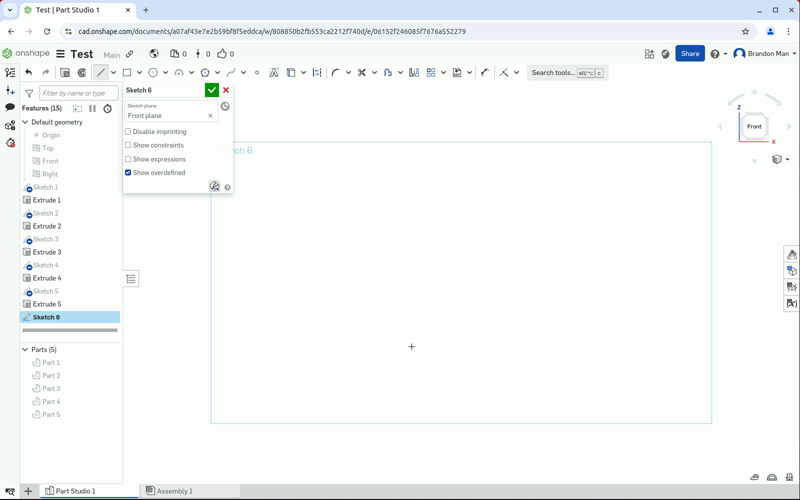
click(411, 346)
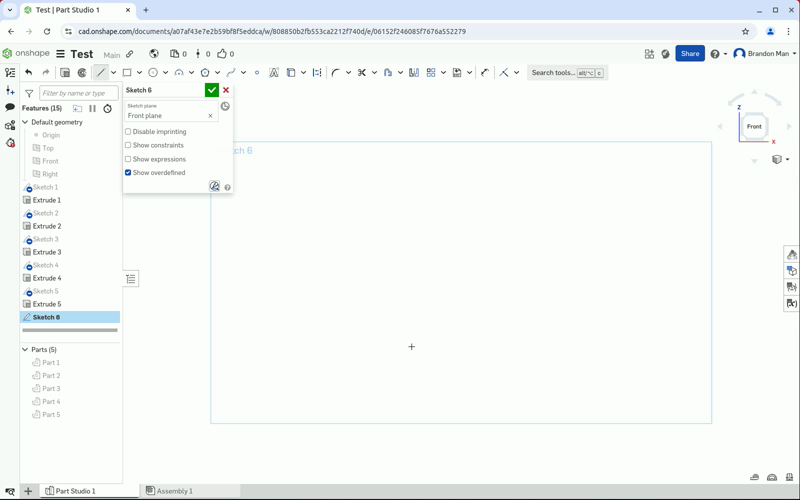
key_up(shift)
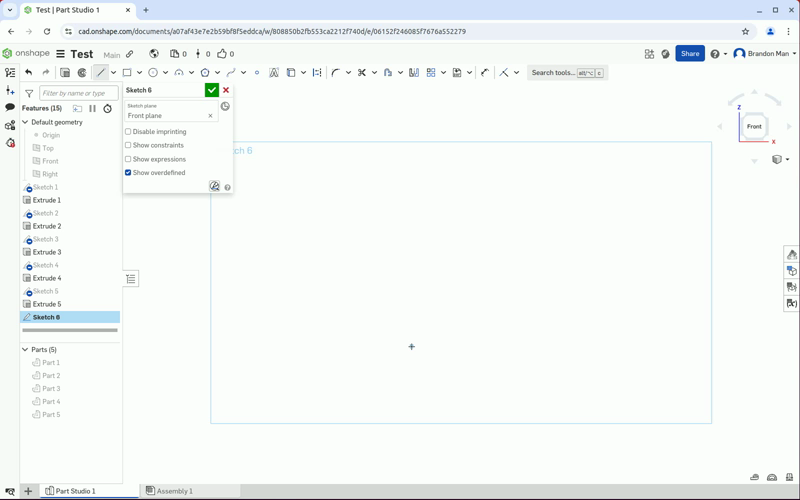
key_down(shift)
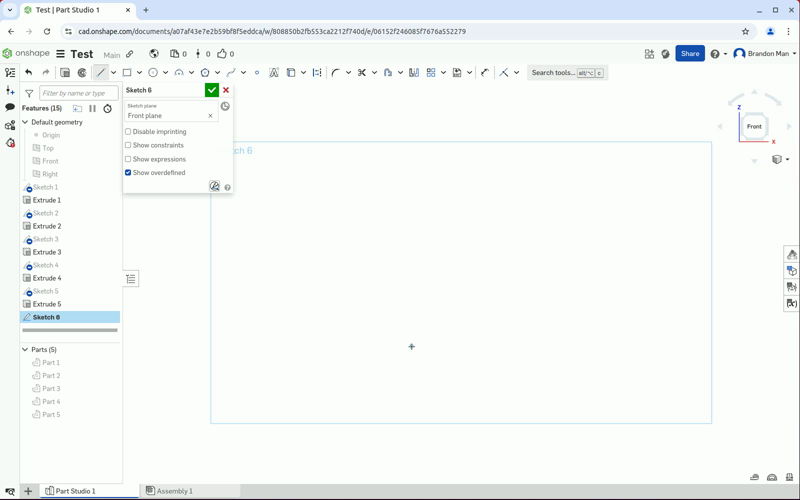
mouse_move(441, 346)
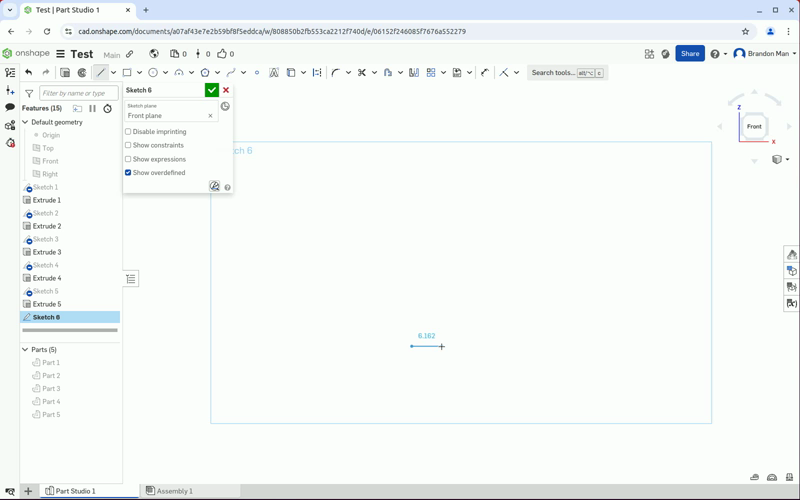
mouse_move(444, 346)
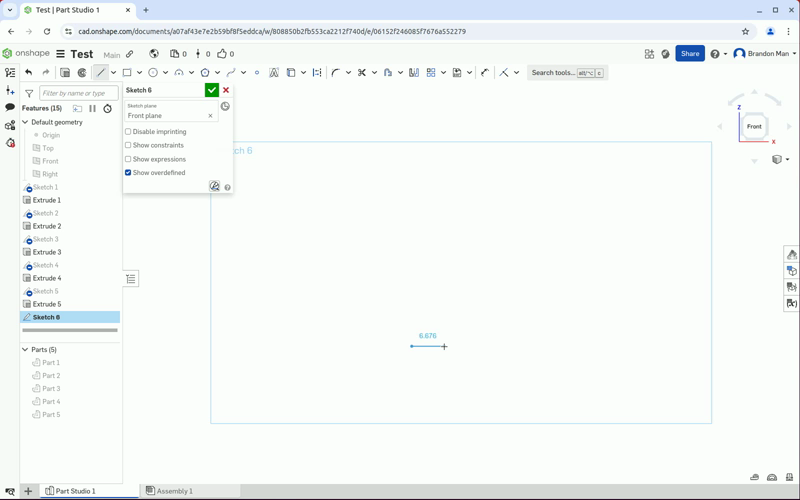
click(444, 346)
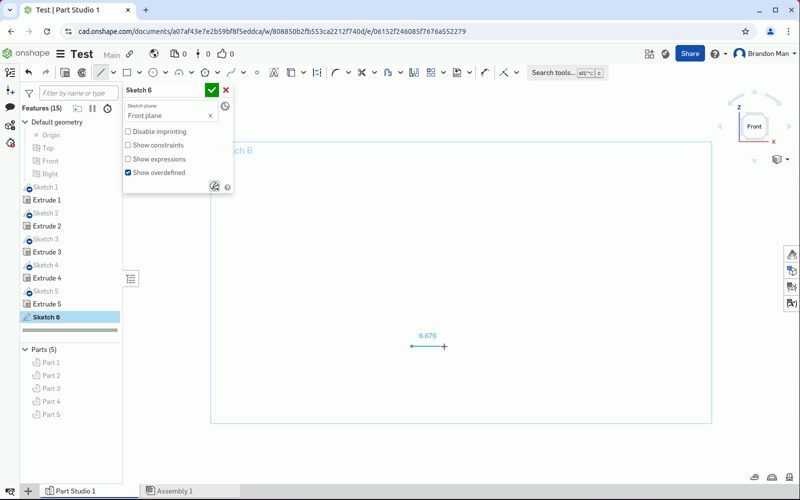
key_up(shift)
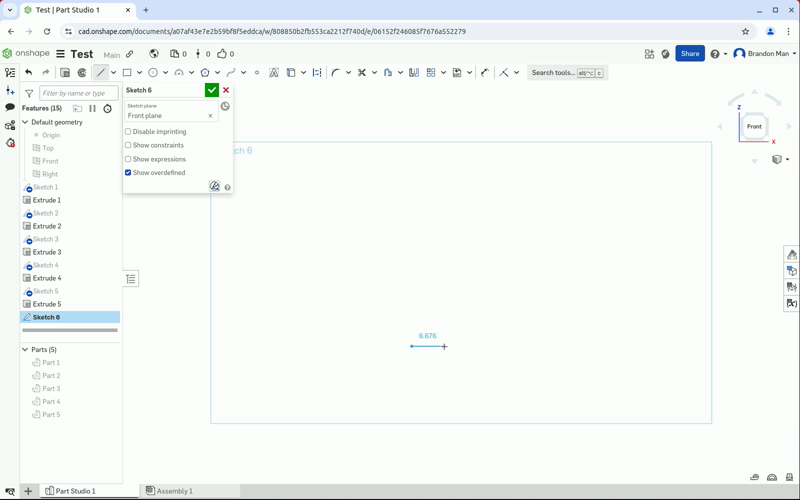
key_down(shift)
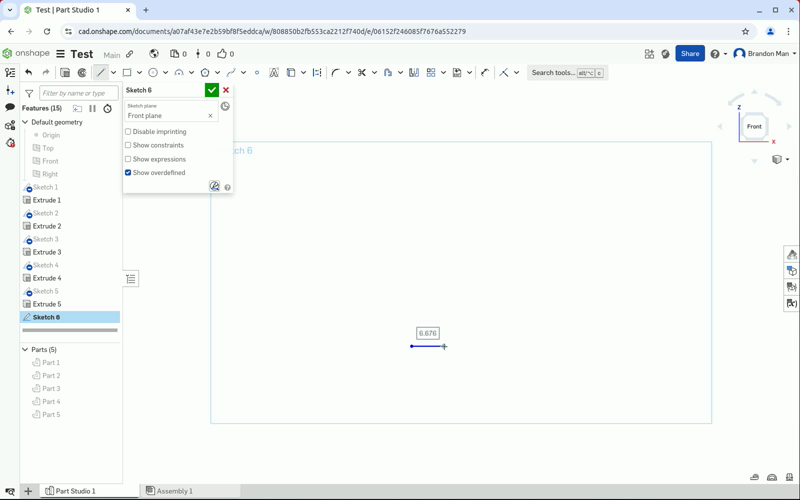
mouse_move(474, 346)
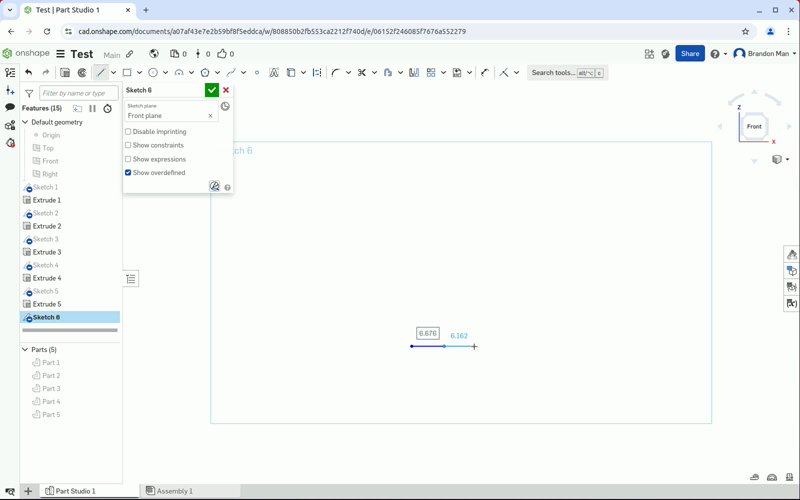
mouse_move(444, 313)
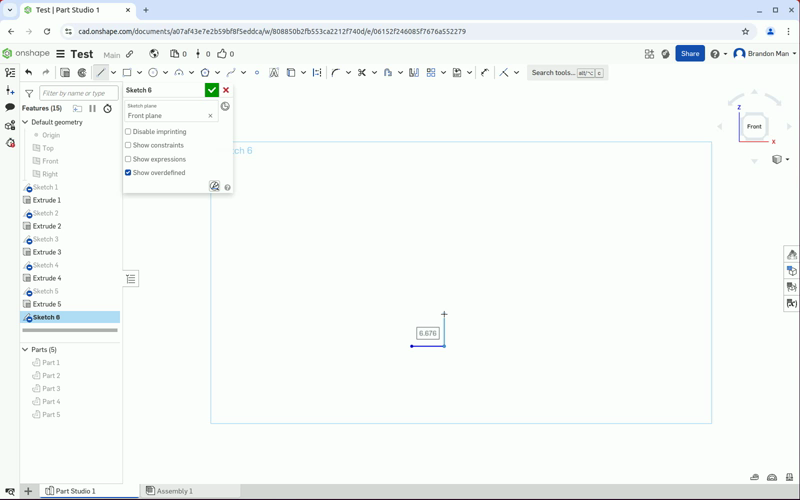
click(444, 313)
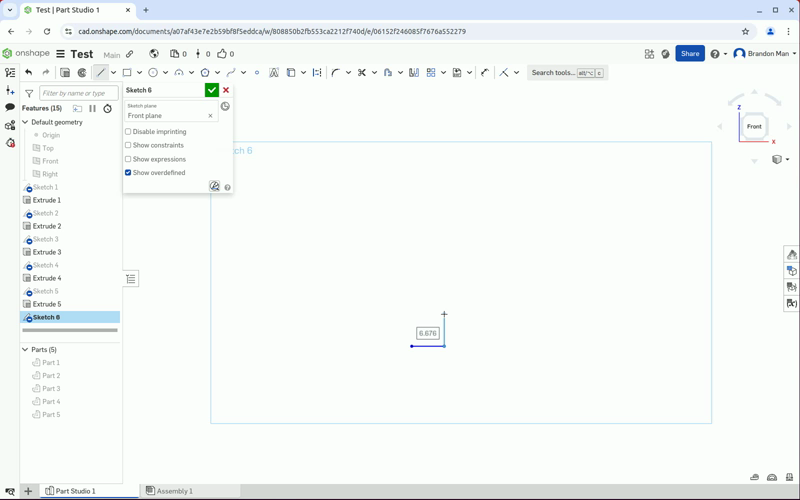
key_up(shift)
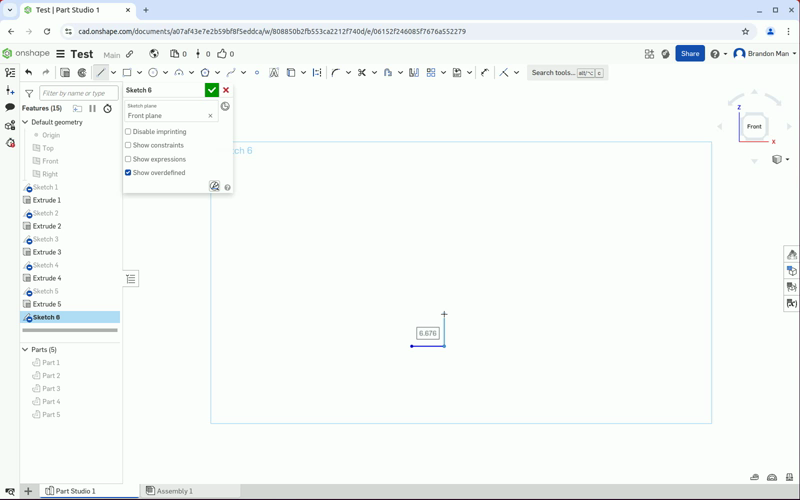
key_down(shift)
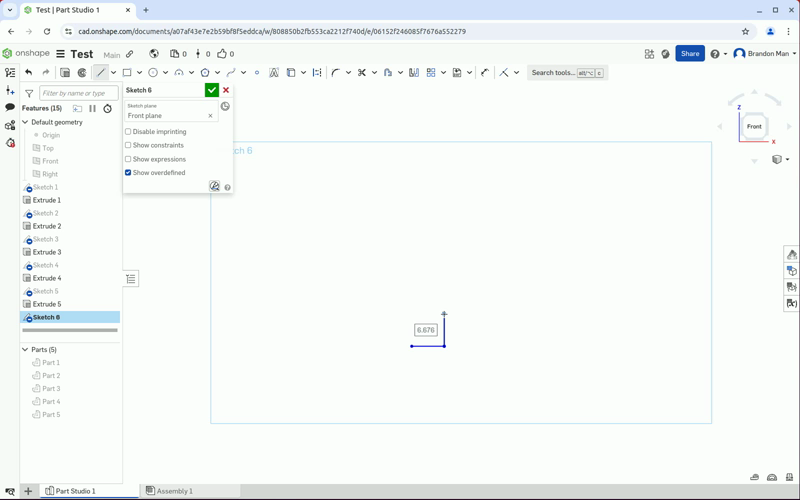
mouse_move(474, 313)
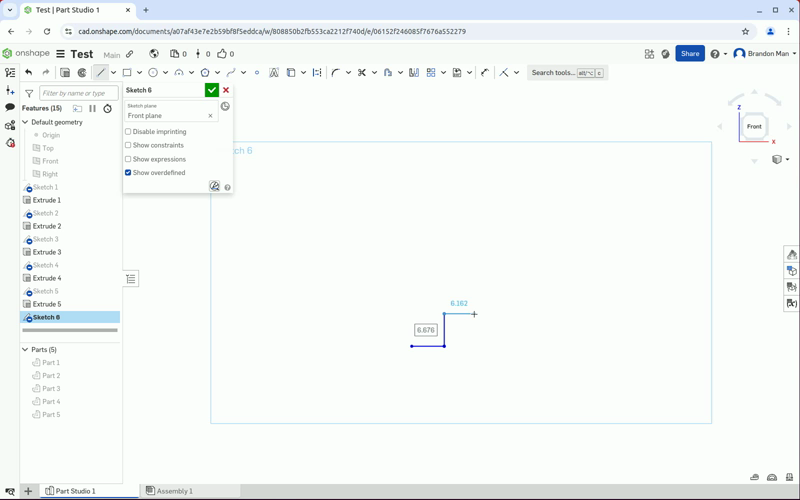
mouse_move(411, 313)
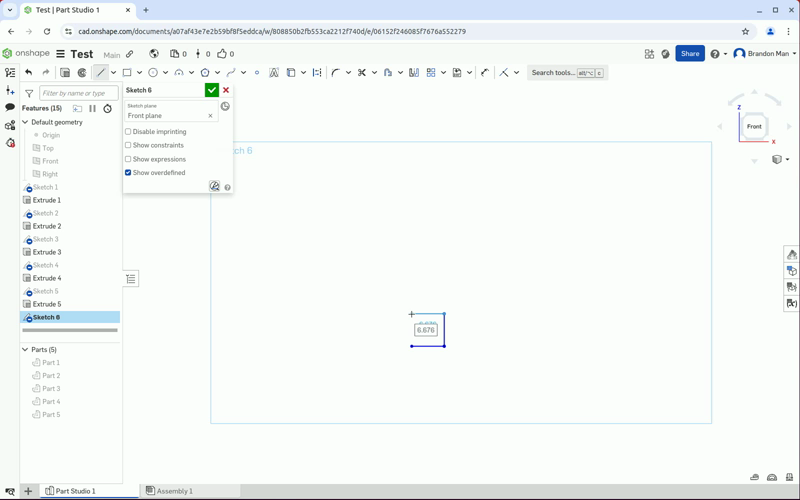
click(411, 313)
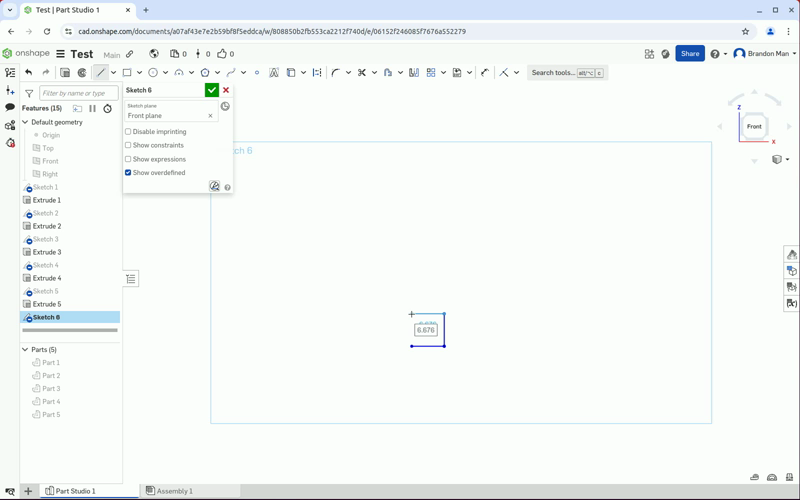
key_up(shift)
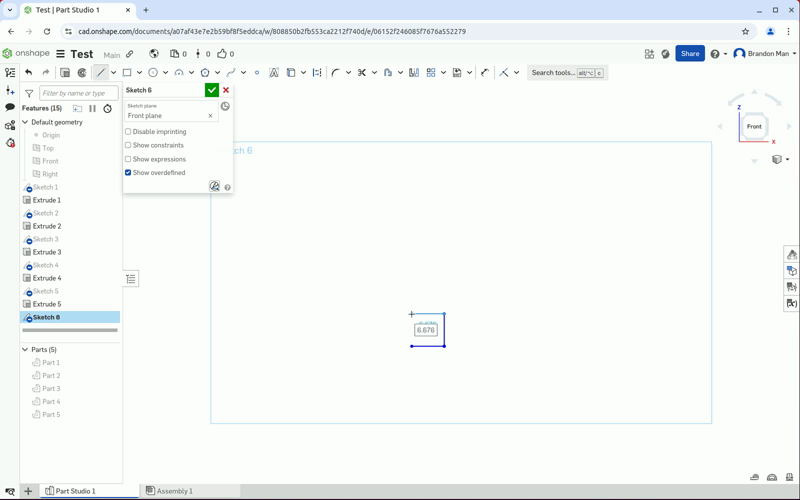
mouse_move(441, 313)
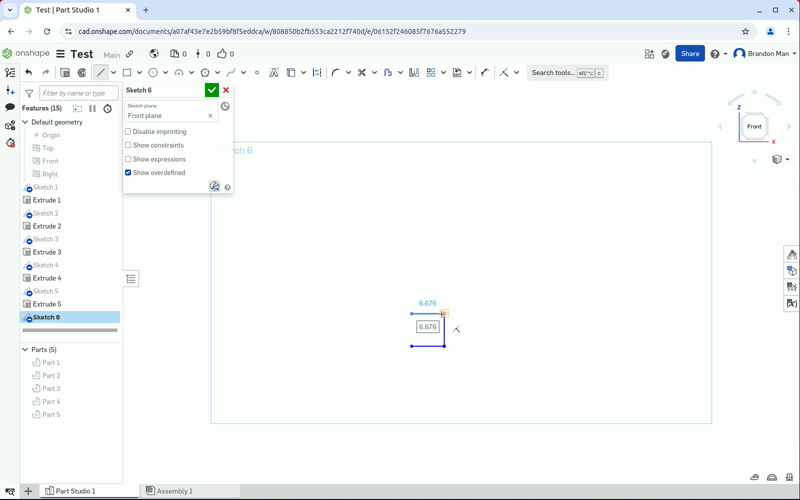
key_down(shift)
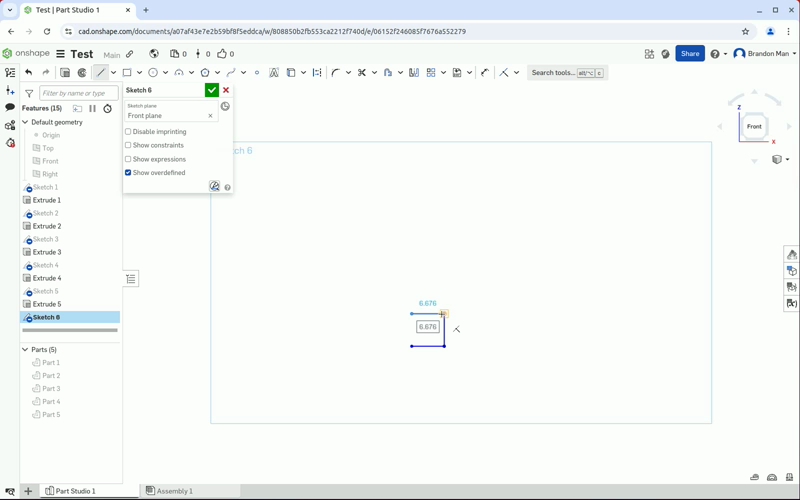
mouse_move(411, 346)
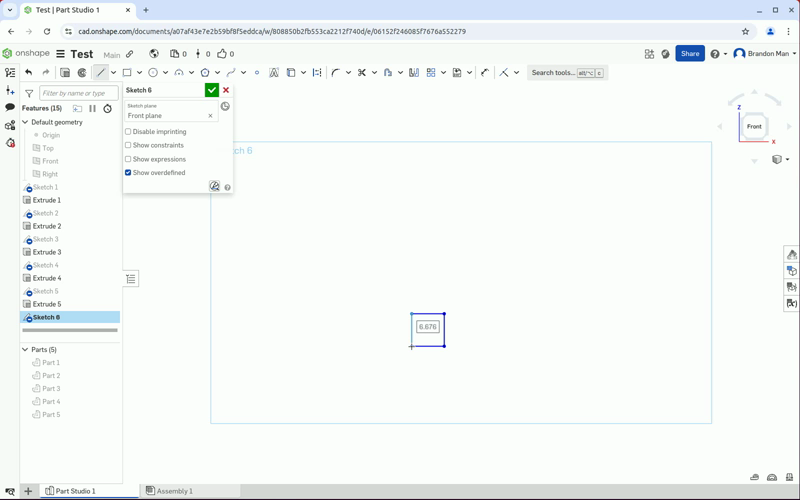
key_up(shift)
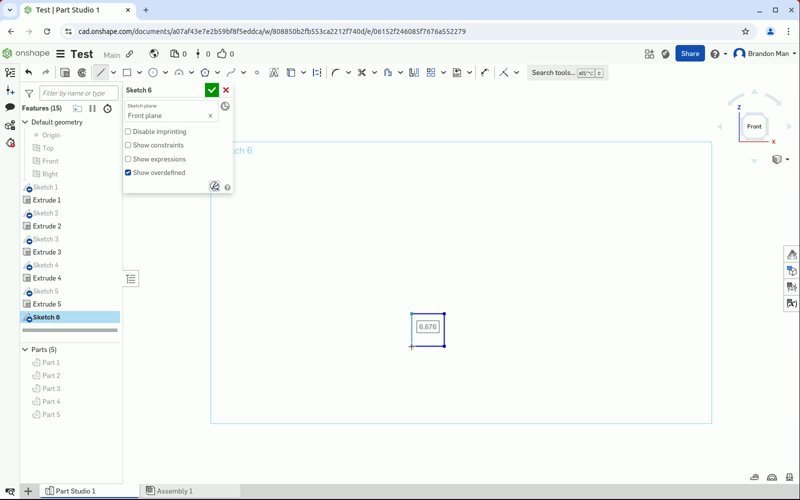
click(411, 346)
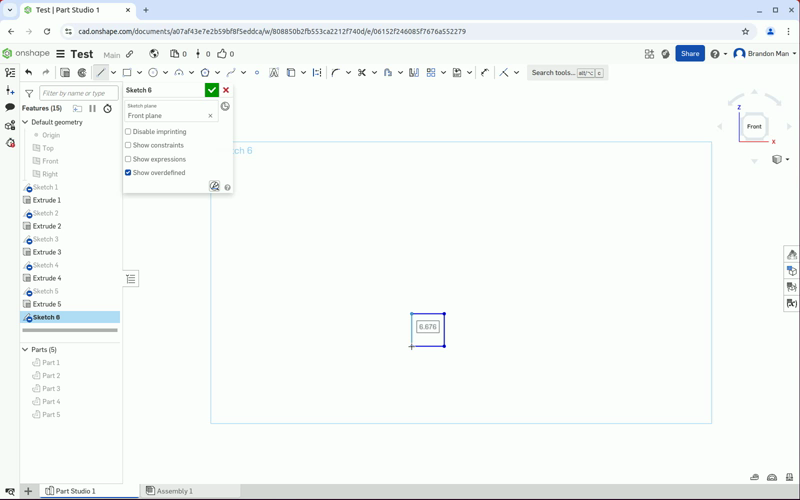
key(esc)
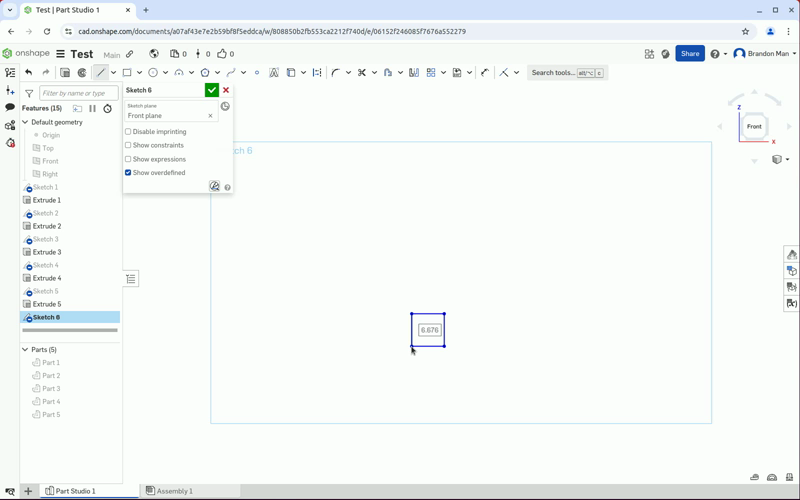
mouse_move(433, 322)
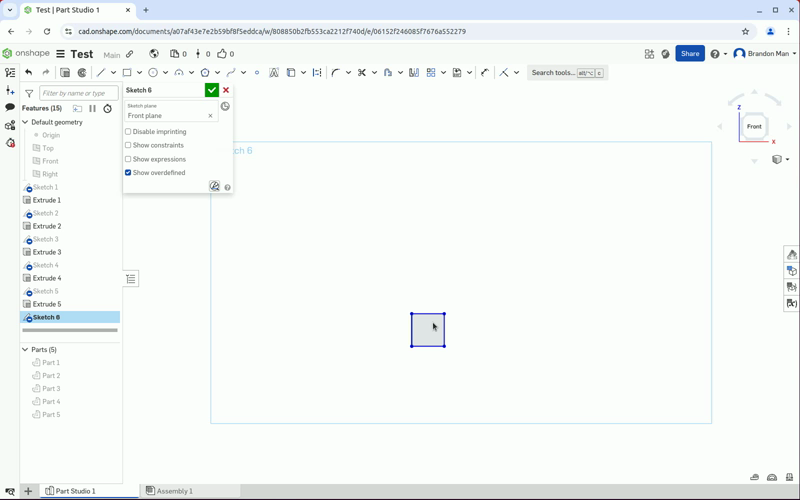
scroll(6)
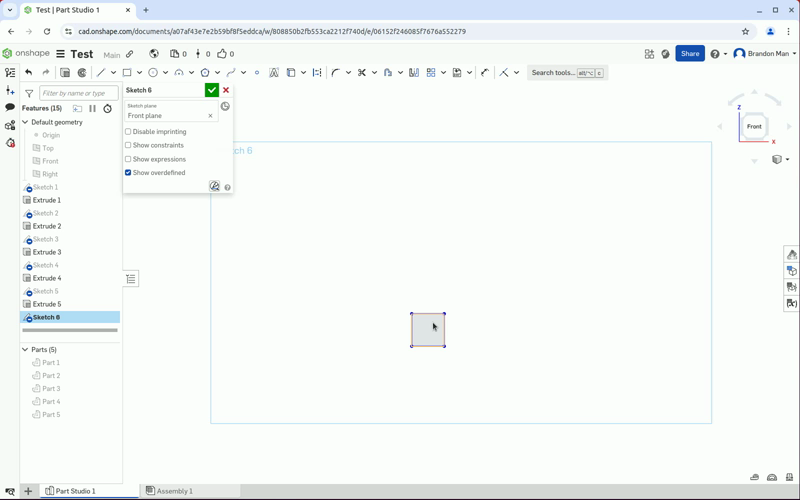
scroll(6)
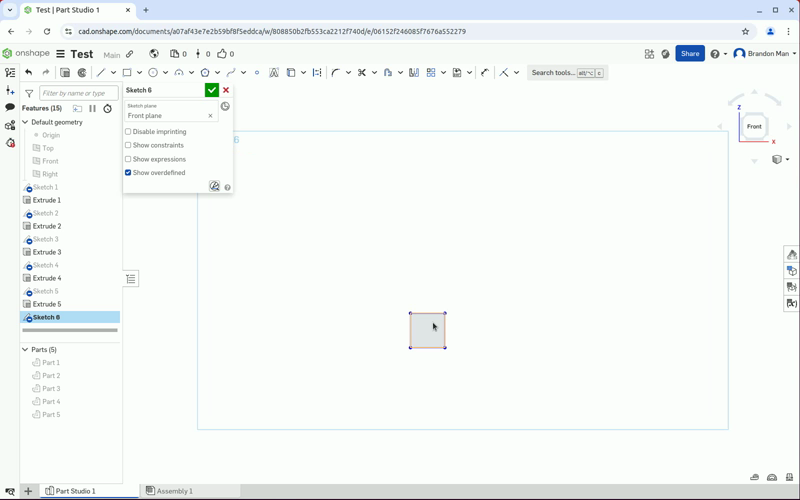
scroll(6)
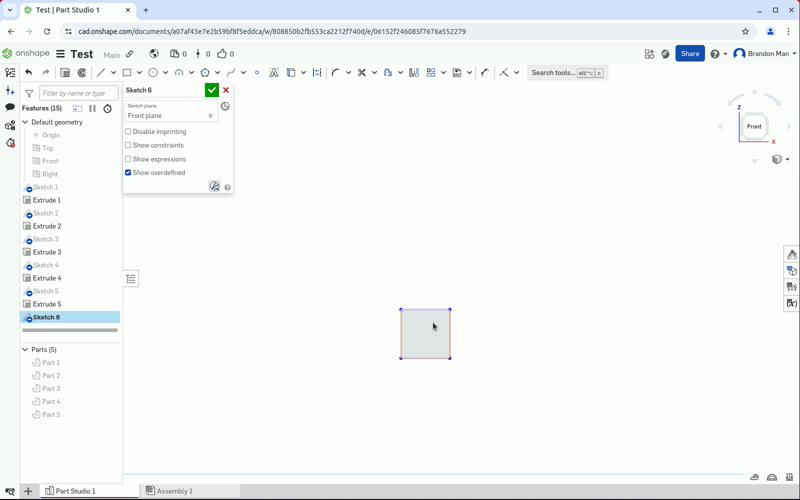
scroll(6)
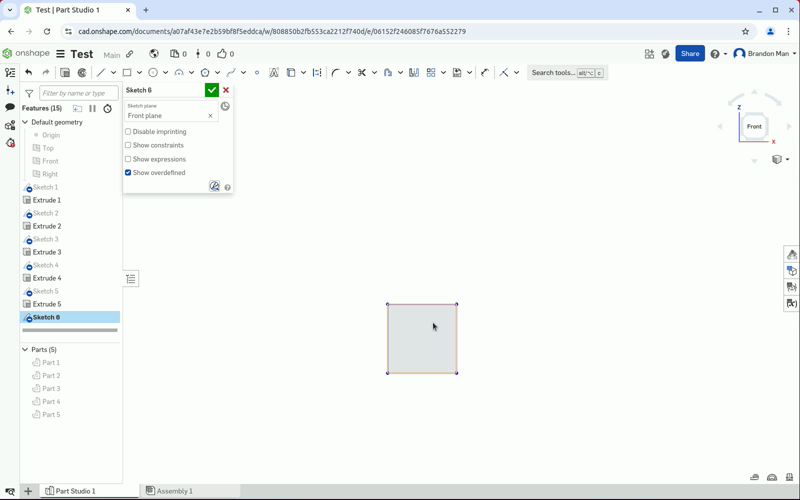
scroll(6)
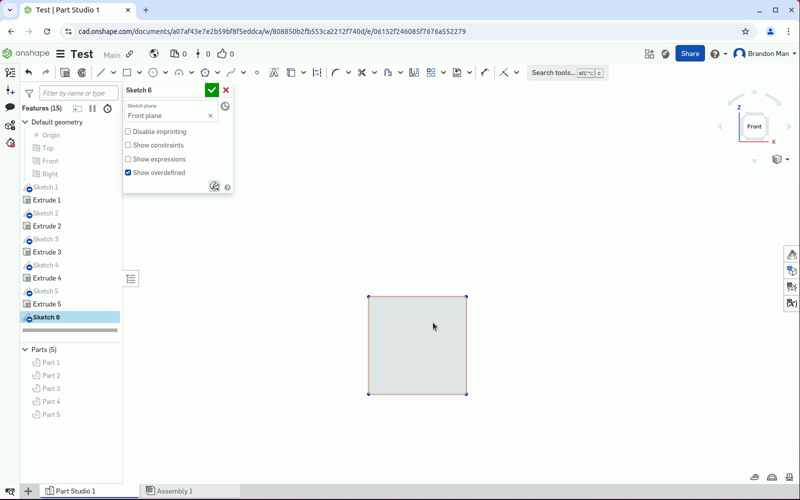
scroll(6)
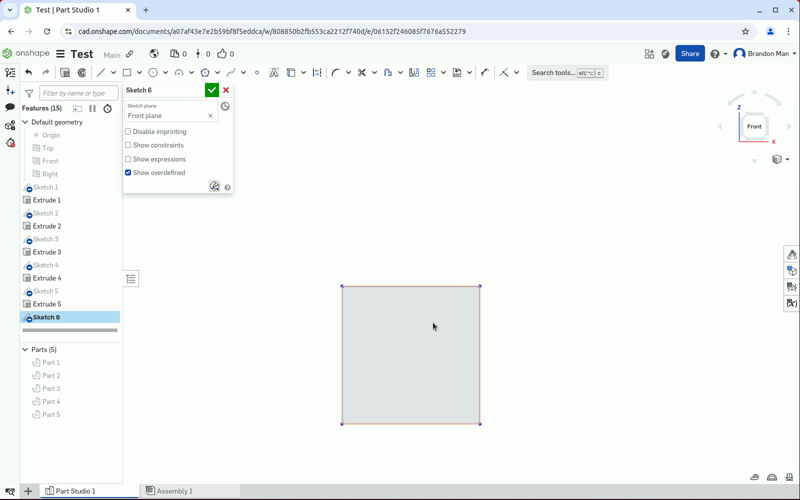
scroll(6)
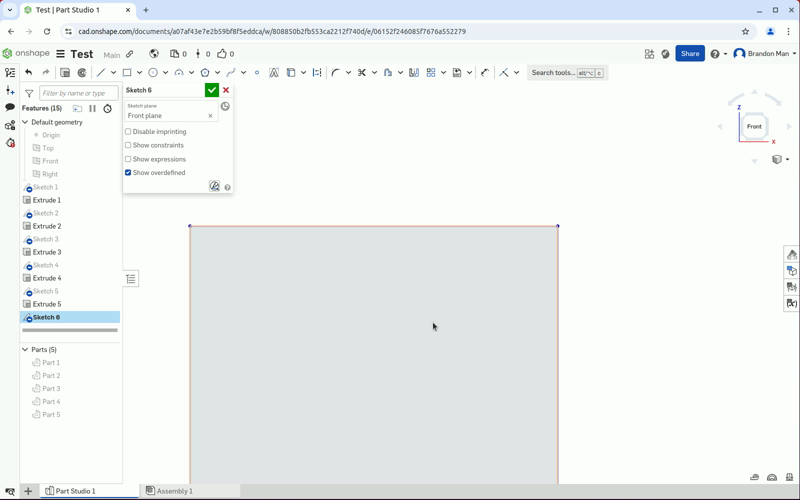
click(433, 322)
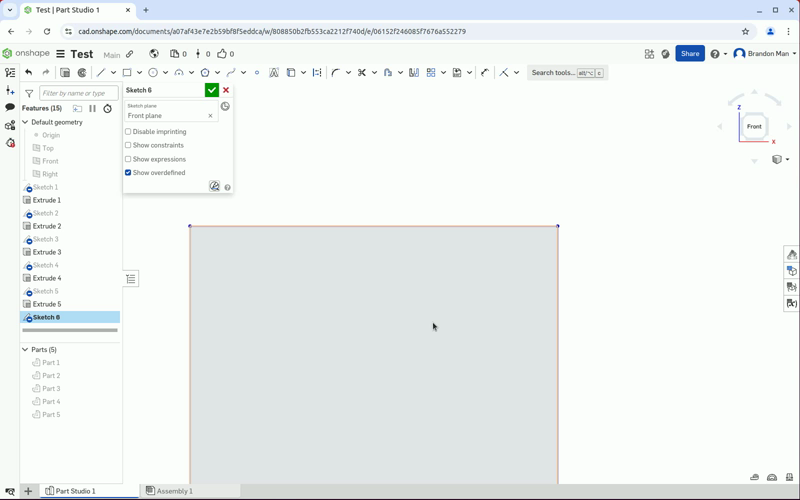
scroll(-6)
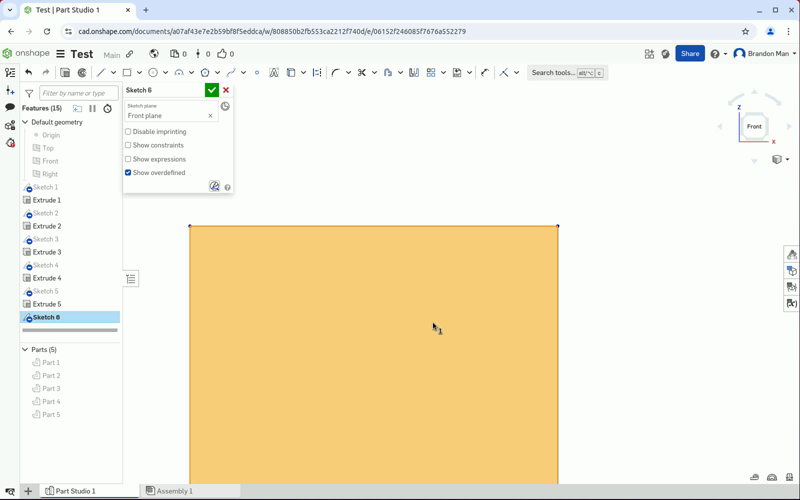
scroll(-6)
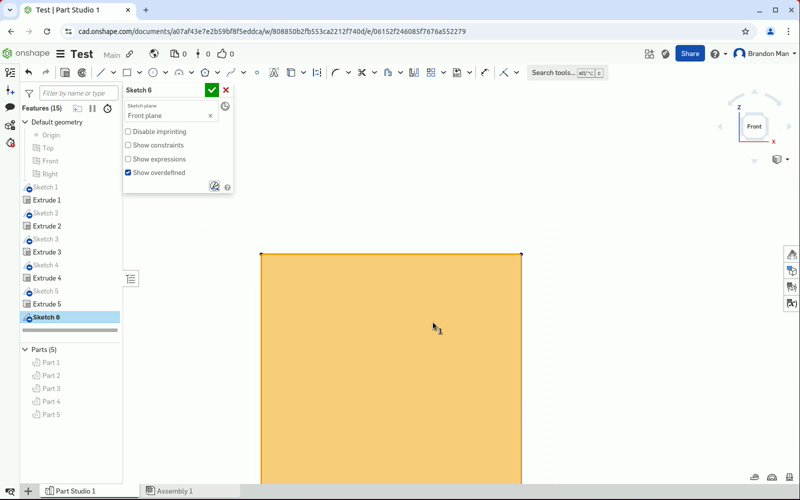
scroll(-6)
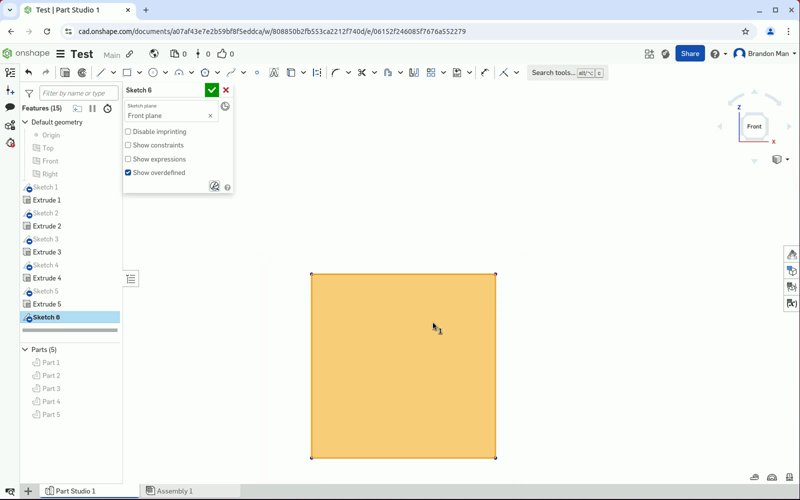
scroll(-6)
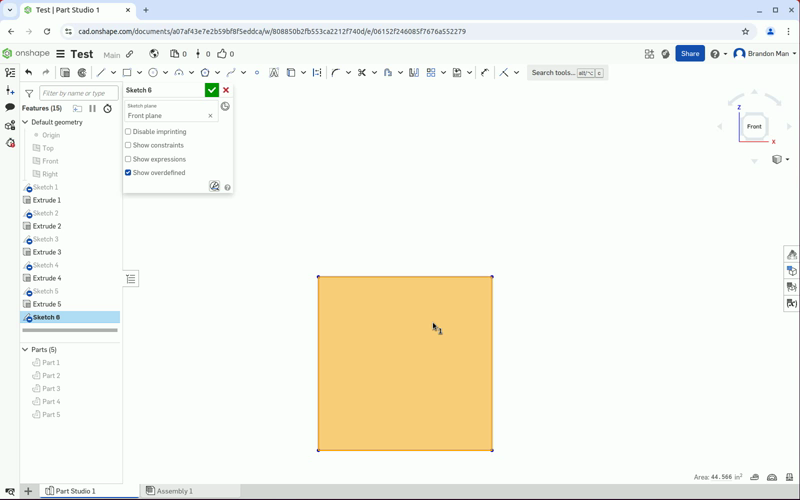
scroll(-6)
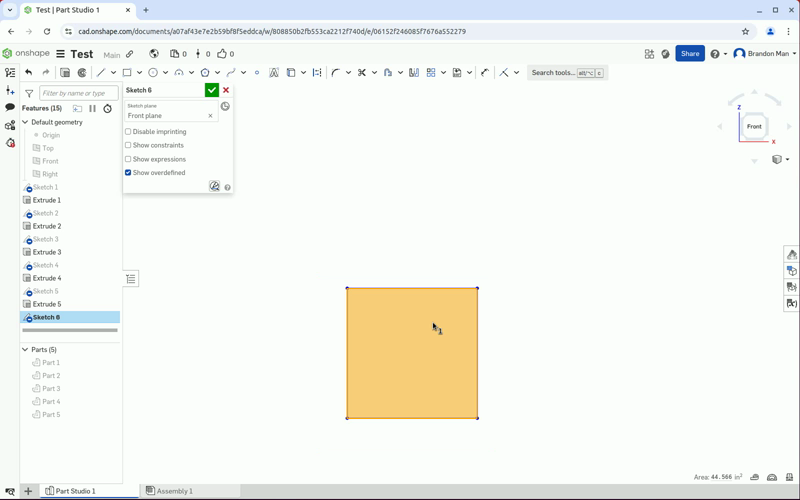
scroll(-6)
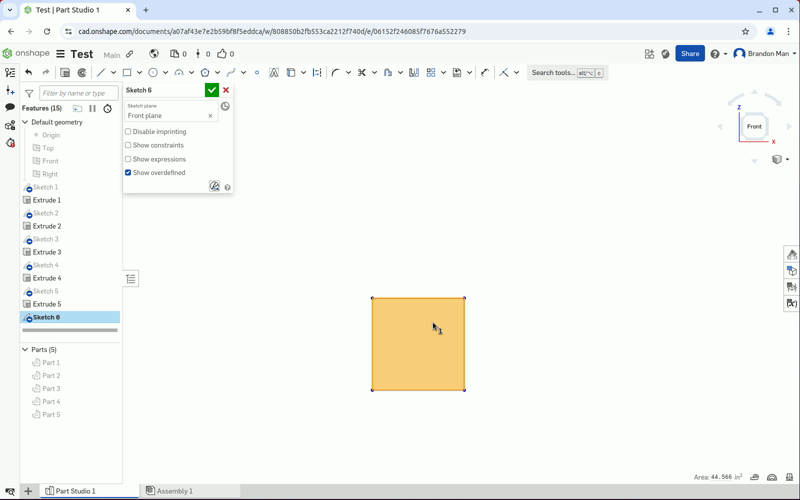
scroll(-6)
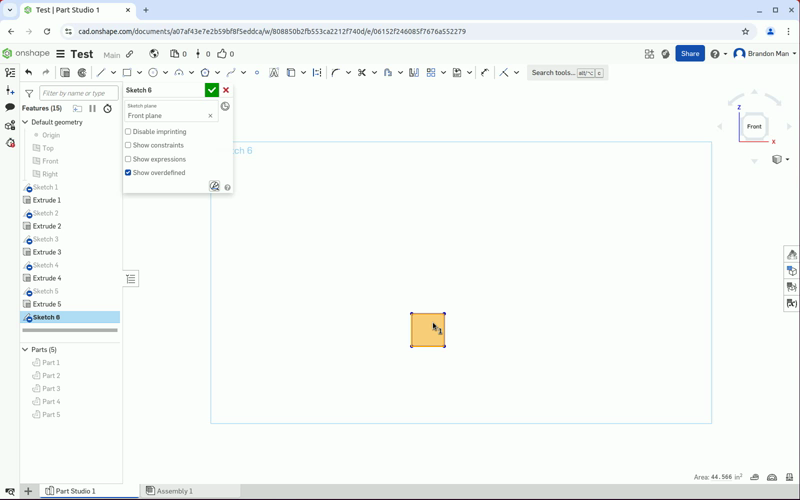
mouse_move(73, 352)
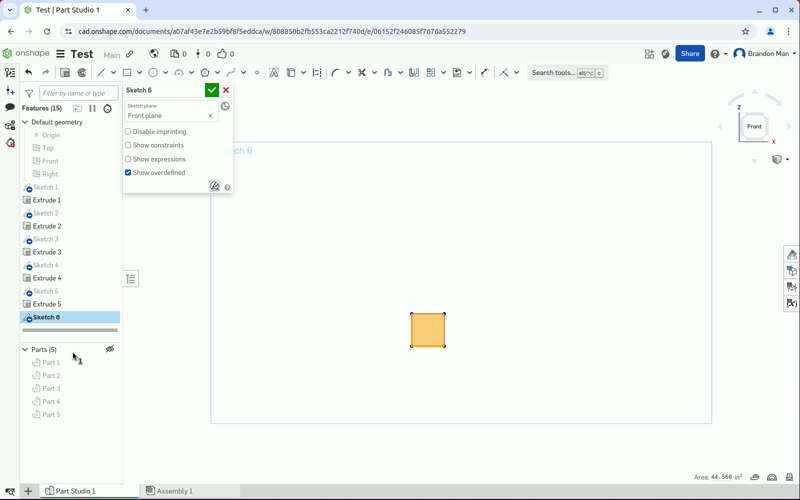
key(shift+y)
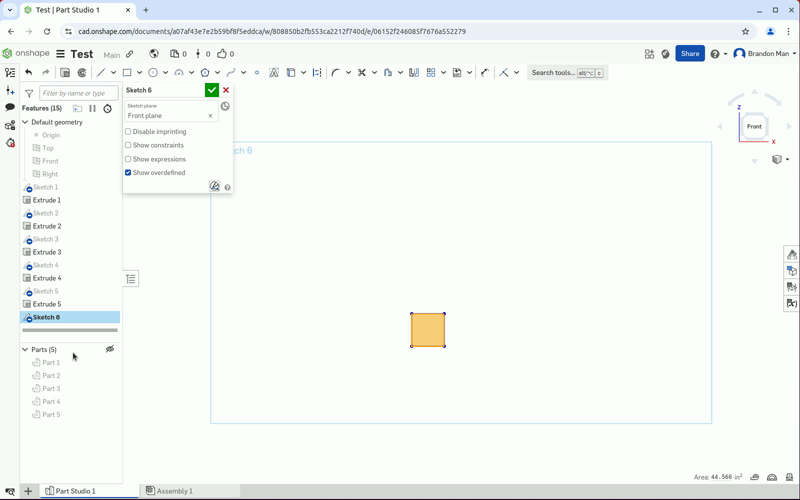
key(shift+e)
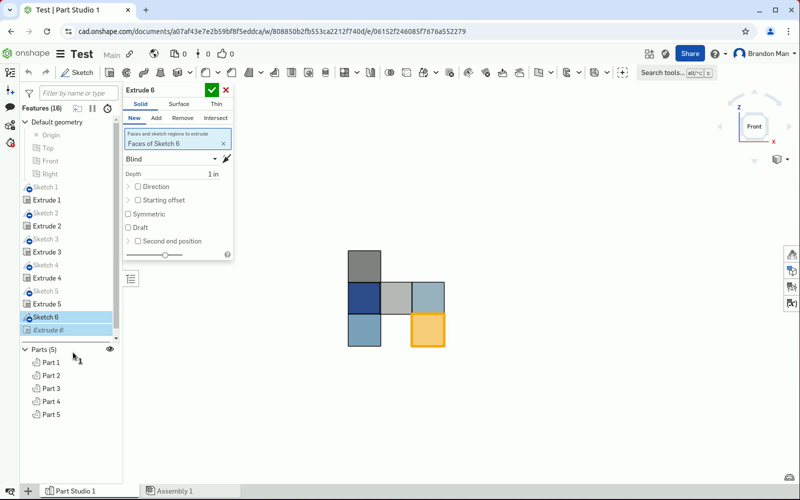
mouse_move(143, 106)
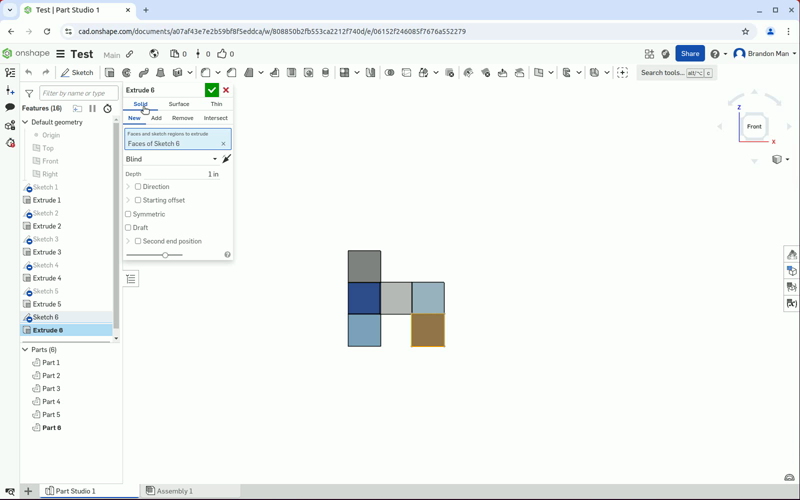
click(143, 106)
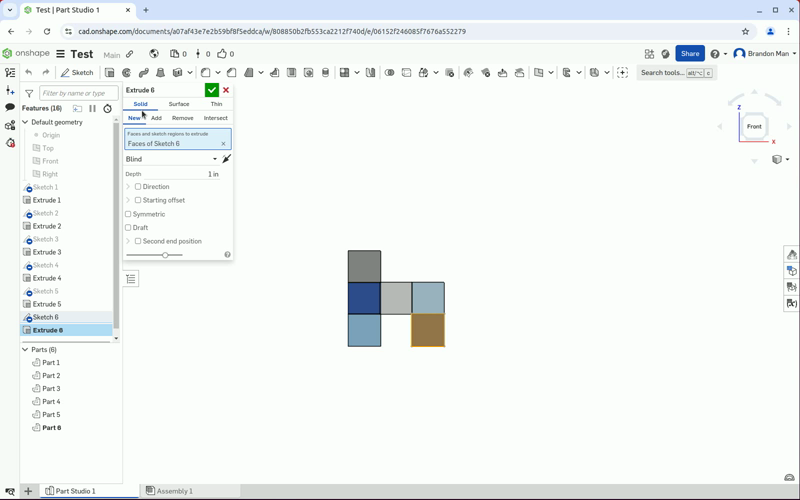
mouse_move(137, 120)
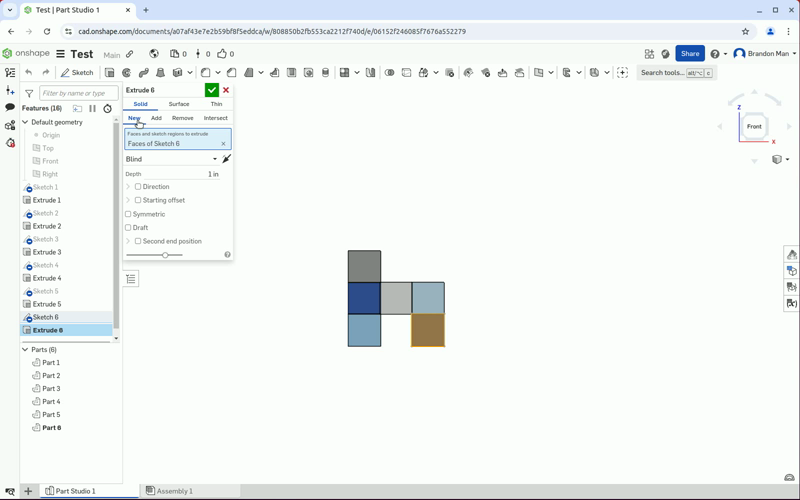
click(137, 120)
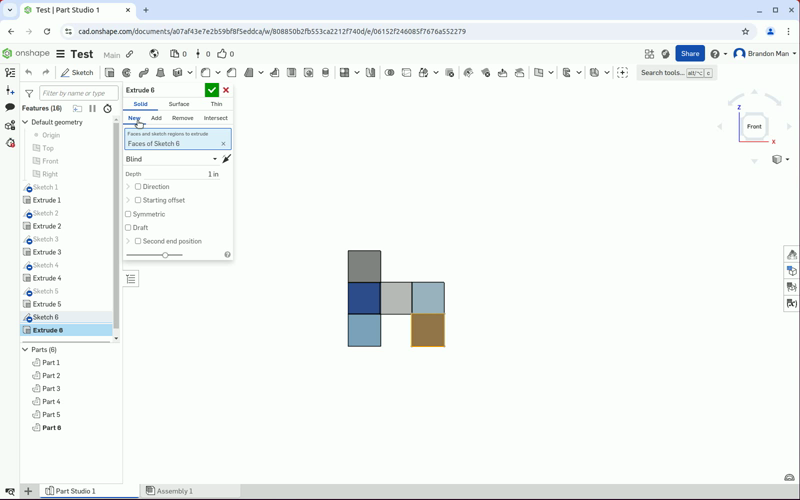
key(tab, 4)
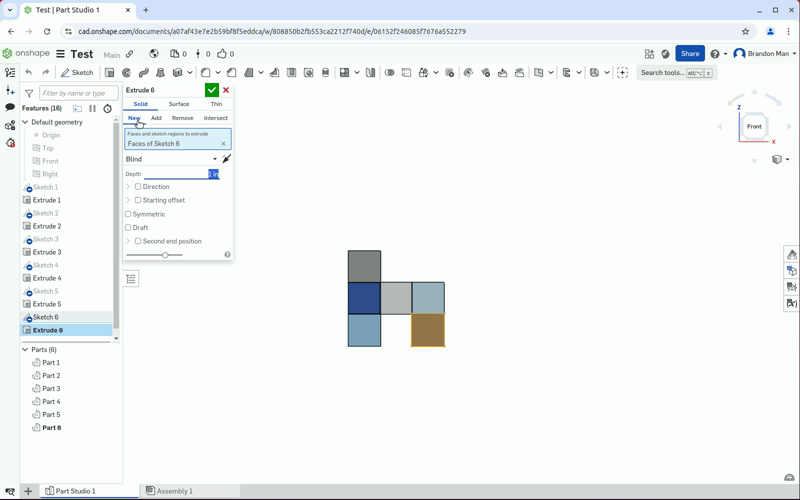
text(6.499)
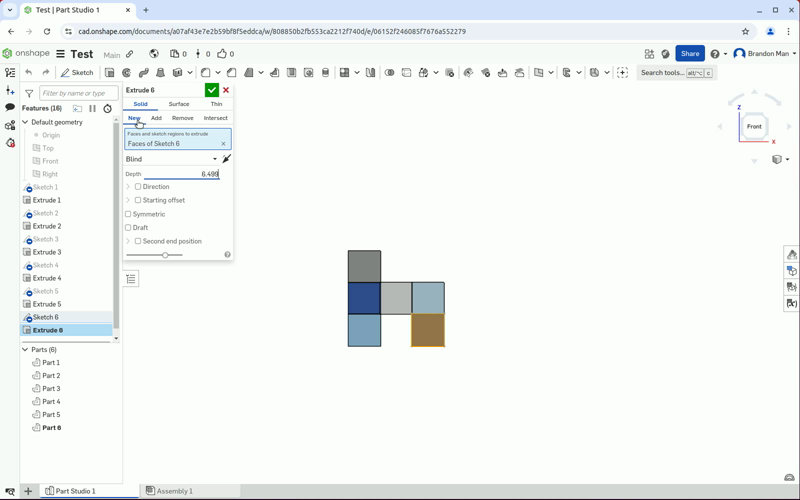
key(enter)
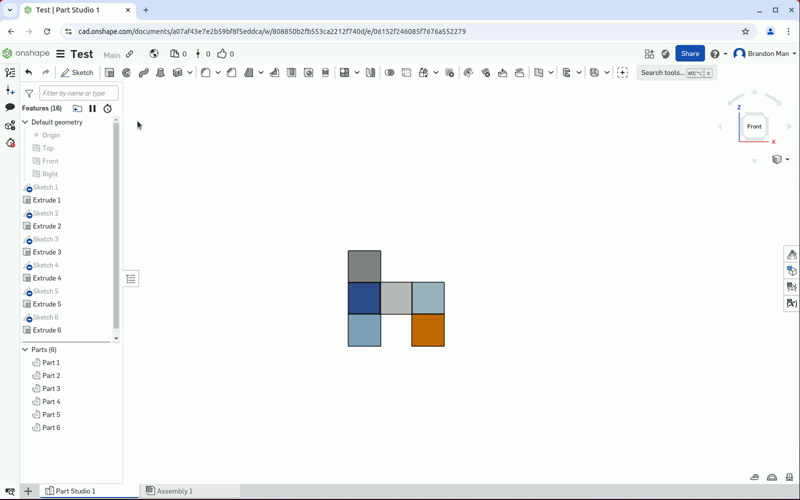
key(shift+h)
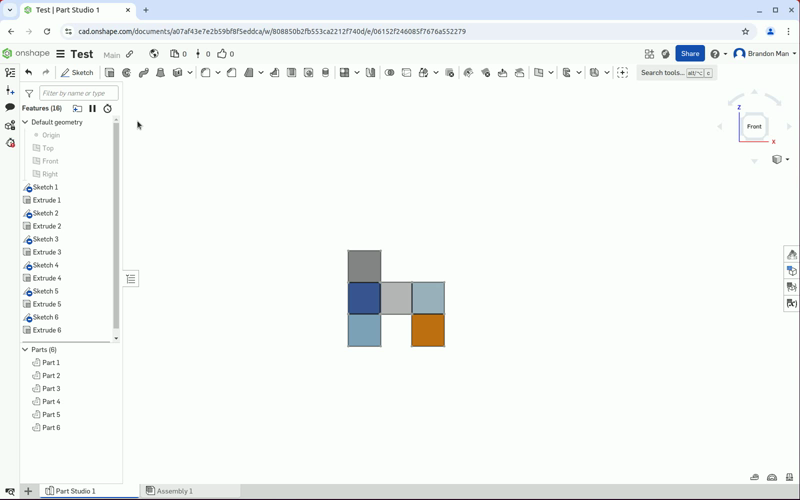
key(shift+h)
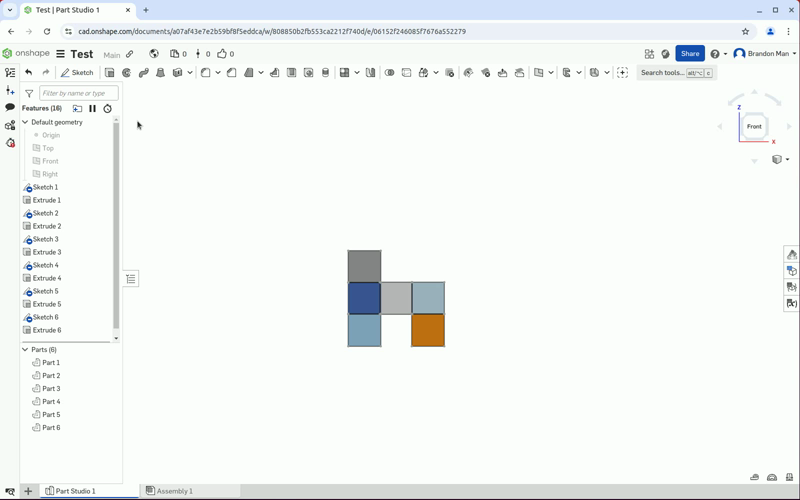
key(shift+7)
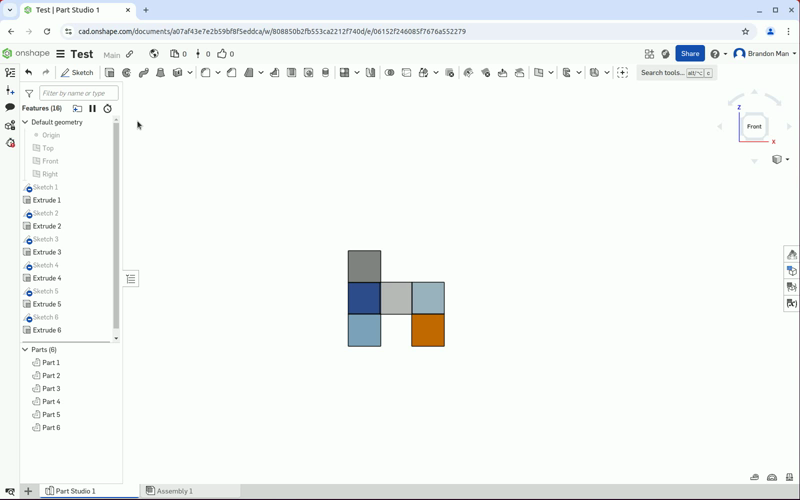
key(left, 2)
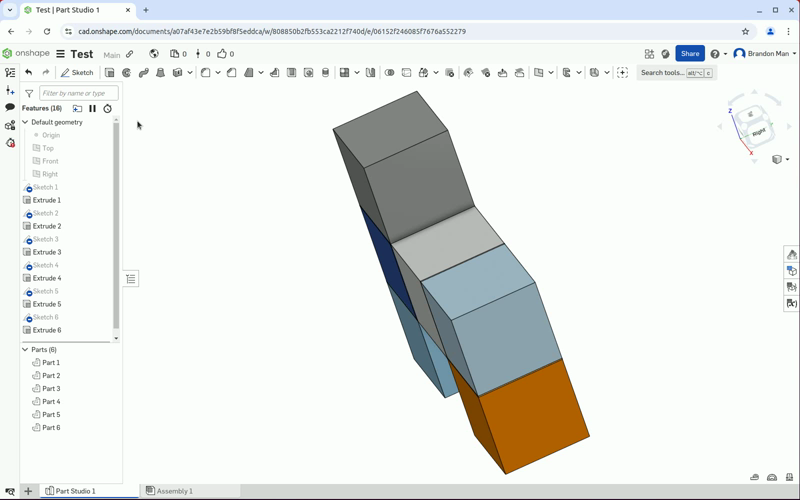
key(down, 2)
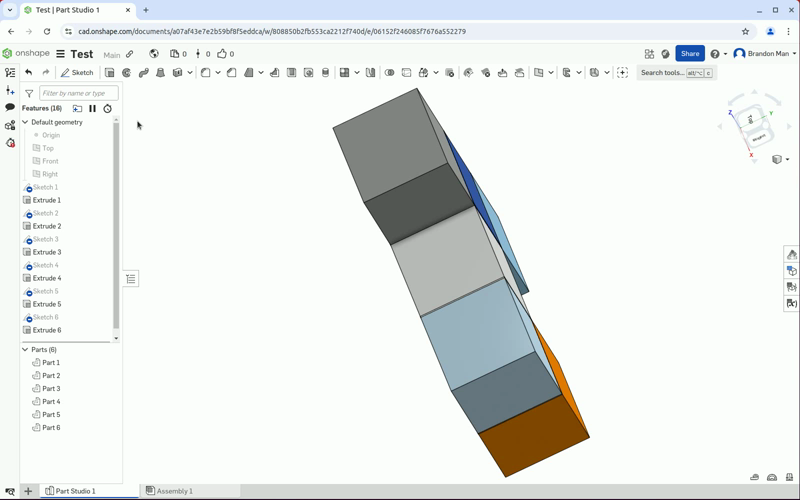
key(up, 2)
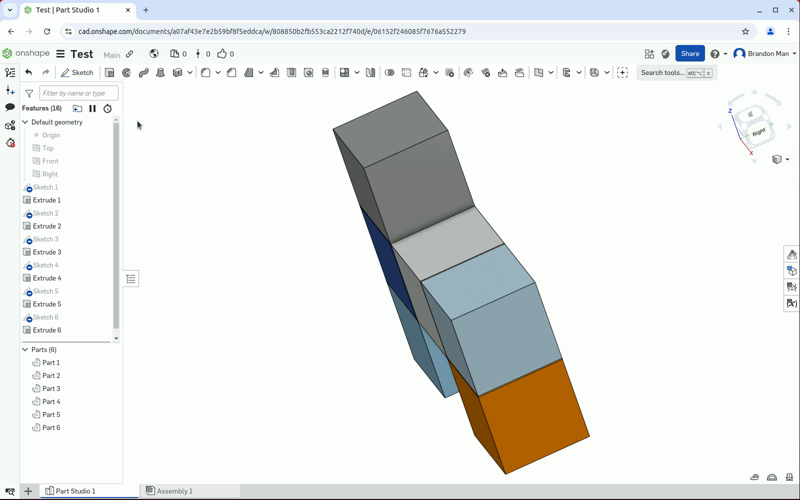
key(right, 2)
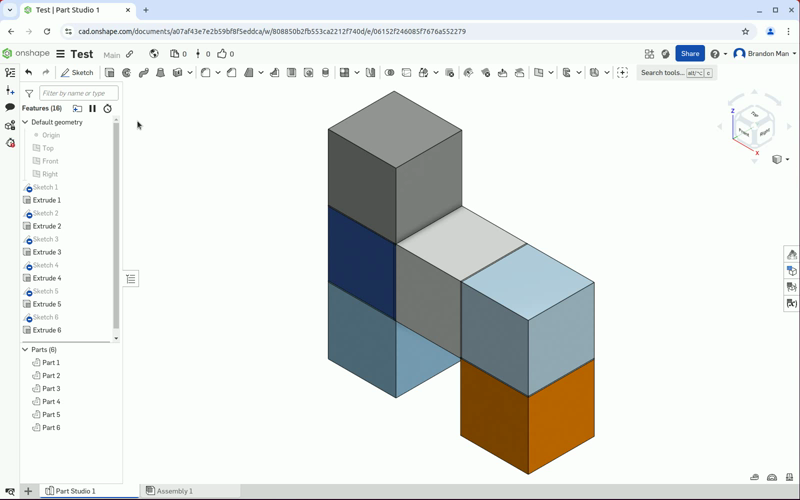
mouse_move(69, 189)
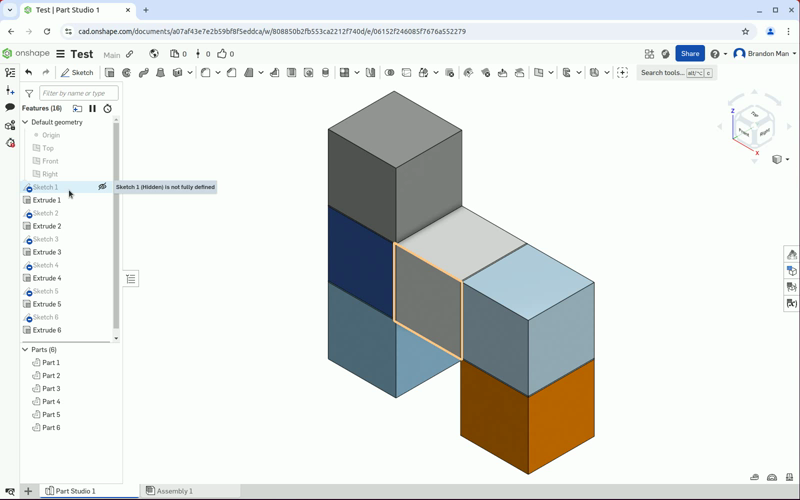
click(69, 189)